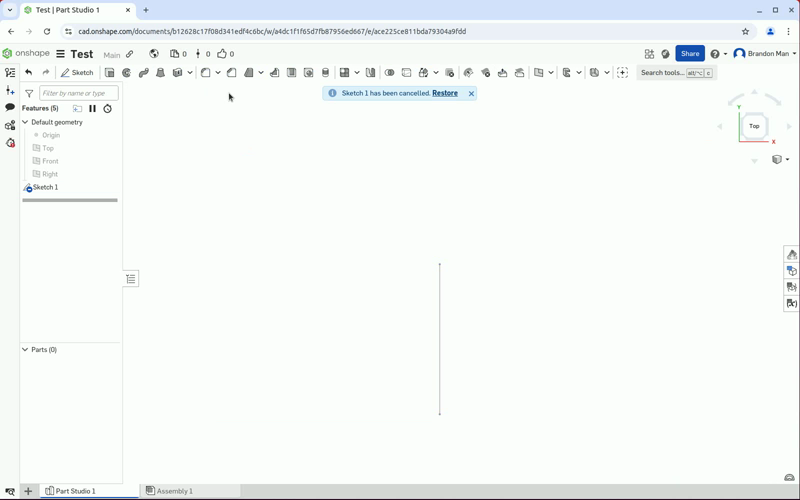
key(shift+h)
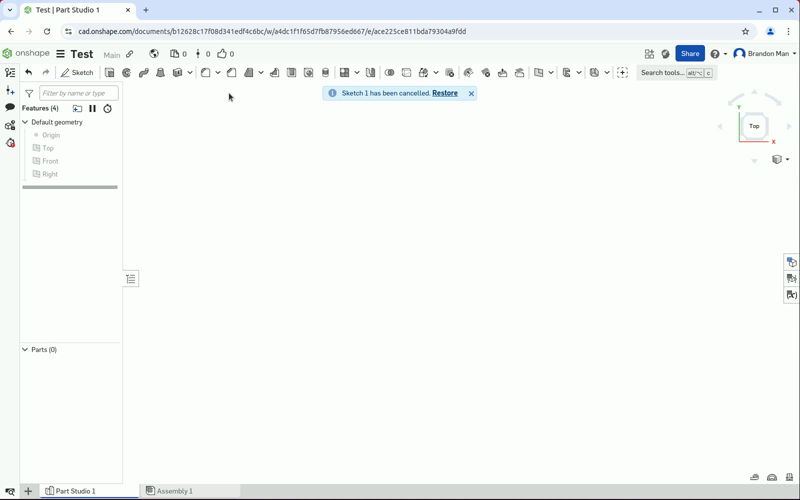
mouse_move(73, 352)
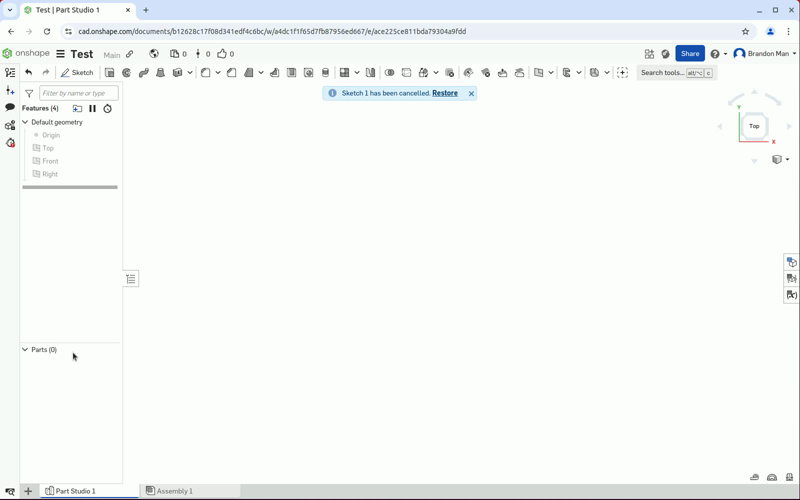
key(y)
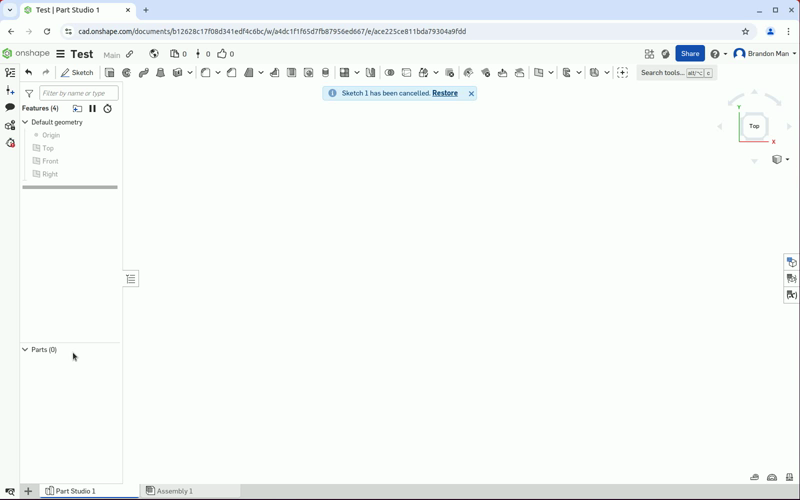
key(shift+p)
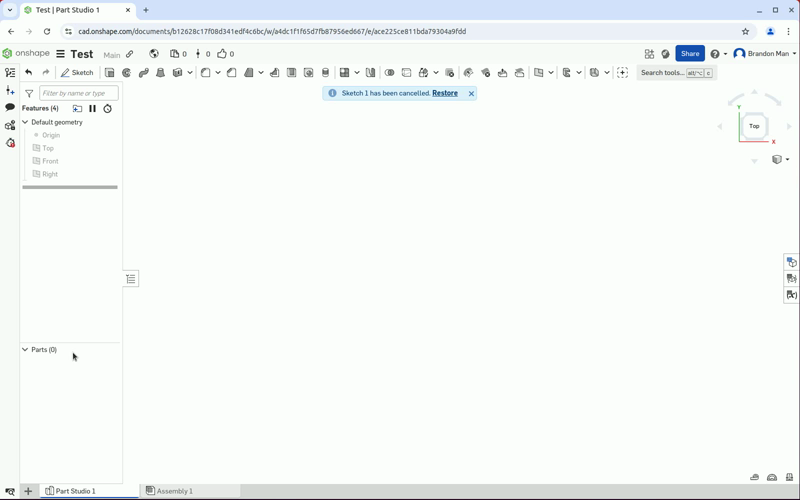
key(space)
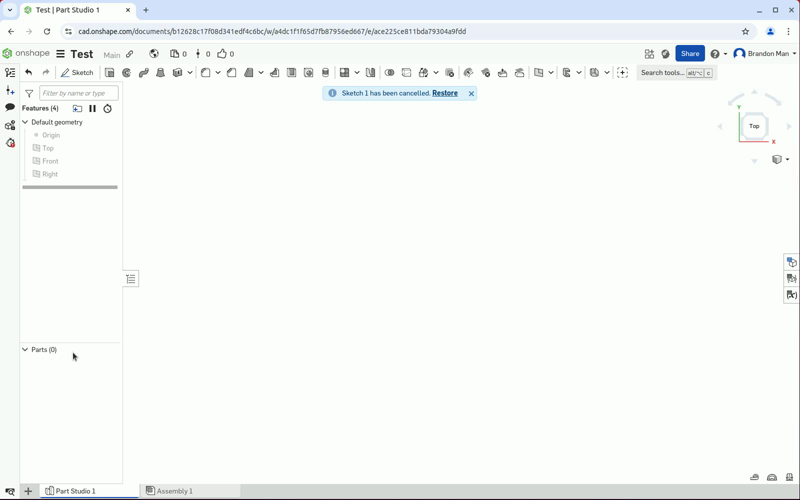
key_down(shift)
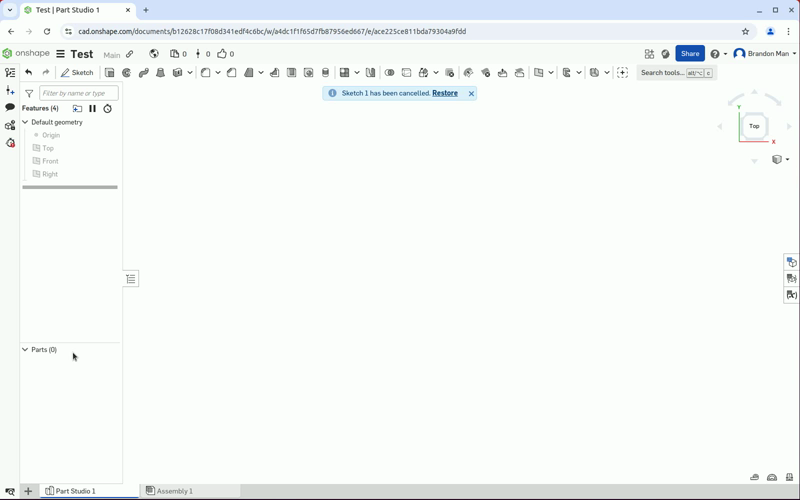
key(up)
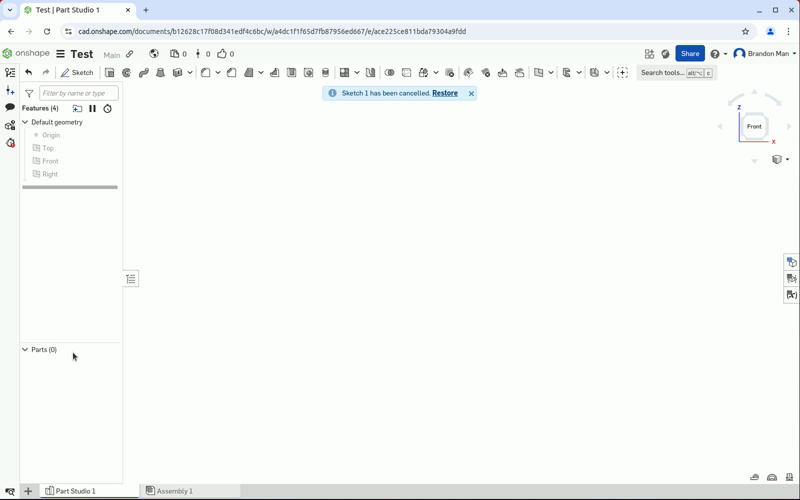
key_up(shift)
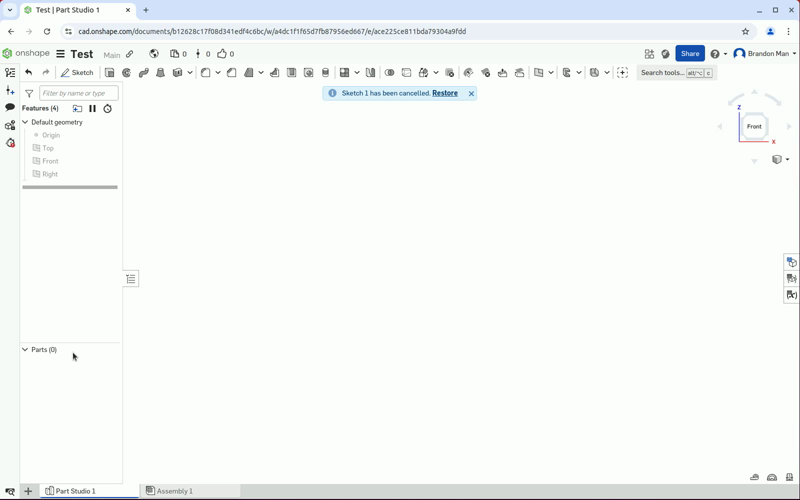
mouse_move(73, 352)
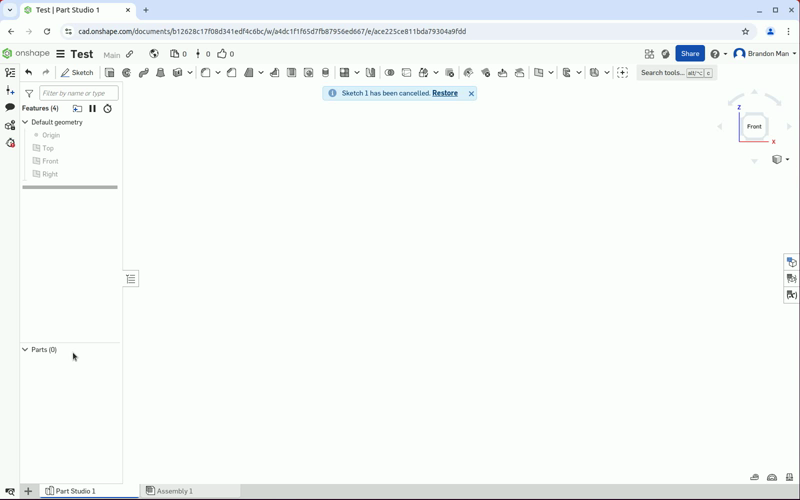
key(shift+y)
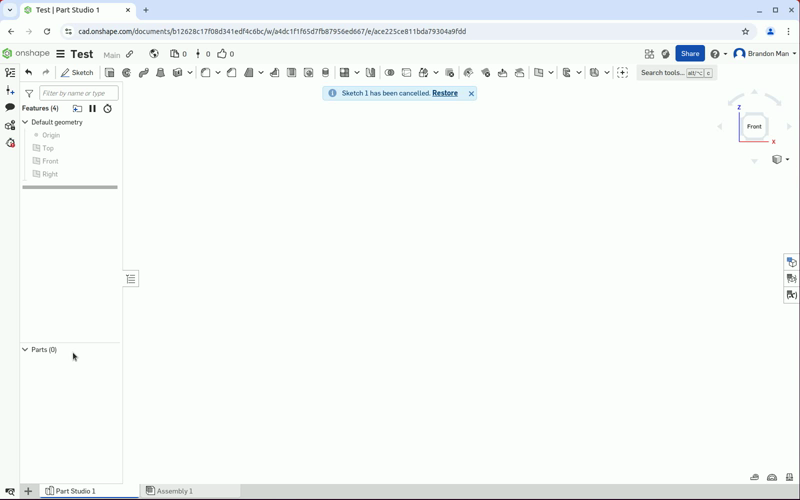
key(shift+s)
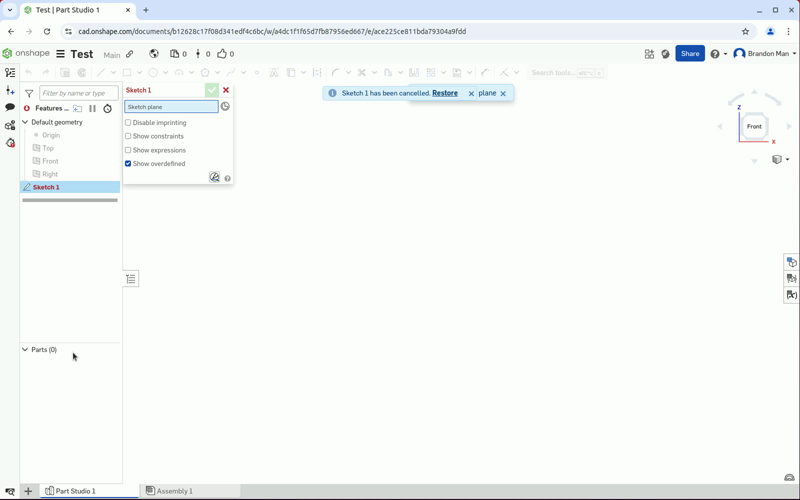
mouse_move(73, 163)
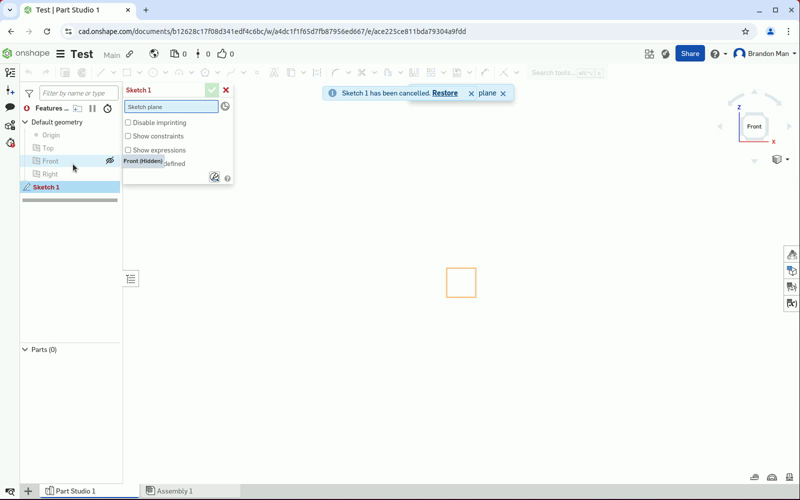
click(73, 163)
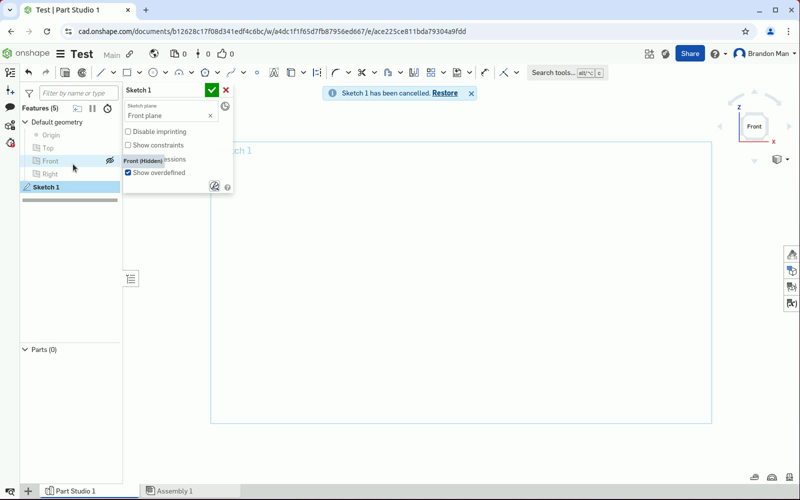
mouse_move(73, 352)
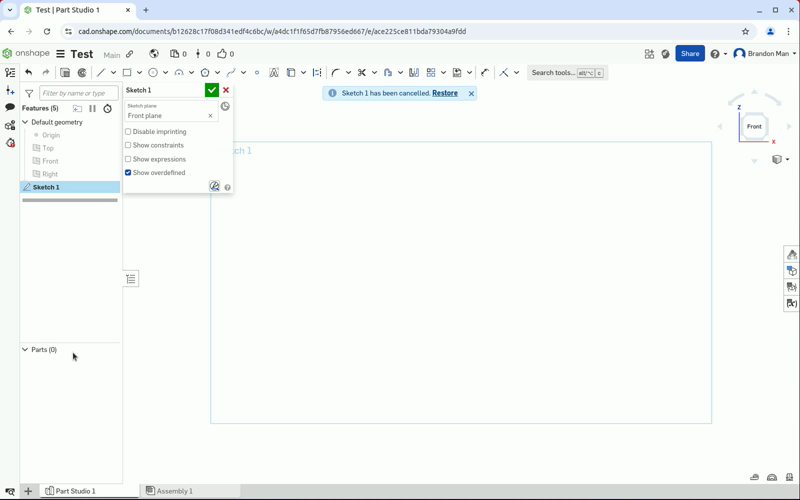
key(y)
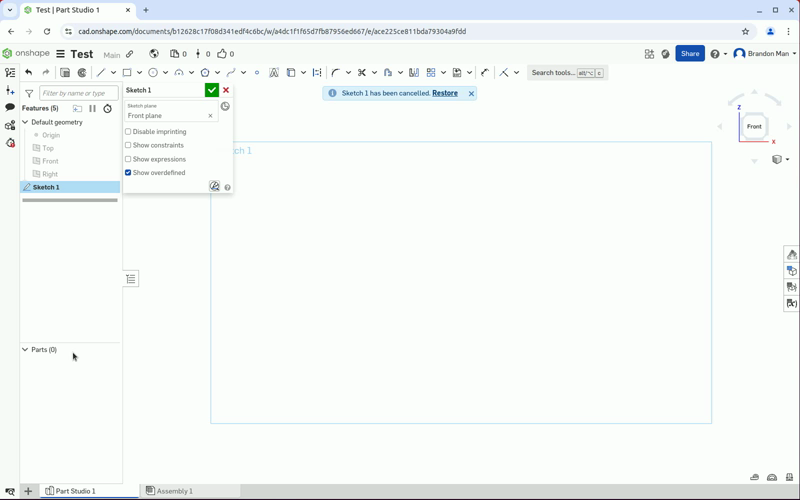
key(c)
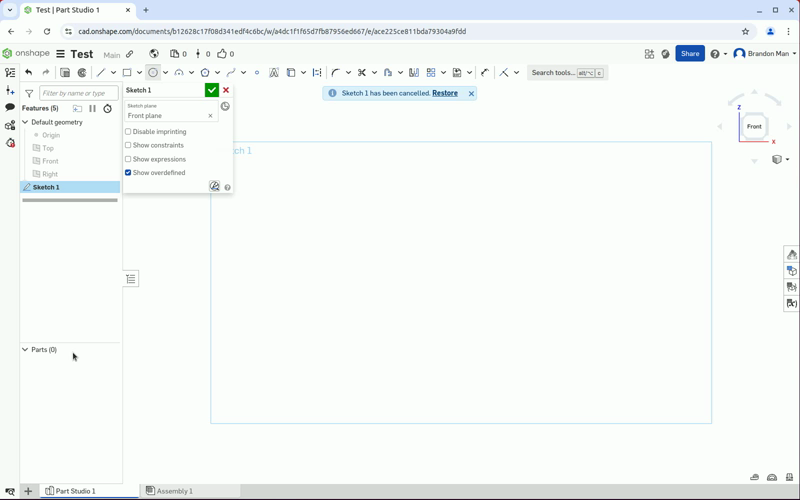
key_down(shift)
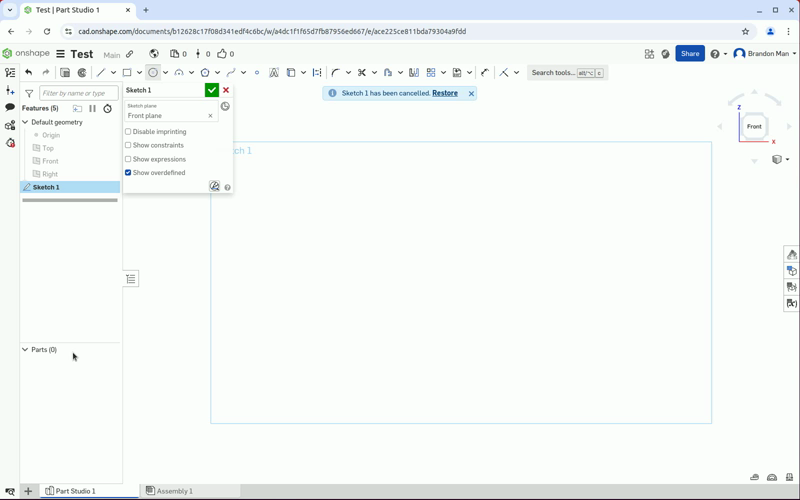
mouse_move(460, 282)
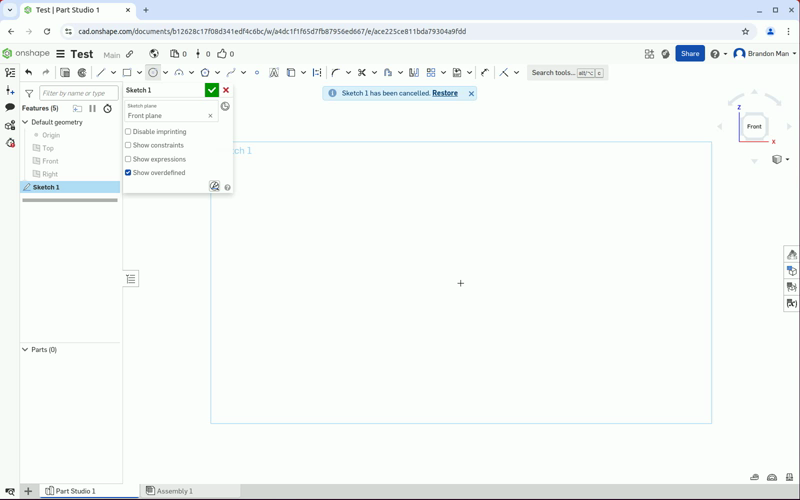
click(460, 282)
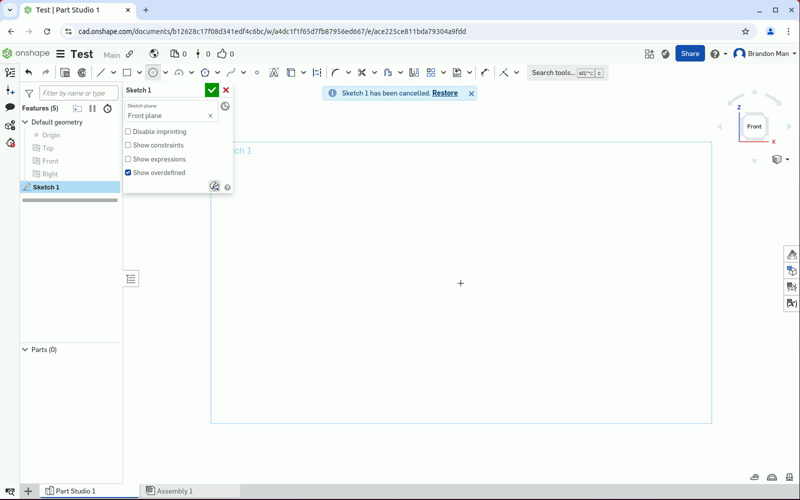
key_up(shift)
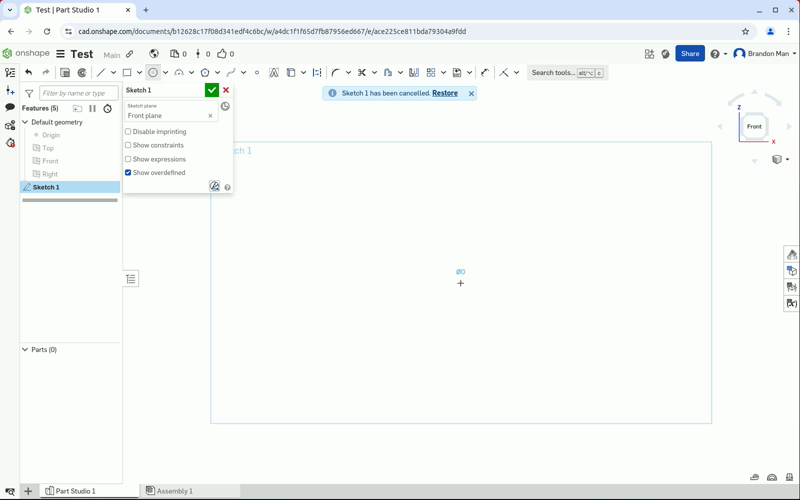
mouse_move(505, 282)
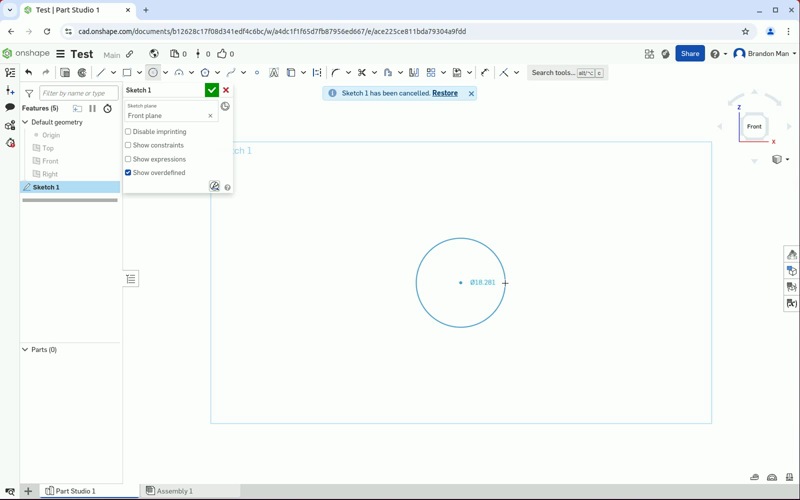
click(505, 282)
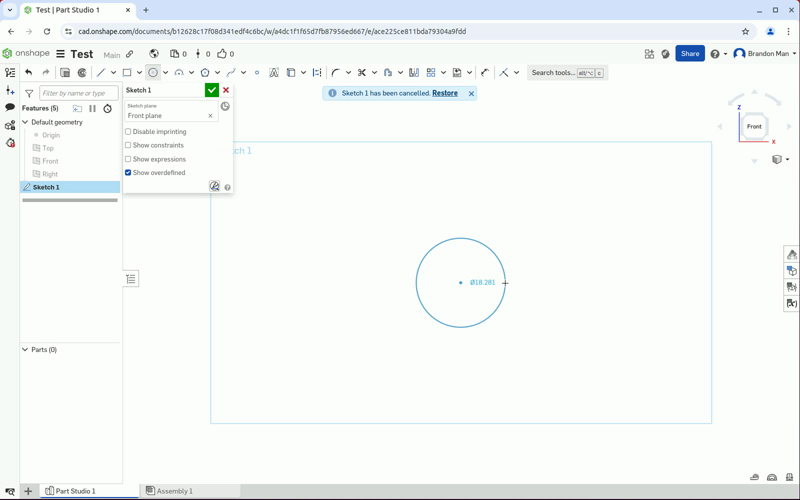
key(esc)
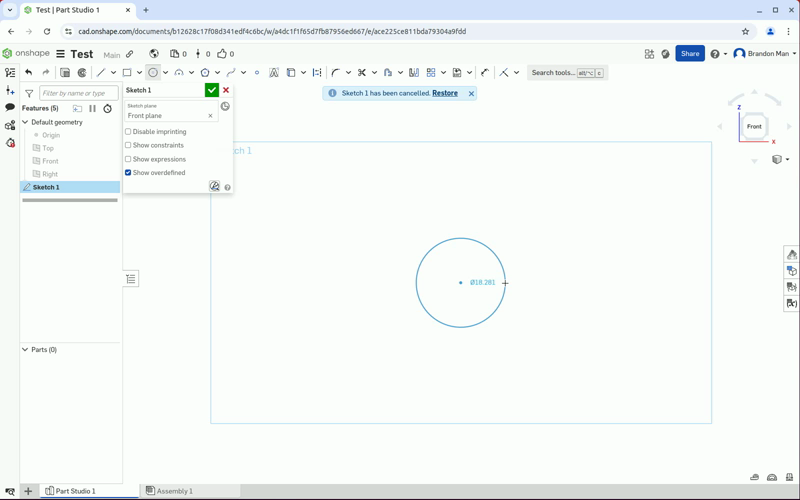
key(l)
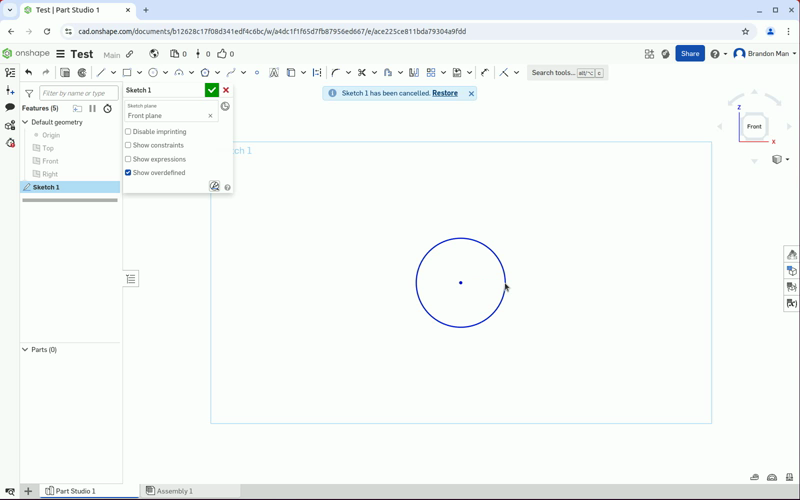
key_down(shift)
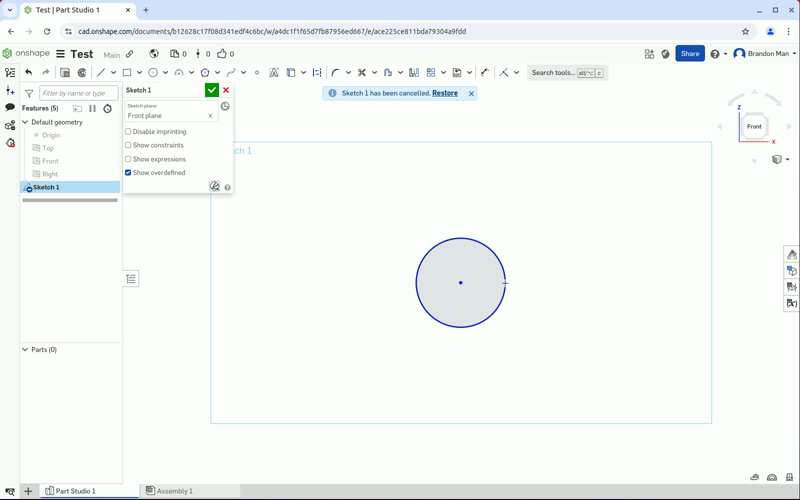
mouse_move(431, 290)
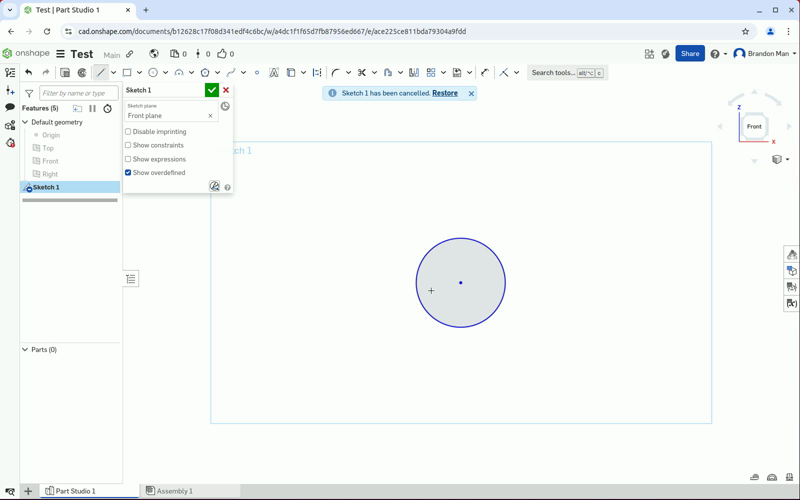
click(431, 290)
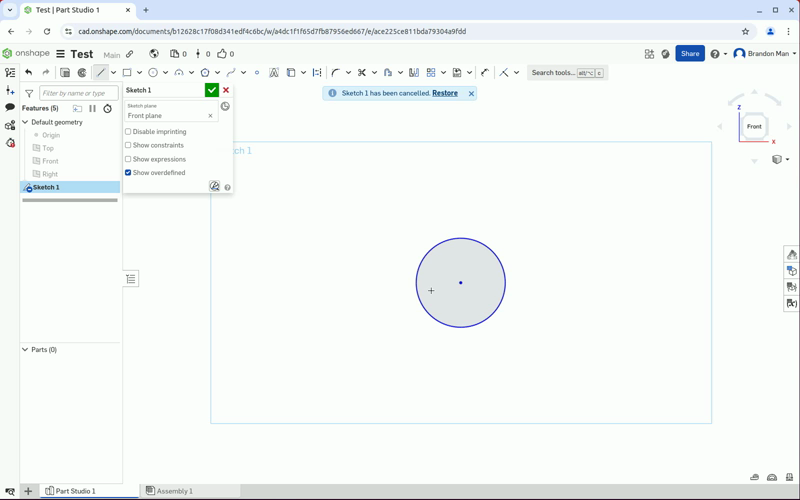
key_up(shift)
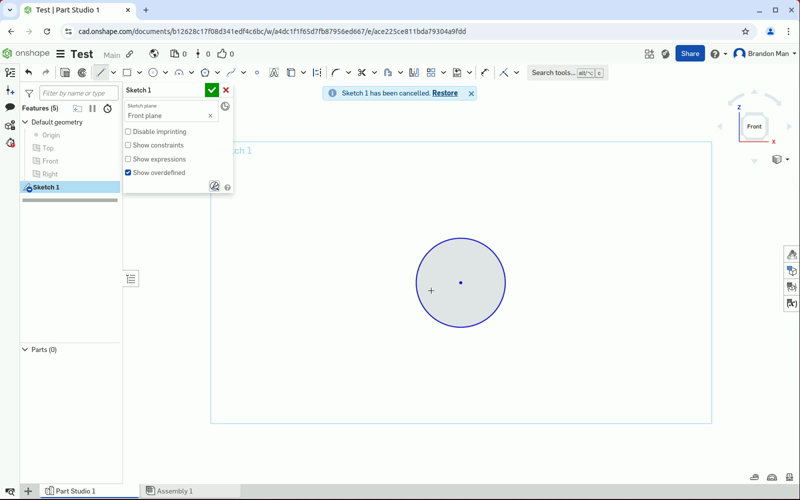
key_down(shift)
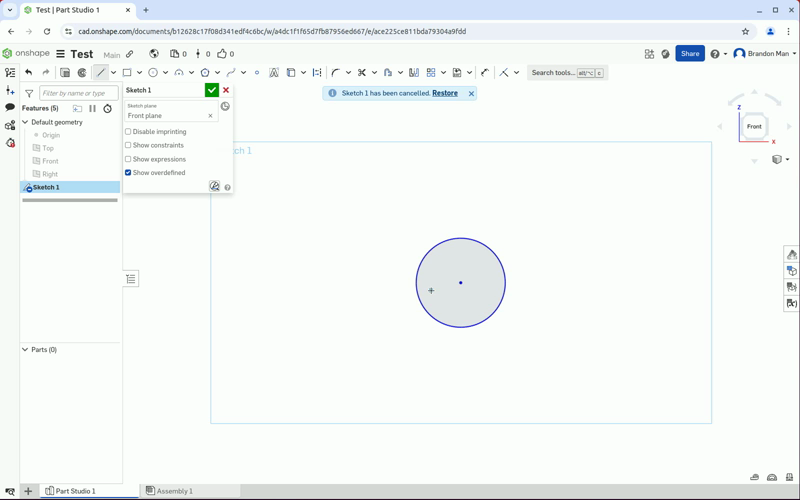
mouse_move(461, 290)
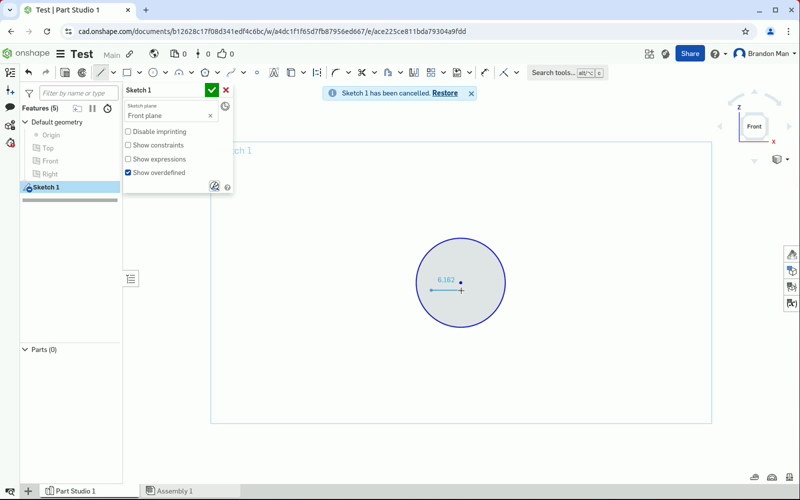
mouse_move(439, 290)
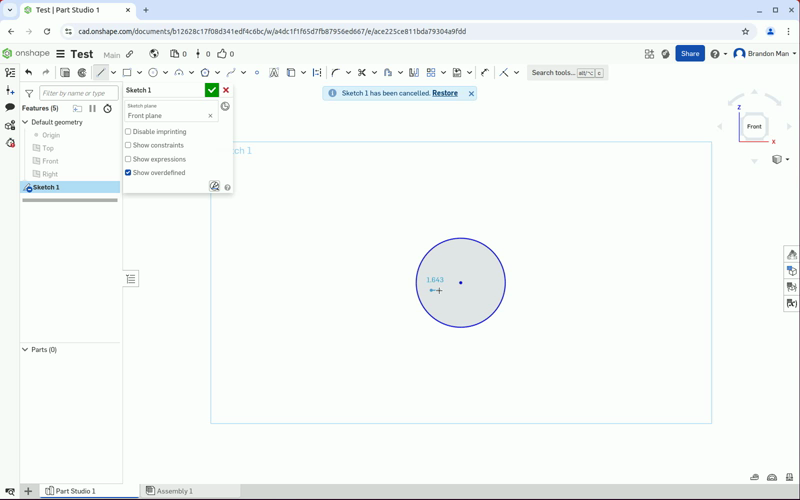
click(439, 290)
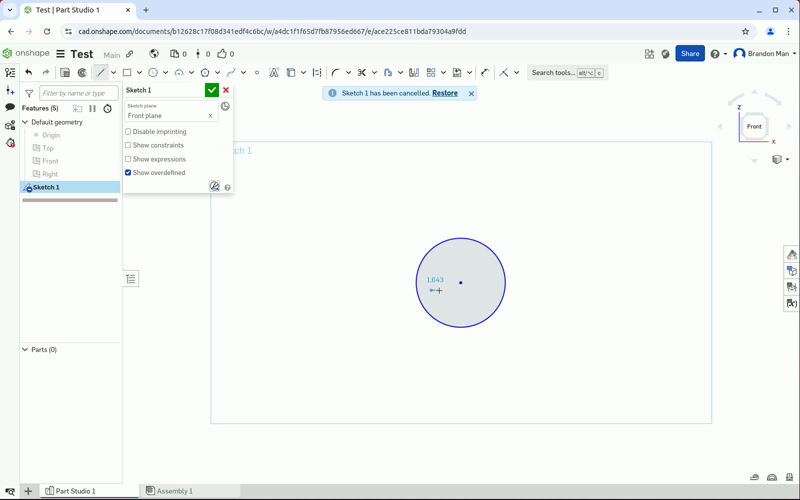
key_up(shift)
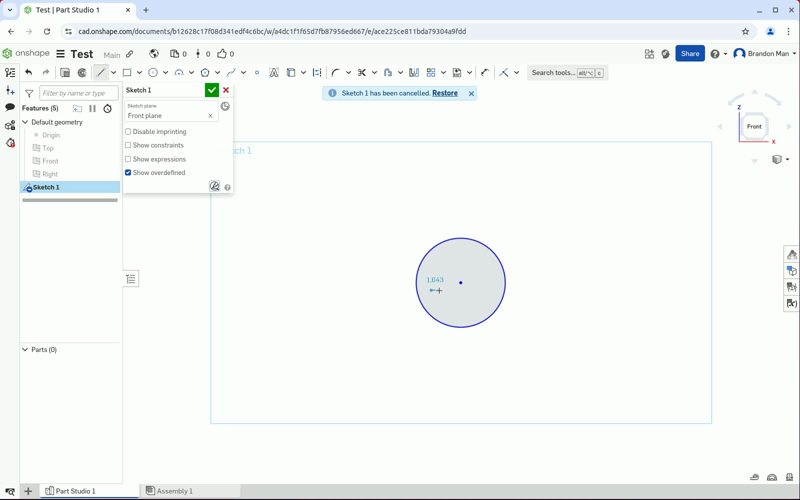
key(esc)
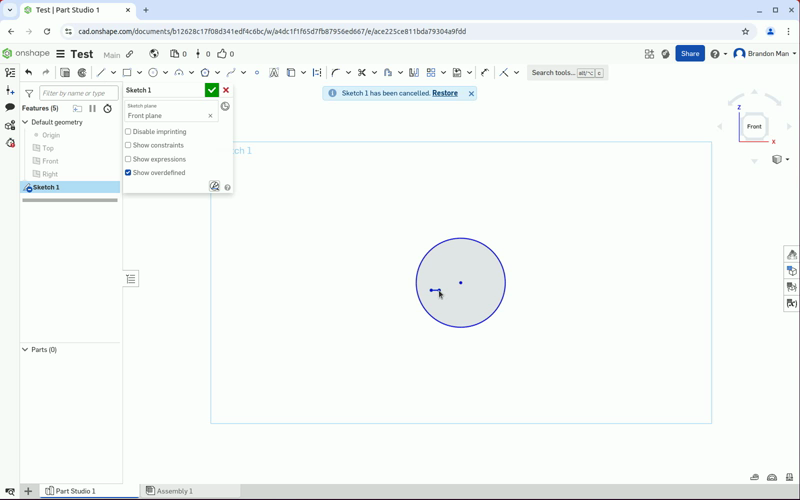
key(a)
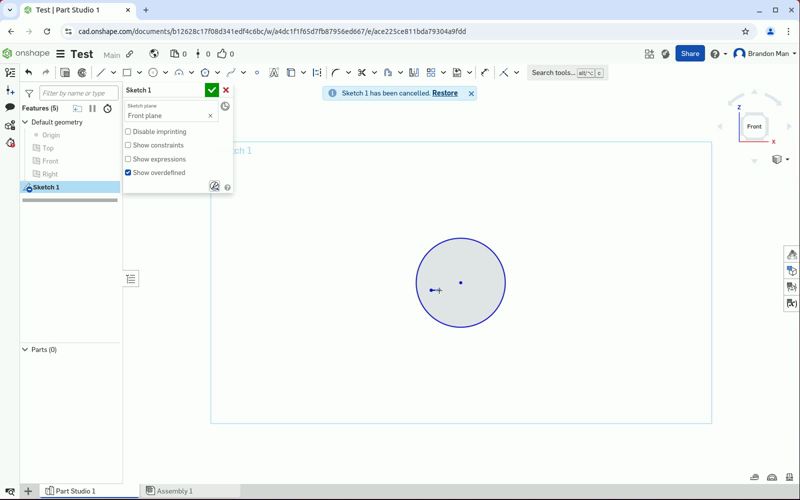
mouse_move(439, 290)
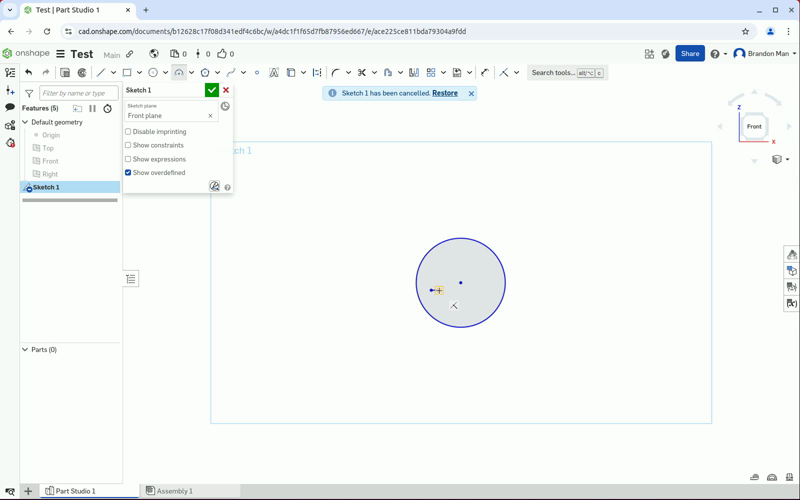
click(439, 290)
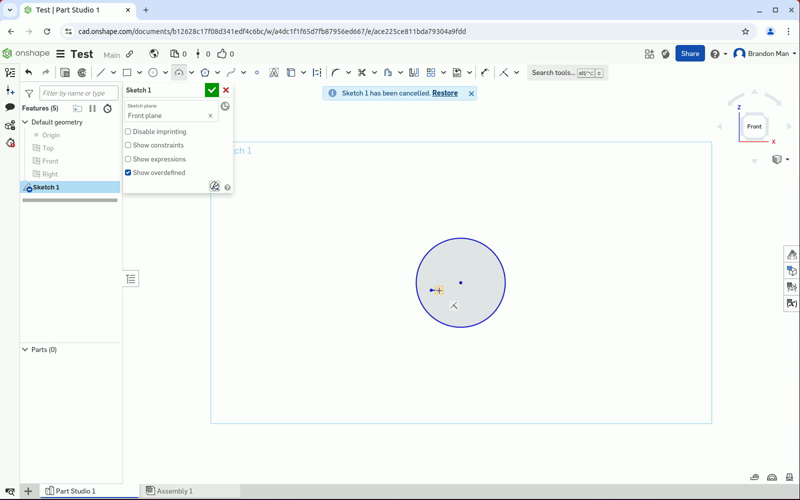
key_down(shift)
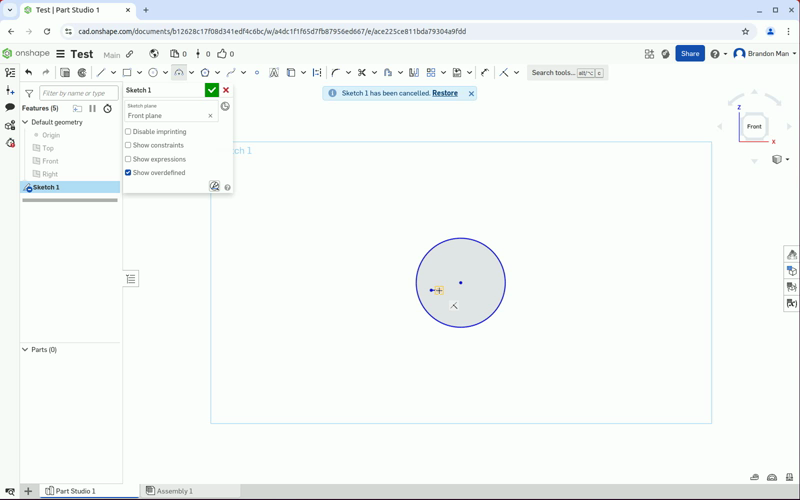
mouse_move(481, 290)
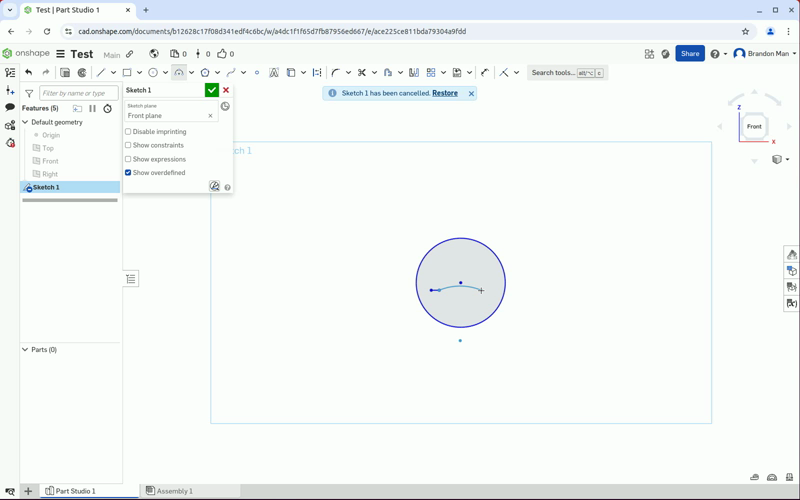
click(481, 290)
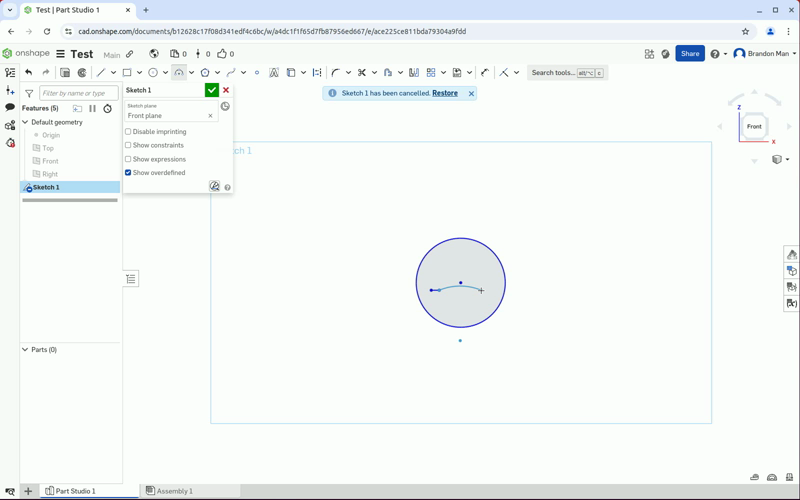
mouse_move(460, 305)
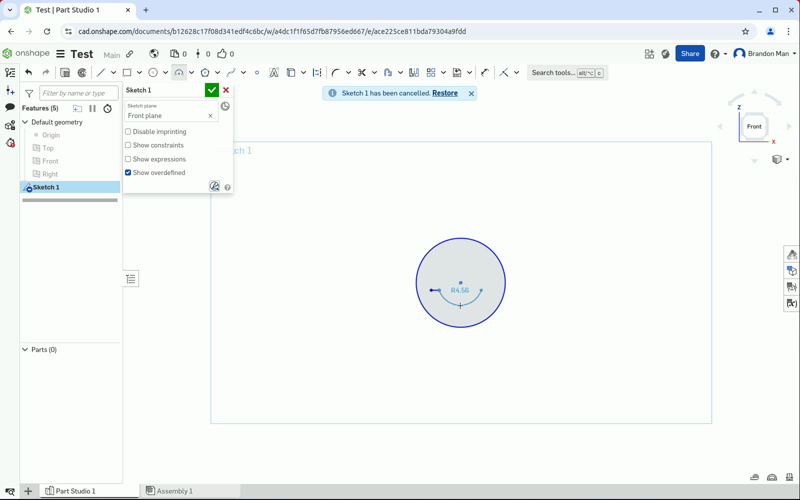
click(460, 305)
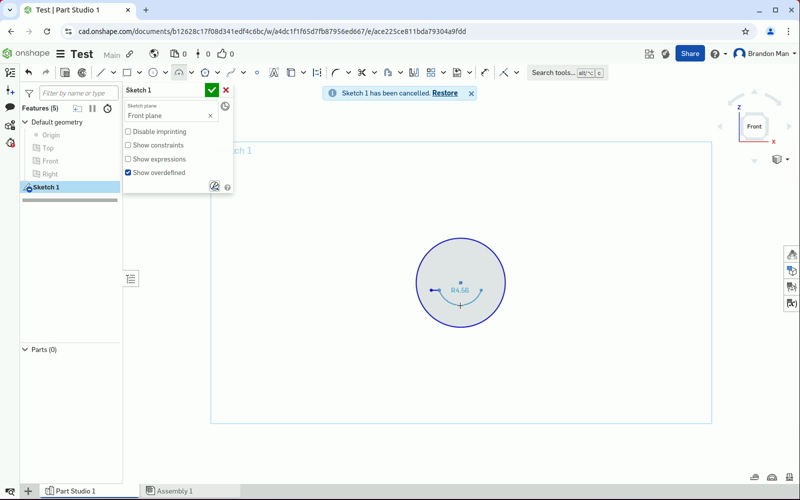
key_up(shift)
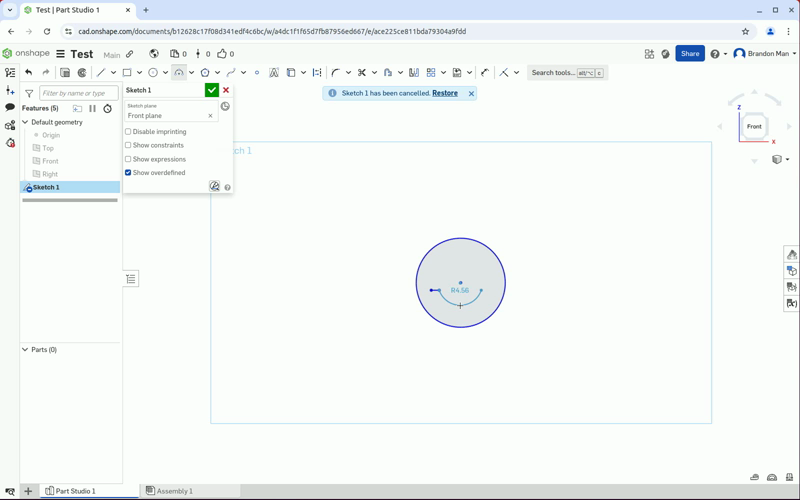
key(esc)
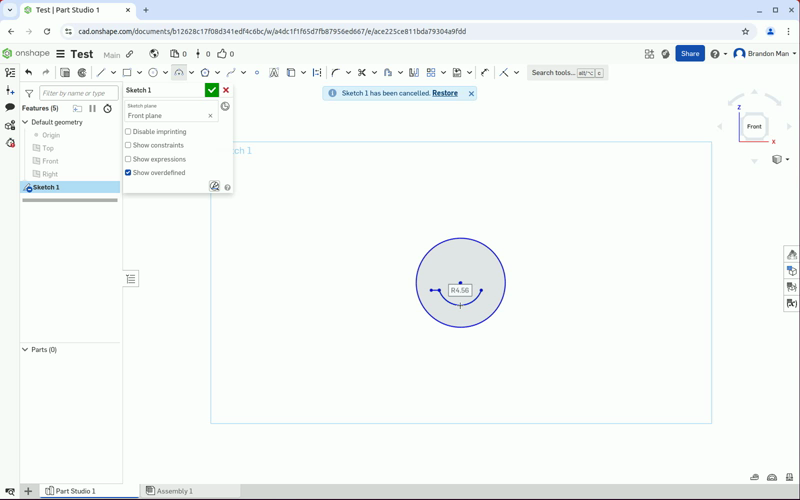
key(l)
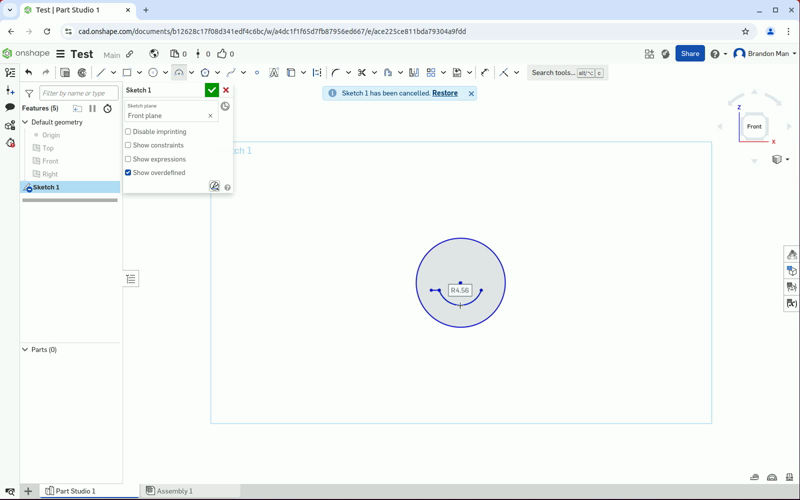
mouse_move(481, 290)
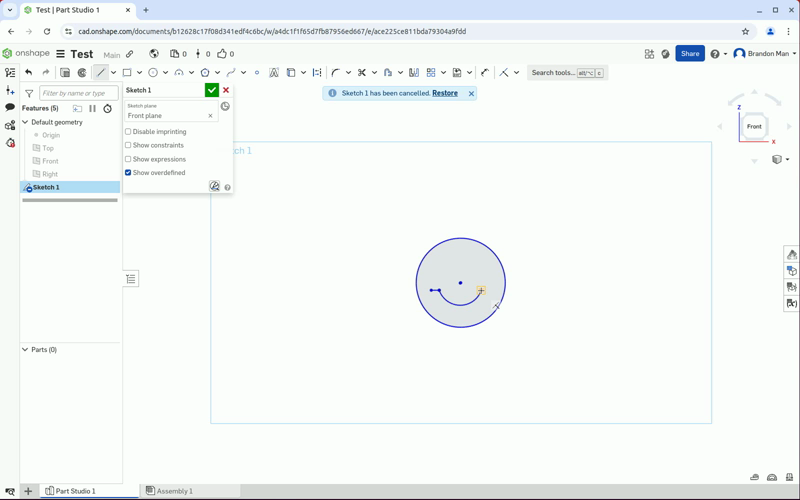
click(481, 290)
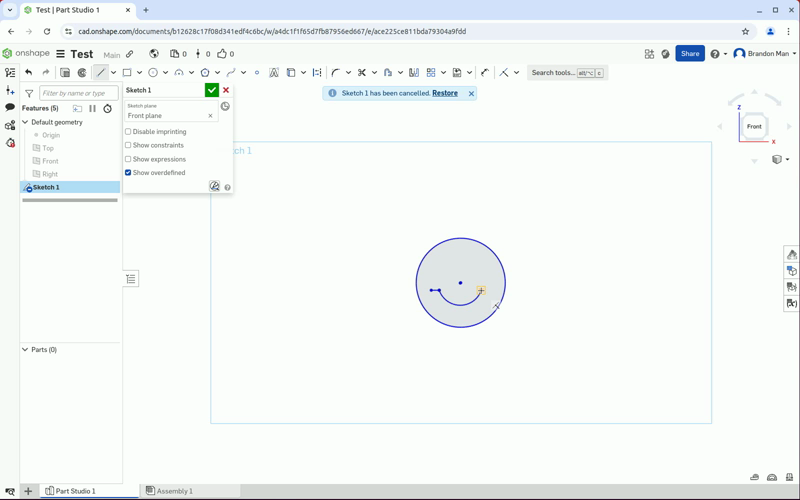
key_down(shift)
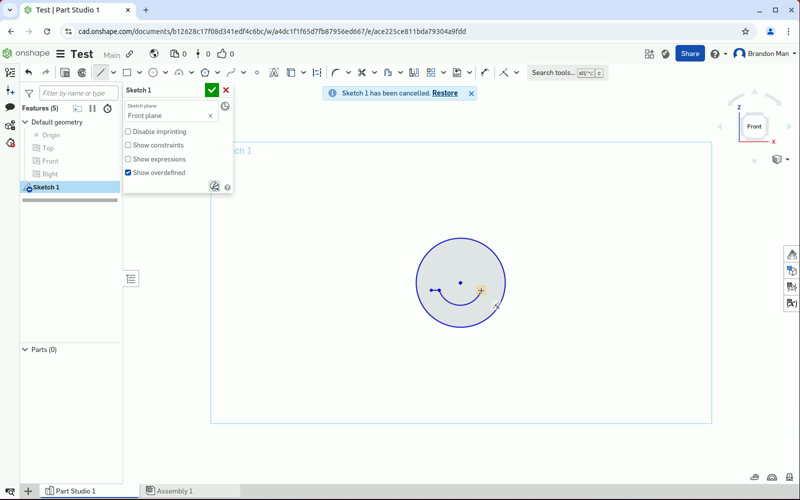
mouse_move(511, 290)
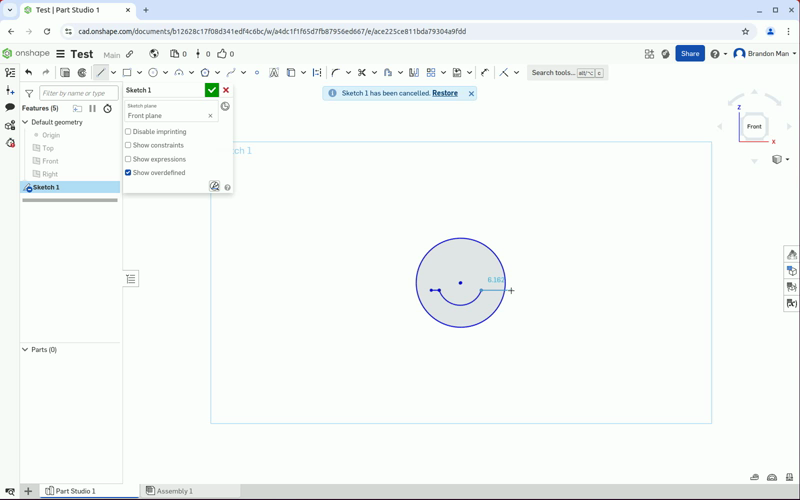
mouse_move(489, 290)
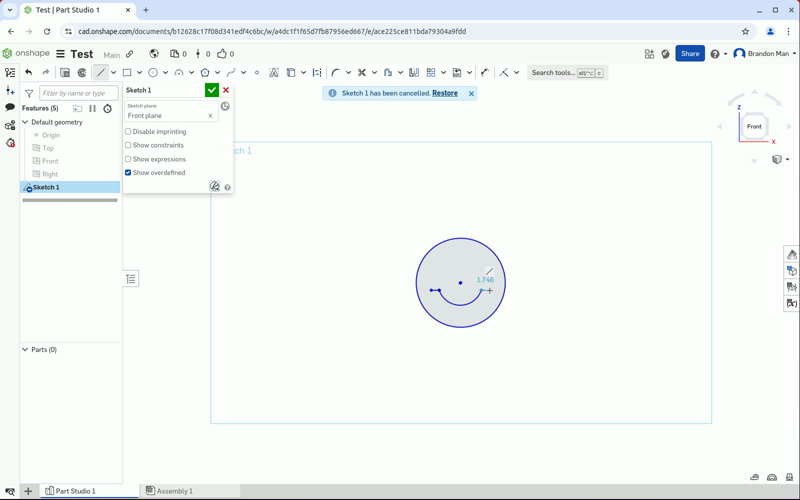
click(489, 290)
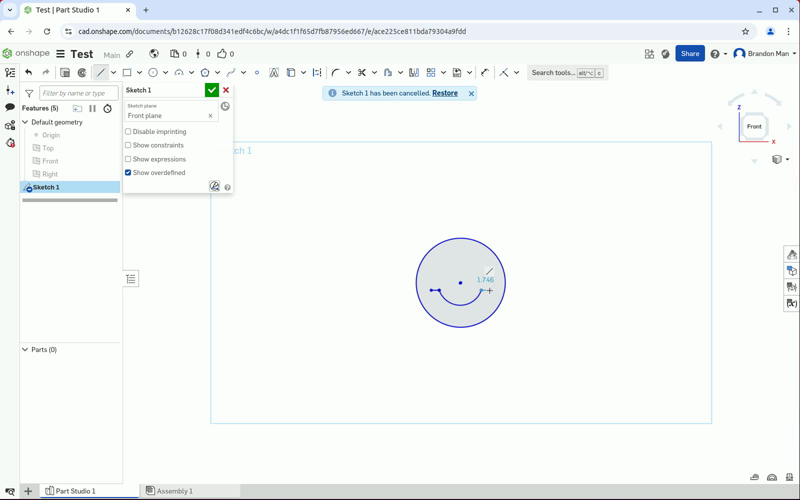
key_up(shift)
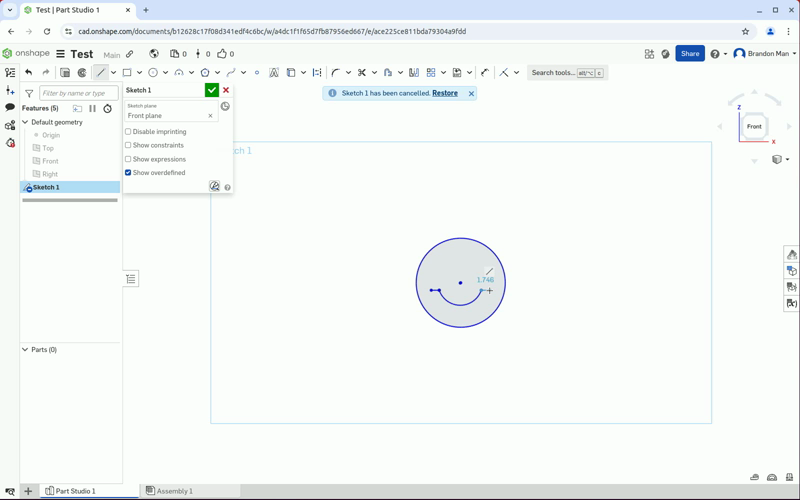
key_down(shift)
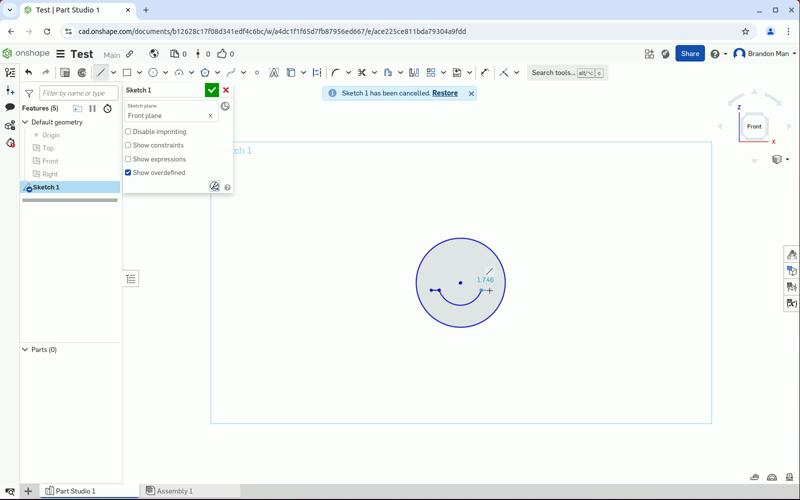
mouse_move(519, 290)
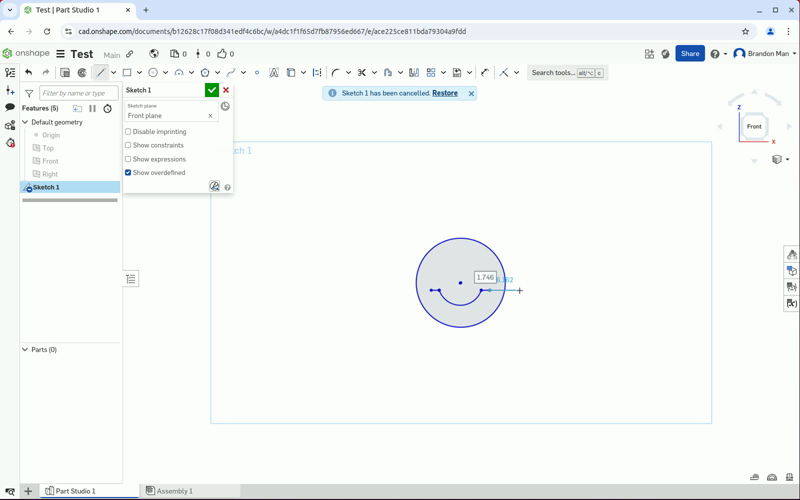
mouse_move(489, 275)
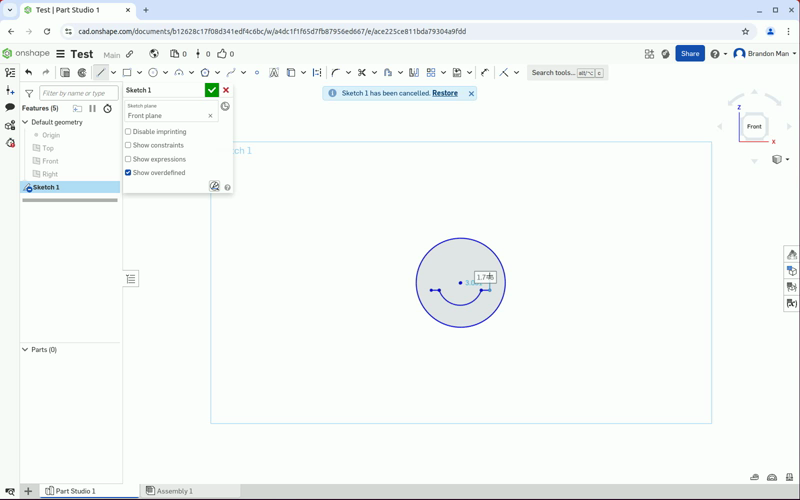
click(489, 275)
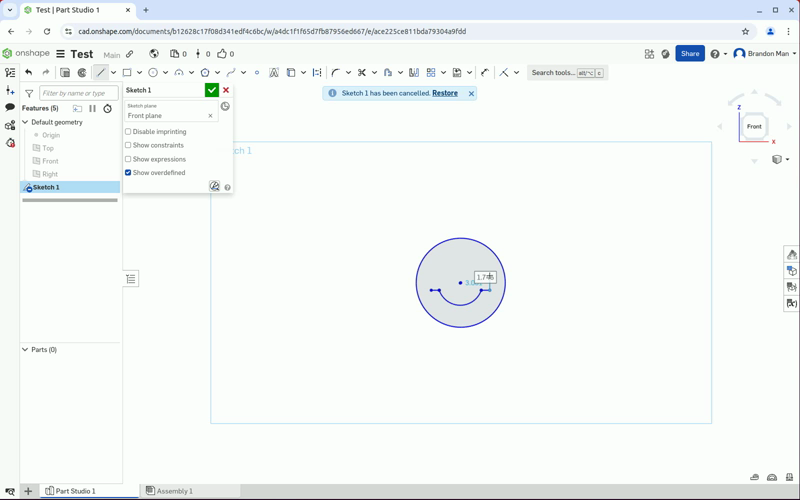
key_up(shift)
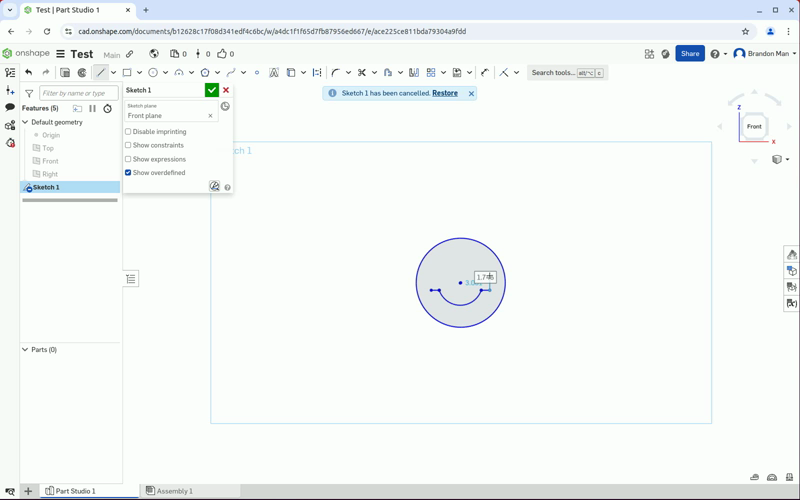
key_down(shift)
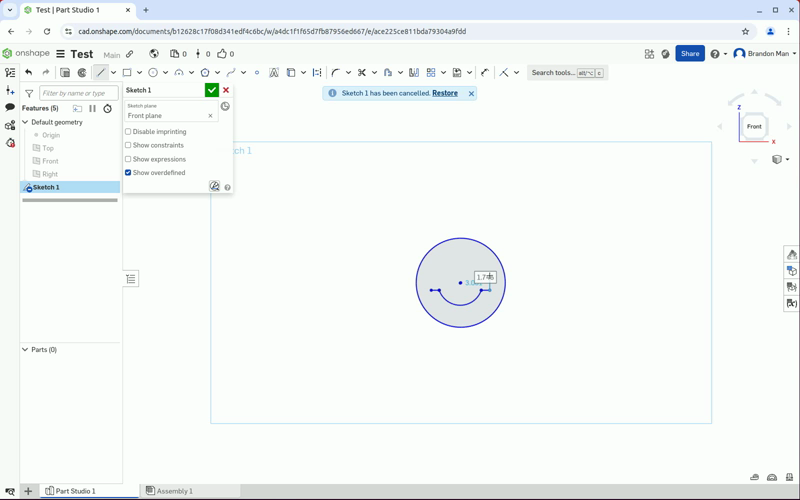
mouse_move(519, 275)
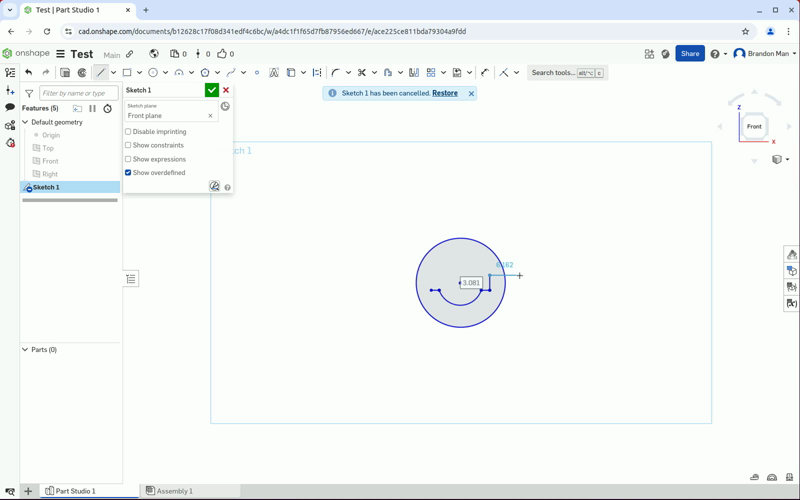
mouse_move(481, 275)
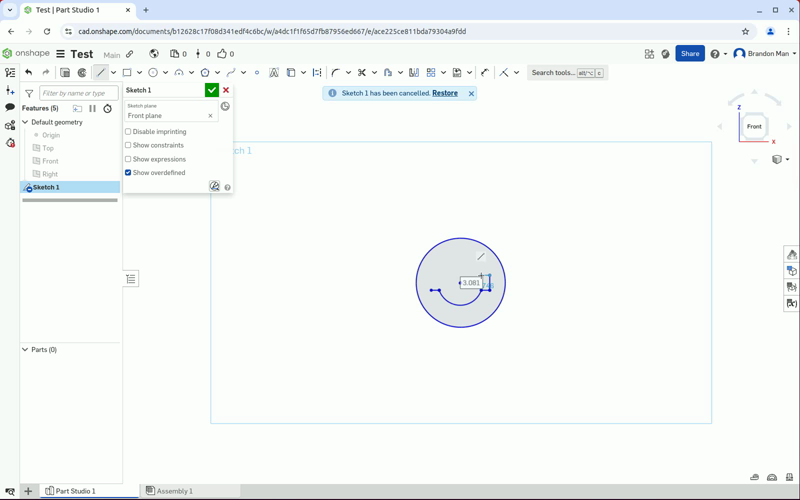
click(481, 275)
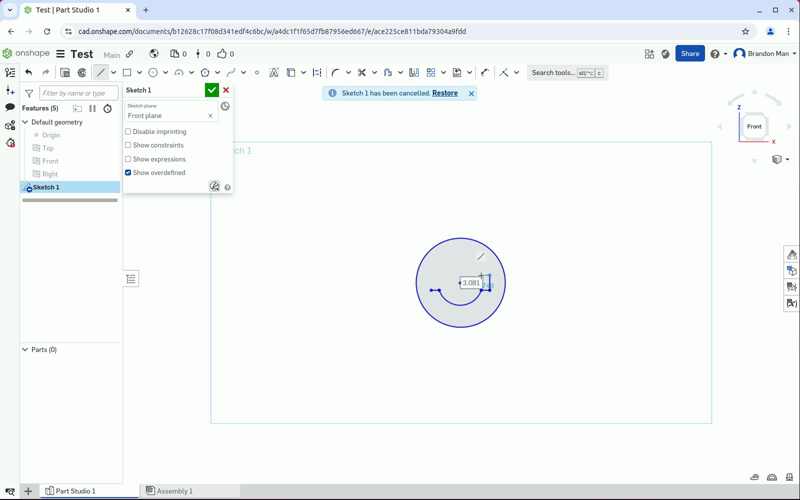
key_up(shift)
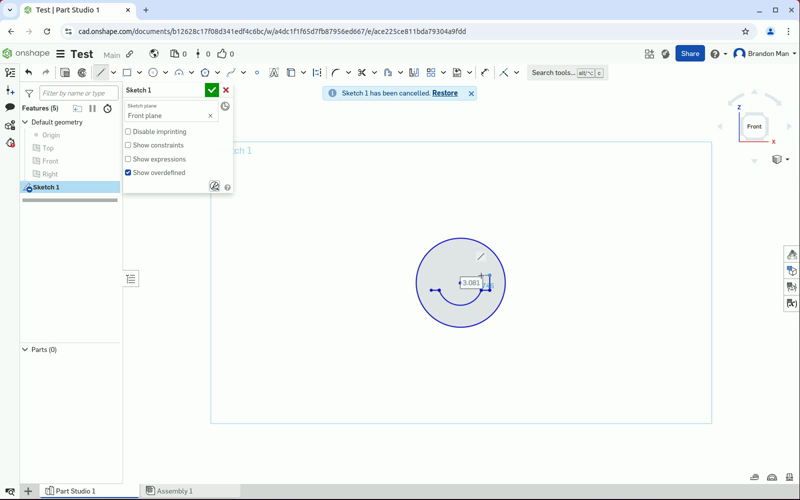
key(esc)
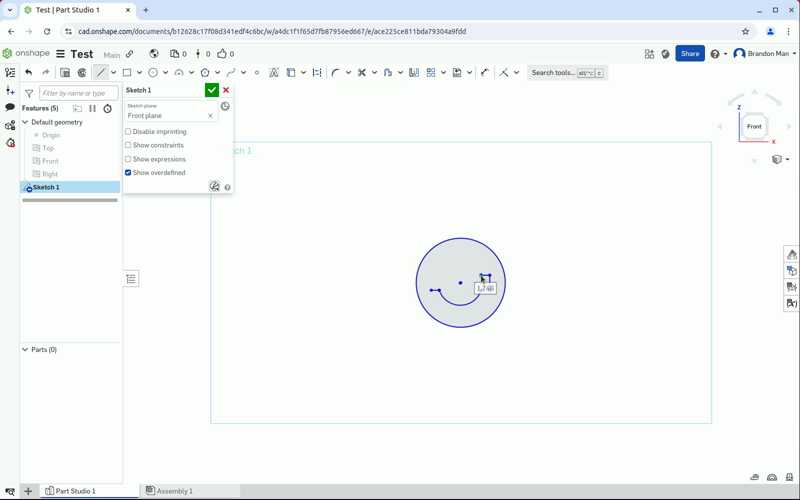
key(a)
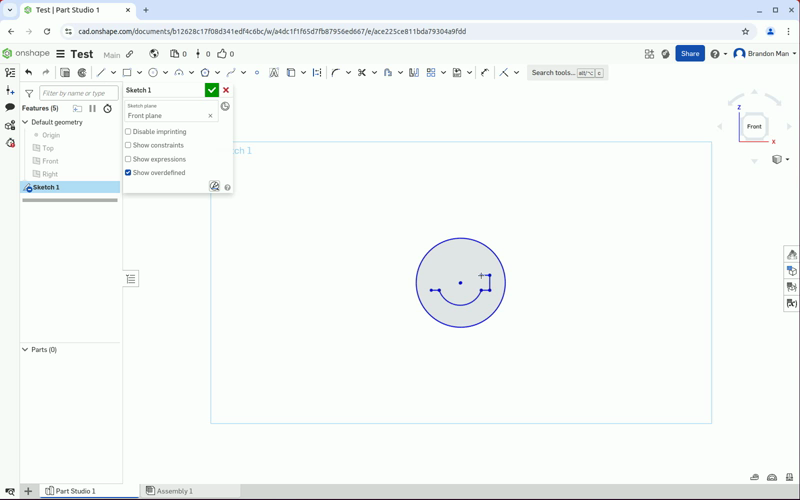
mouse_move(481, 275)
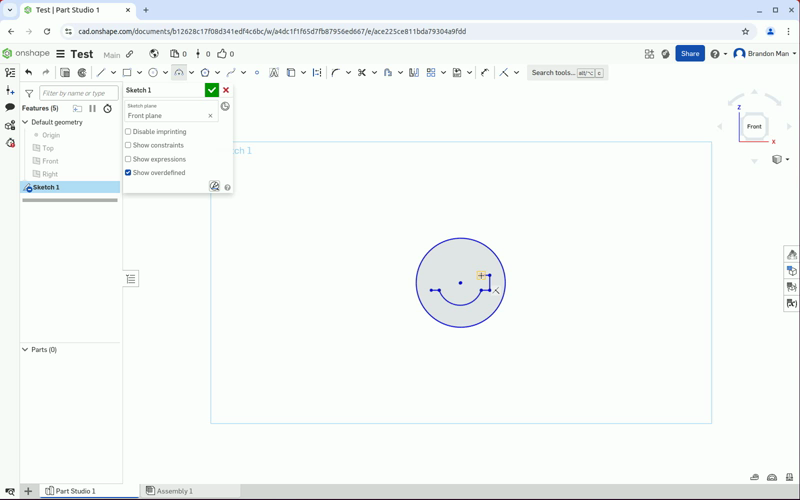
click(481, 275)
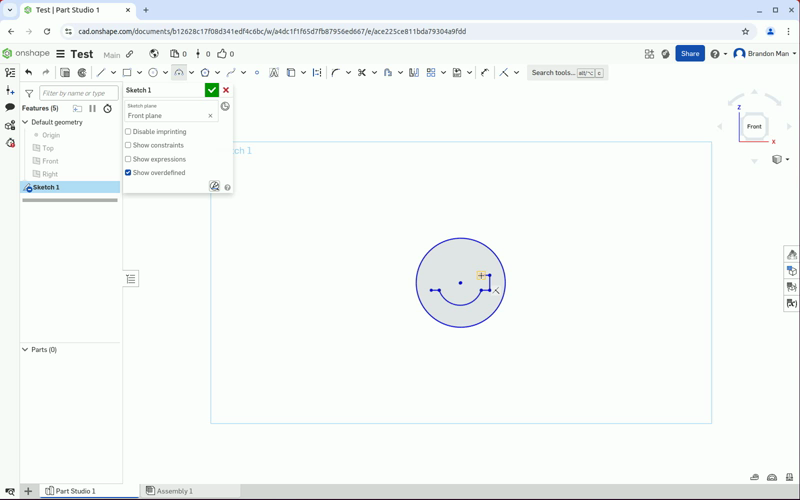
key_down(shift)
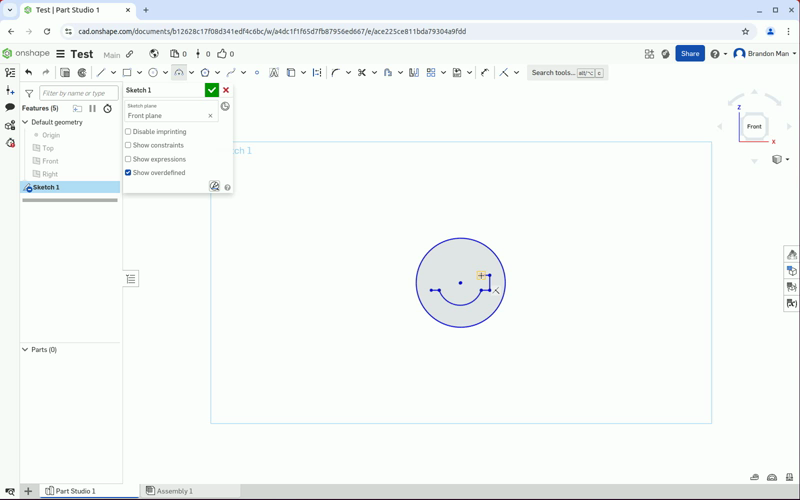
mouse_move(439, 275)
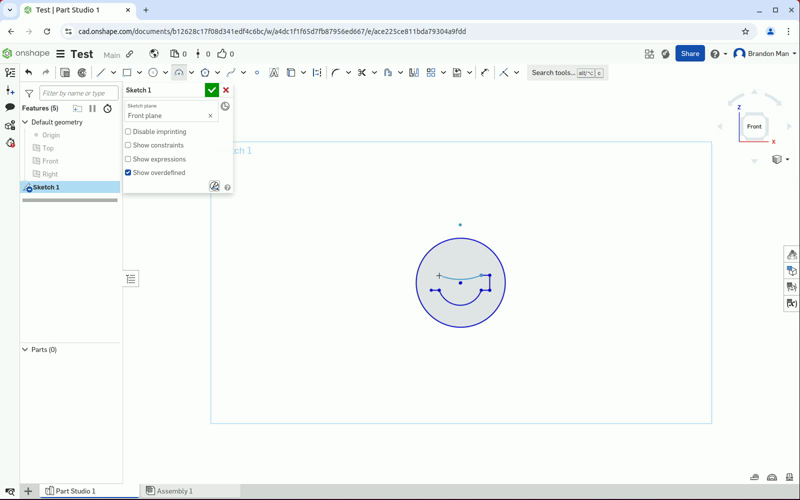
click(439, 275)
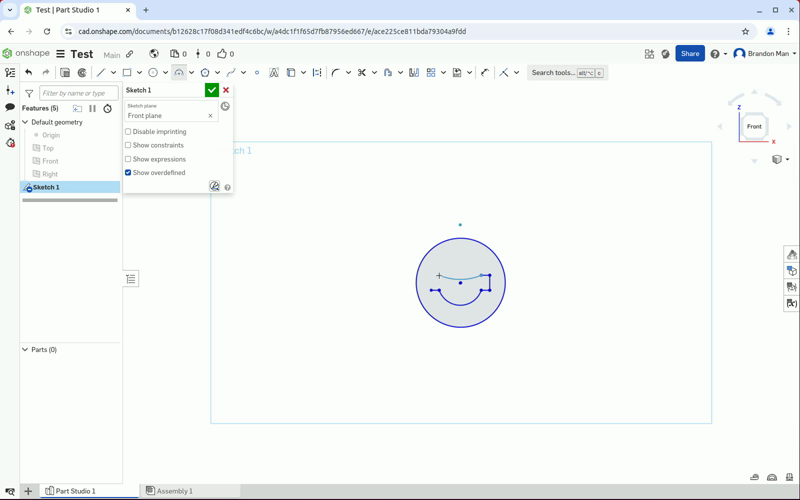
mouse_move(460, 260)
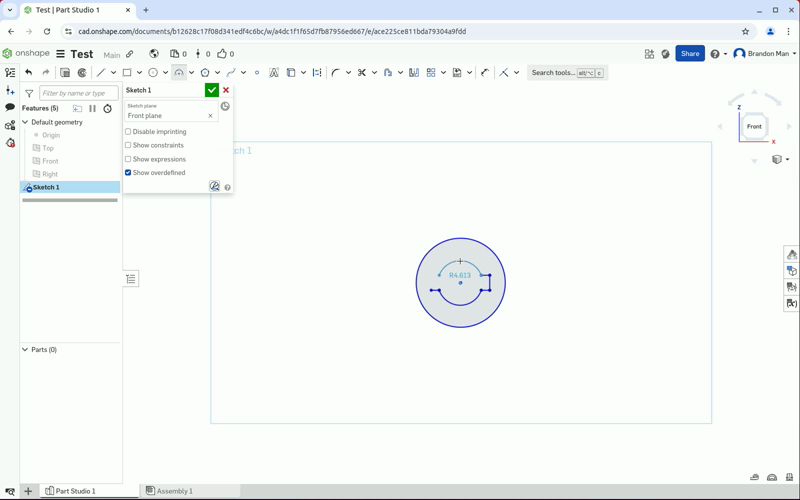
click(460, 260)
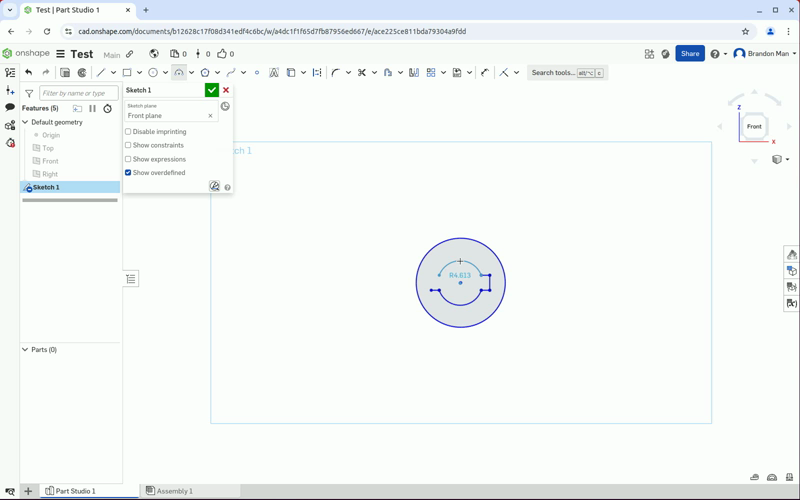
key_up(shift)
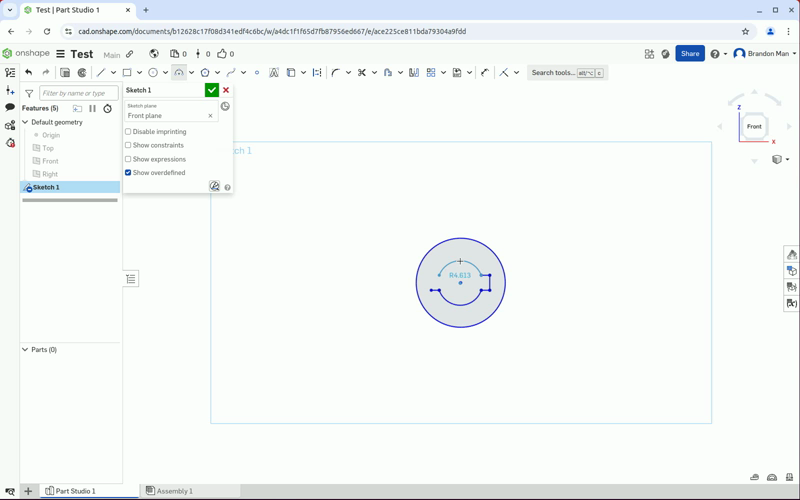
key(esc)
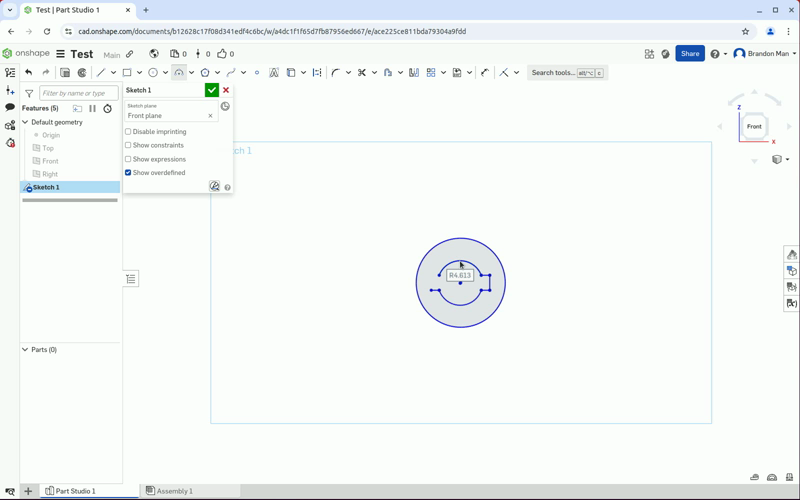
key(l)
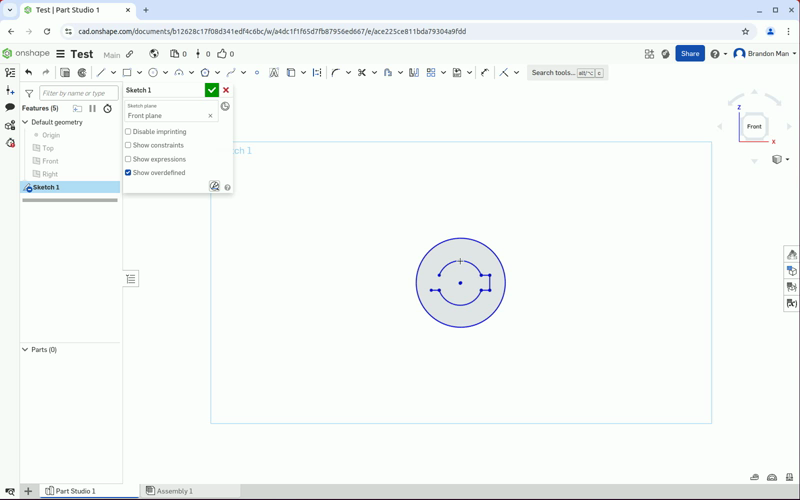
mouse_move(439, 275)
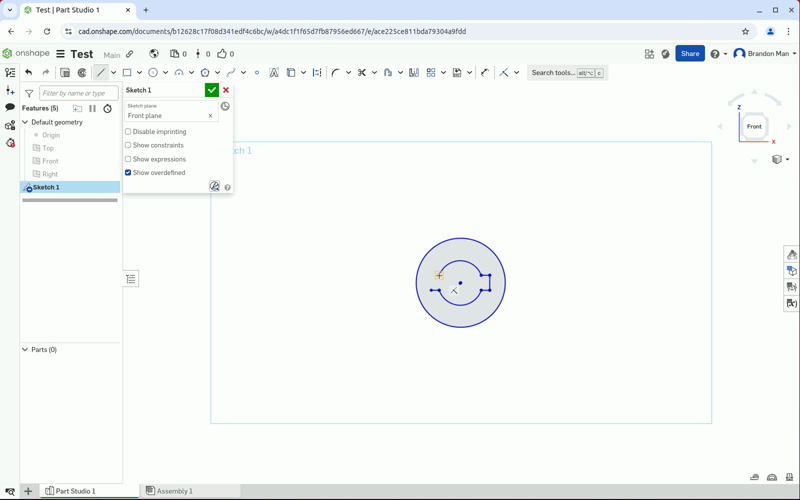
click(439, 275)
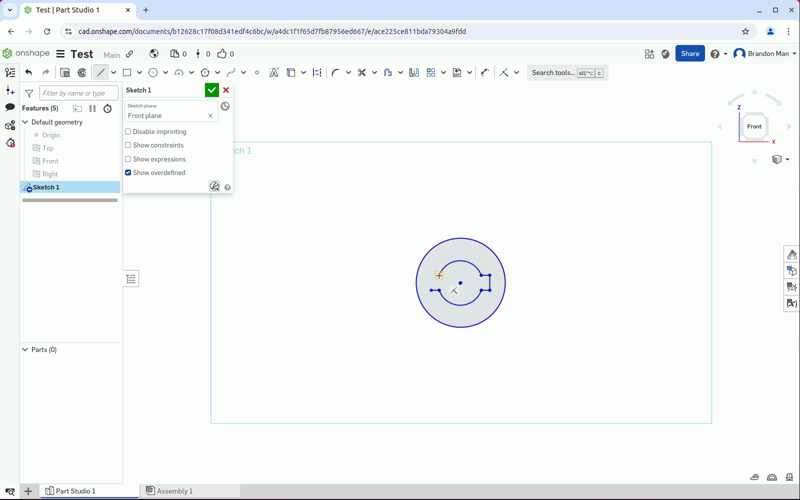
key_down(shift)
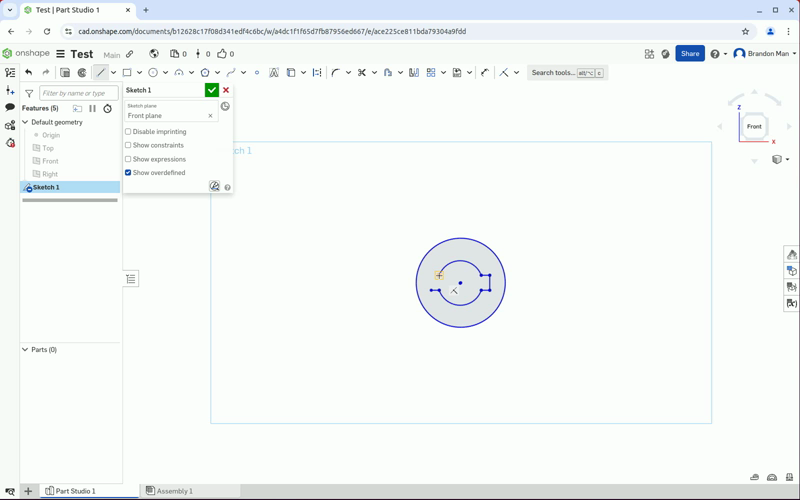
mouse_move(469, 275)
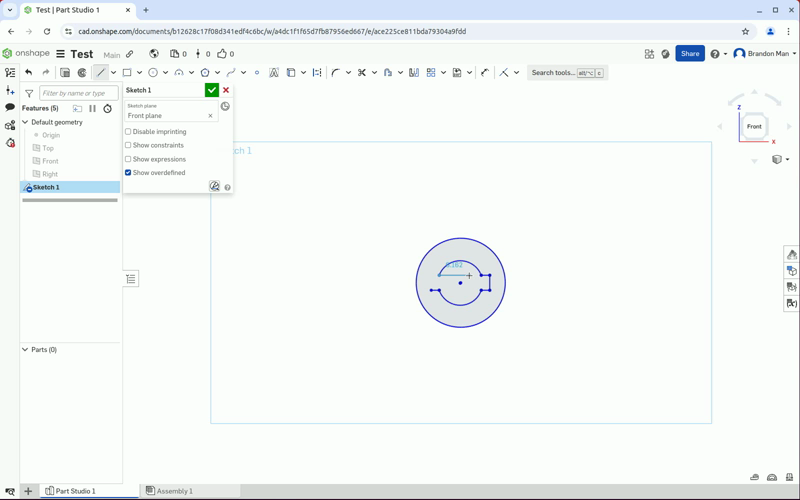
mouse_move(431, 275)
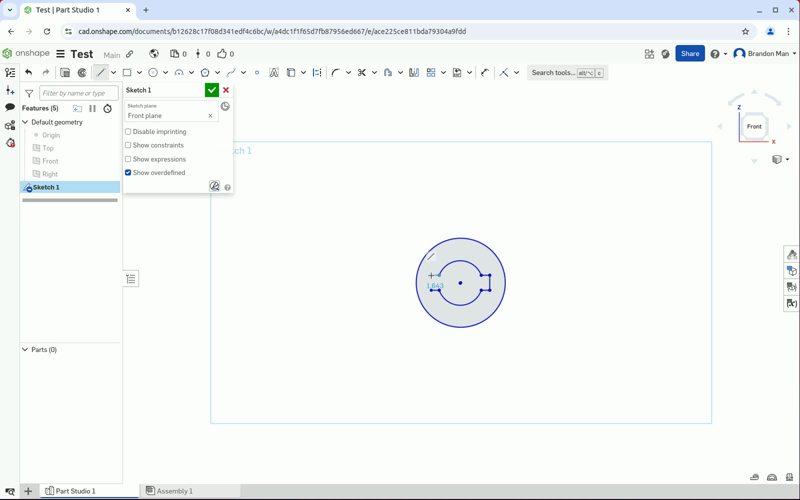
click(431, 275)
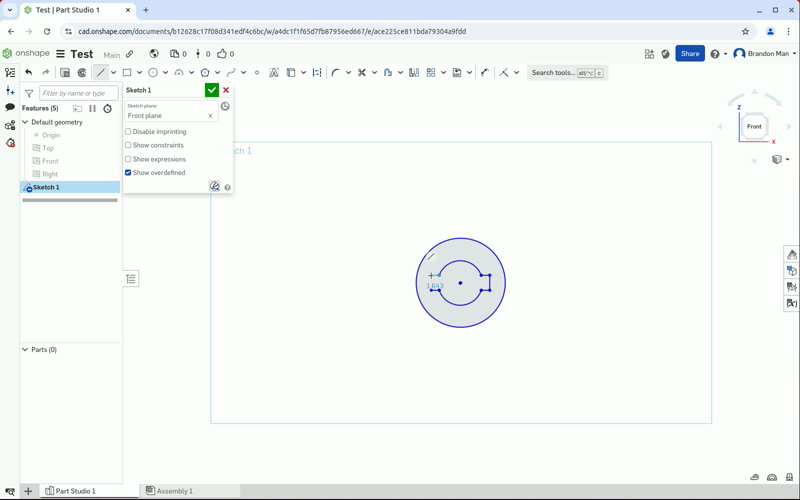
key_up(shift)
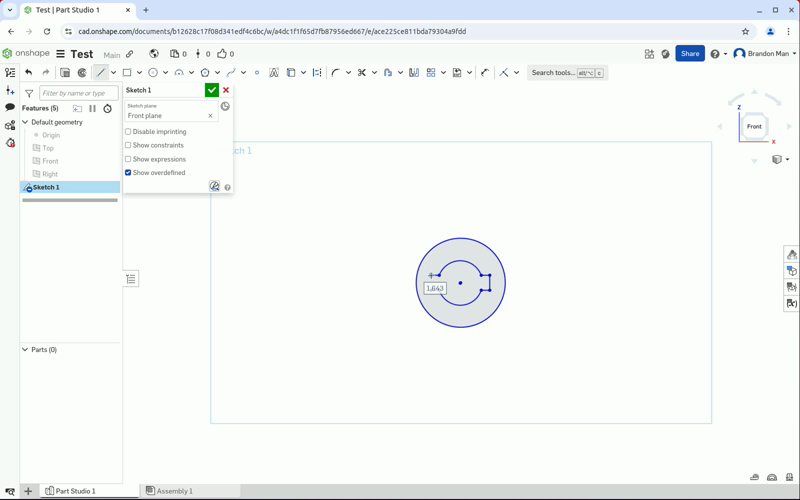
mouse_move(461, 275)
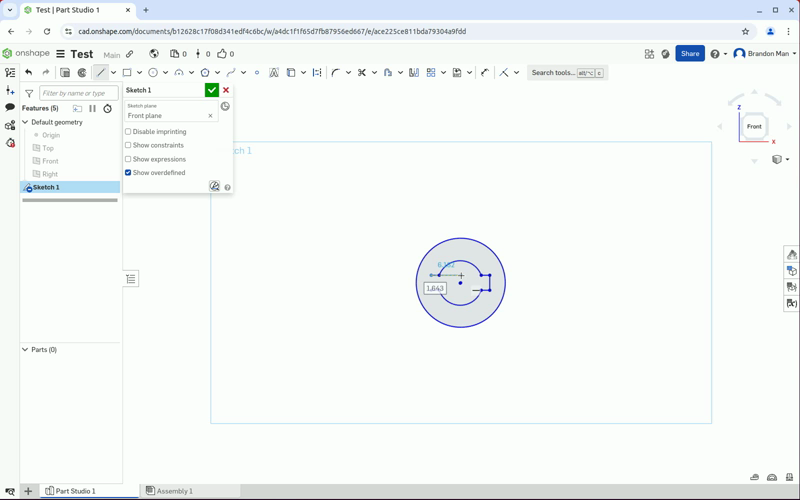
key_down(shift)
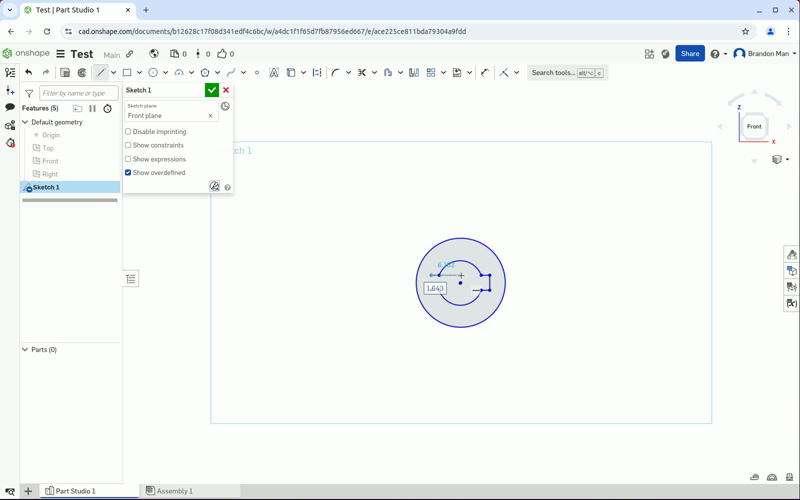
mouse_move(431, 290)
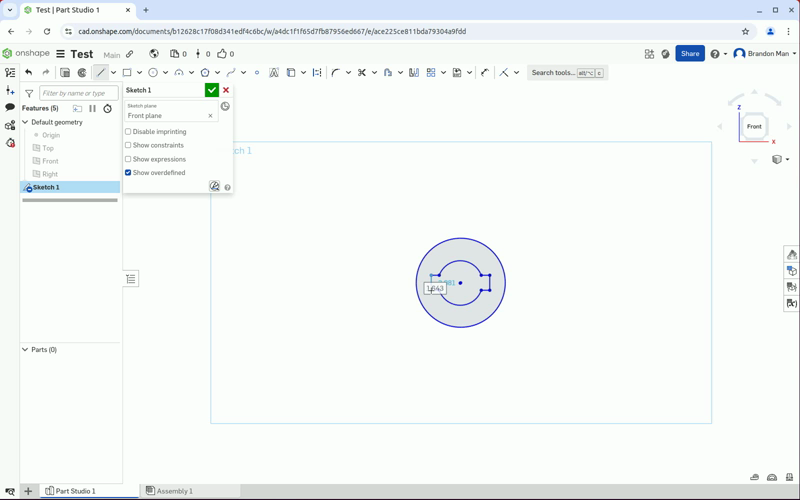
key_up(shift)
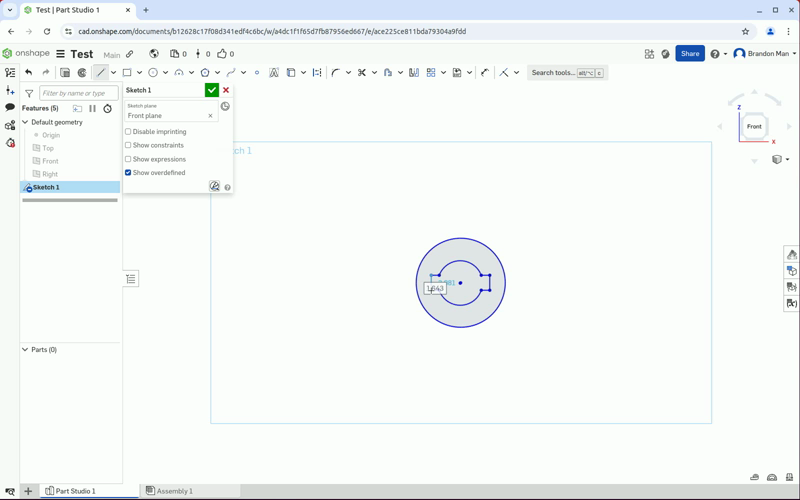
click(431, 290)
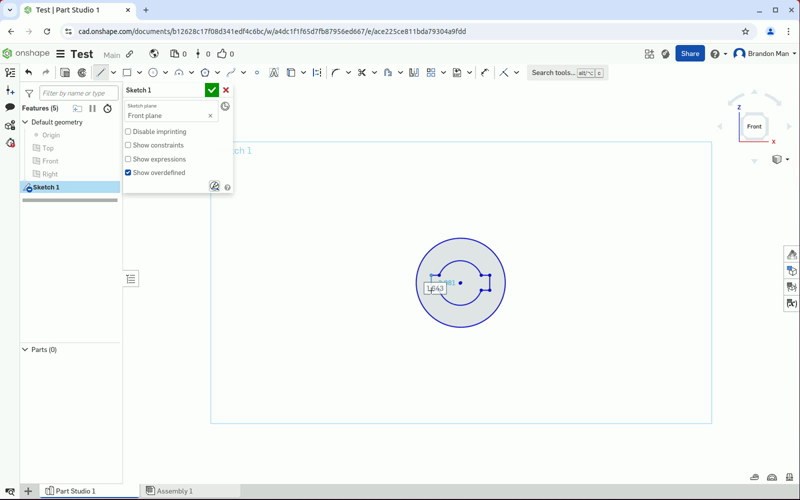
key(esc)
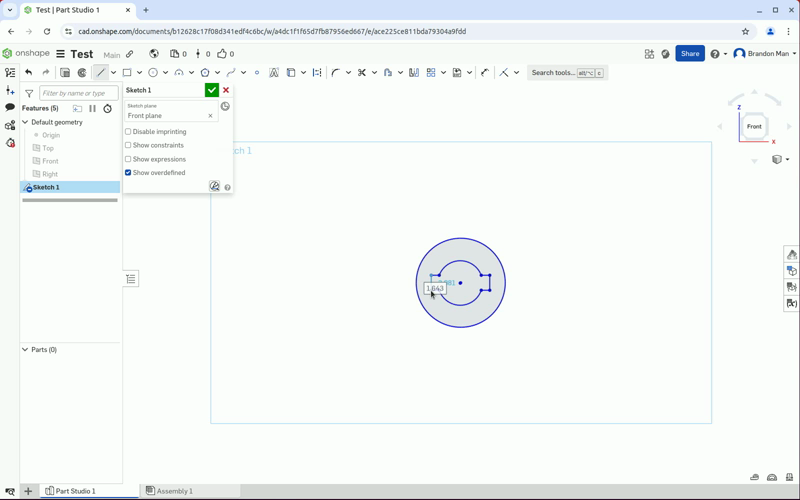
mouse_move(464, 257)
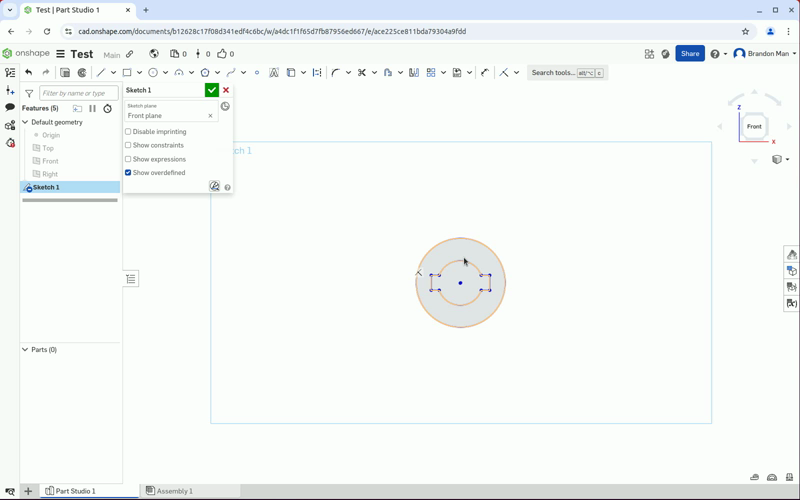
click(464, 257)
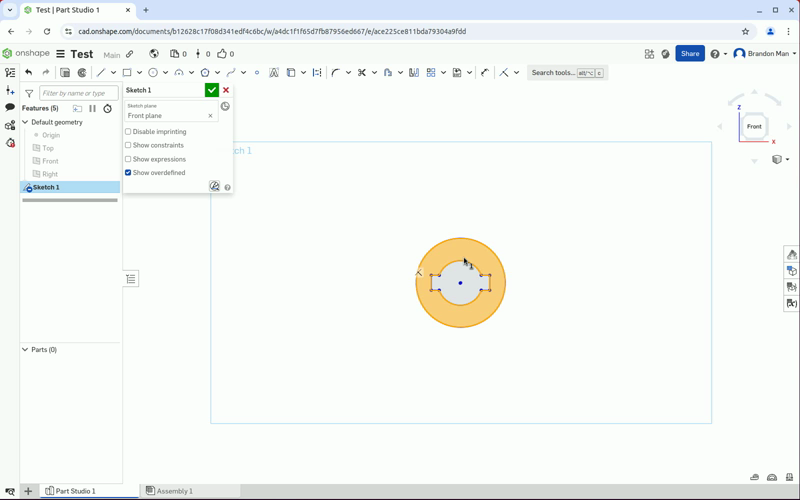
mouse_move(73, 352)
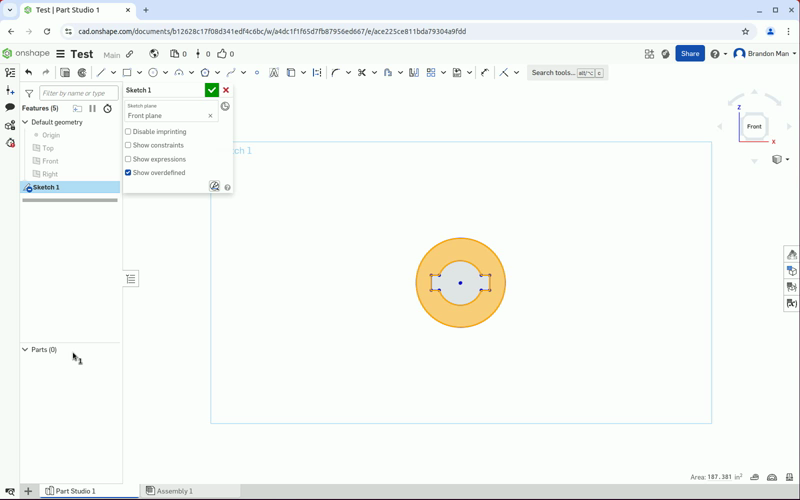
key(shift+y)
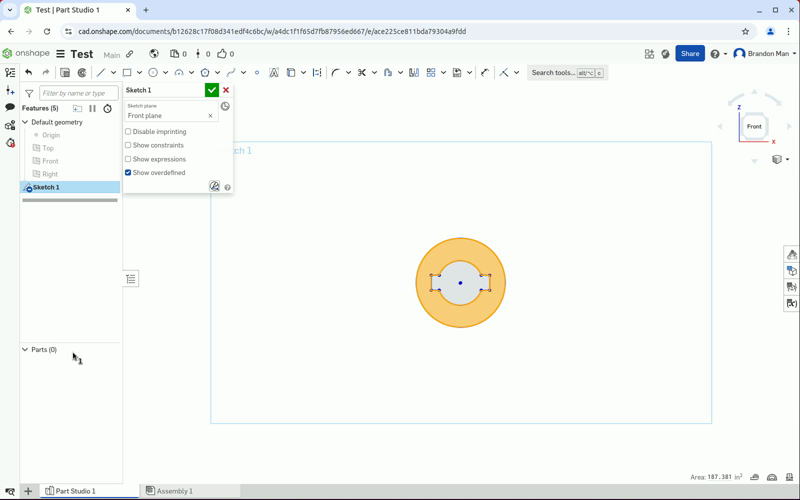
key(shift+e)
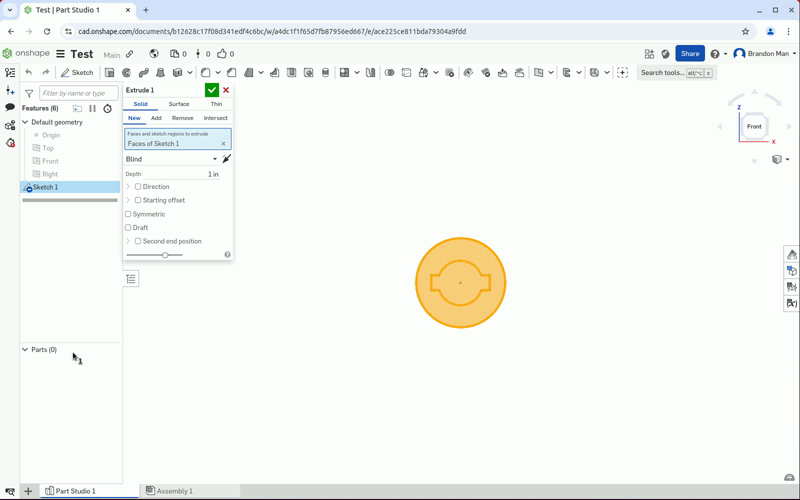
mouse_move(143, 106)
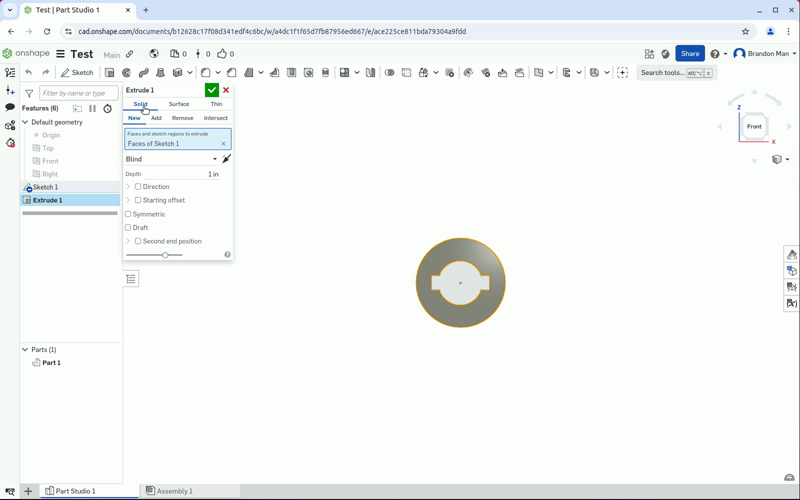
click(143, 106)
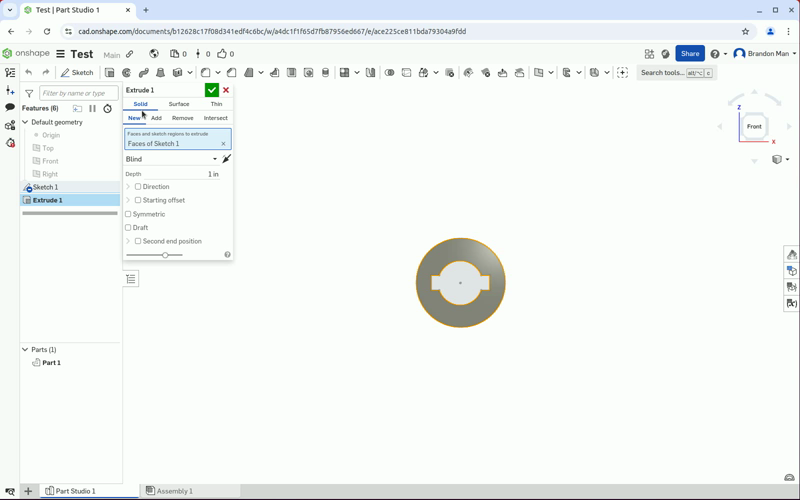
mouse_move(137, 120)
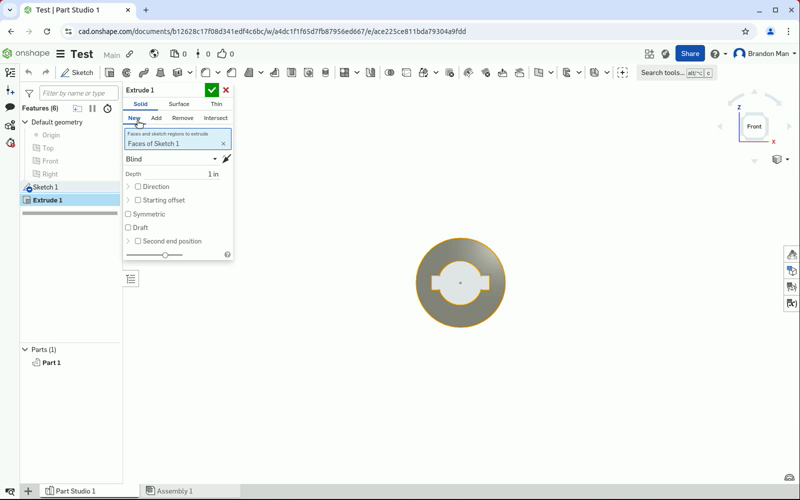
click(137, 120)
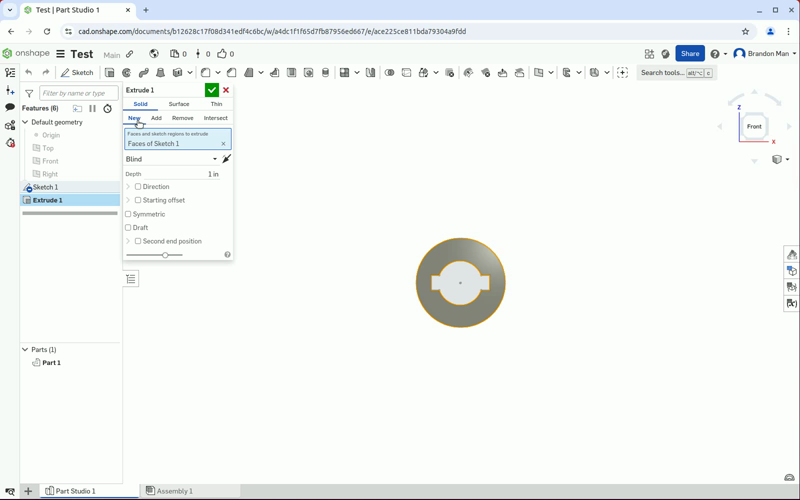
key(tab, 4)
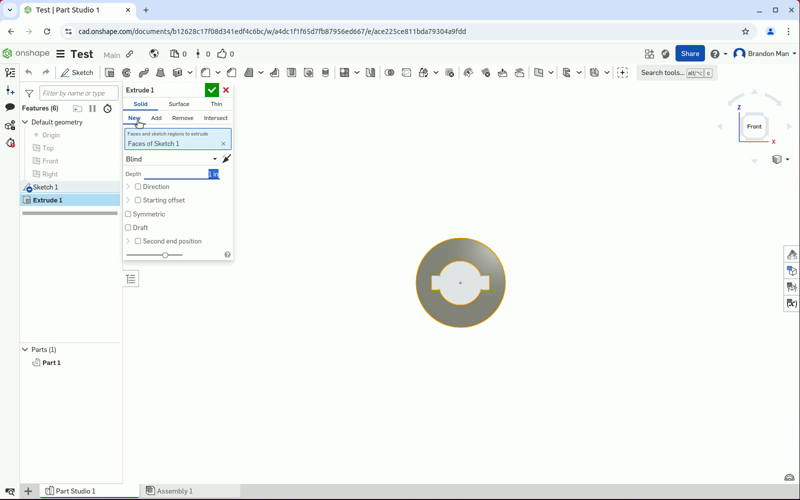
text(16.128)
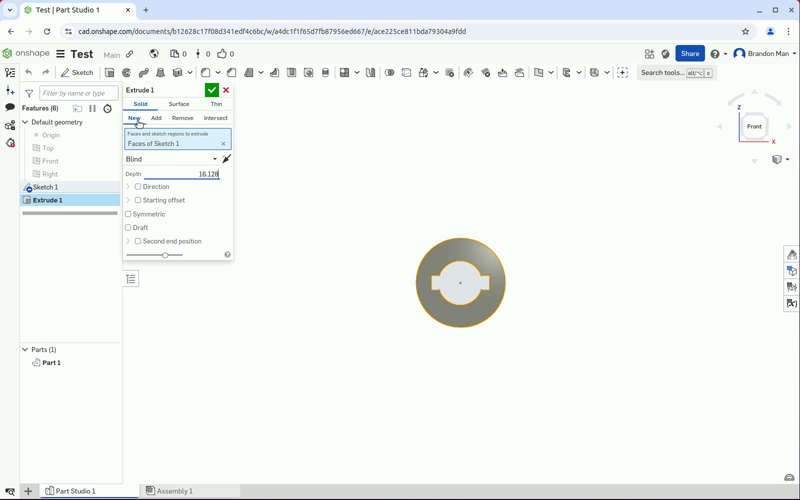
key(enter)
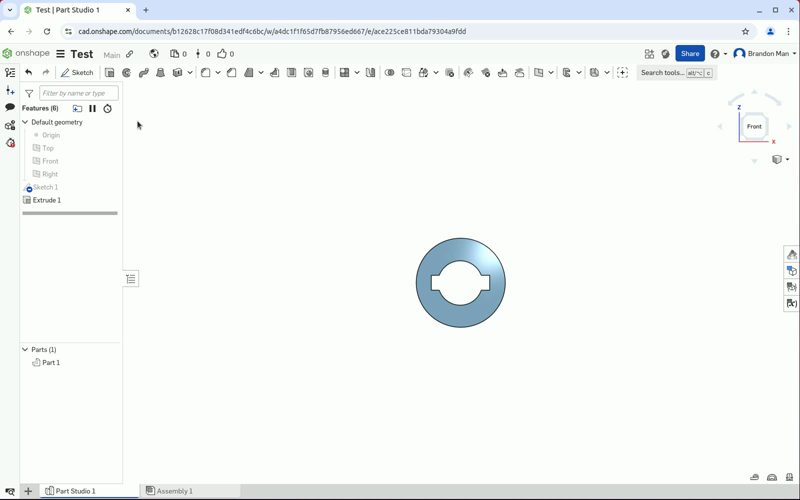
key(shift+h)
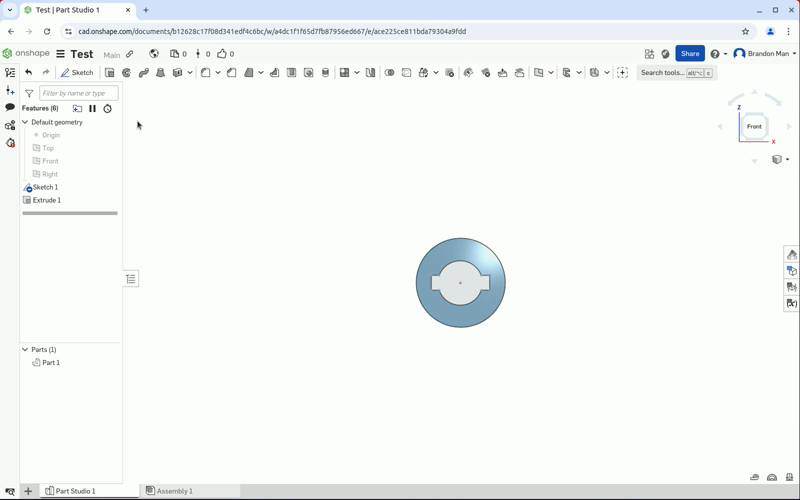
key(shift+h)
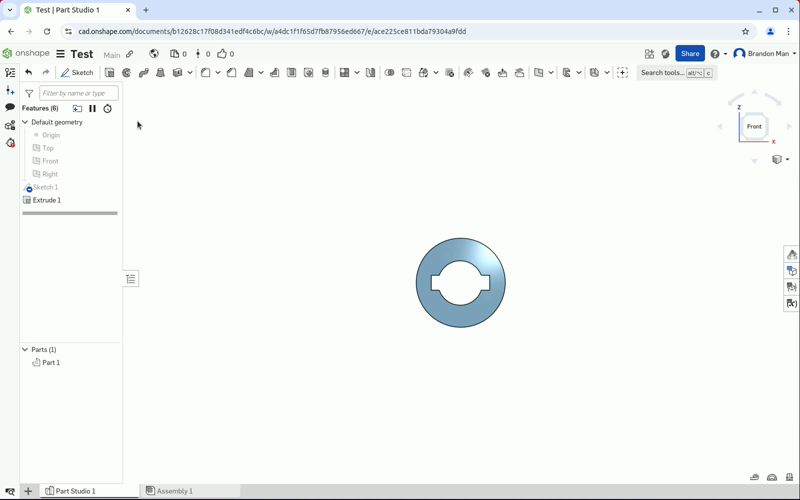
mouse_move(73, 189)
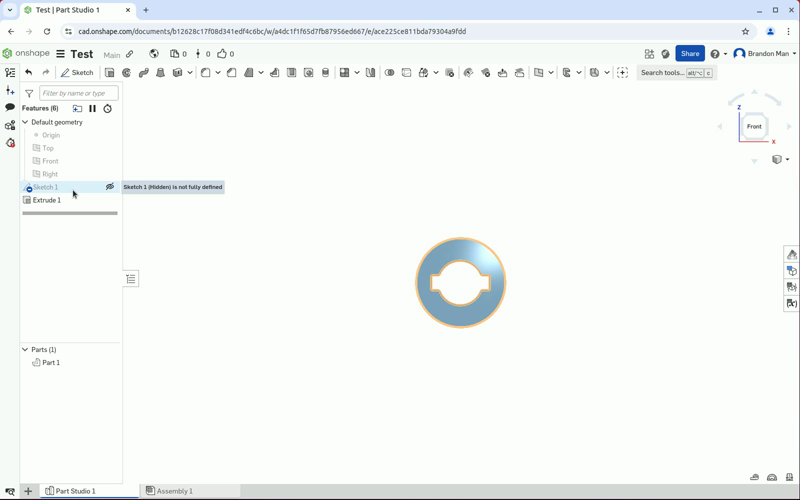
click(73, 189)
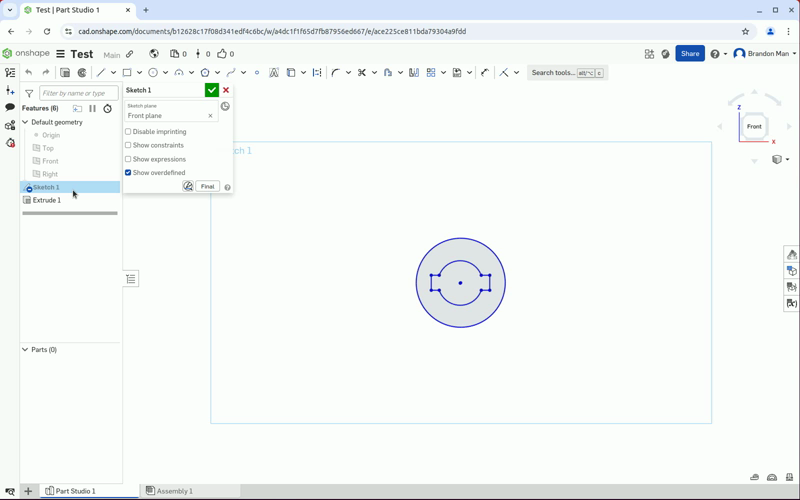
mouse_move(229, 92)
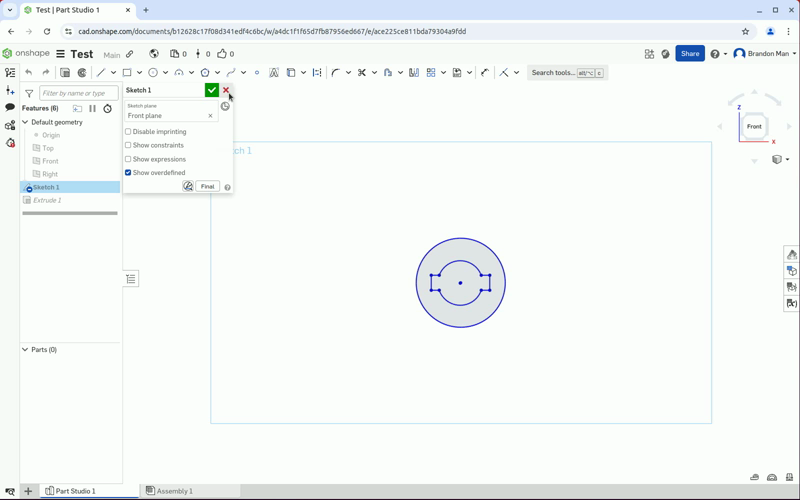
click(229, 92)
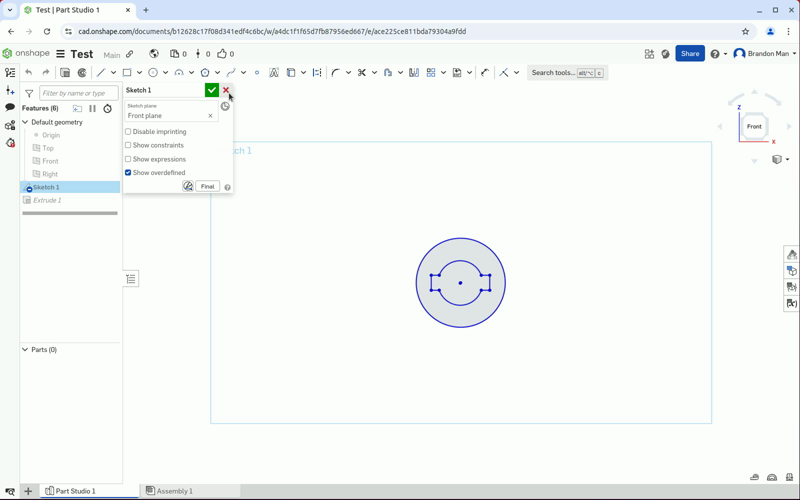
key(shift+s)
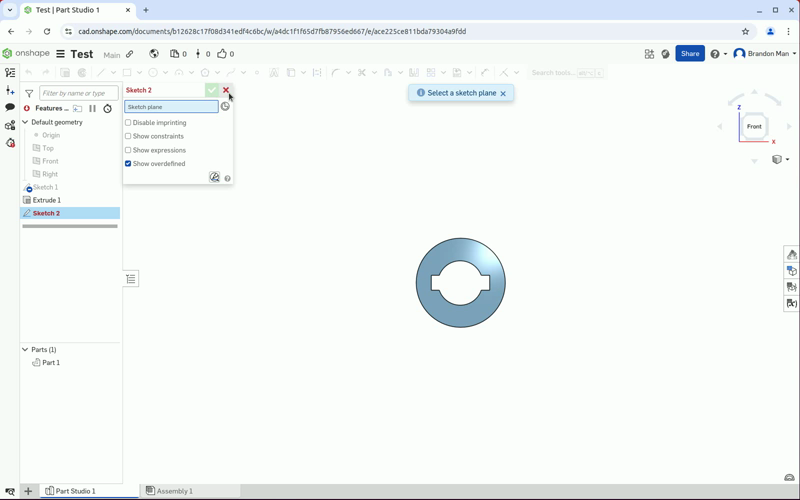
mouse_move(73, 163)
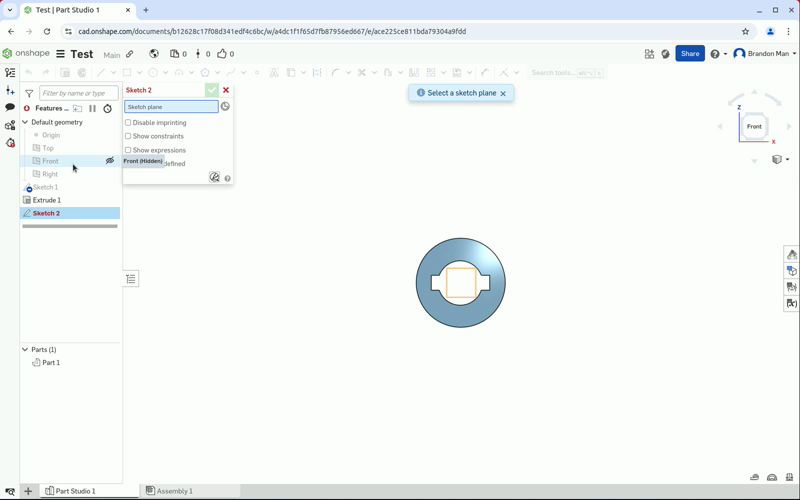
click(73, 163)
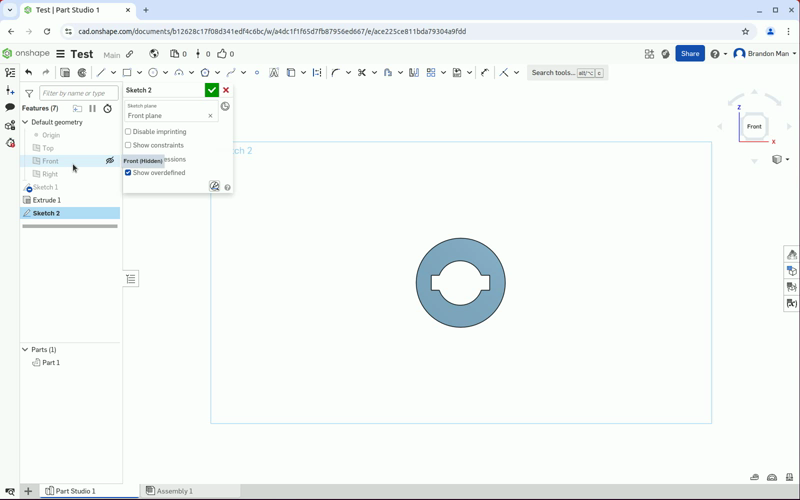
mouse_move(73, 352)
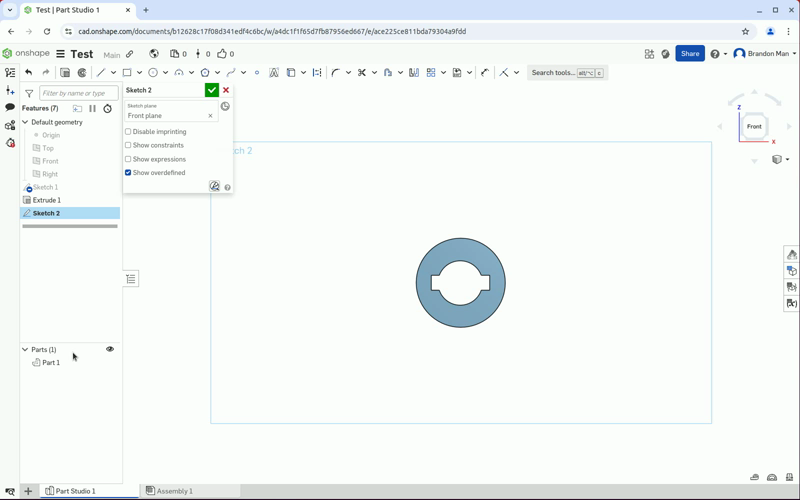
key(y)
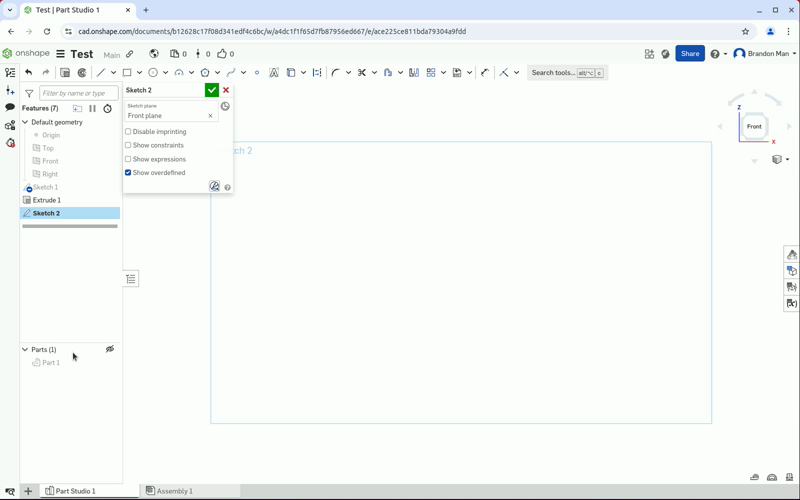
key(l)
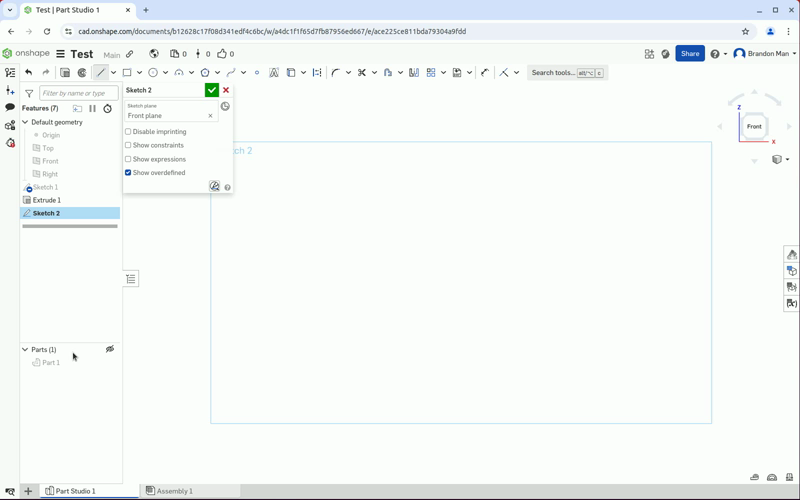
key_down(shift)
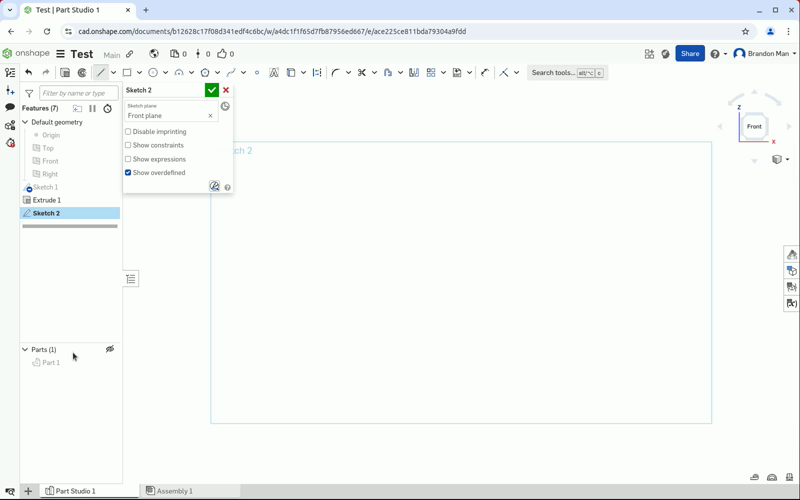
mouse_move(431, 290)
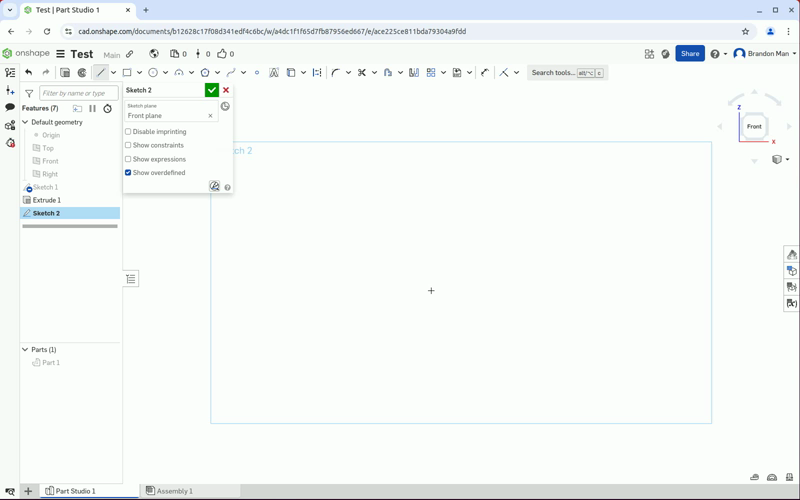
click(431, 290)
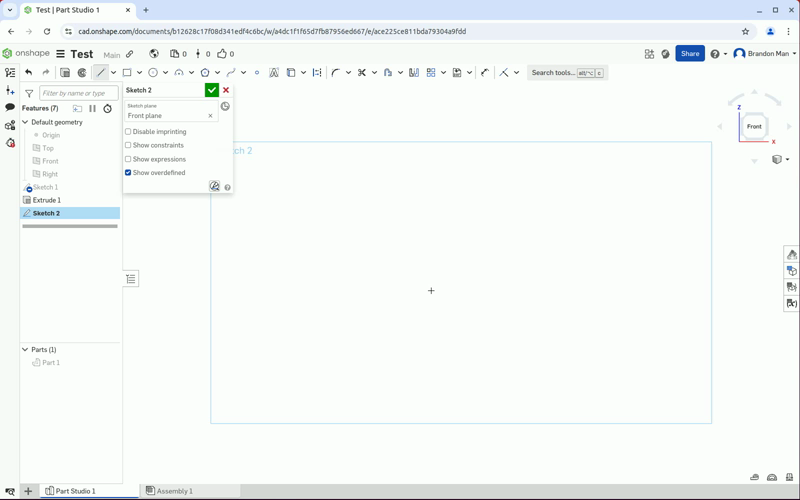
key_up(shift)
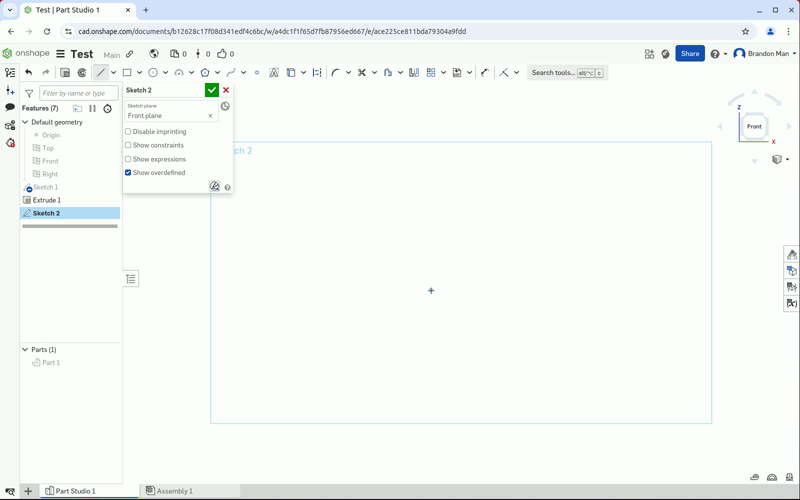
key_down(shift)
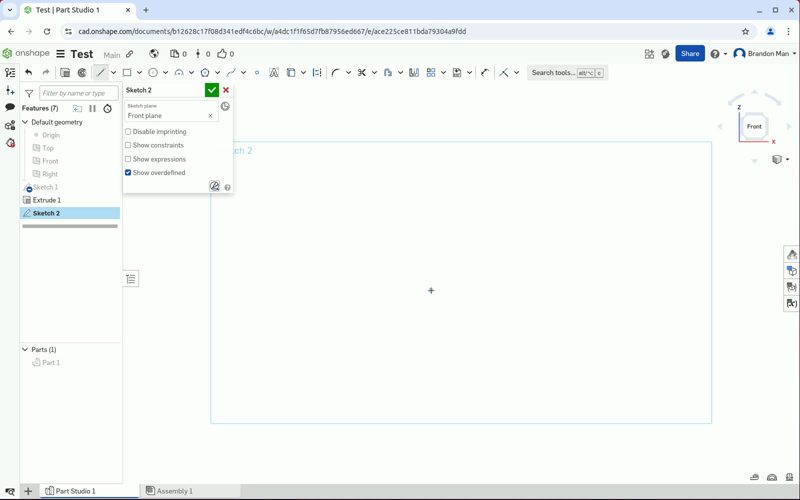
mouse_move(461, 290)
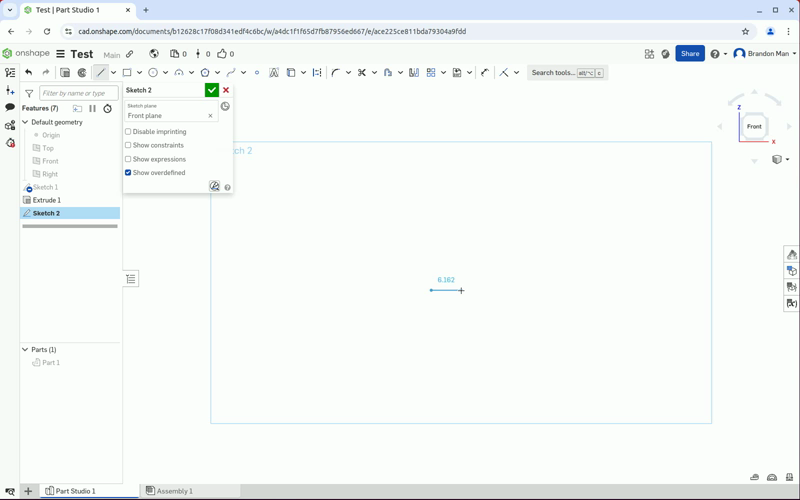
mouse_move(440, 290)
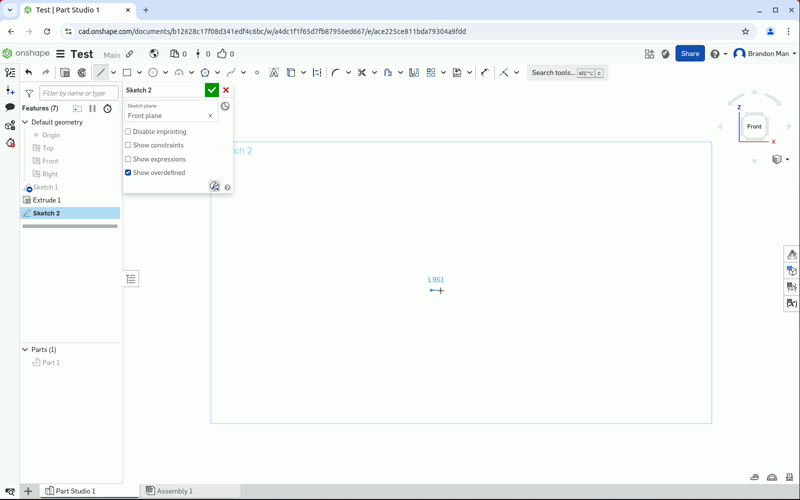
click(440, 290)
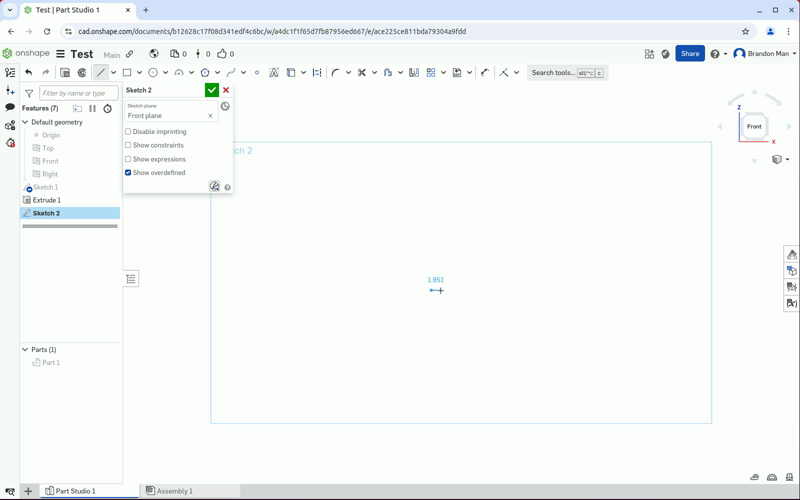
key_up(shift)
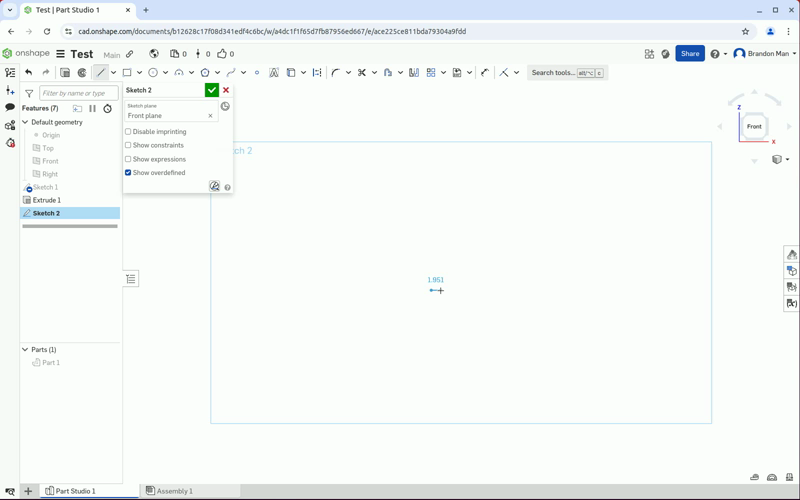
key(esc)
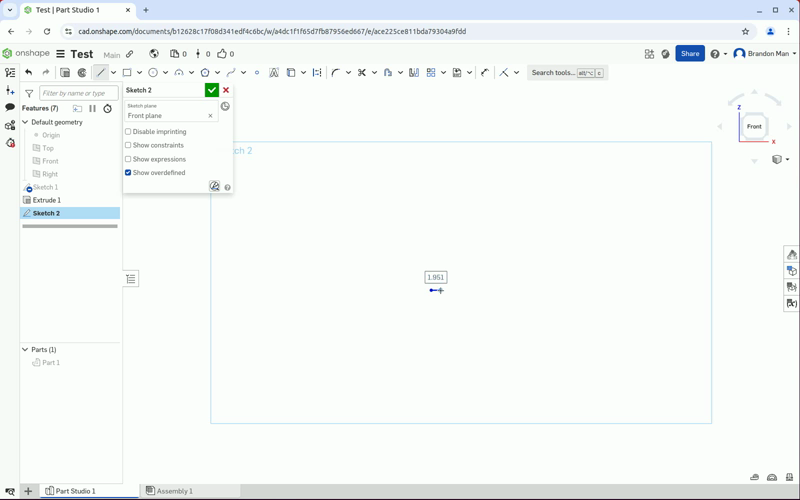
key(a)
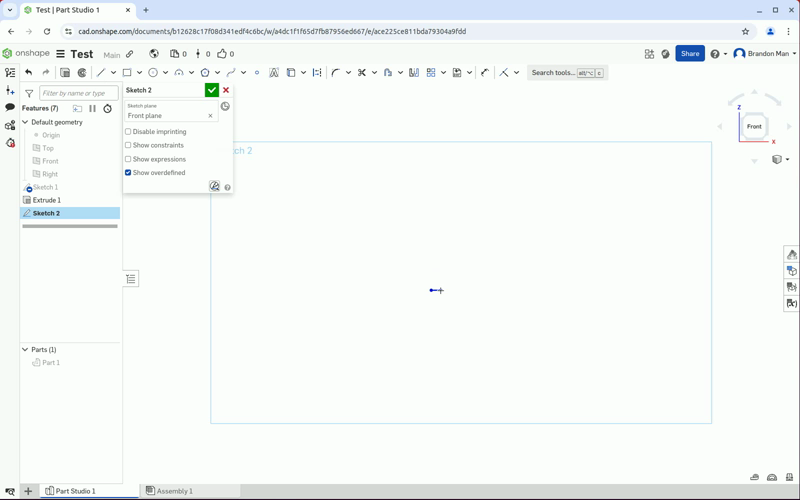
mouse_move(440, 290)
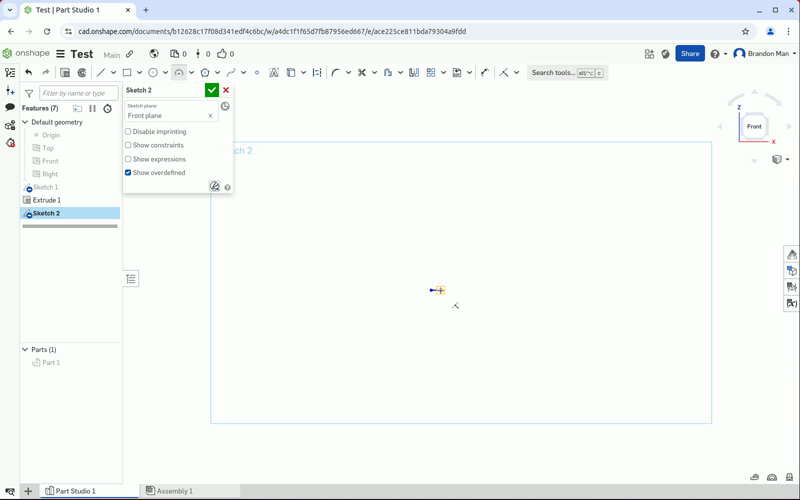
click(440, 290)
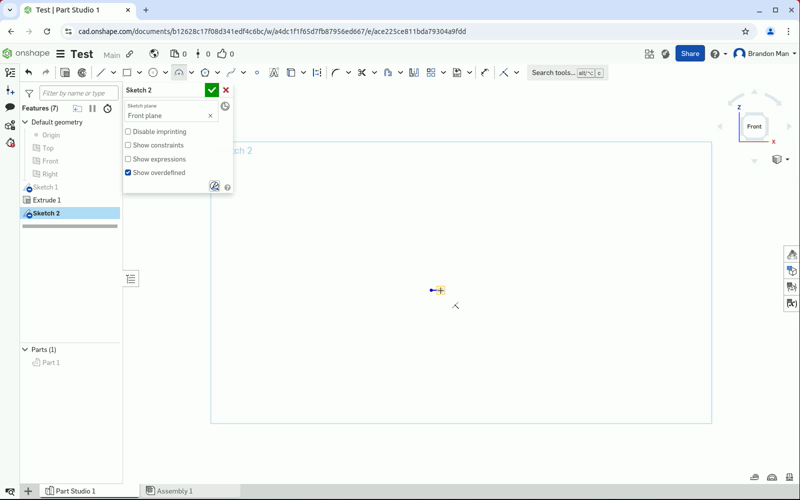
key_down(shift)
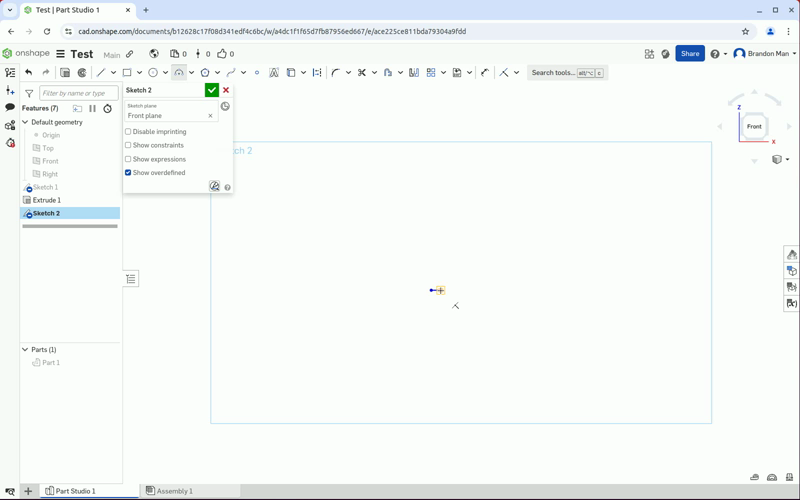
mouse_move(440, 273)
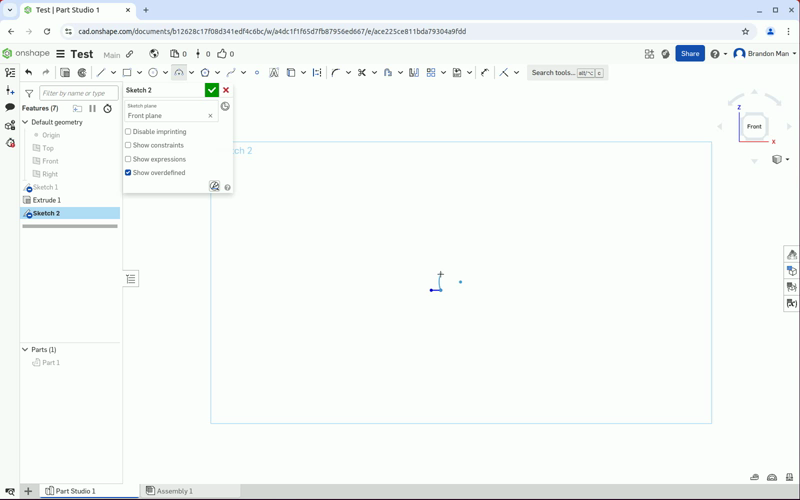
click(440, 273)
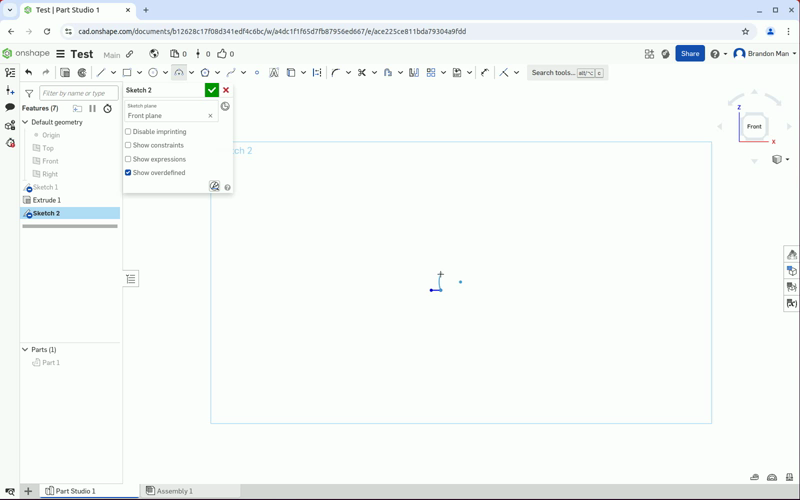
mouse_move(439, 281)
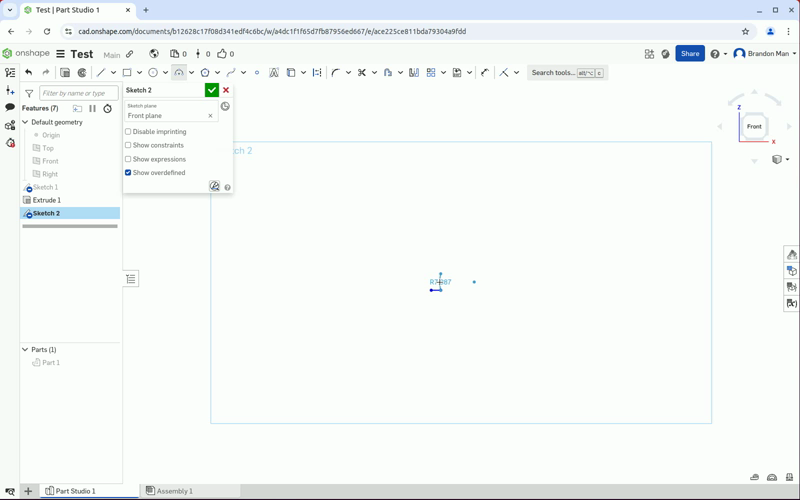
click(439, 281)
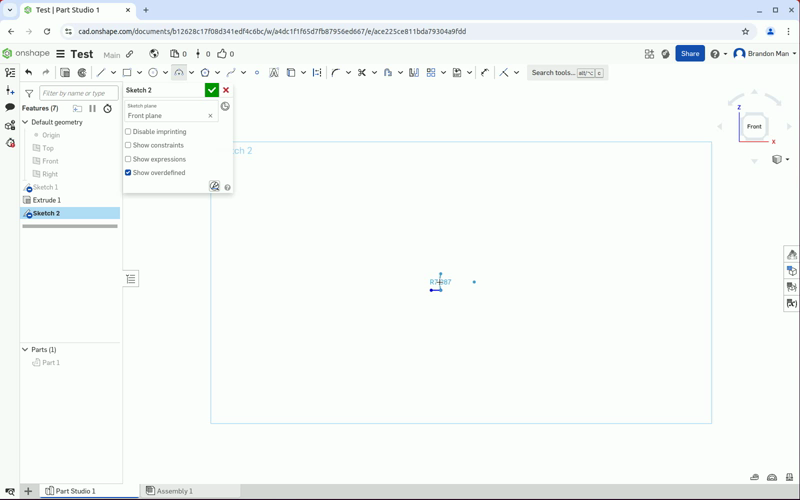
key_up(shift)
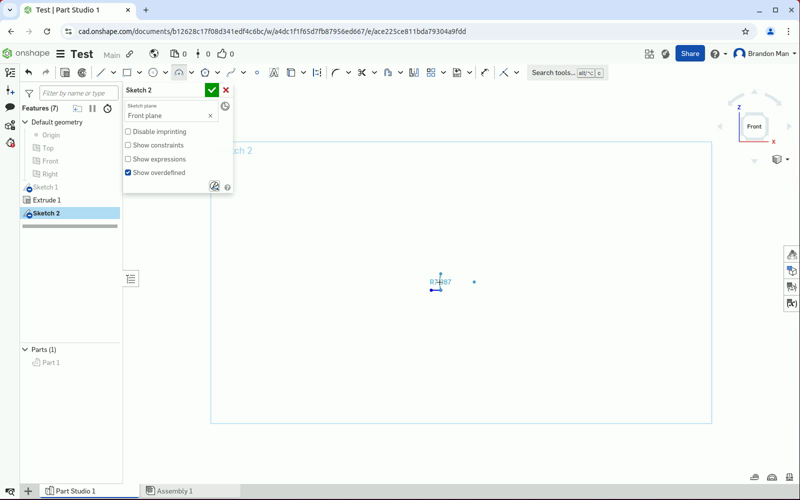
key(esc)
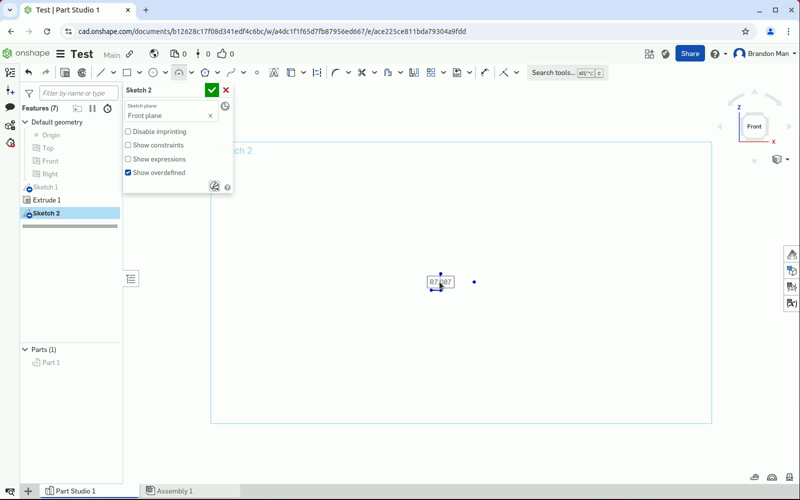
key(l)
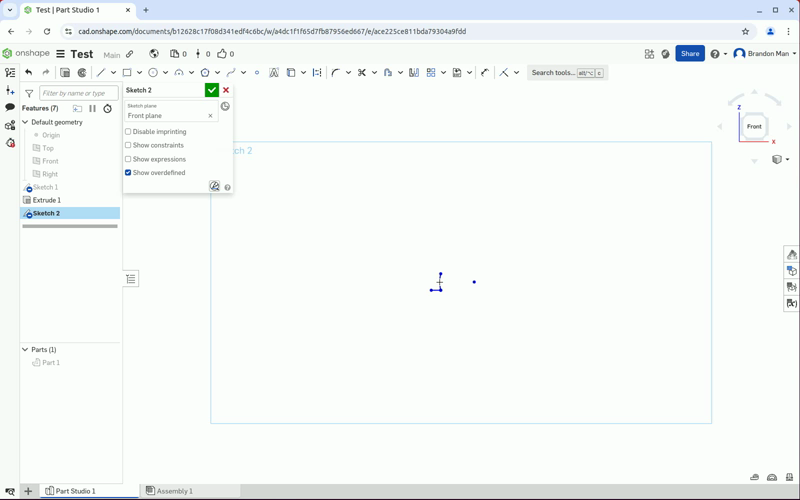
mouse_move(440, 273)
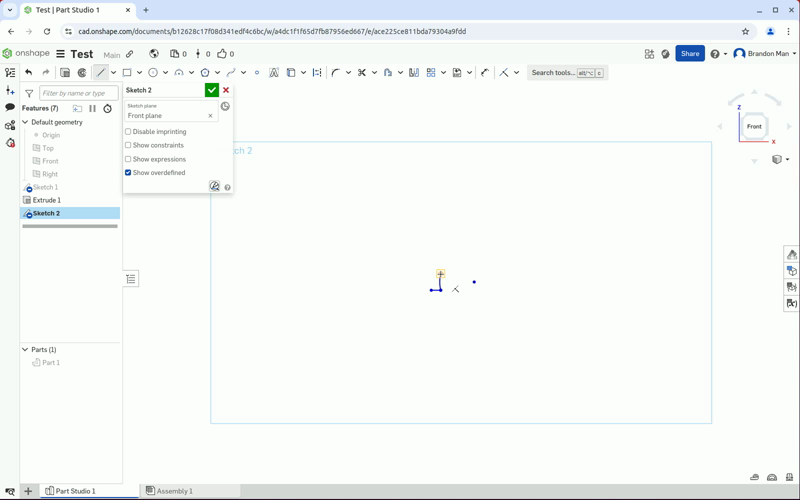
click(440, 273)
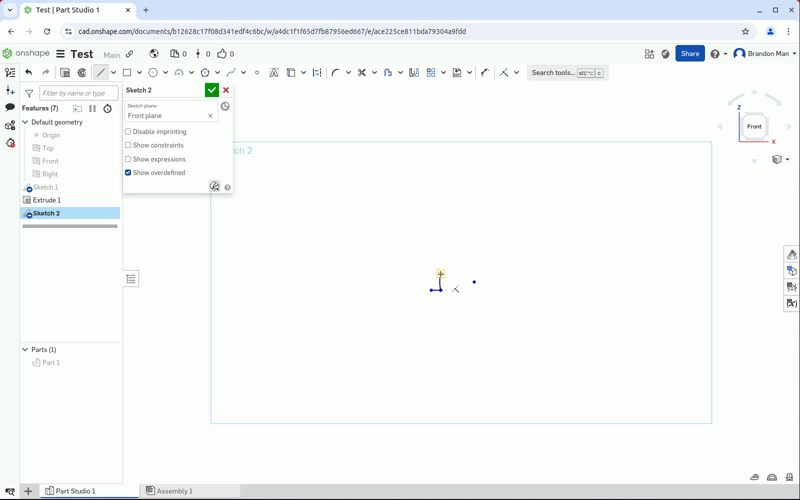
key_down(shift)
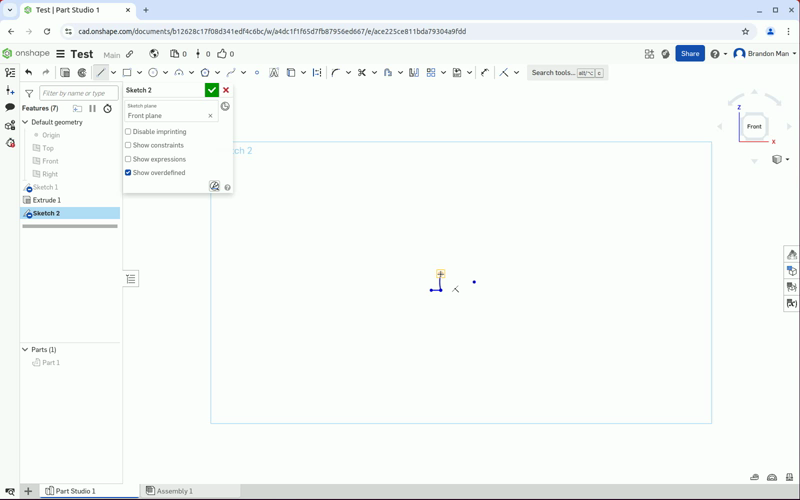
mouse_move(470, 273)
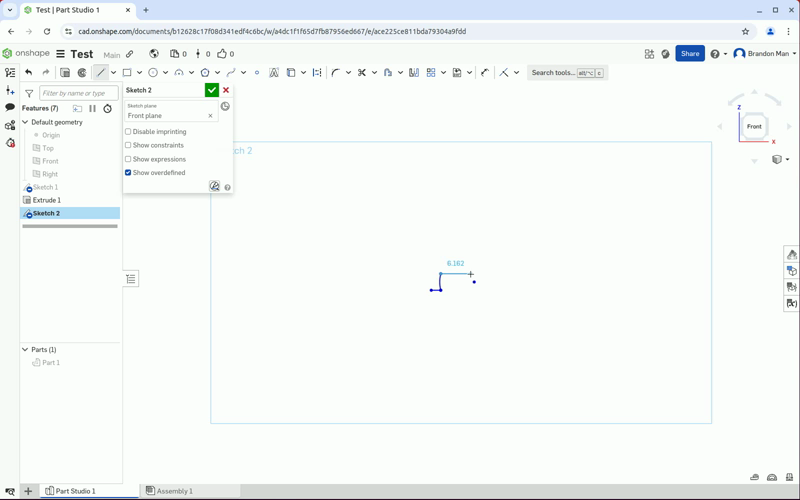
mouse_move(431, 273)
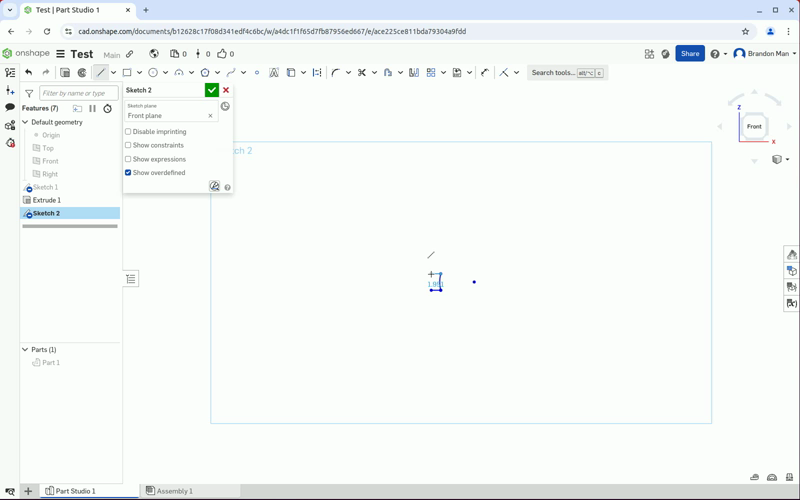
click(431, 273)
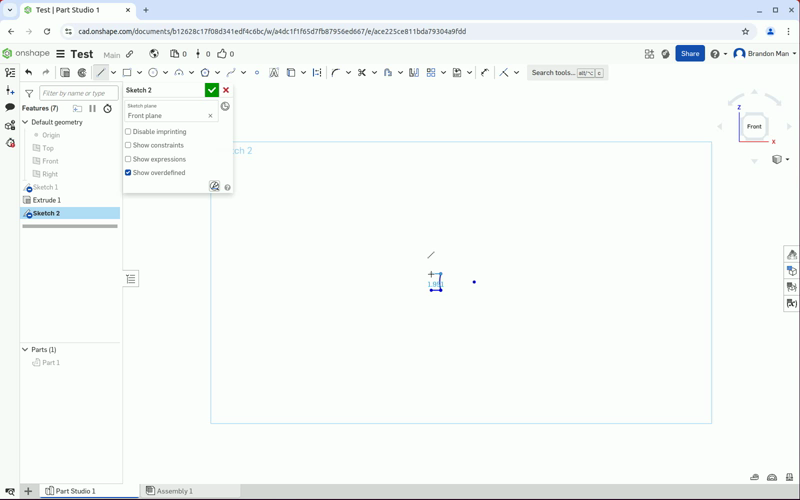
key_up(shift)
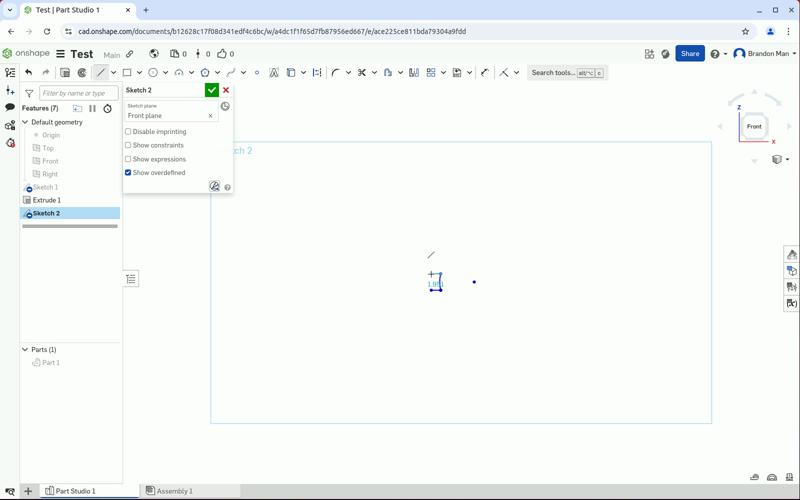
mouse_move(461, 273)
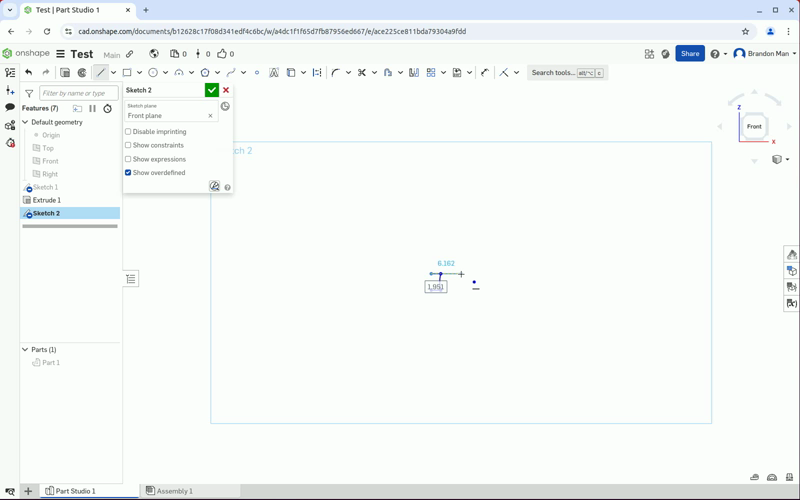
key_down(shift)
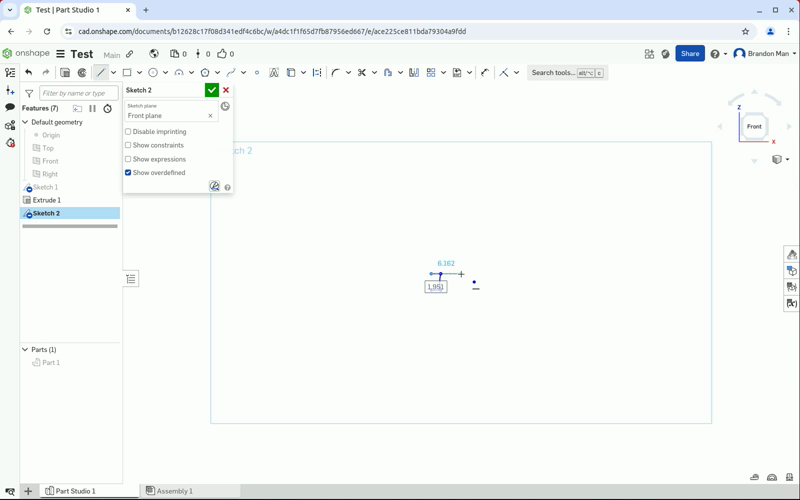
mouse_move(431, 290)
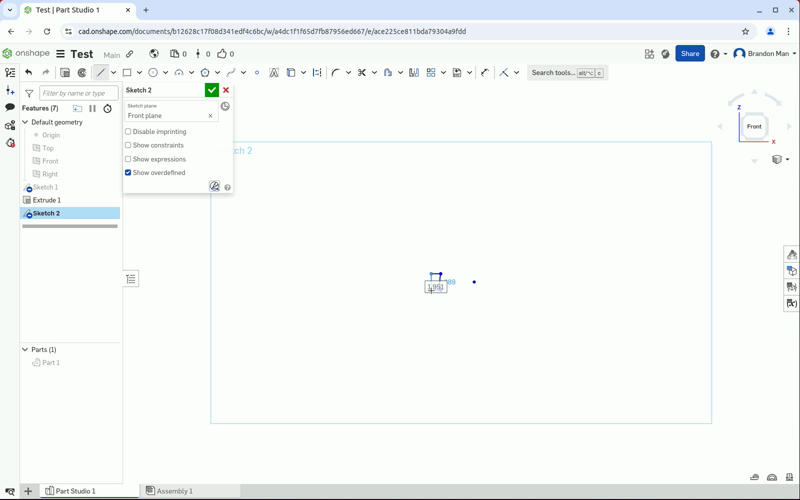
key_up(shift)
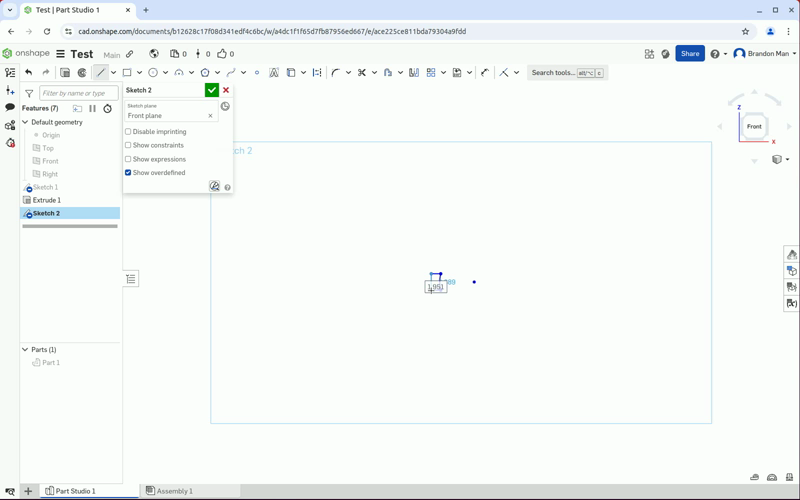
click(431, 290)
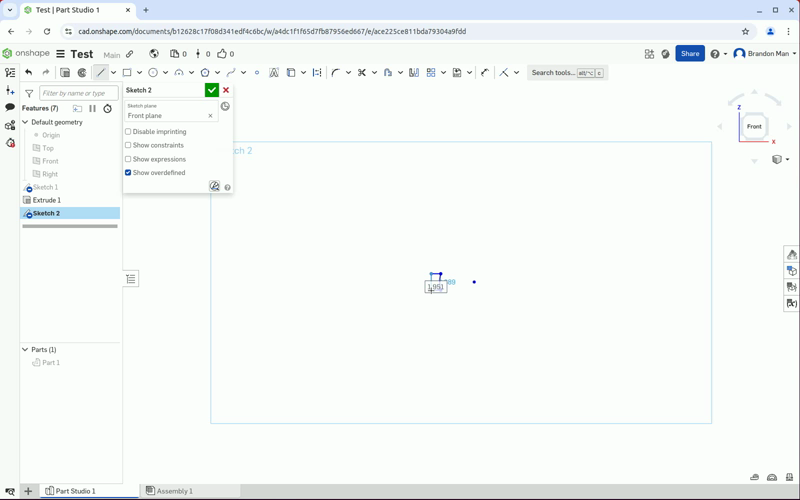
key(esc)
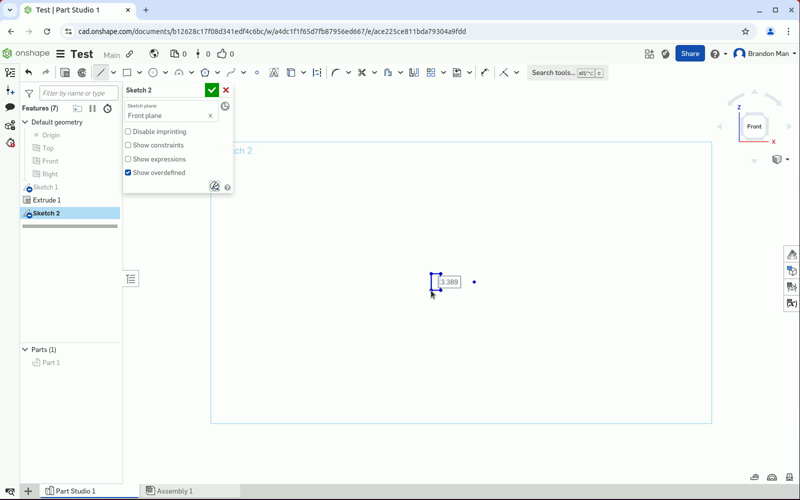
mouse_move(436, 281)
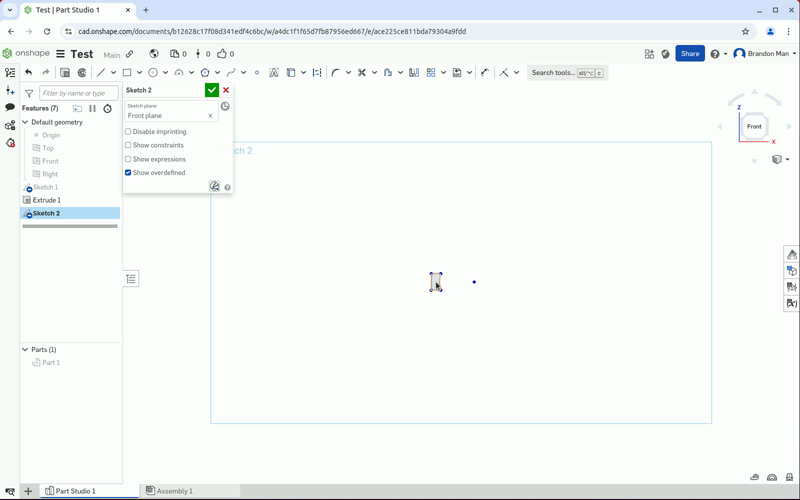
scroll(6)
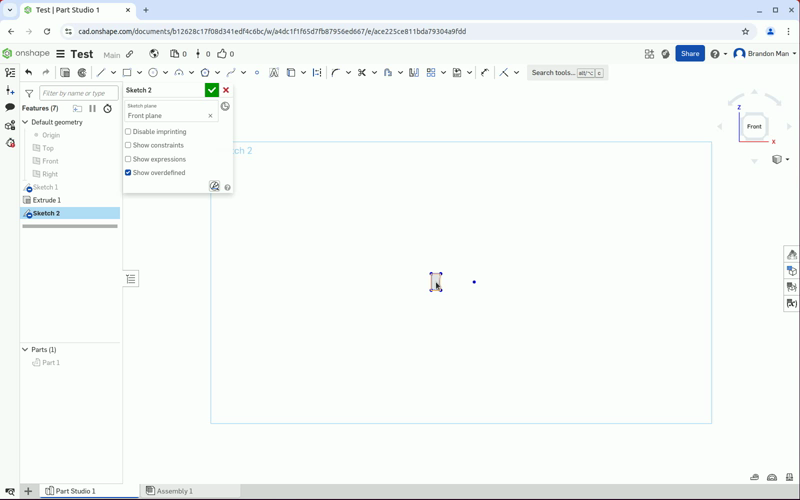
scroll(6)
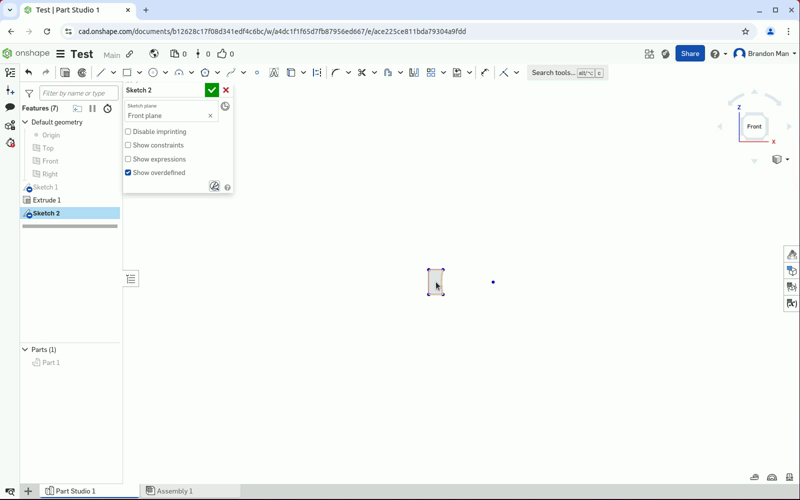
scroll(6)
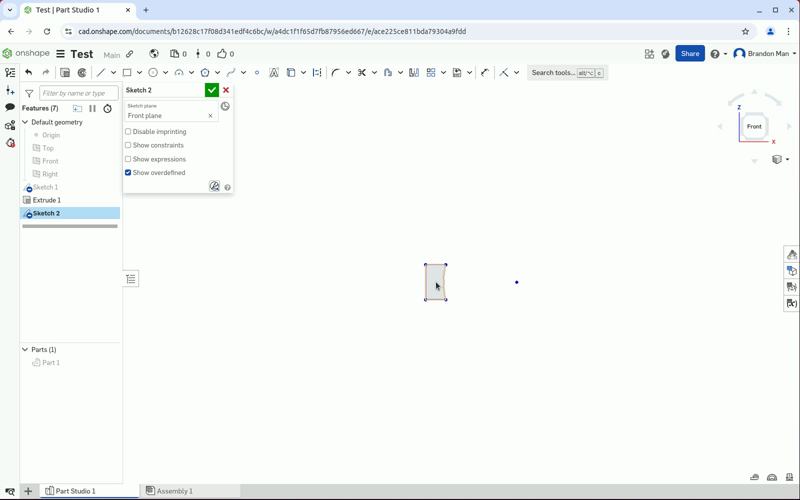
scroll(6)
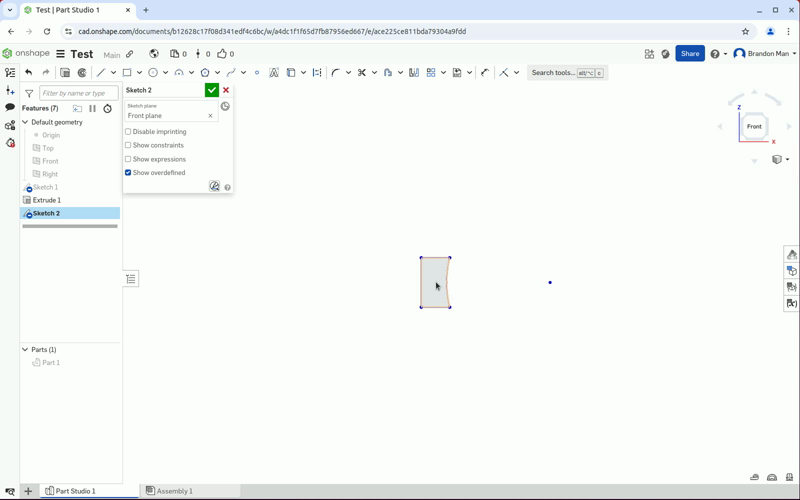
scroll(6)
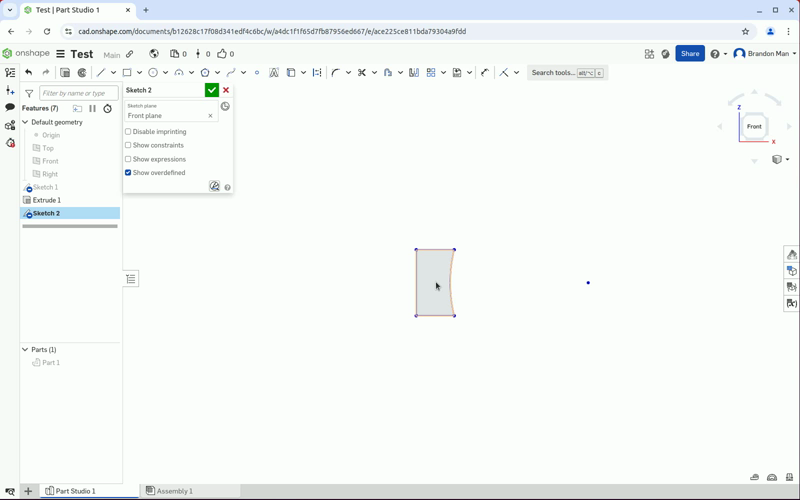
scroll(6)
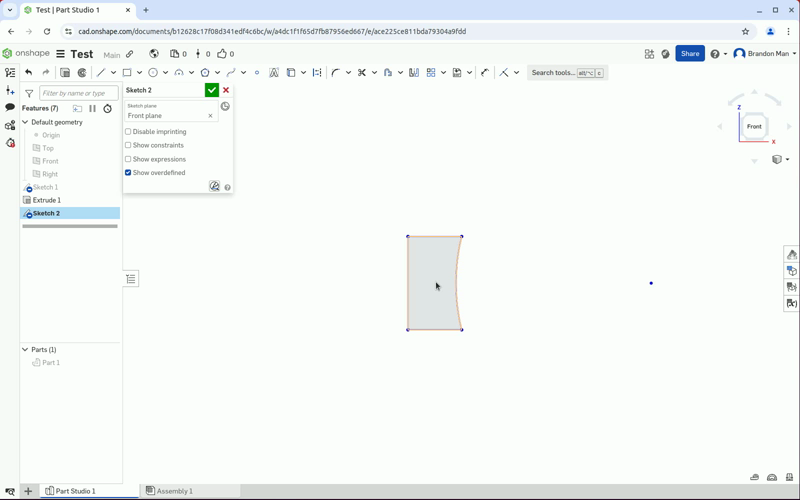
scroll(6)
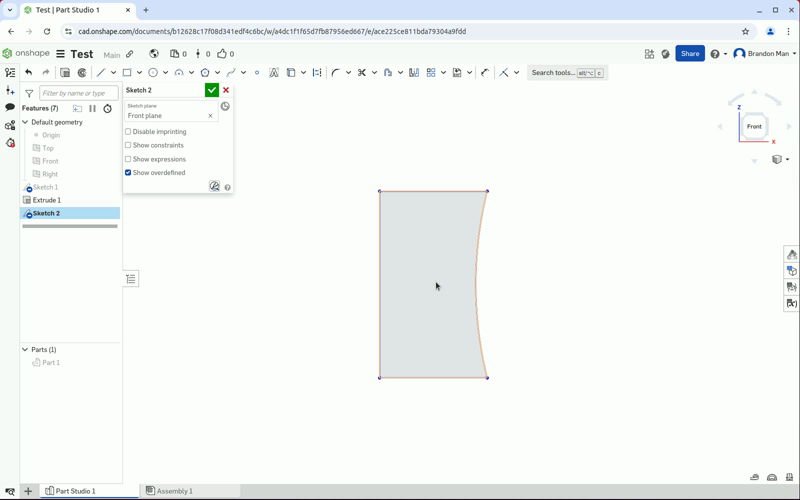
click(436, 281)
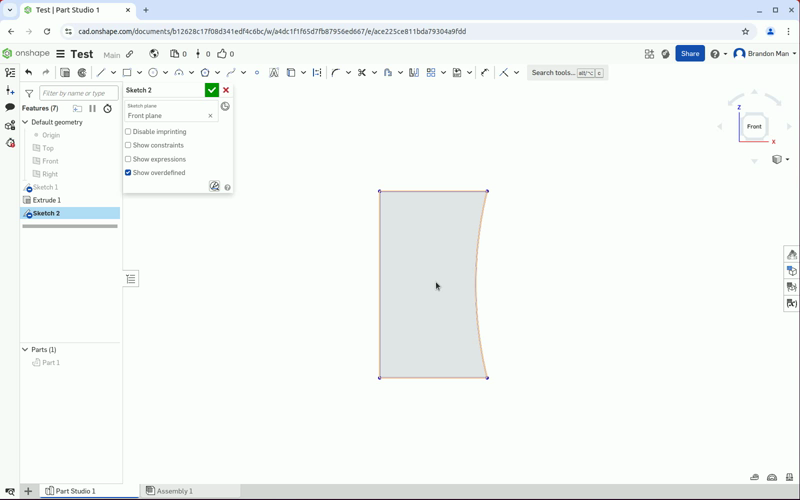
scroll(-6)
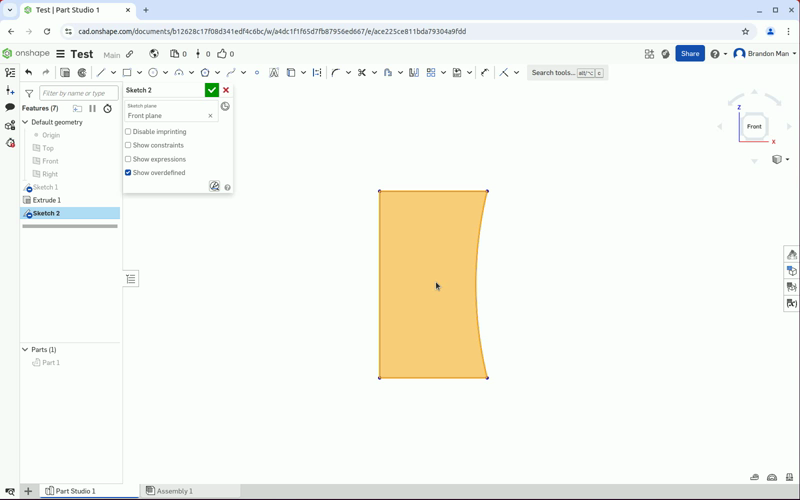
scroll(-6)
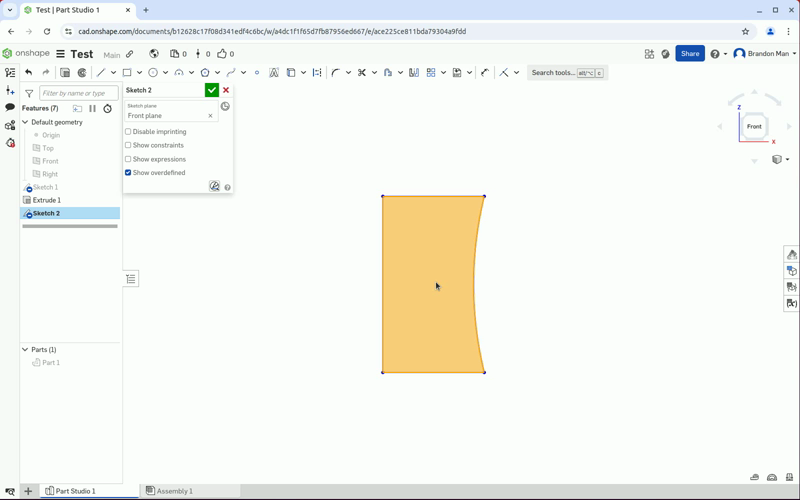
scroll(-6)
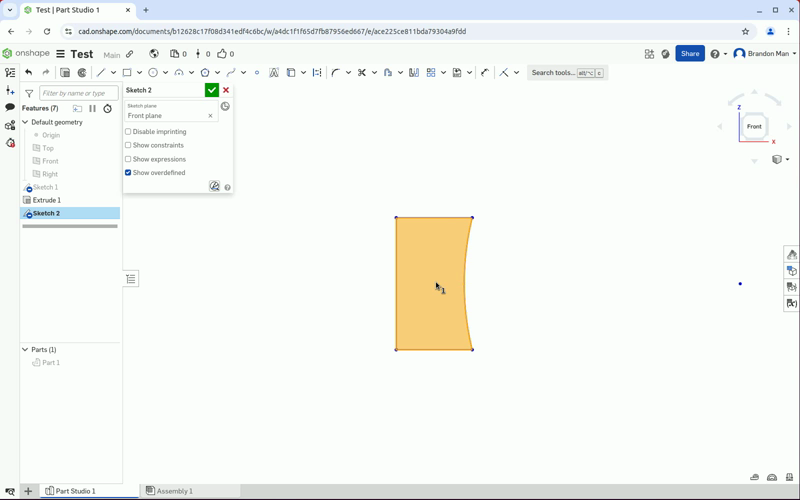
scroll(-6)
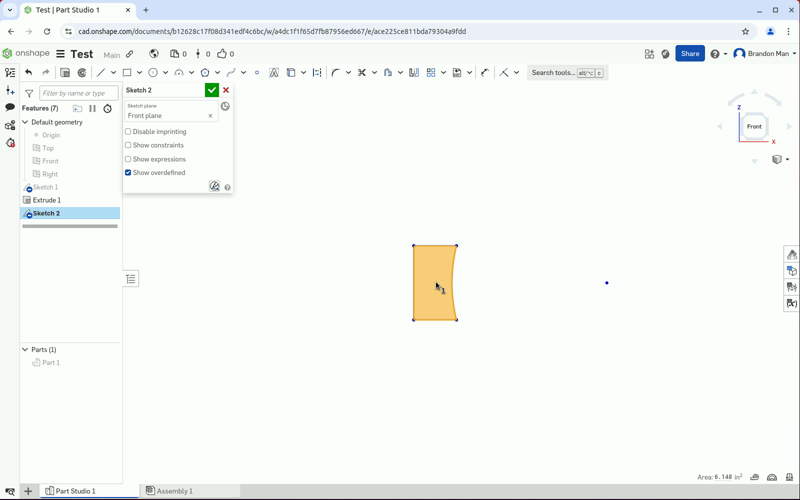
scroll(-6)
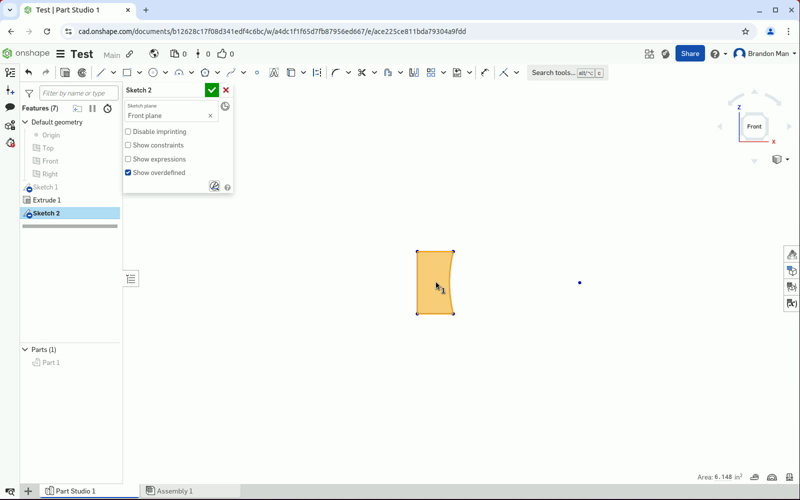
scroll(-6)
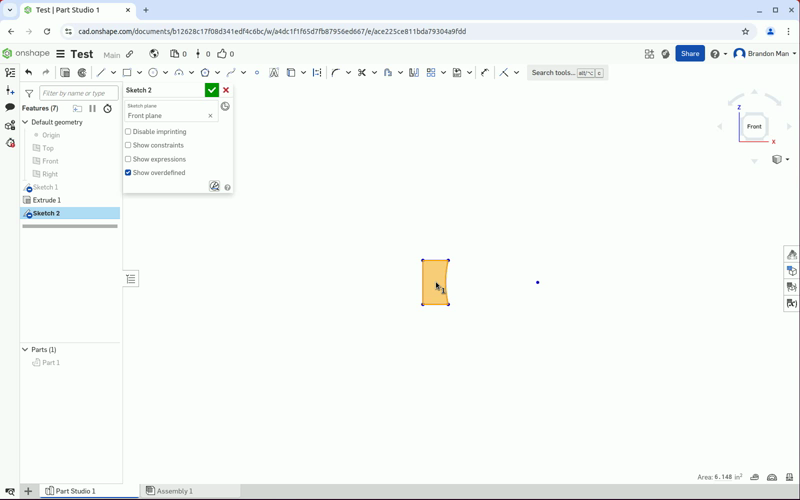
scroll(-6)
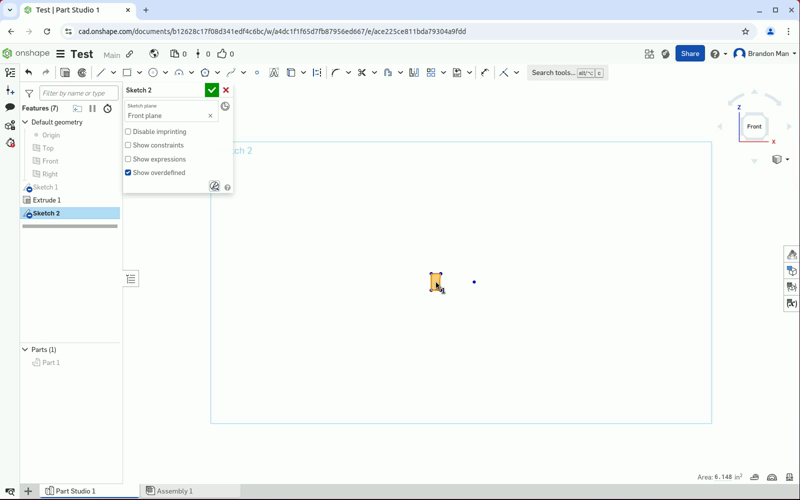
mouse_move(73, 352)
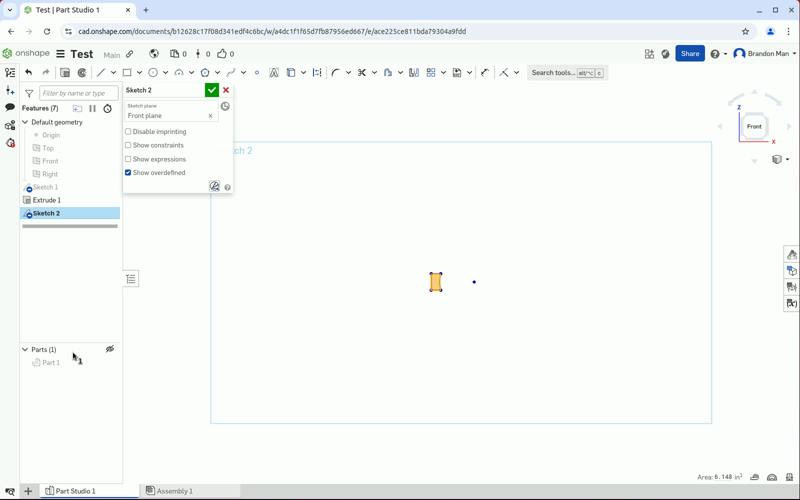
key(shift+y)
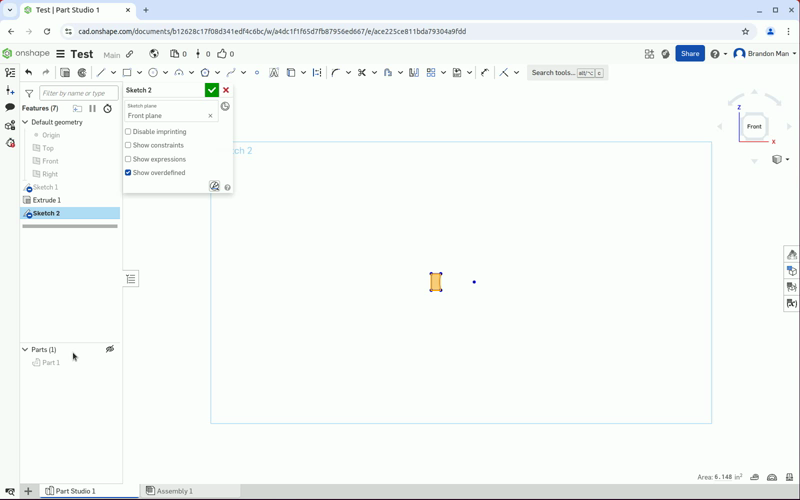
key(shift+e)
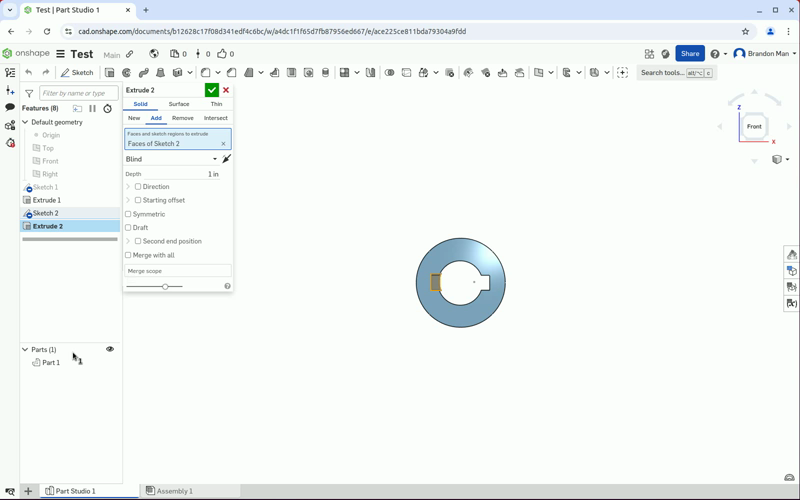
mouse_move(143, 106)
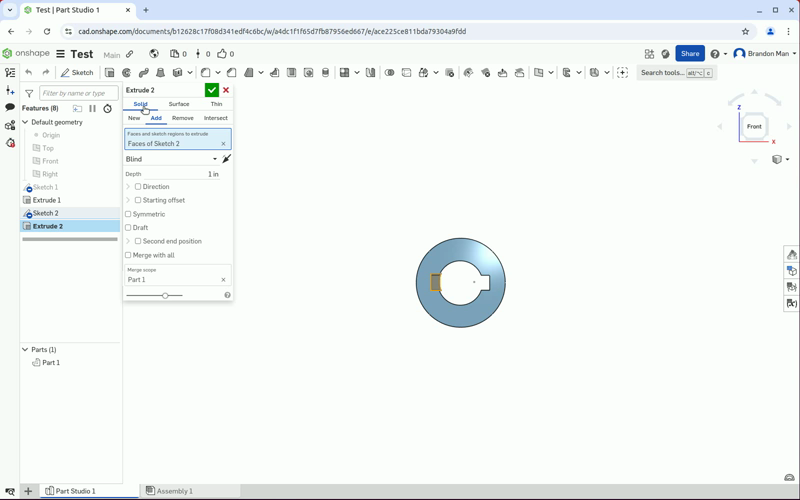
click(143, 106)
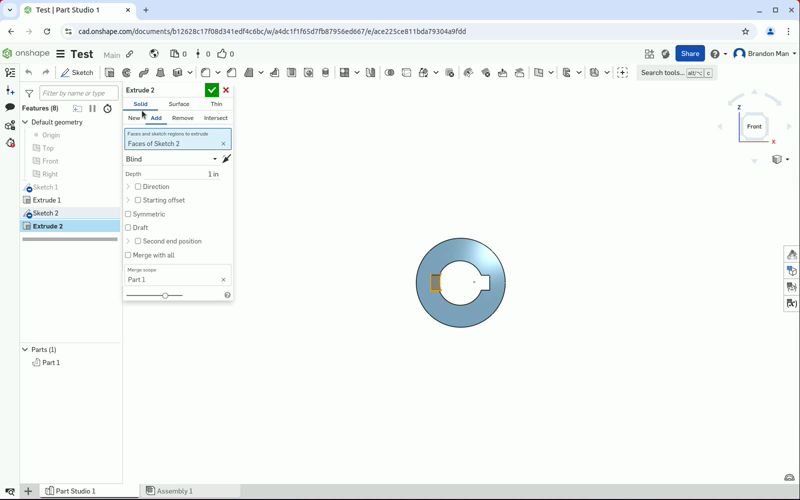
mouse_move(137, 120)
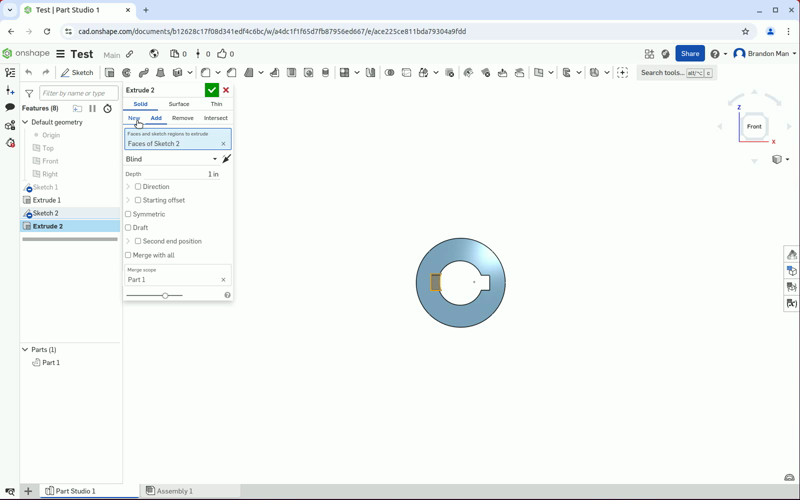
click(137, 120)
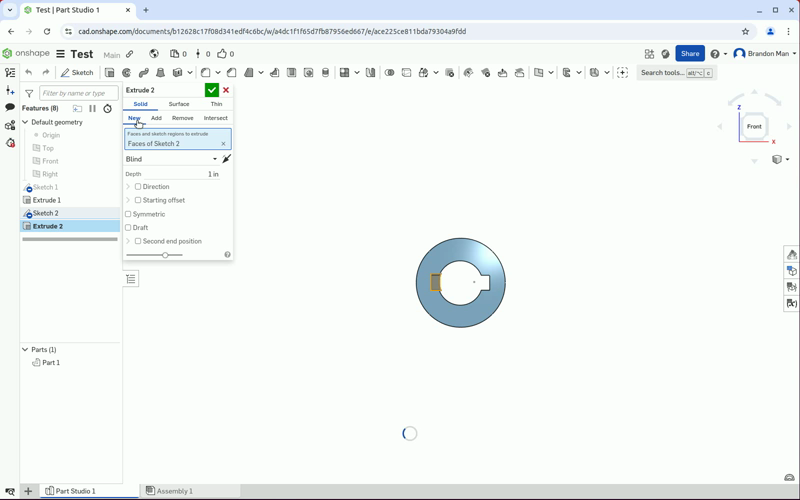
key(tab, 4)
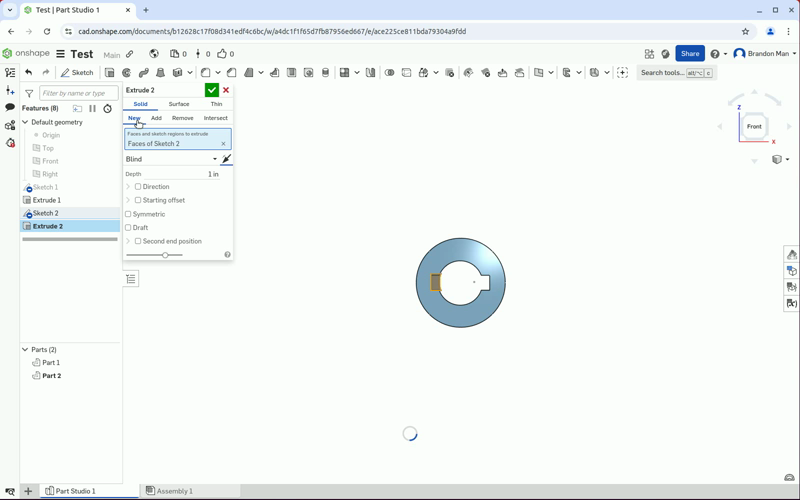
text(16.128)
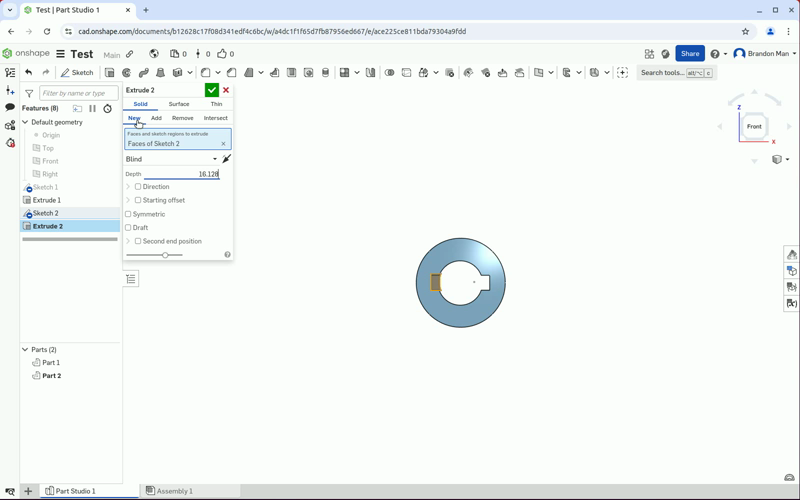
key(enter)
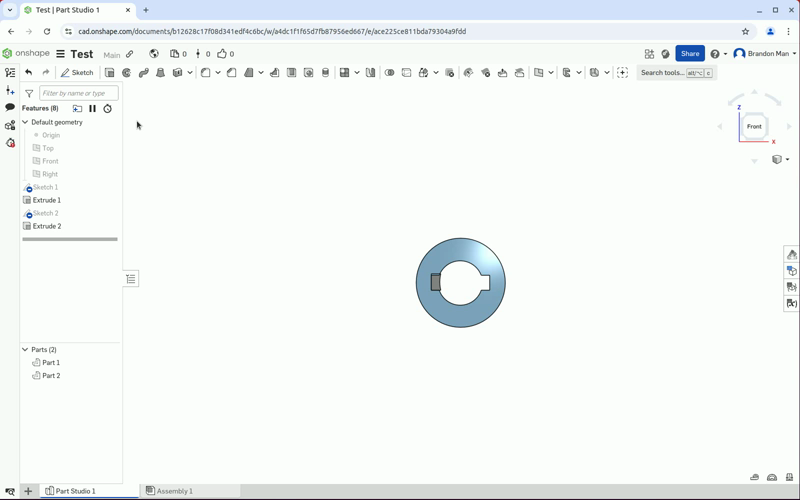
key(shift+h)
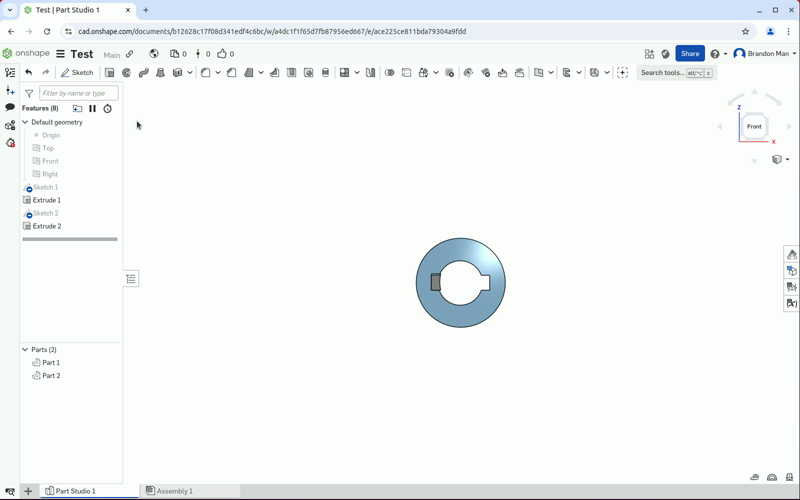
key(shift+h)
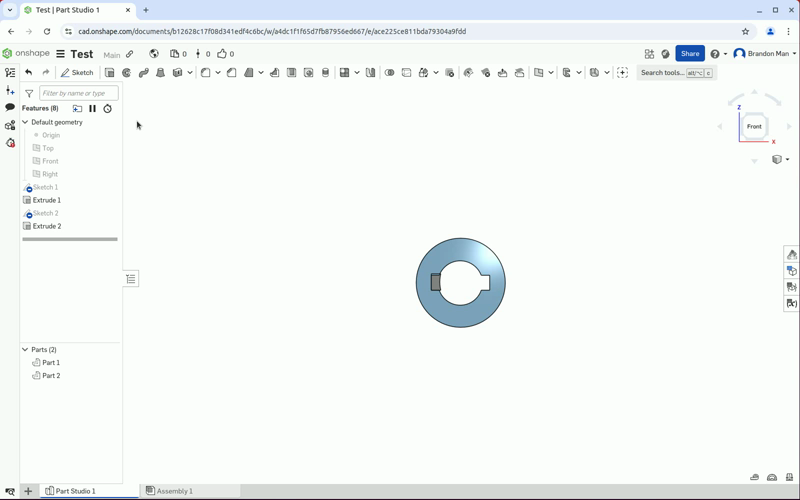
mouse_move(73, 189)
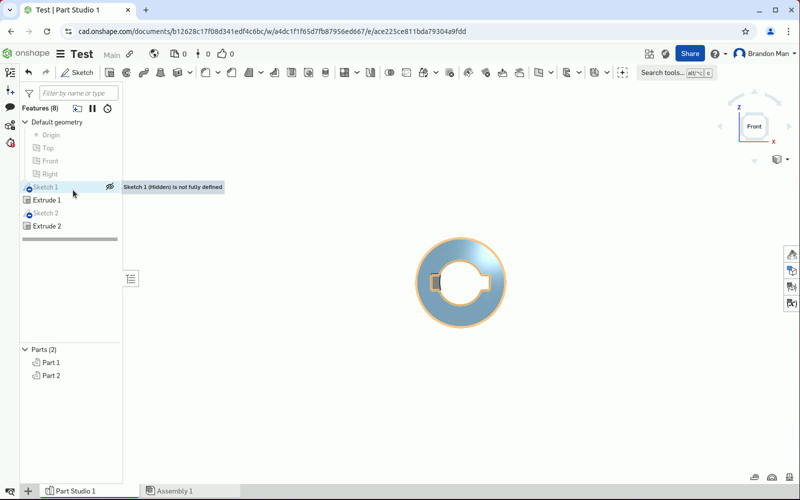
click(73, 189)
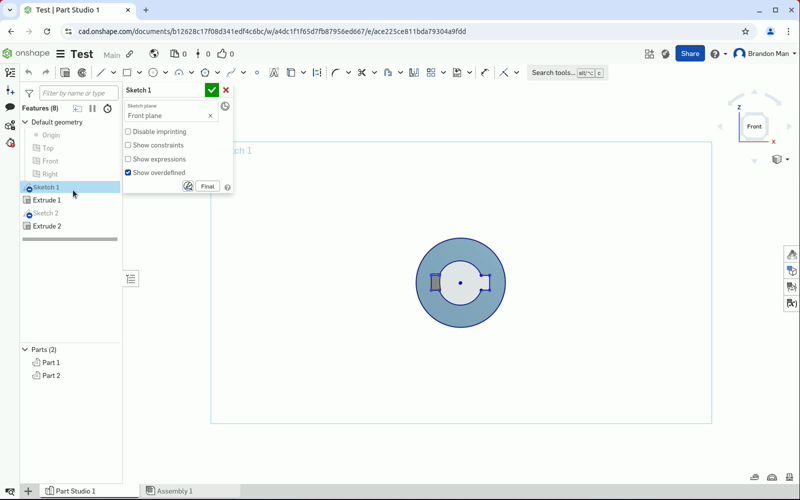
mouse_move(229, 92)
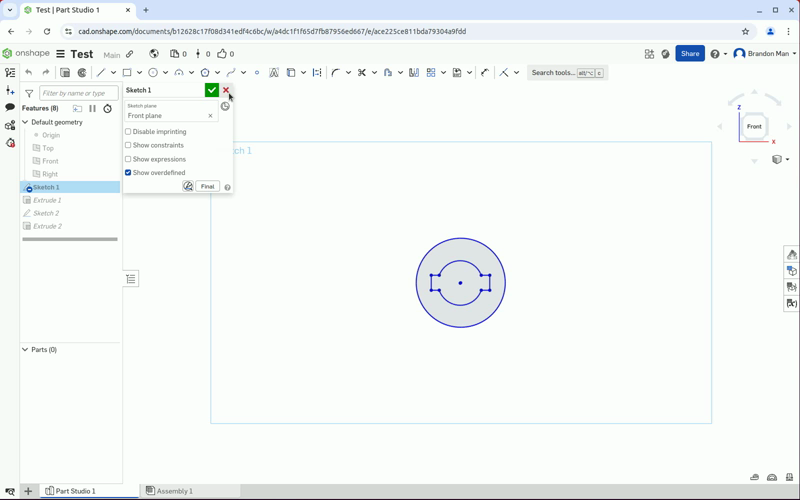
click(229, 92)
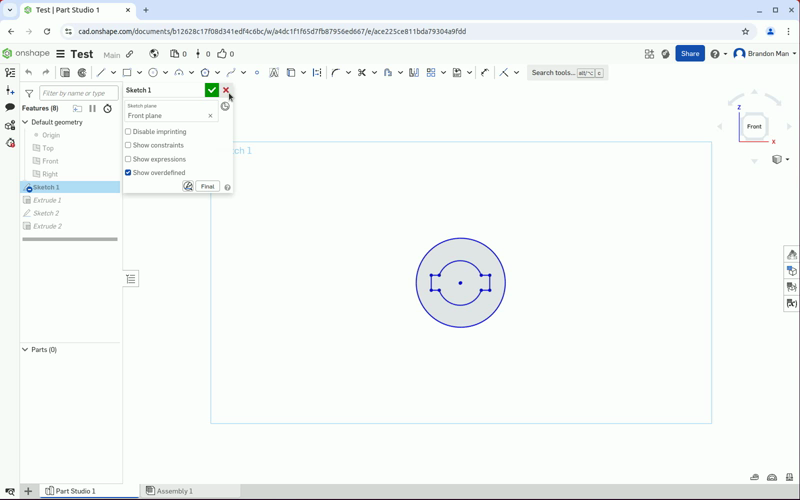
key(shift+s)
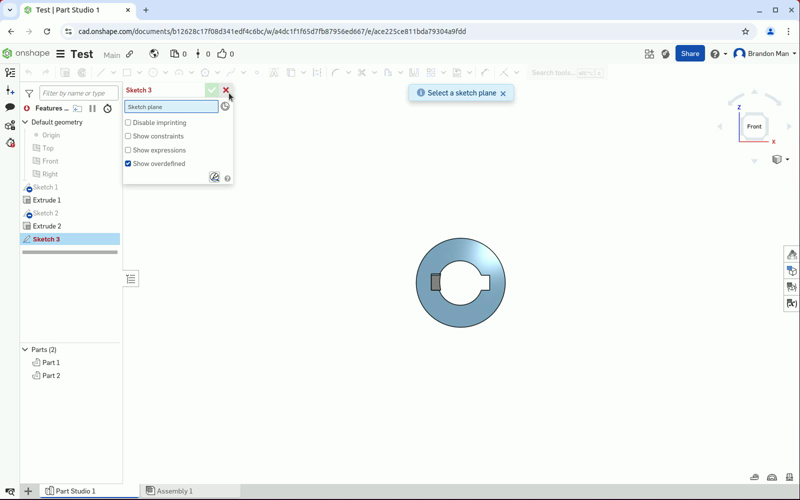
mouse_move(73, 163)
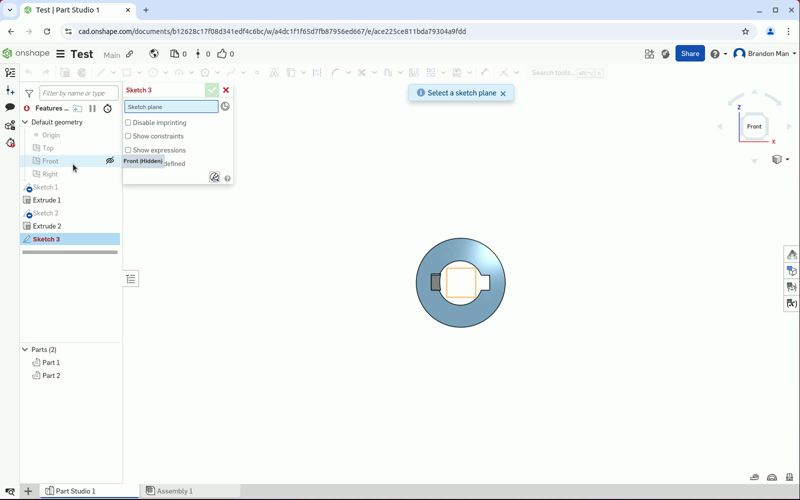
click(73, 163)
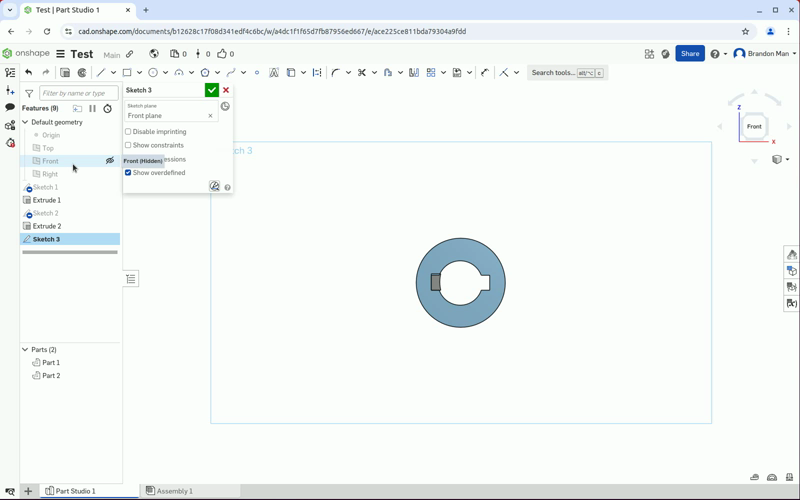
mouse_move(73, 352)
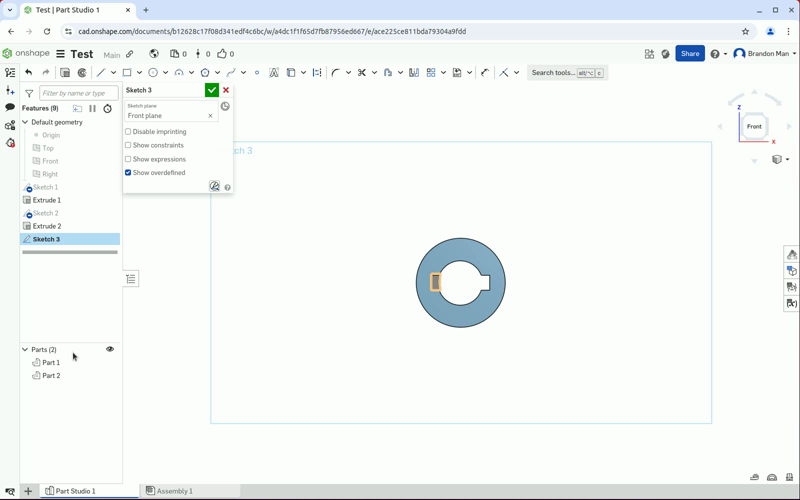
key(y)
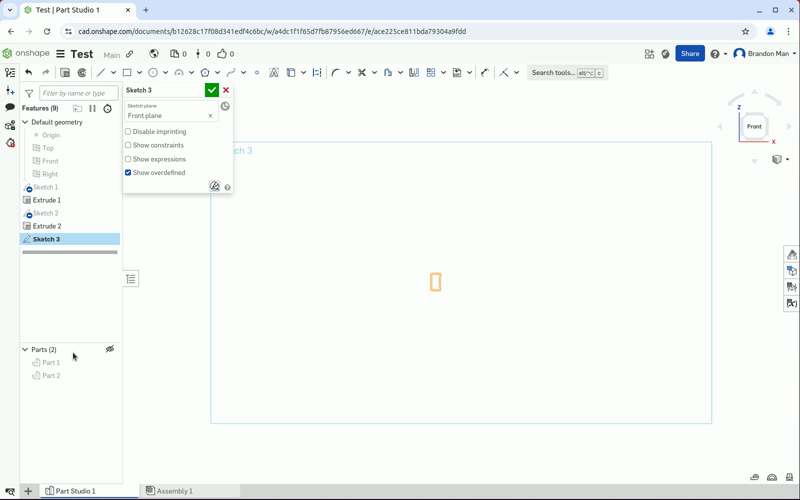
key(l)
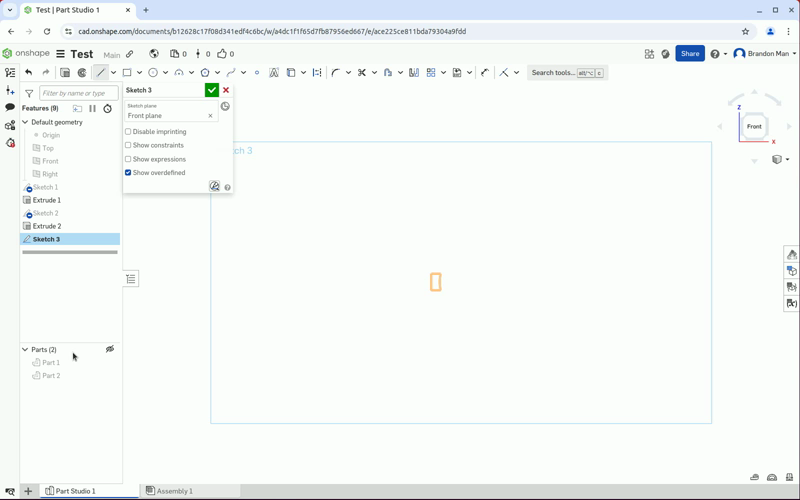
key_down(shift)
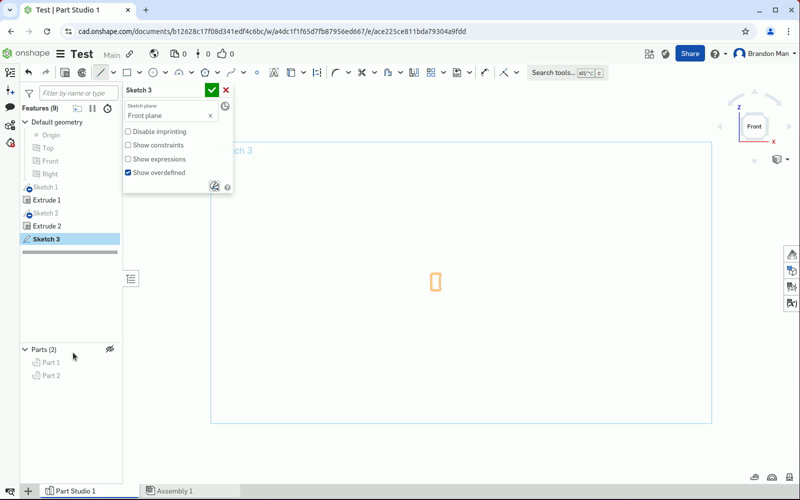
mouse_move(468, 326)
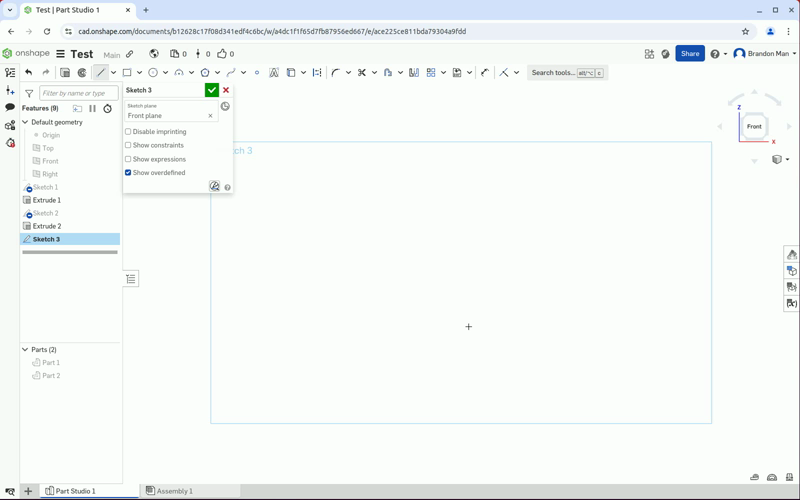
click(468, 326)
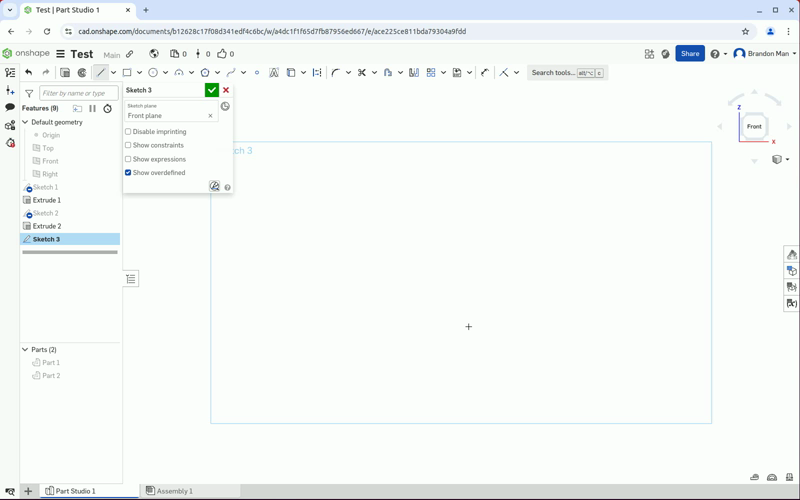
key_up(shift)
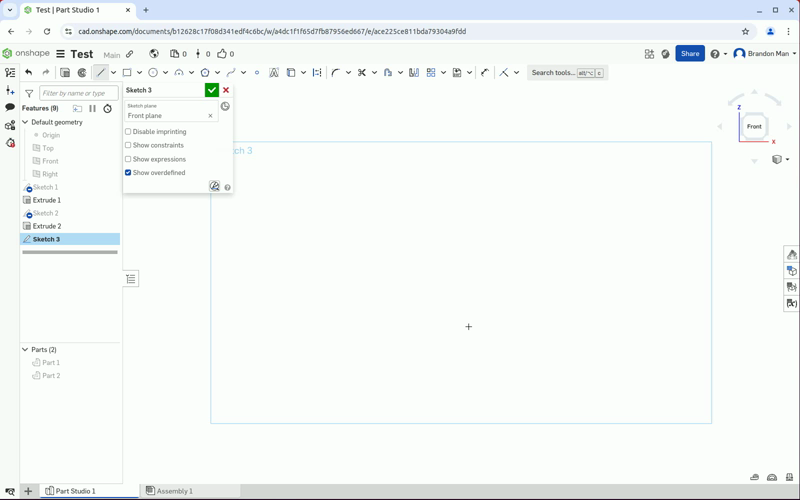
key_down(shift)
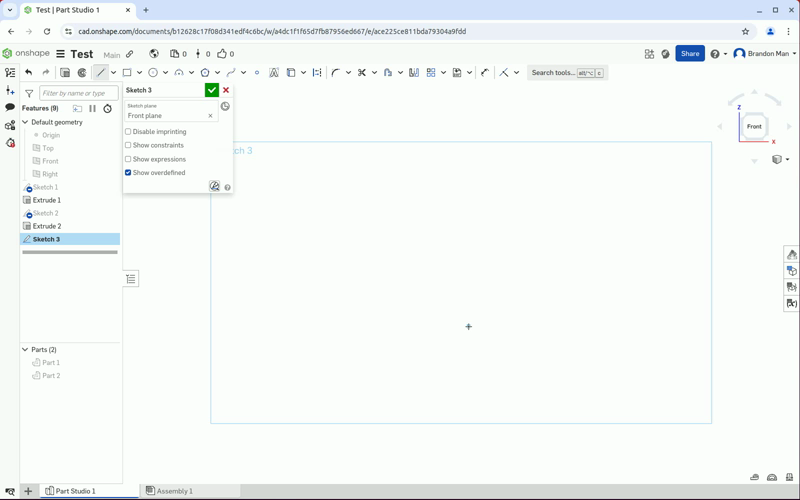
mouse_move(549, 311)
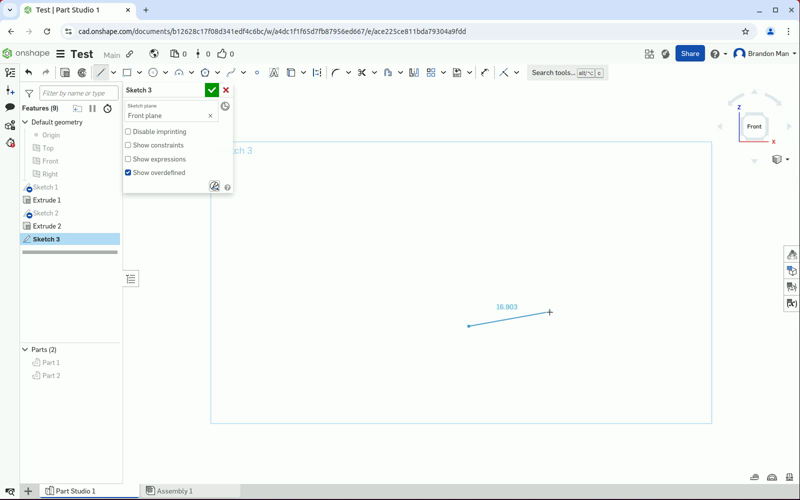
click(549, 311)
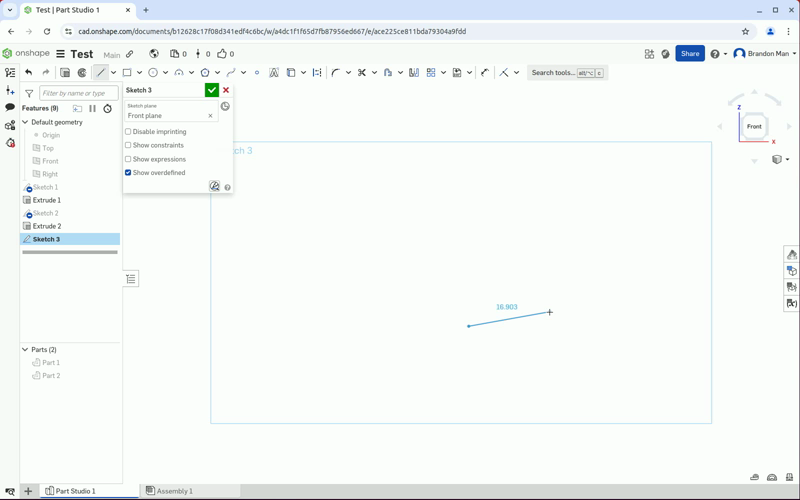
key_up(shift)
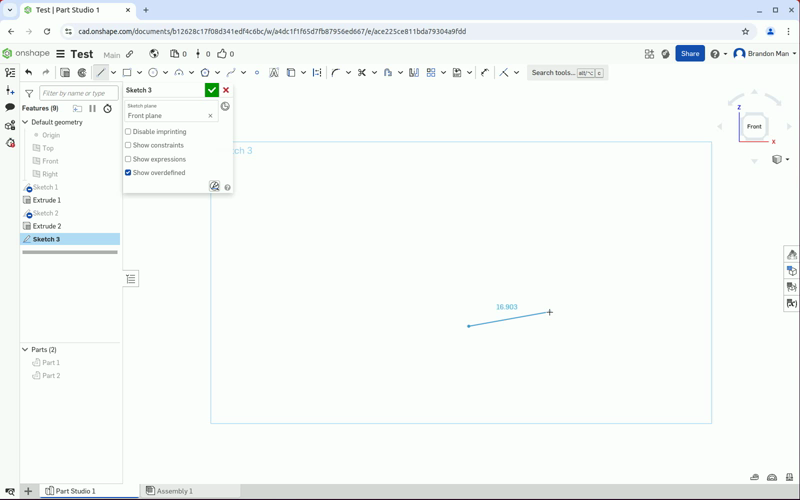
key(esc)
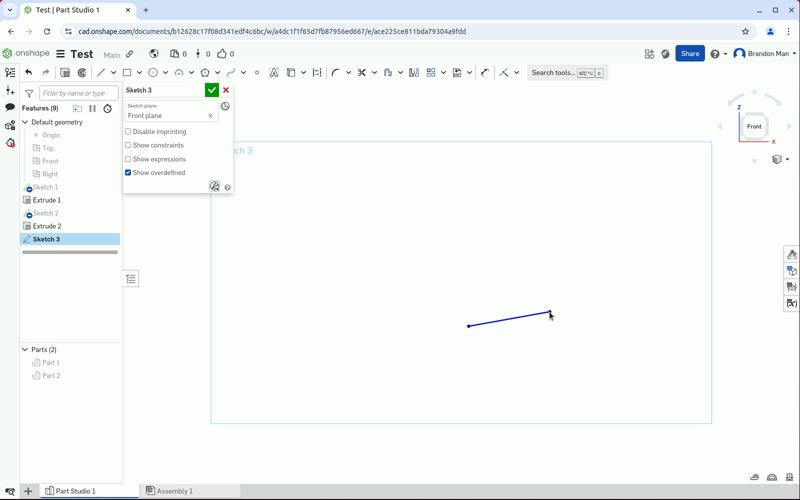
key(a)
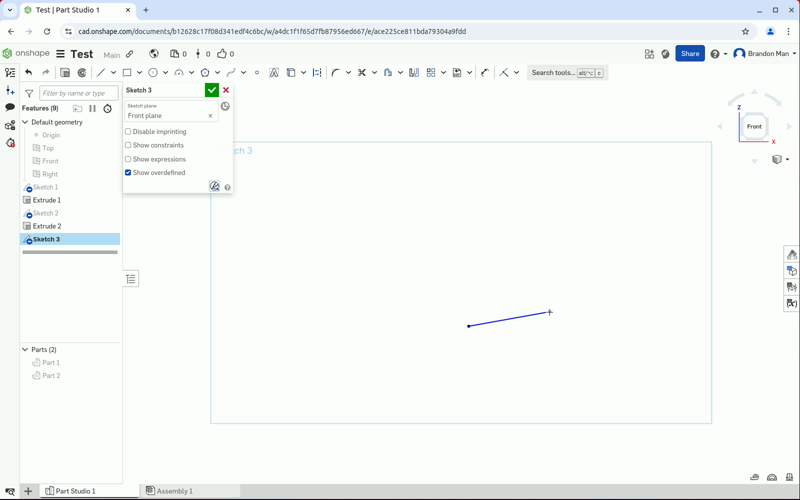
mouse_move(549, 311)
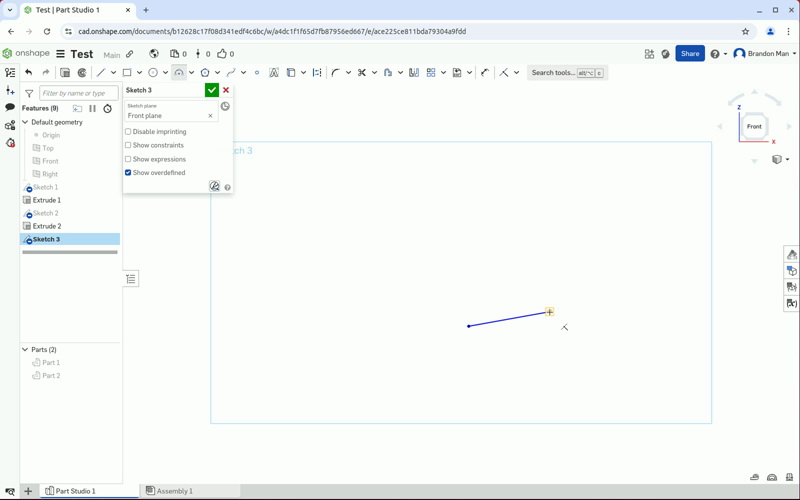
click(549, 311)
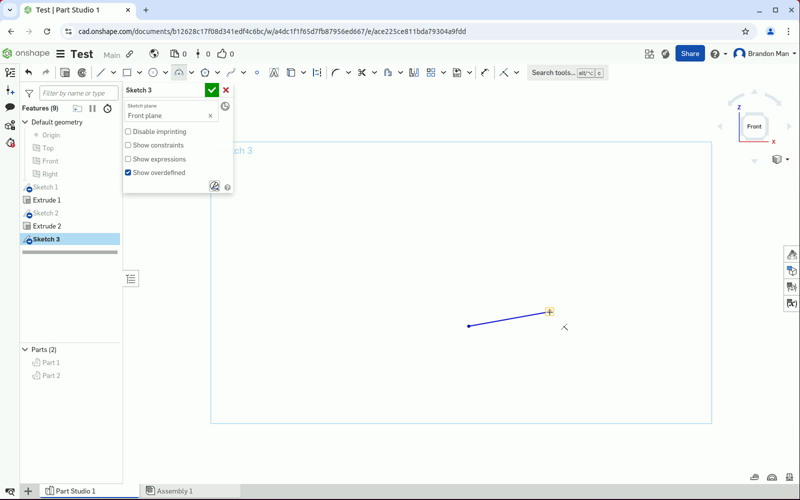
key_down(shift)
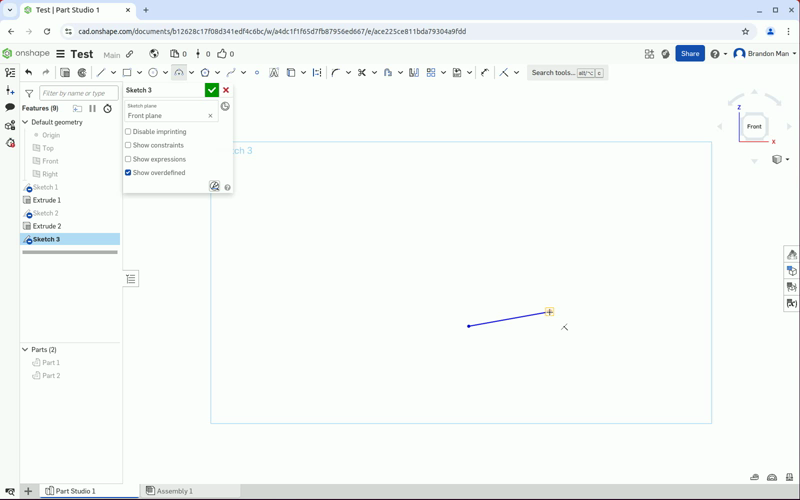
mouse_move(549, 253)
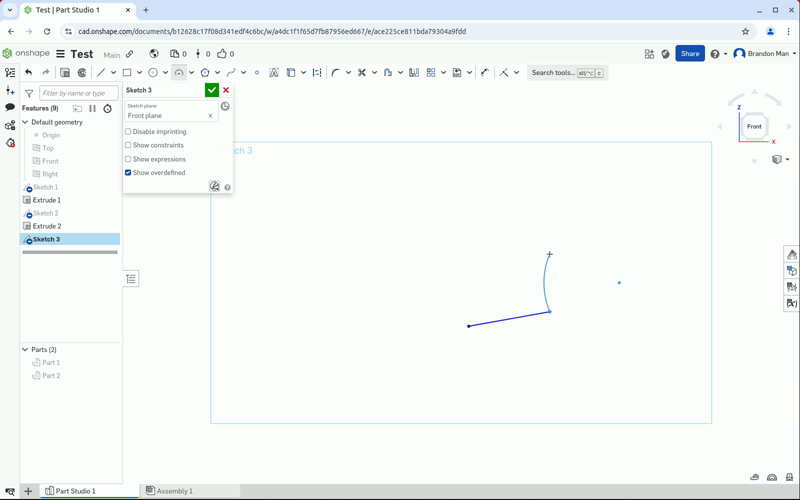
click(549, 253)
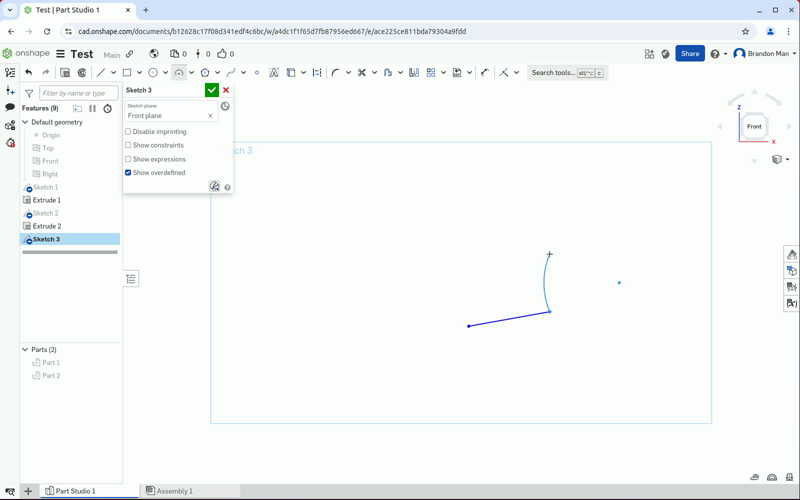
mouse_move(515, 282)
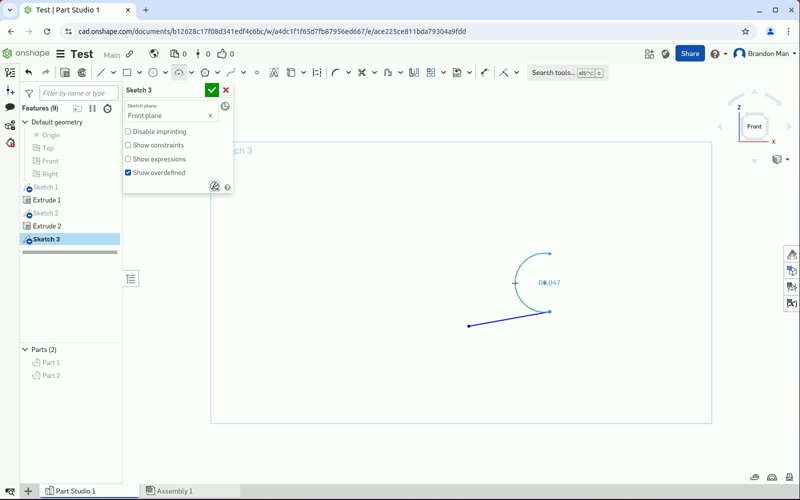
click(515, 282)
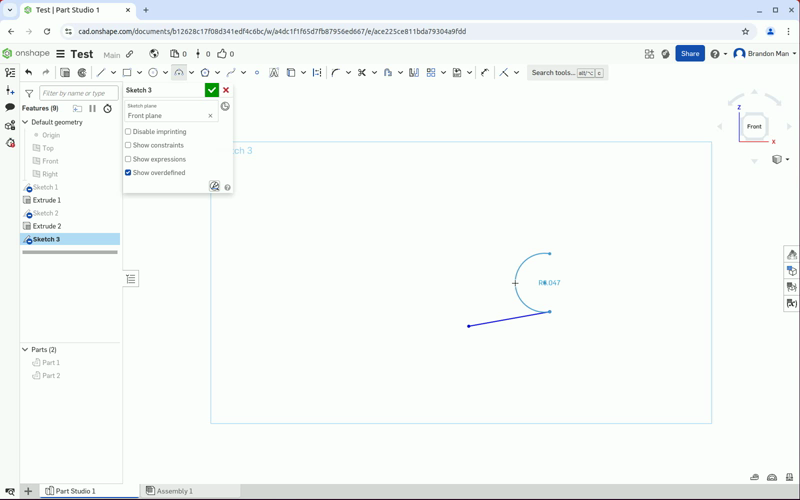
key_up(shift)
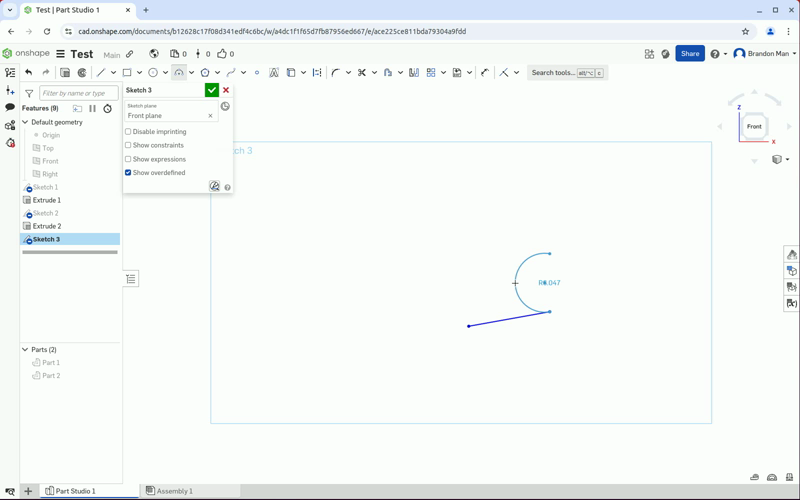
key(esc)
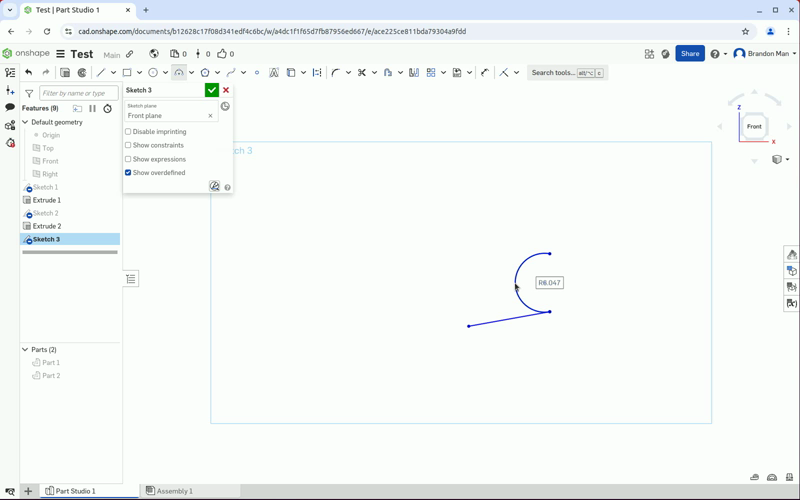
key(l)
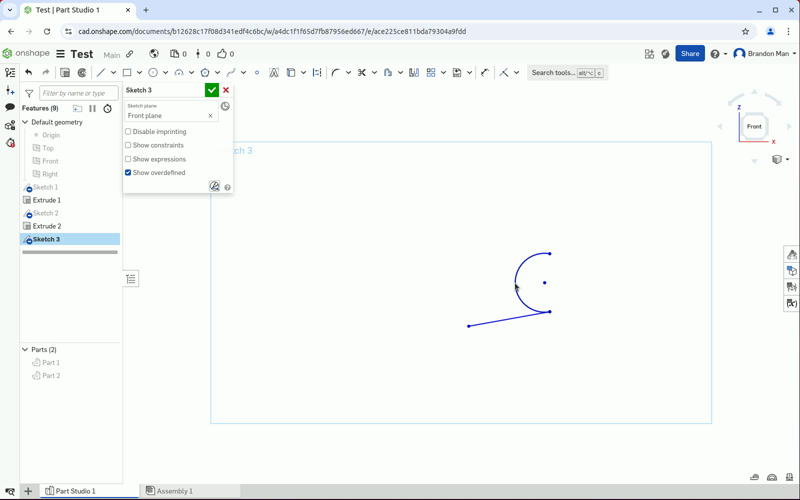
mouse_move(549, 253)
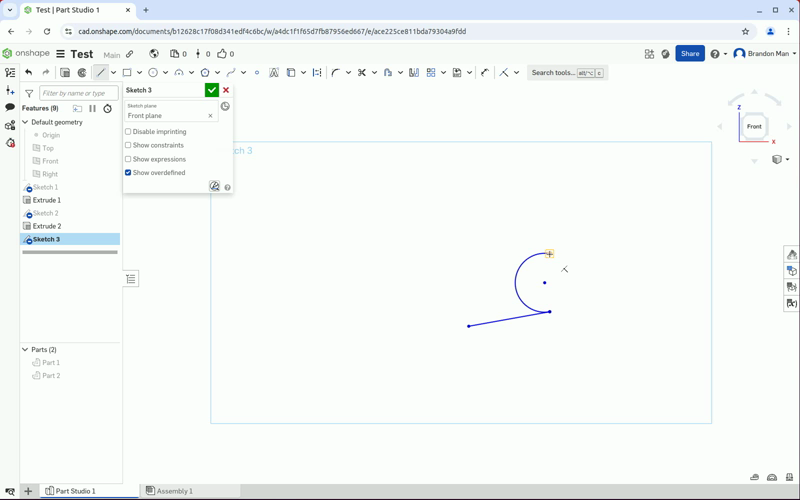
click(549, 253)
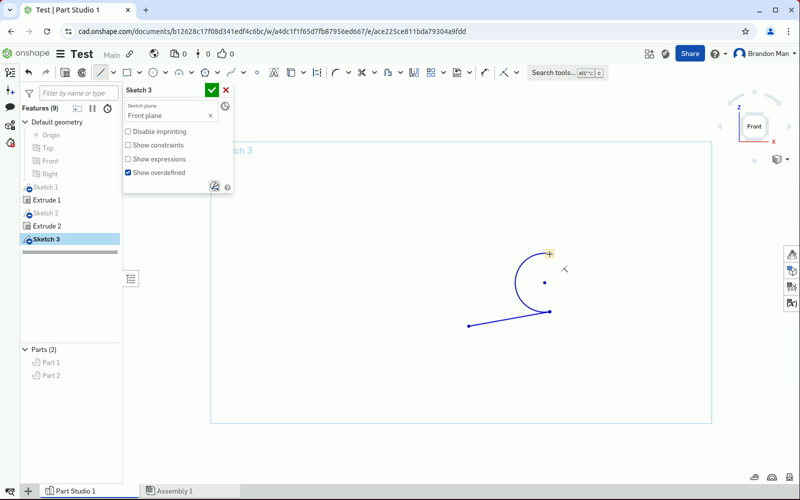
key_down(shift)
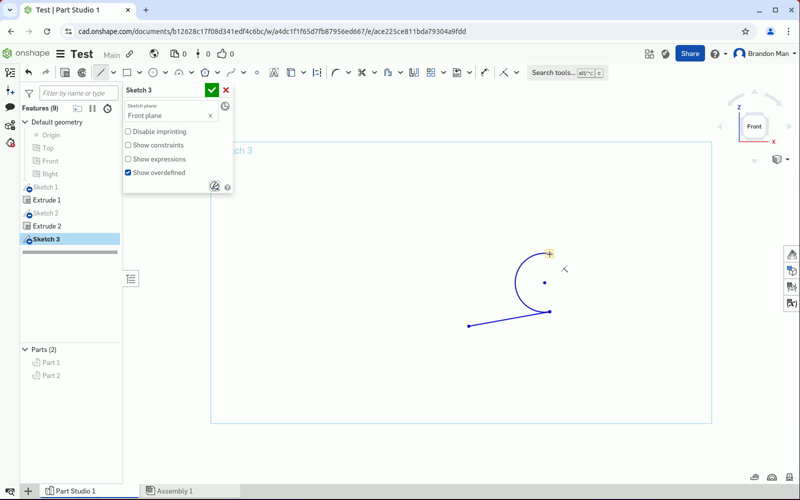
mouse_move(468, 239)
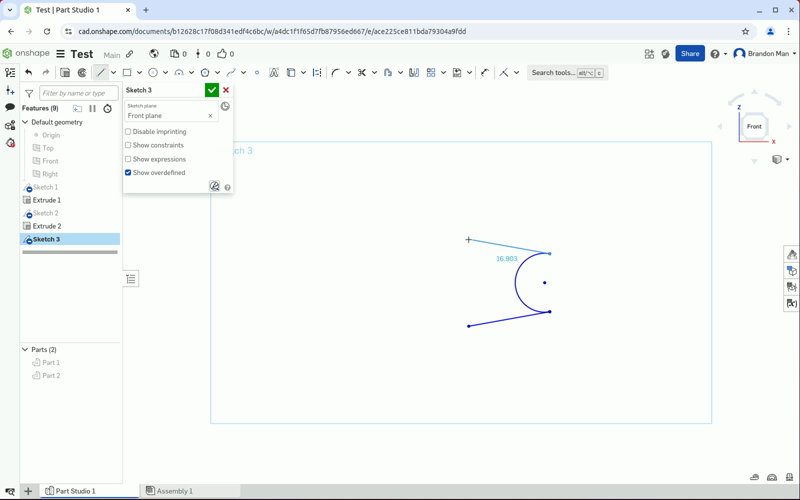
click(468, 239)
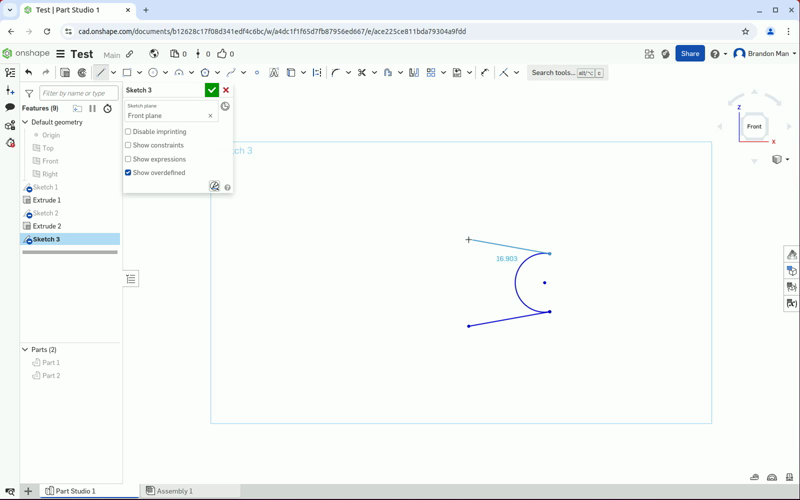
key_up(shift)
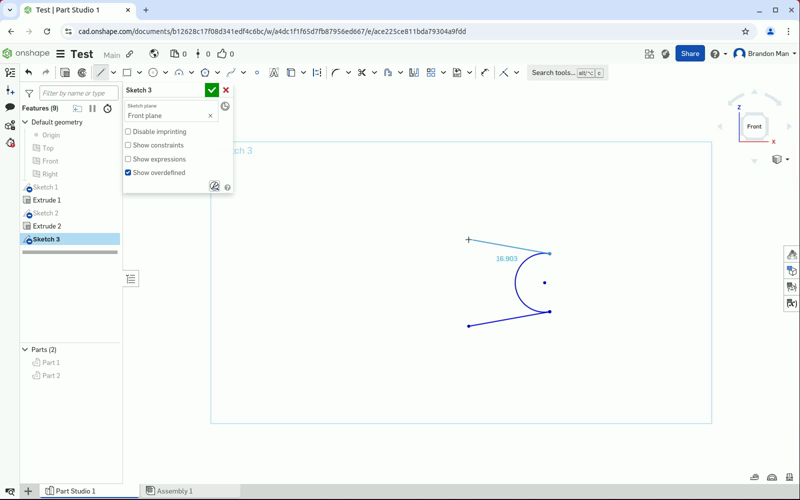
key(esc)
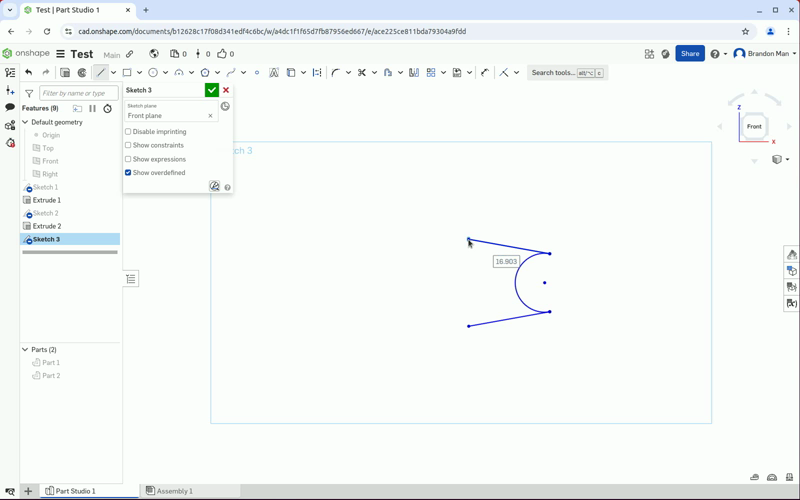
key(a)
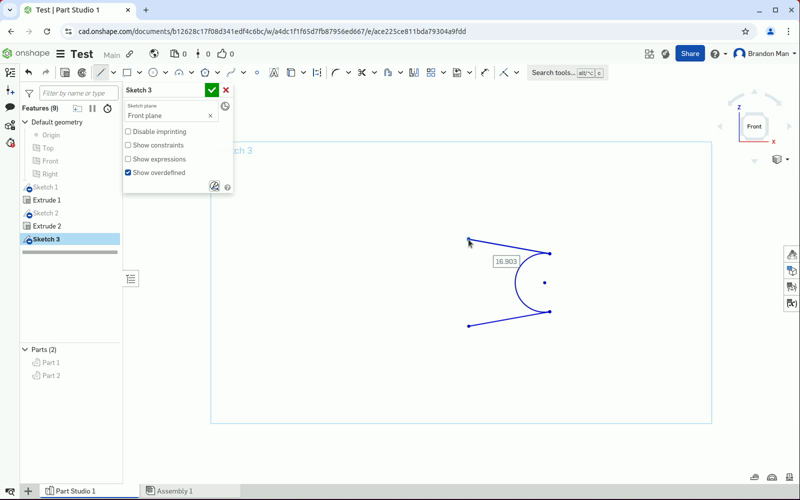
mouse_move(468, 239)
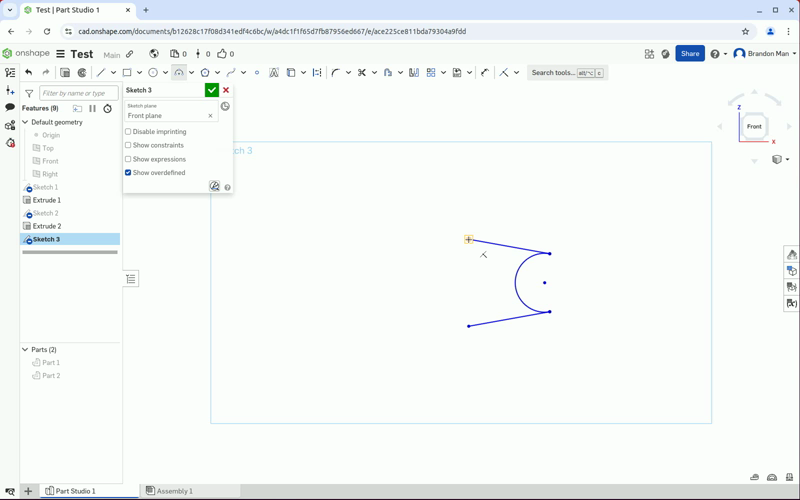
click(468, 239)
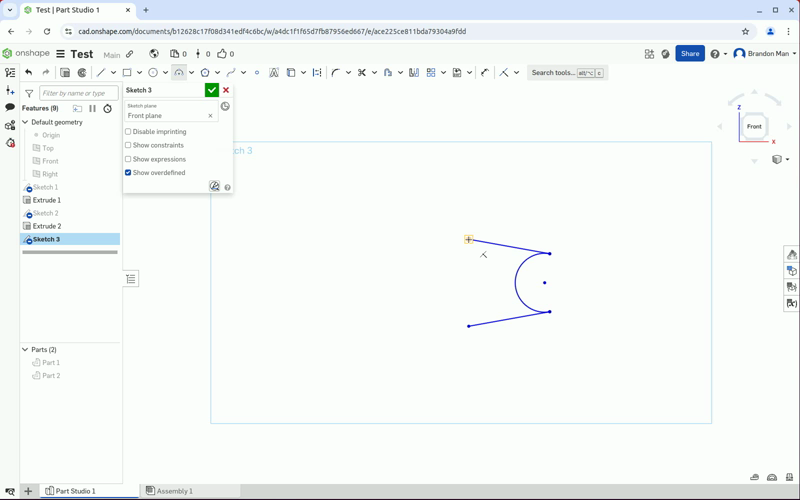
mouse_move(468, 326)
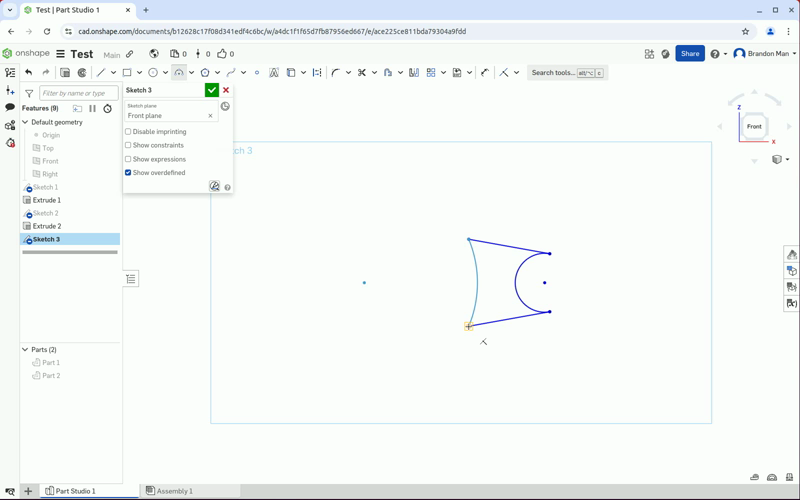
click(468, 326)
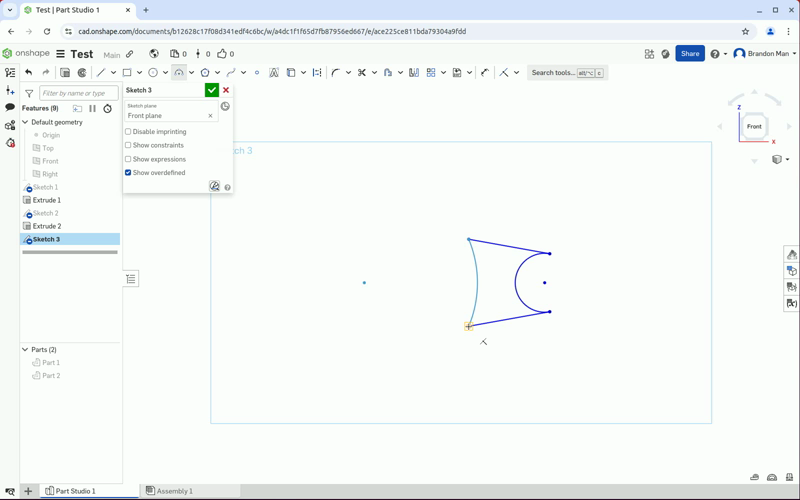
key_down(shift)
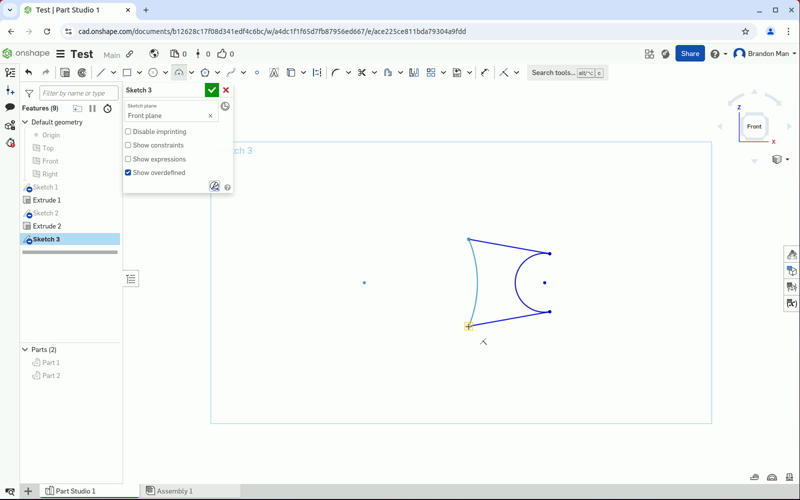
mouse_move(505, 282)
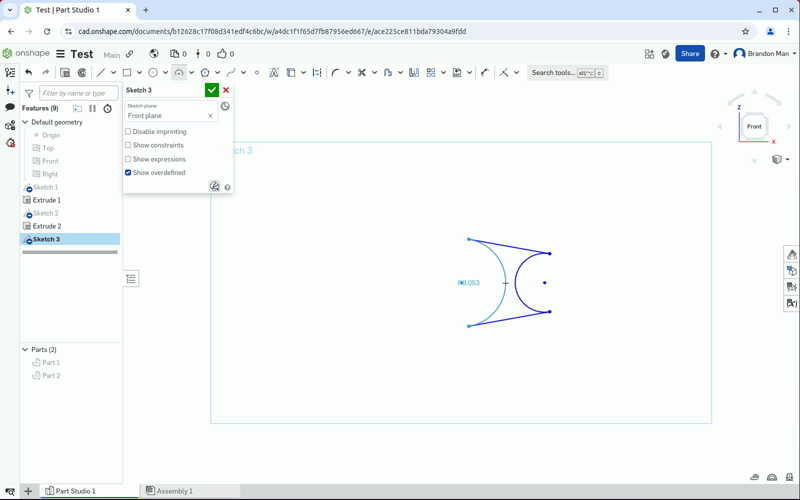
click(505, 282)
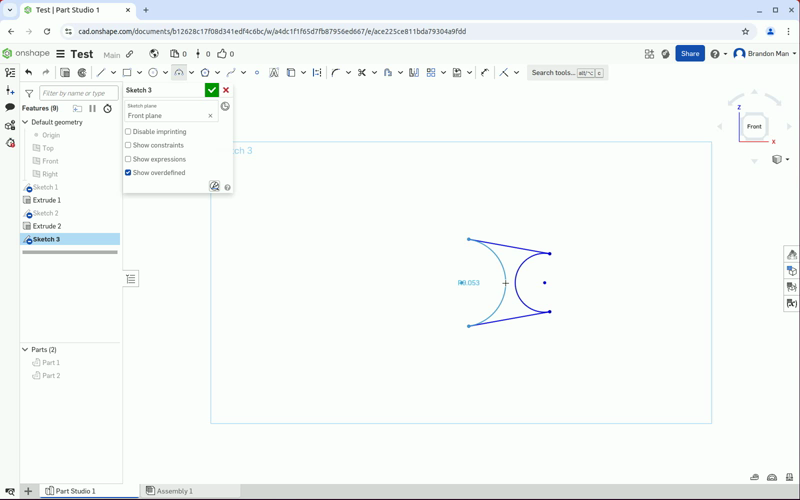
key_up(shift)
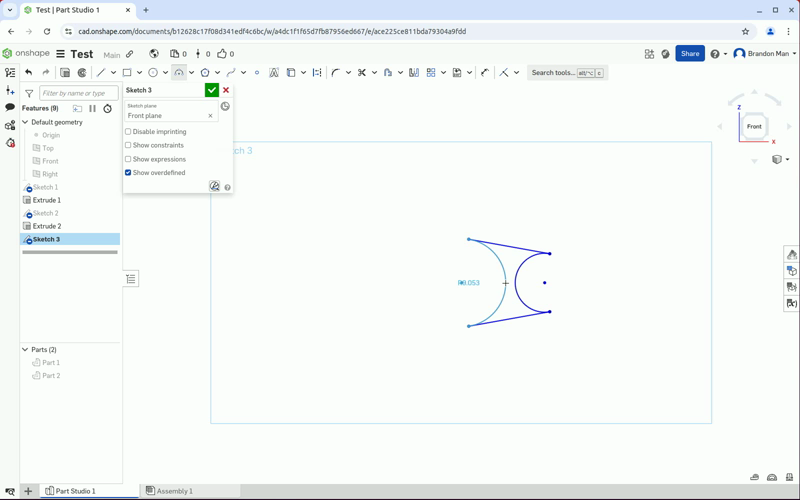
key(esc)
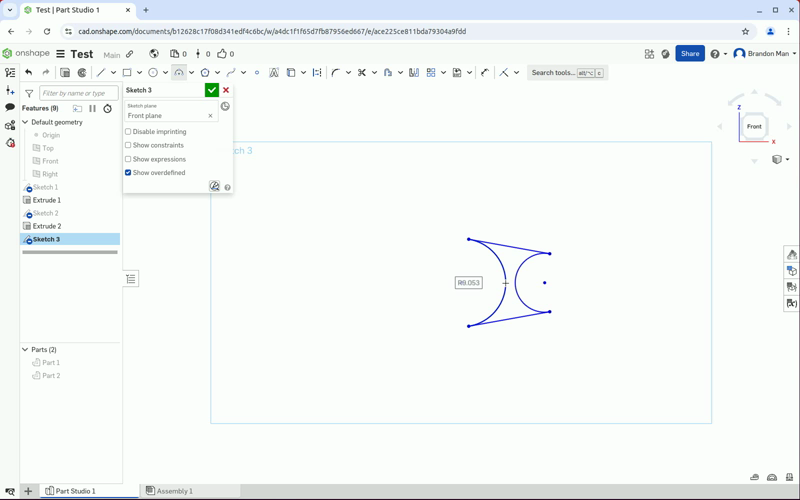
mouse_move(512, 269)
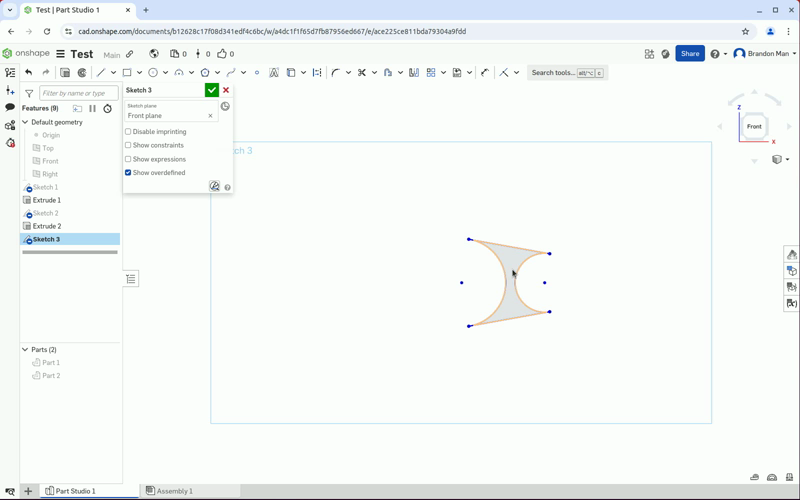
click(512, 269)
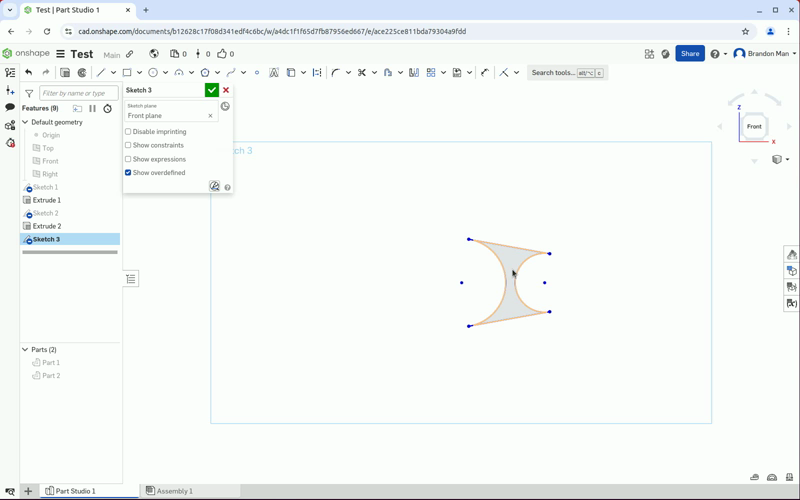
mouse_move(73, 352)
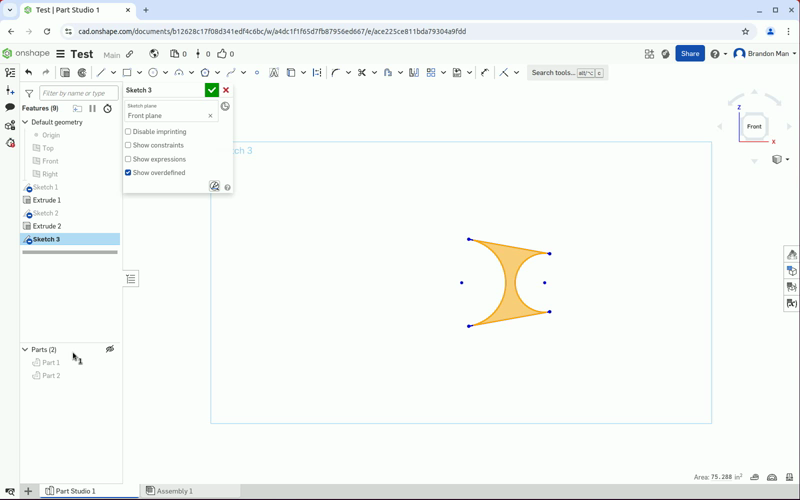
key(shift+y)
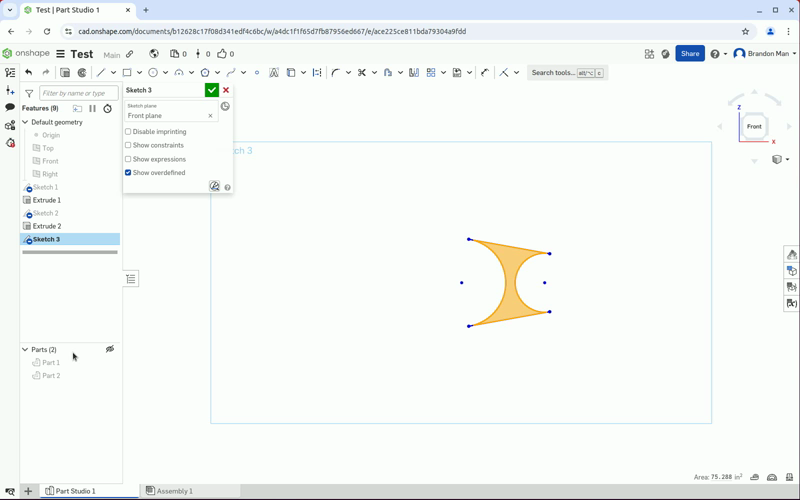
key(shift+e)
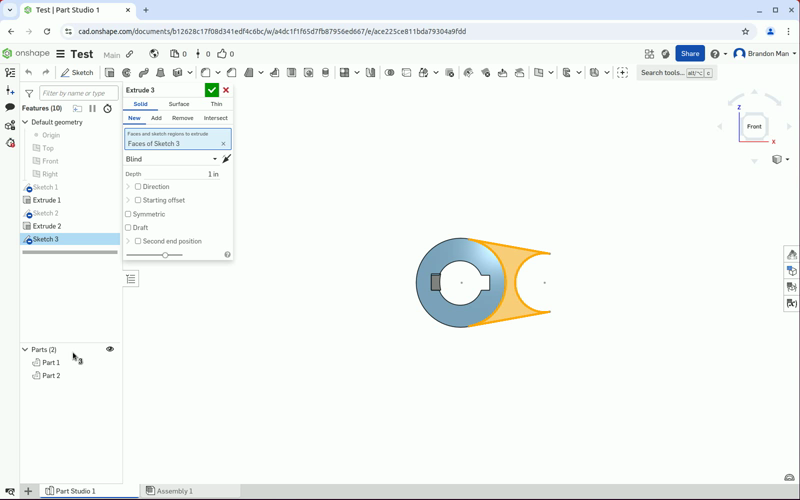
mouse_move(143, 106)
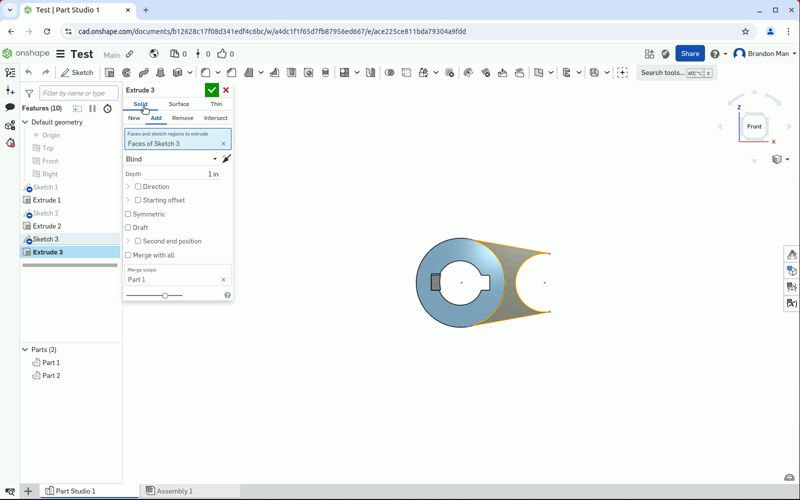
click(143, 106)
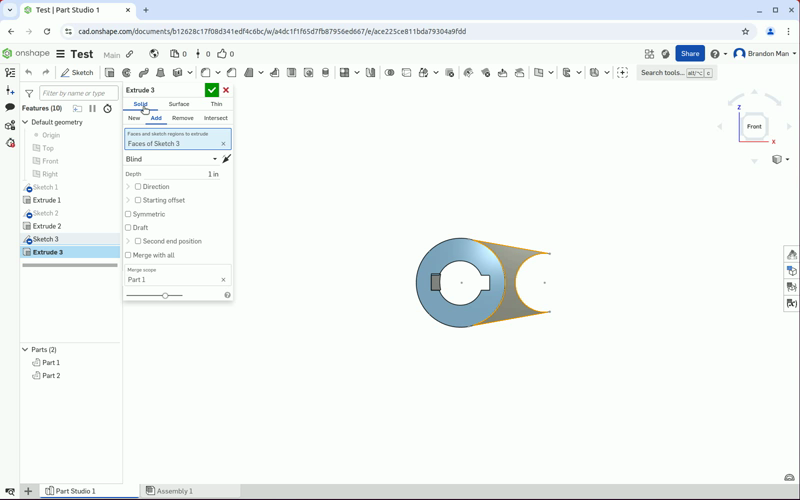
mouse_move(137, 120)
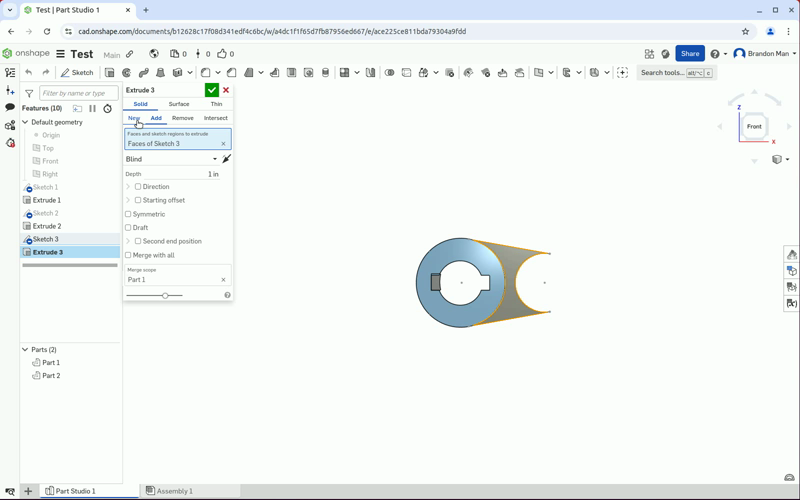
click(137, 120)
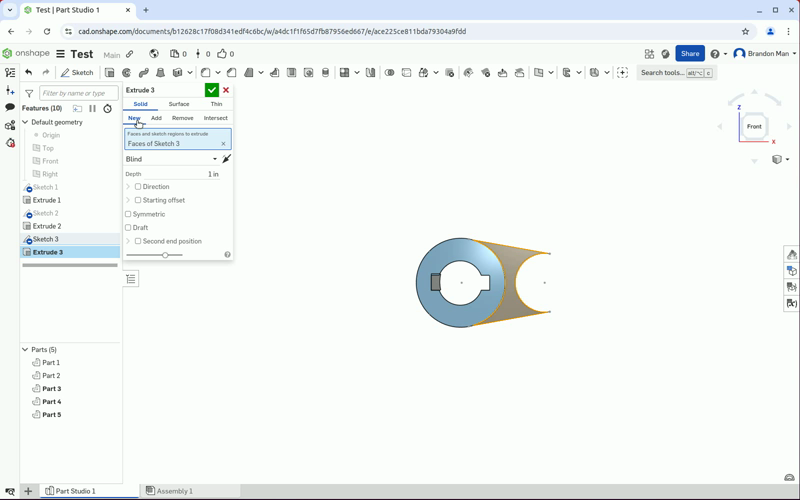
key(tab, 4)
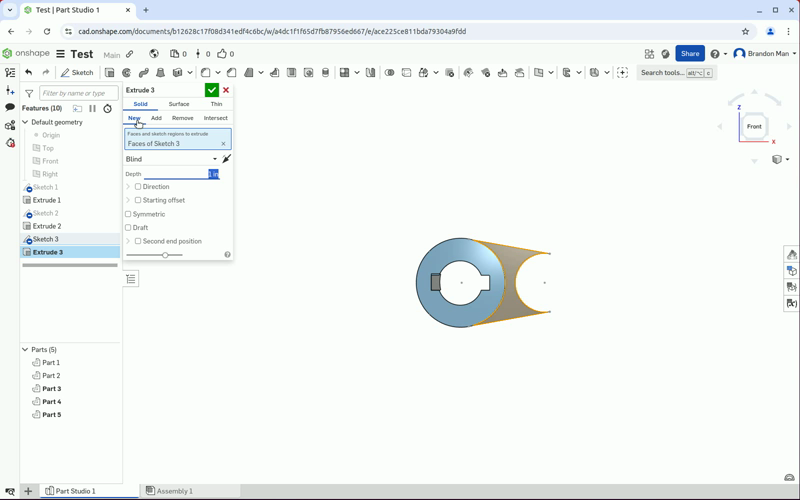
text(7.943)
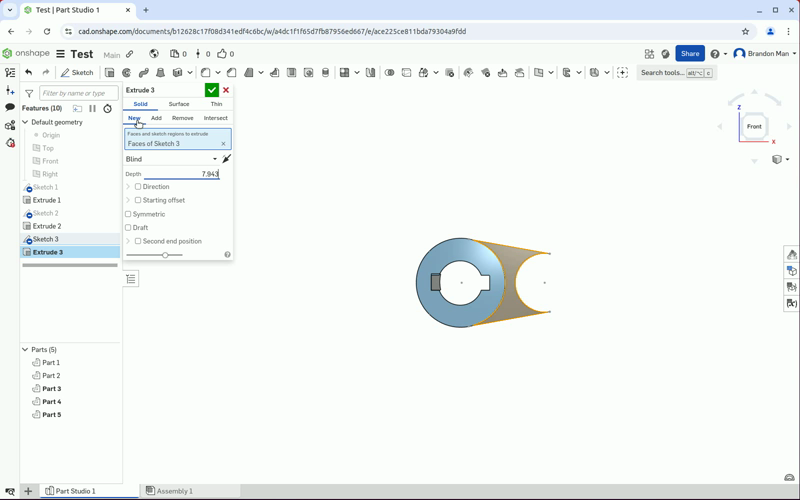
key(enter)
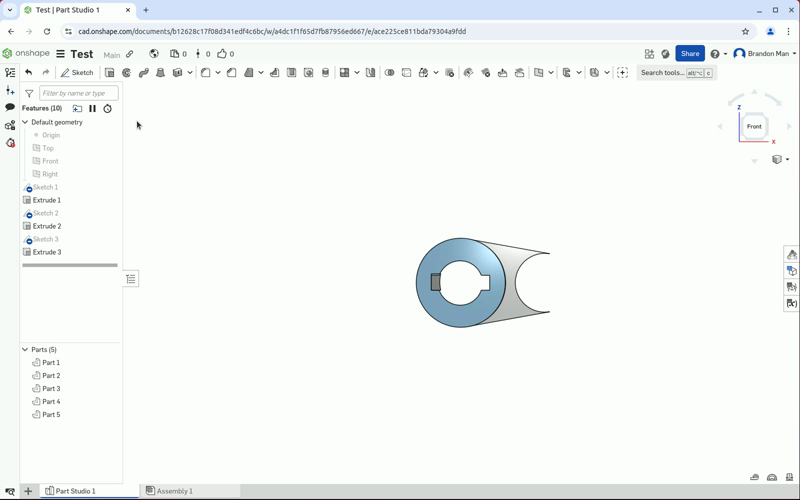
key(shift+h)
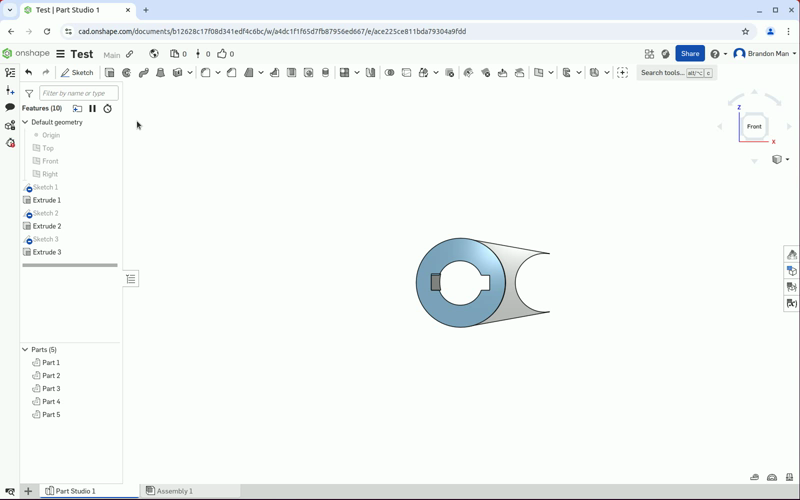
key(shift+h)
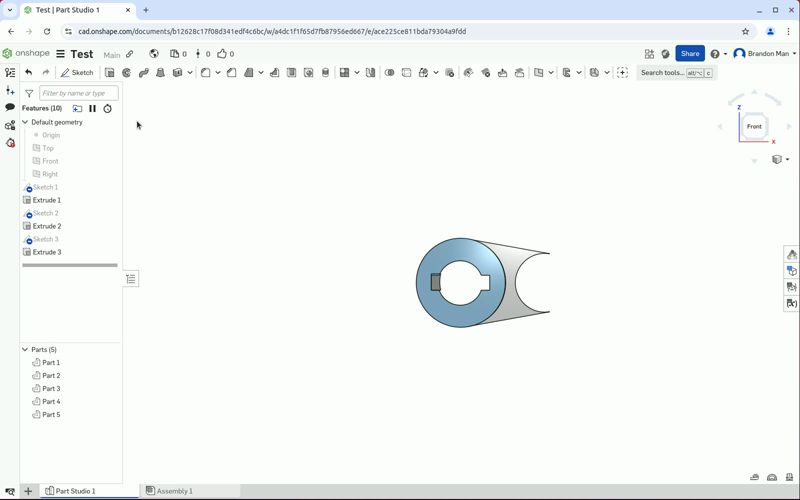
mouse_move(73, 189)
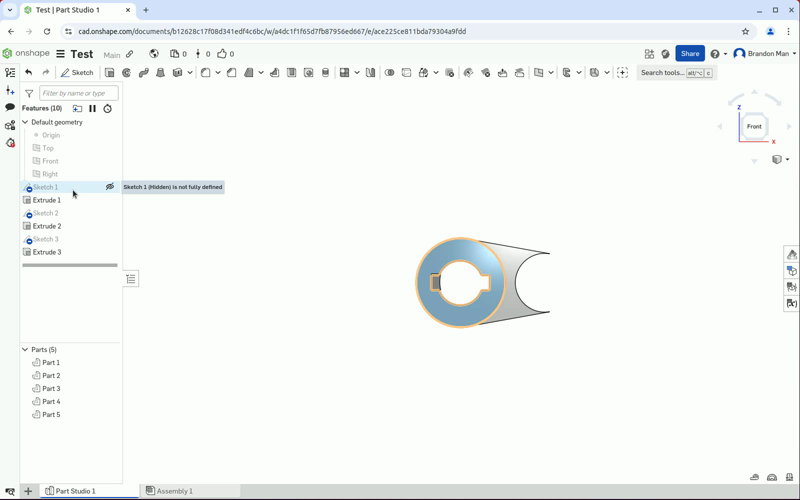
click(73, 189)
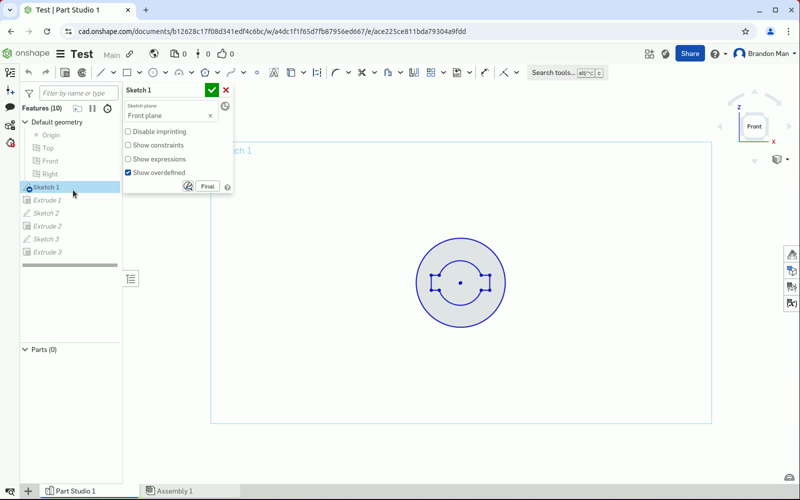
mouse_move(229, 92)
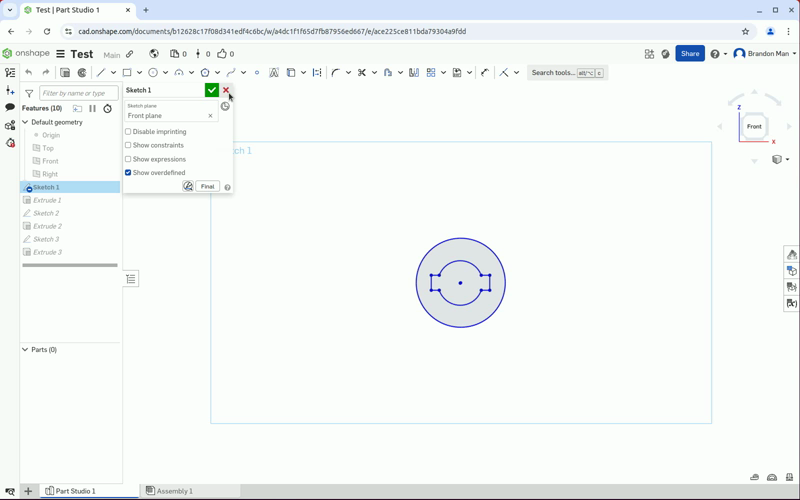
click(229, 92)
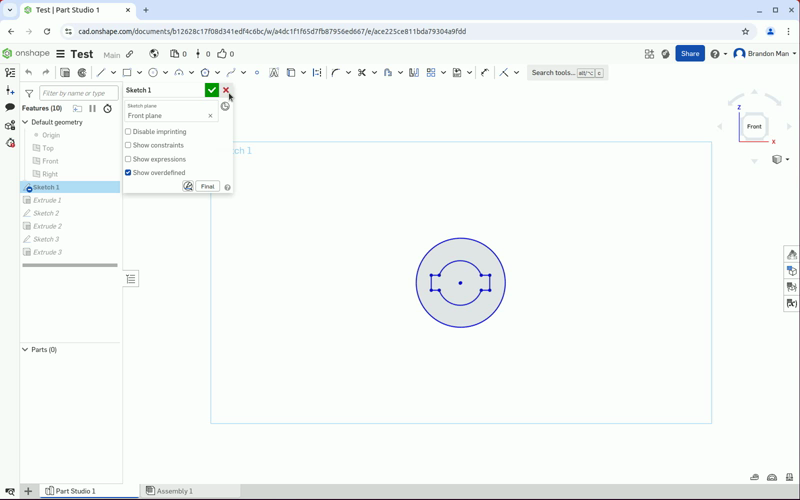
key(shift+s)
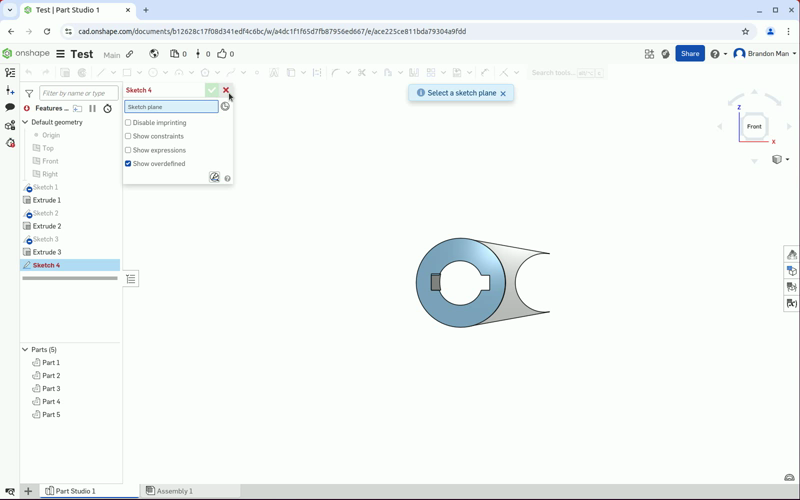
mouse_move(73, 163)
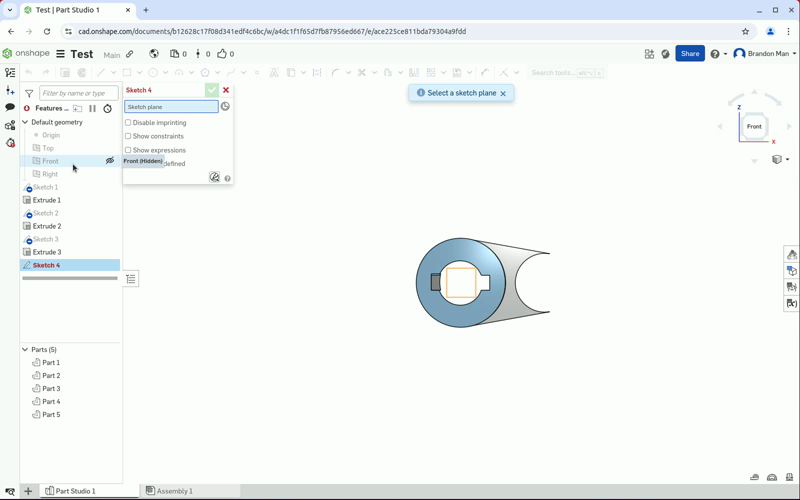
click(73, 163)
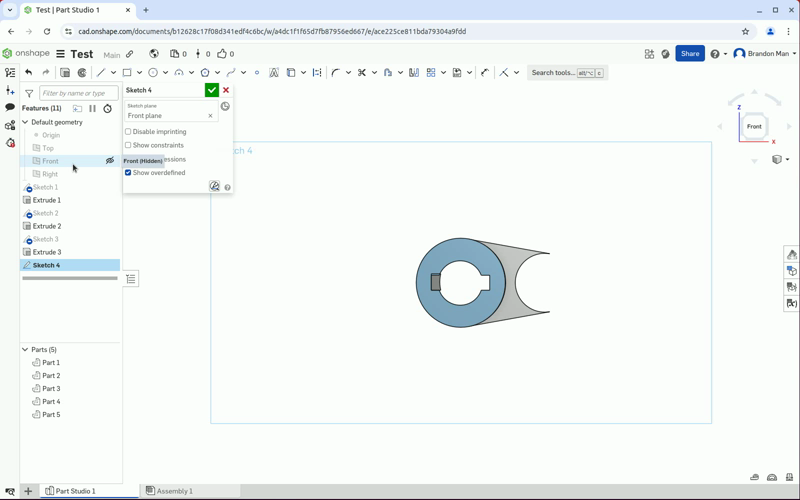
mouse_move(73, 352)
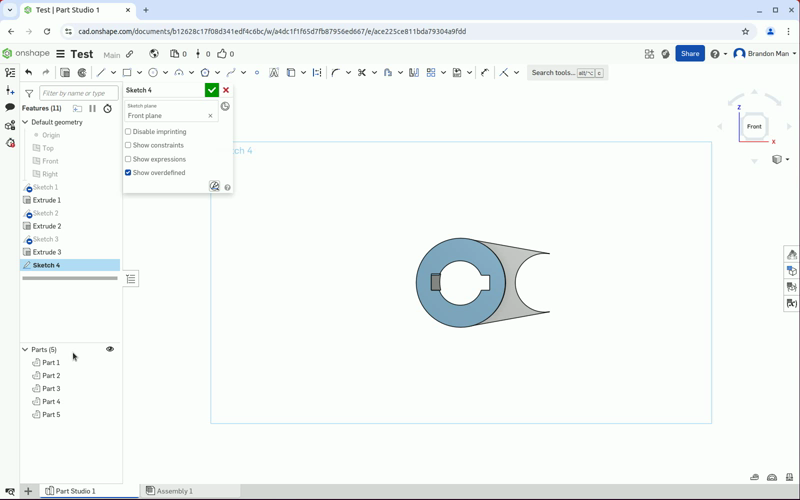
key(y)
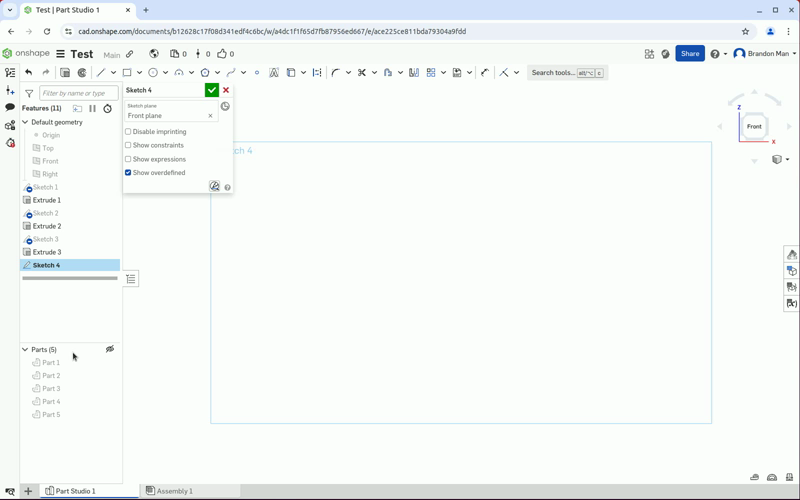
key(c)
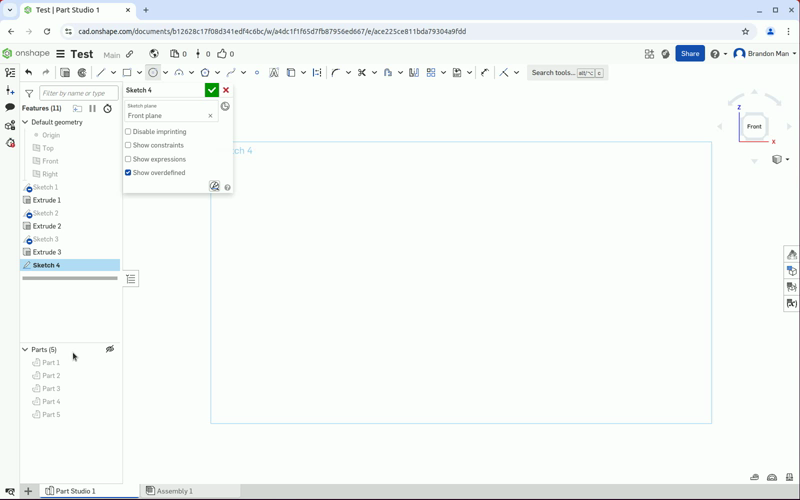
key_down(shift)
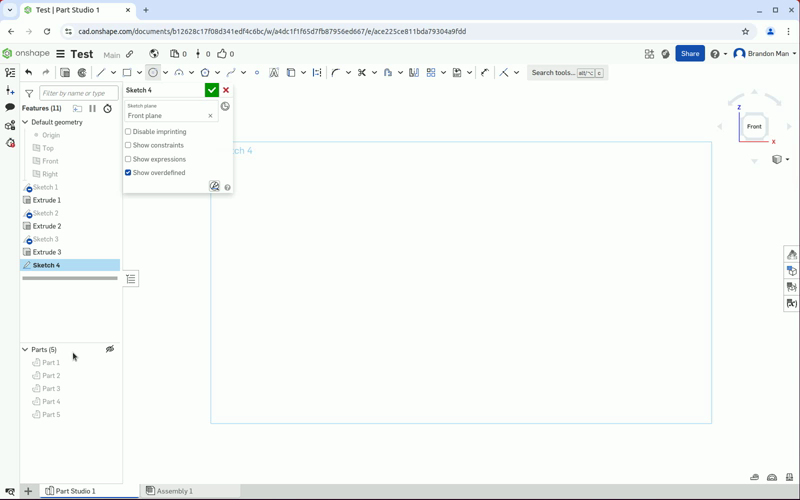
mouse_move(544, 282)
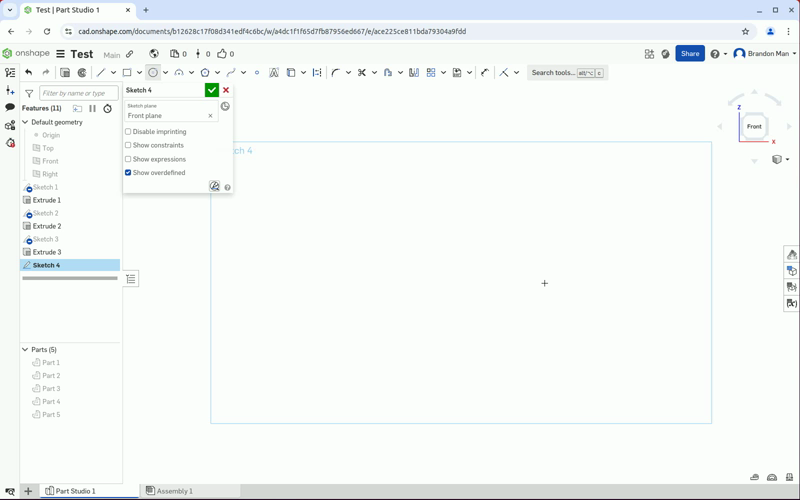
click(544, 282)
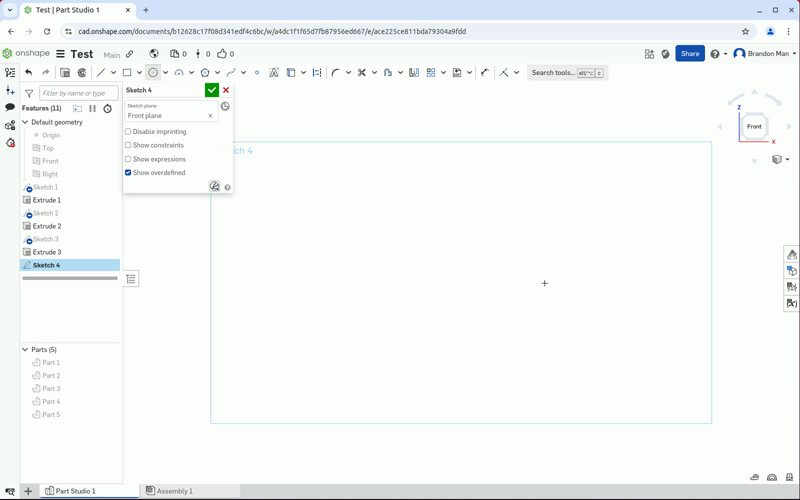
key_up(shift)
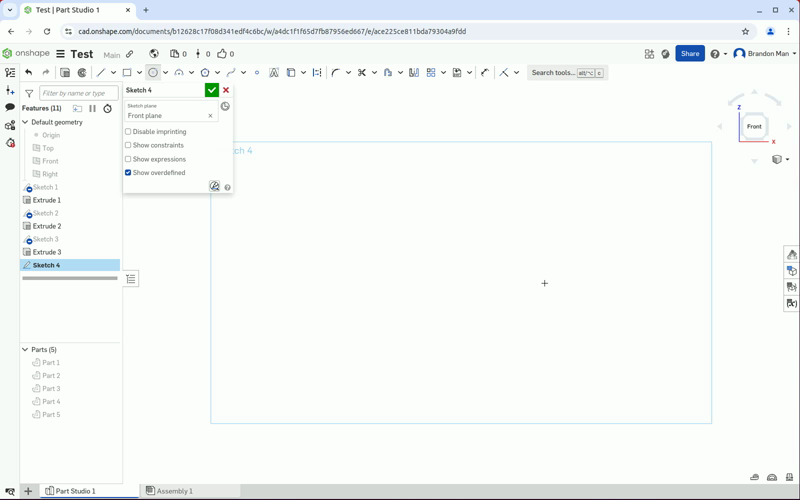
mouse_move(573, 282)
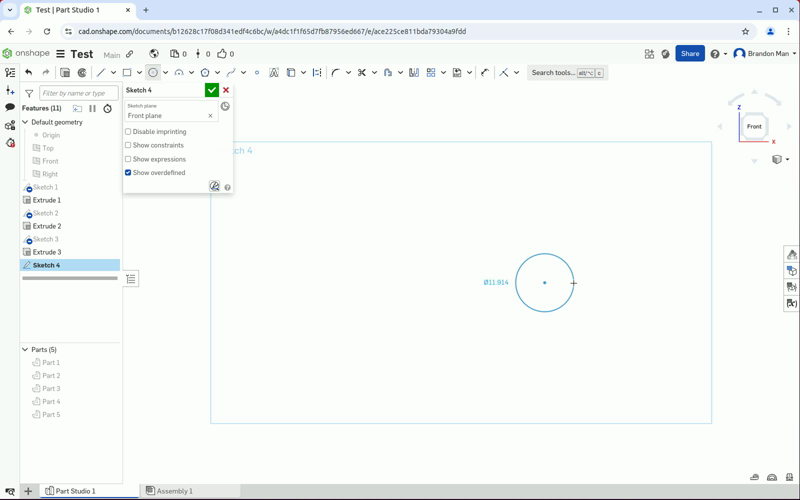
click(573, 282)
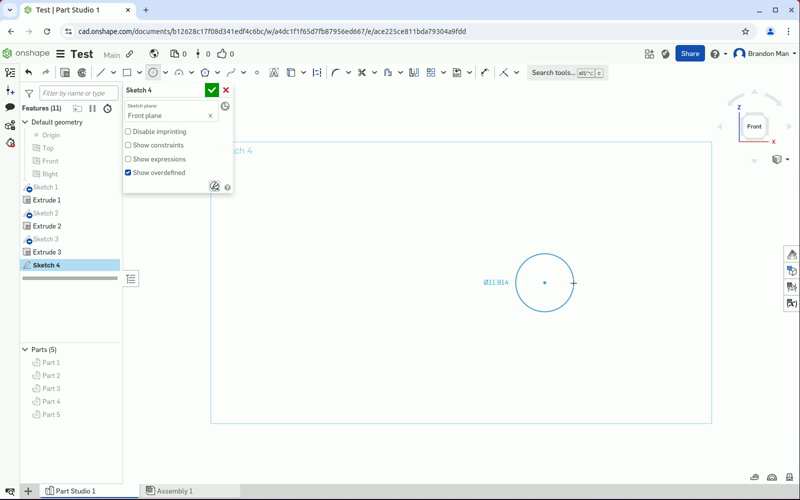
key(esc)
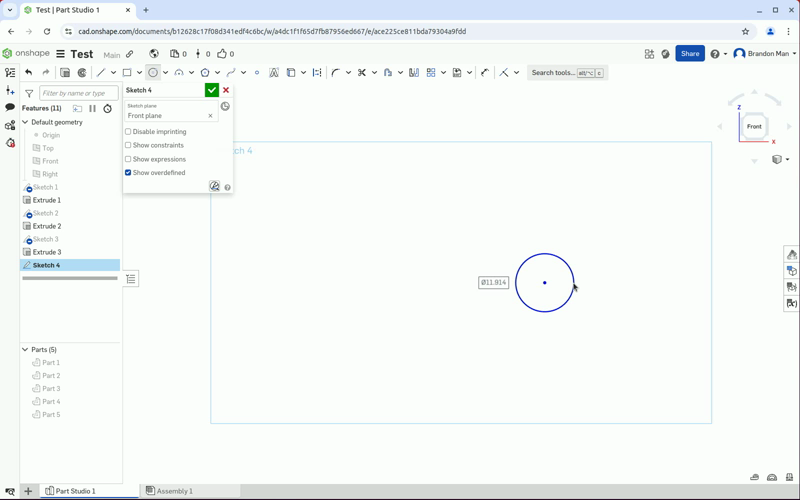
key(c)
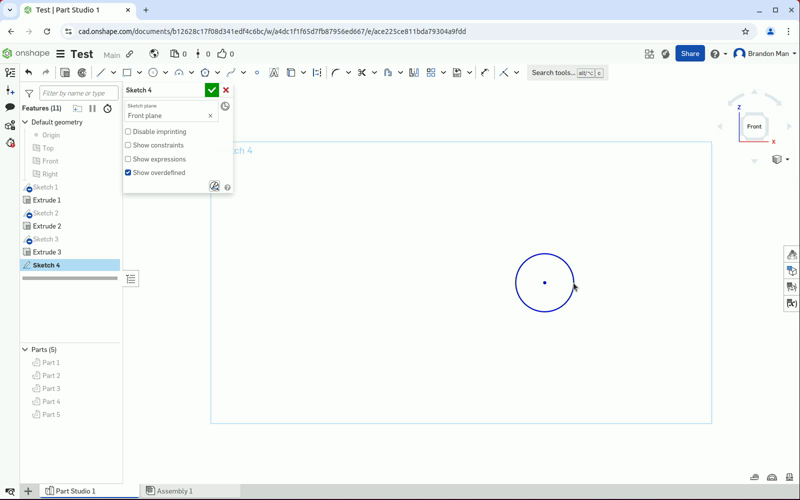
key_down(shift)
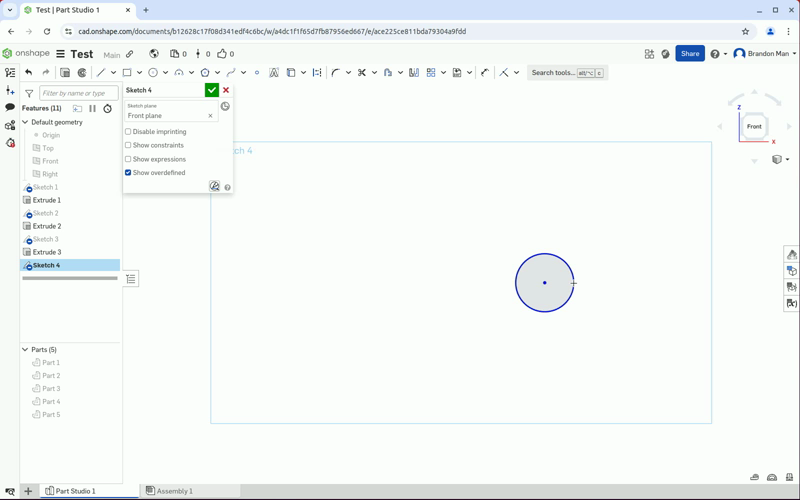
mouse_move(544, 282)
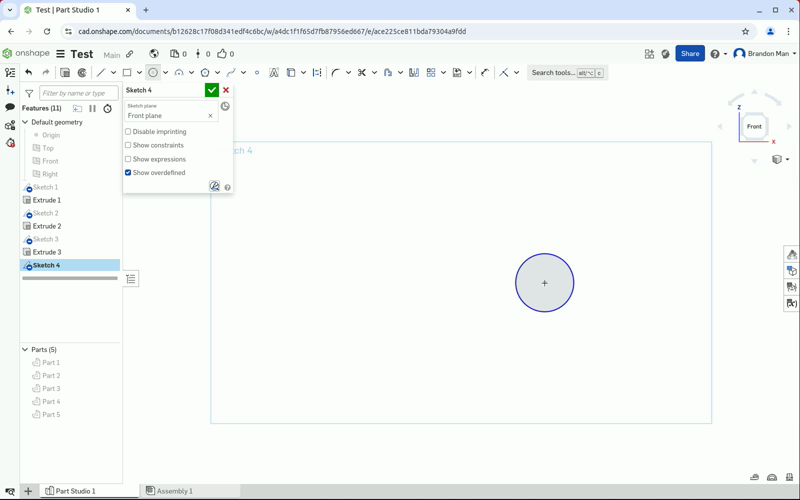
click(544, 282)
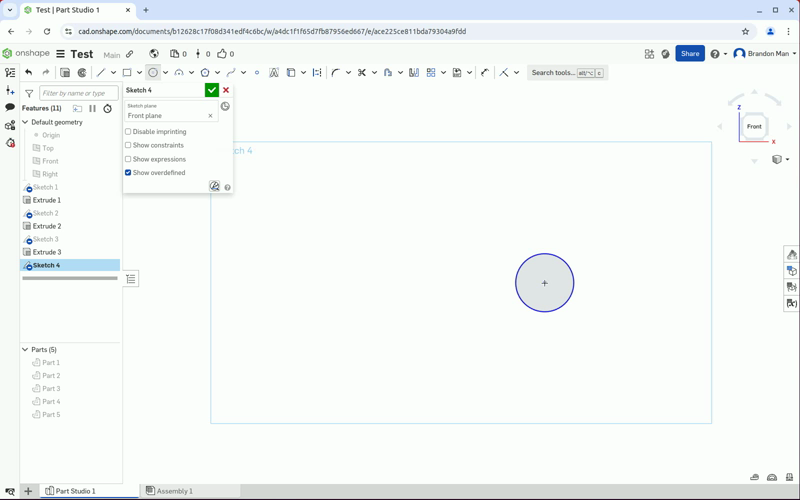
key_up(shift)
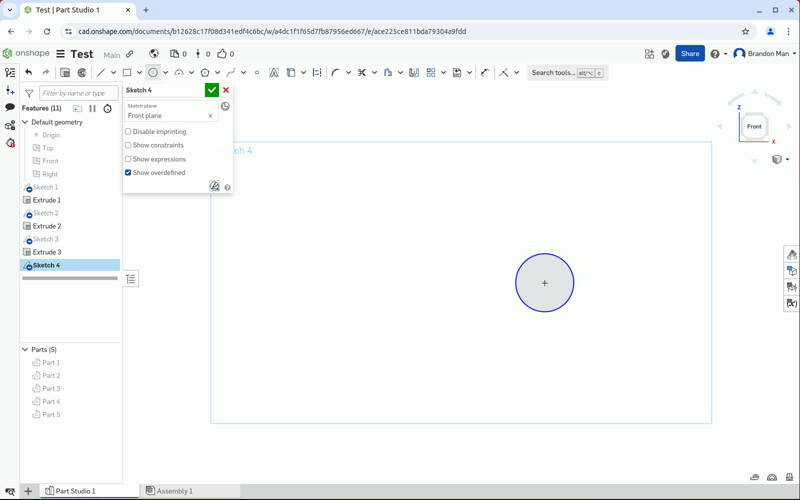
mouse_move(567, 282)
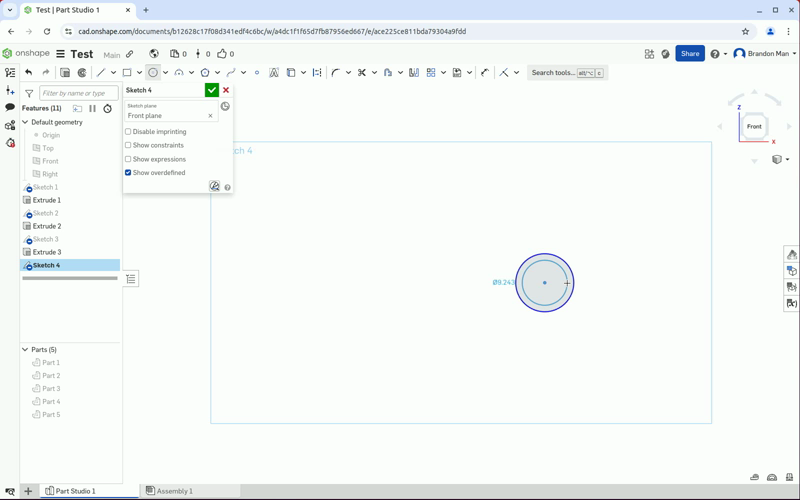
click(567, 282)
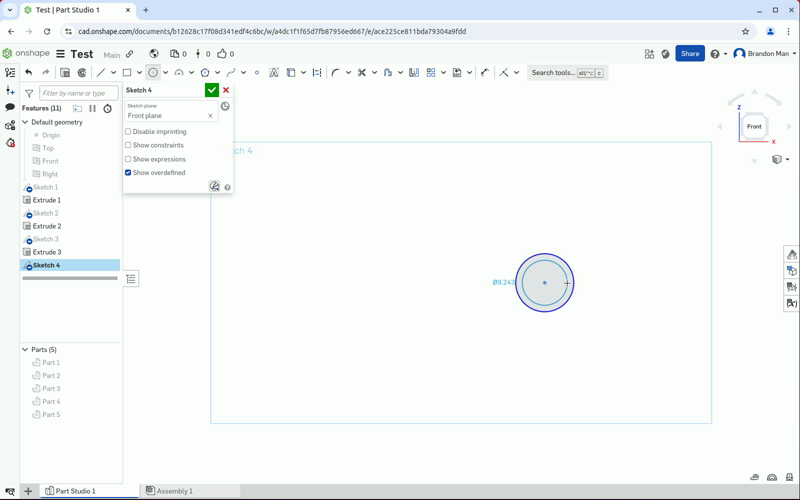
key(esc)
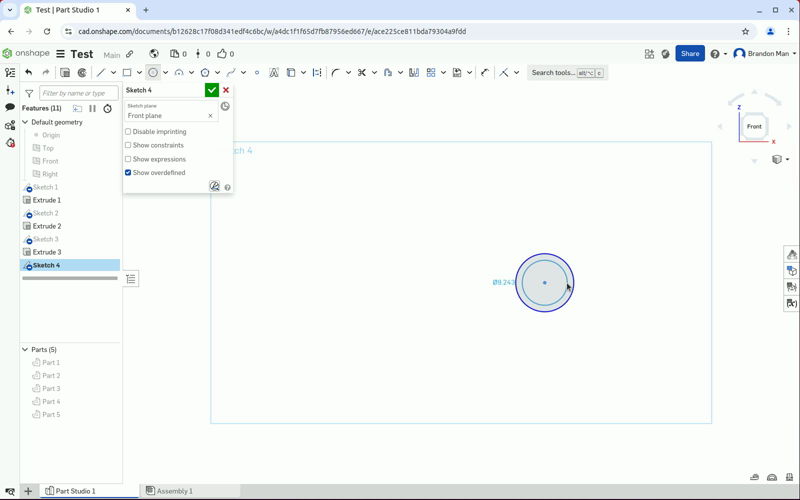
mouse_move(537, 256)
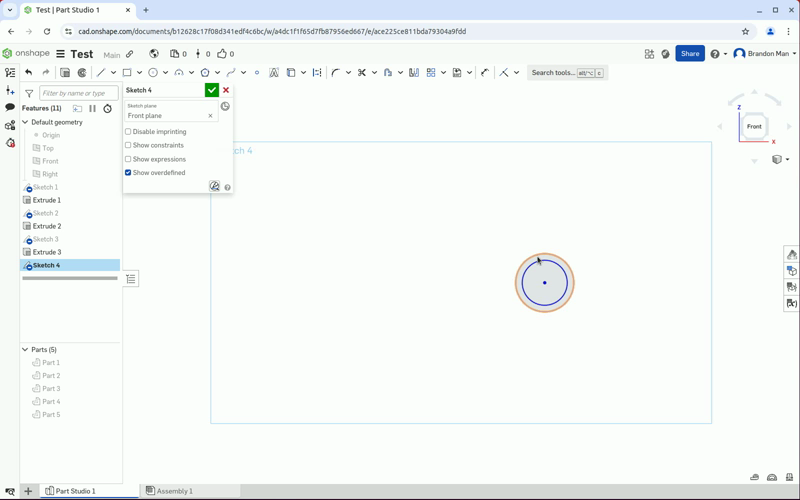
scroll(6)
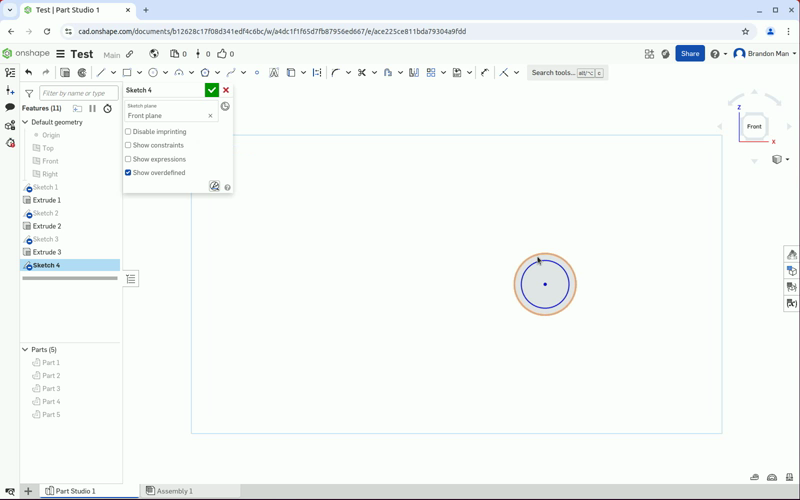
scroll(6)
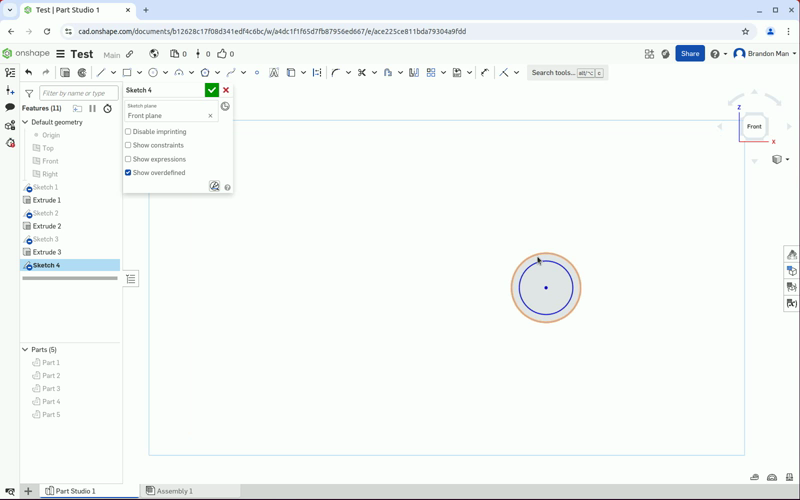
scroll(6)
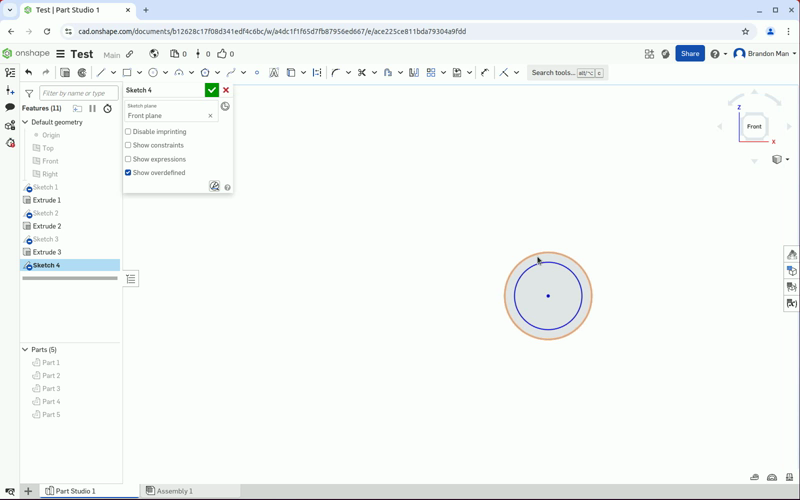
scroll(6)
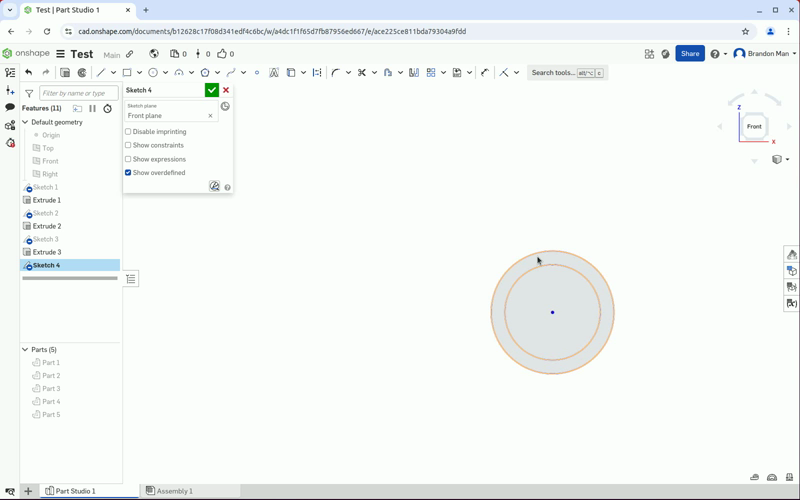
scroll(6)
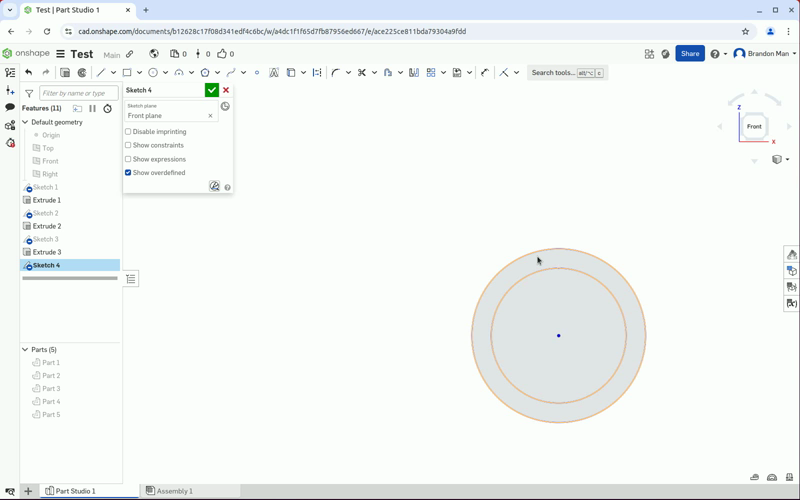
scroll(6)
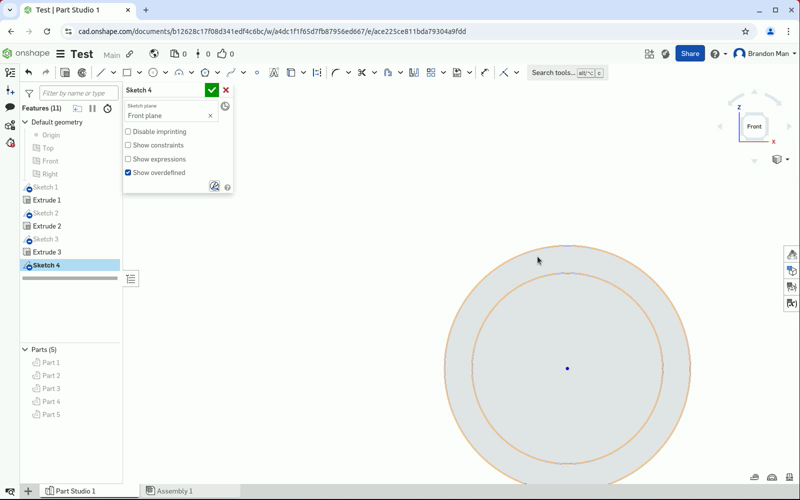
scroll(6)
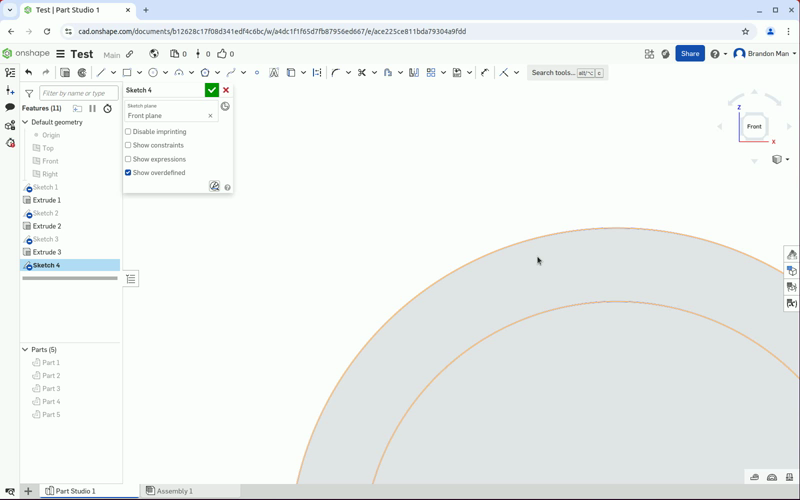
click(537, 256)
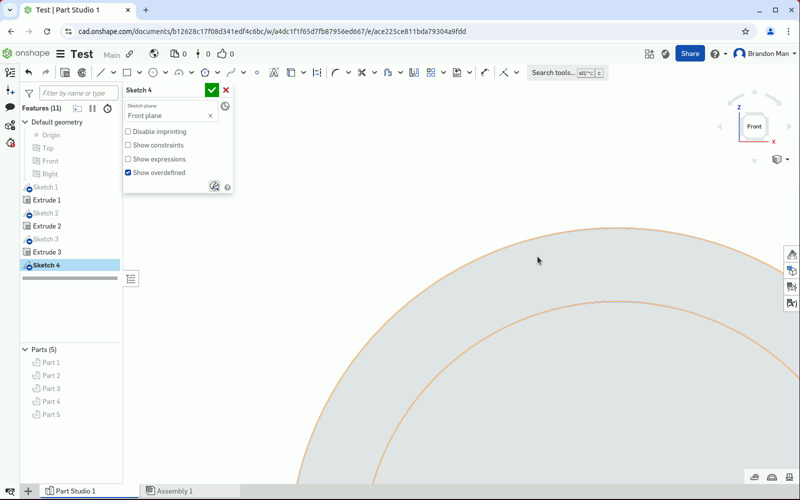
scroll(-6)
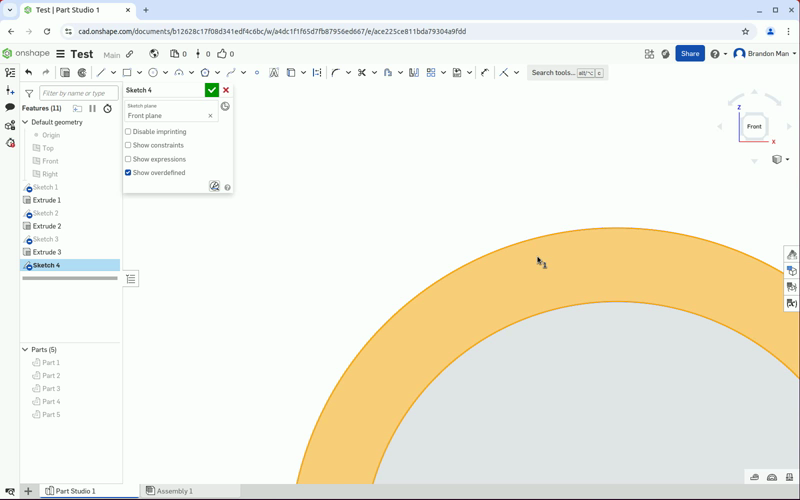
scroll(-6)
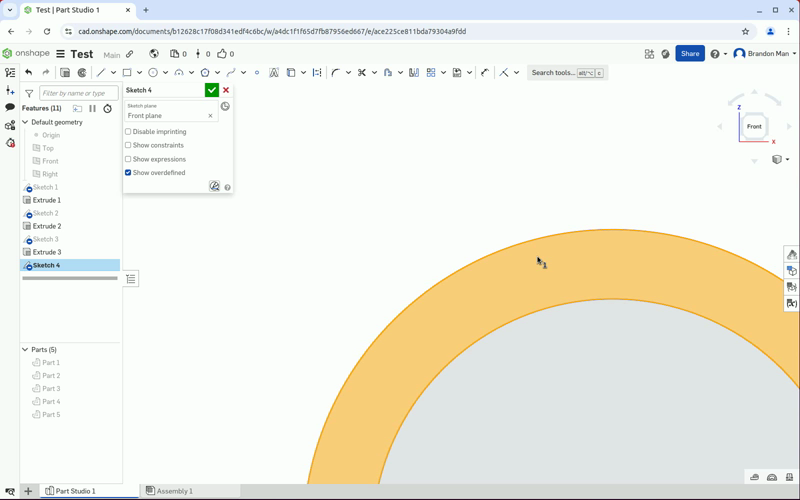
scroll(-6)
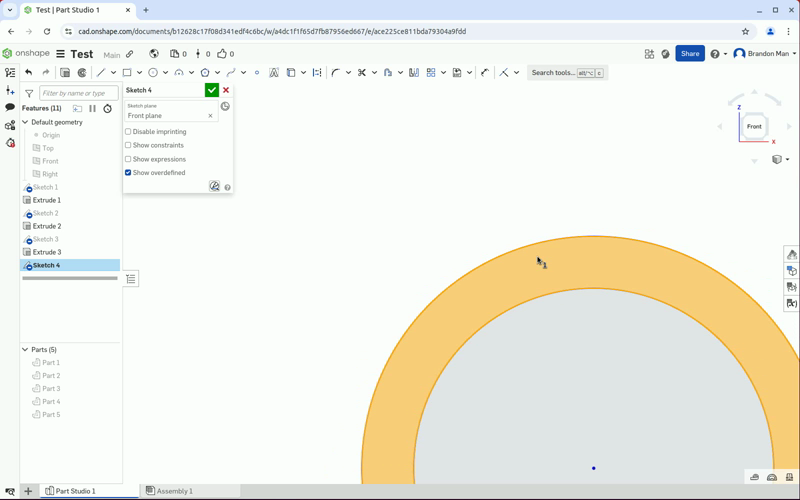
scroll(-6)
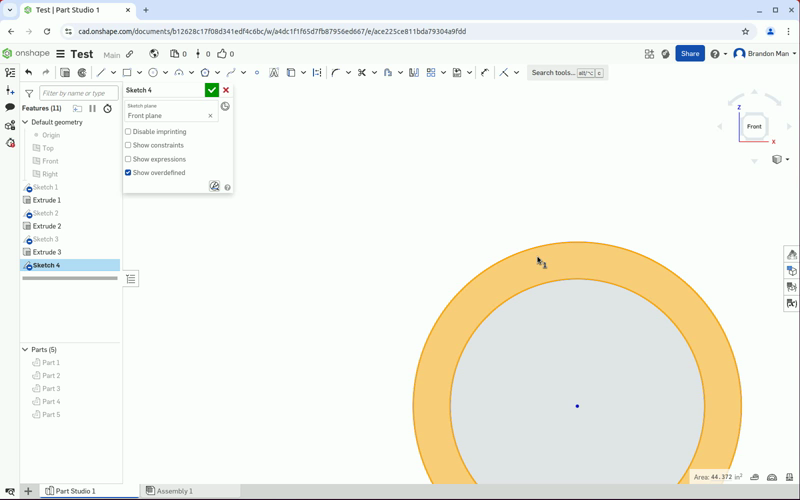
scroll(-6)
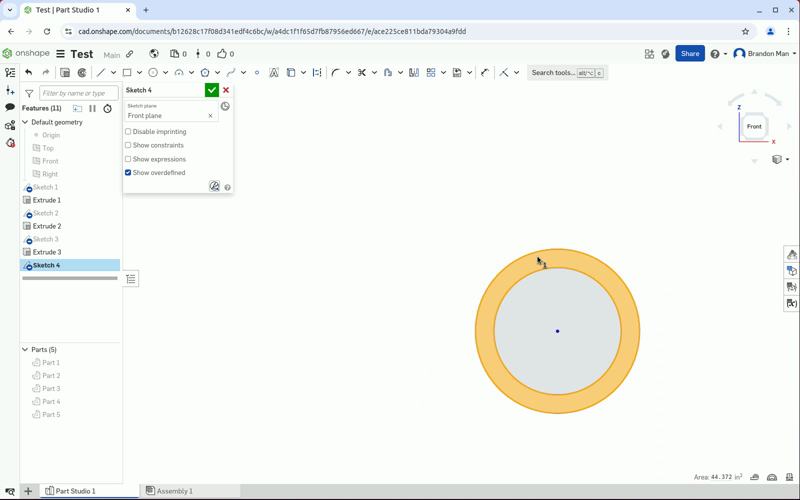
scroll(-6)
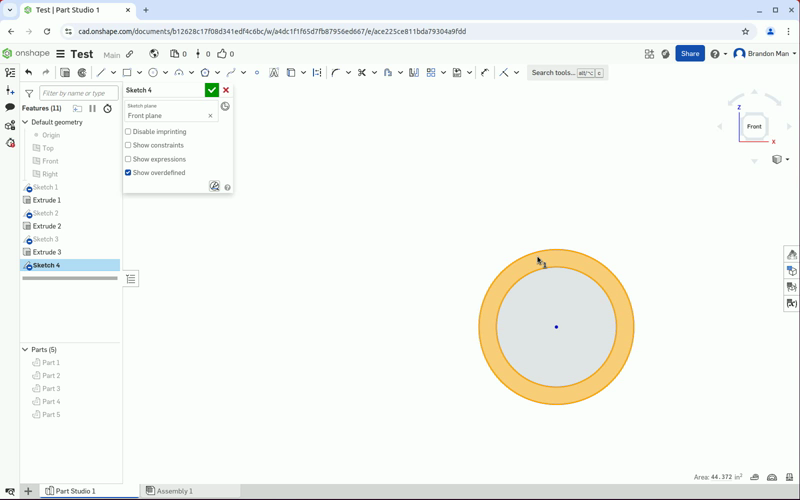
scroll(-6)
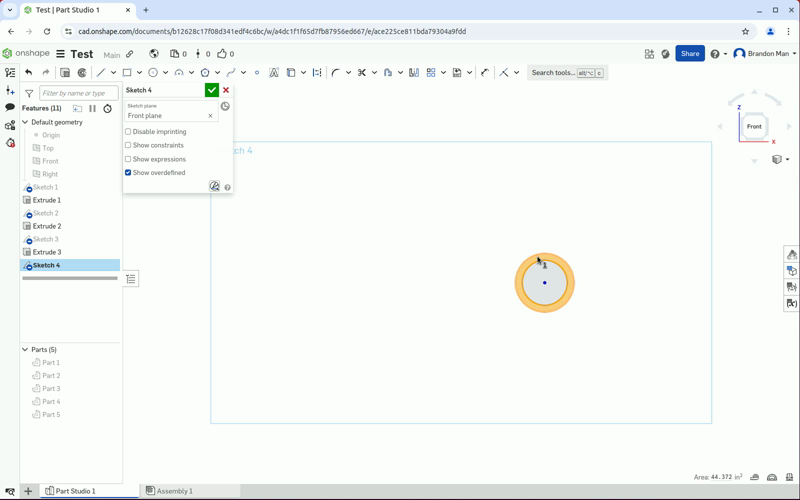
mouse_move(73, 352)
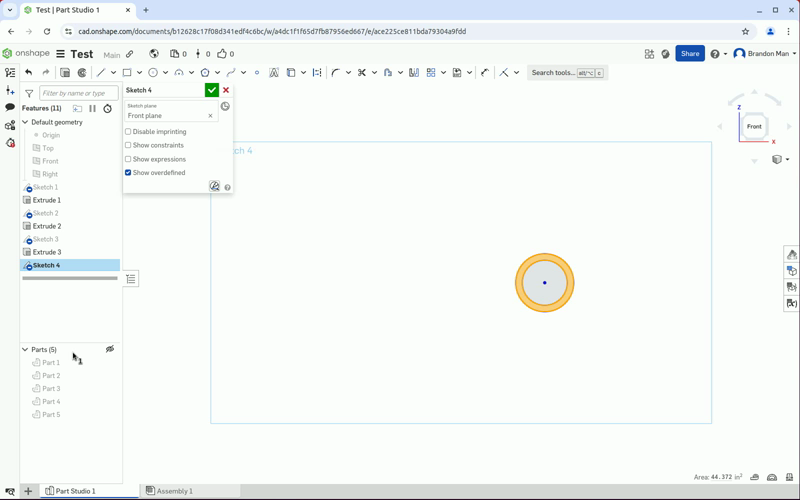
key(shift+y)
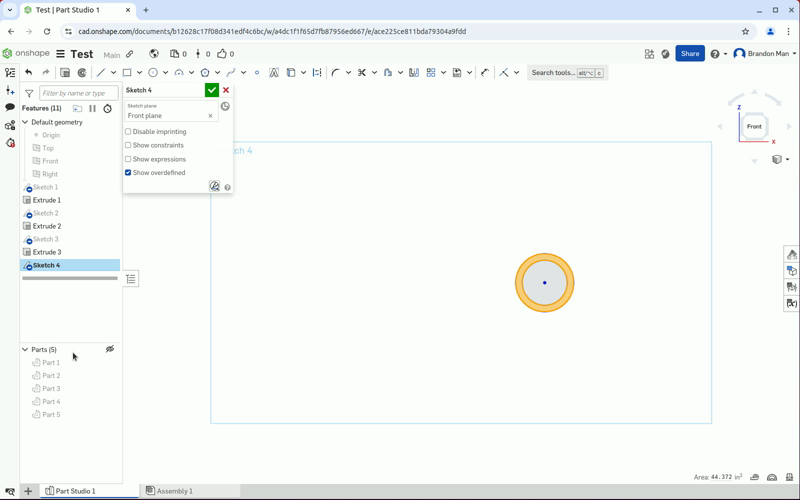
key(shift+e)
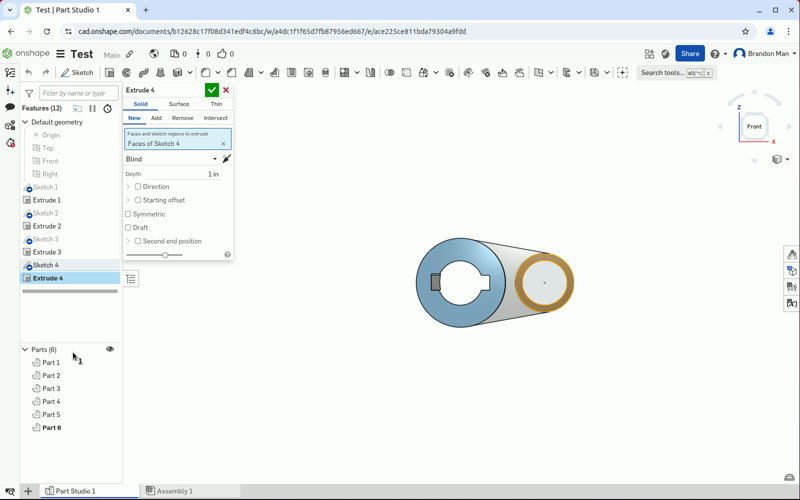
mouse_move(143, 106)
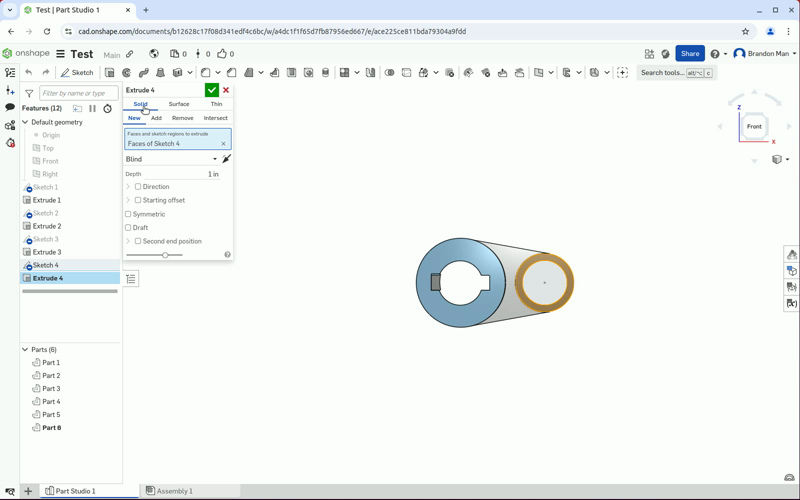
click(143, 106)
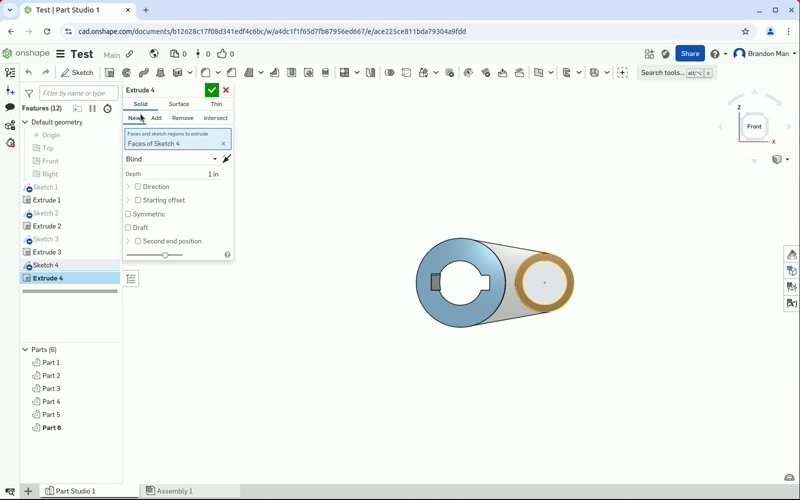
mouse_move(137, 120)
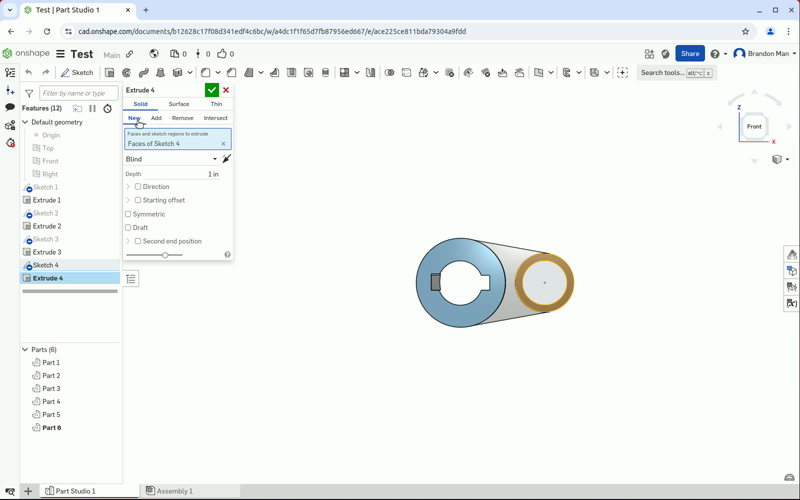
click(137, 120)
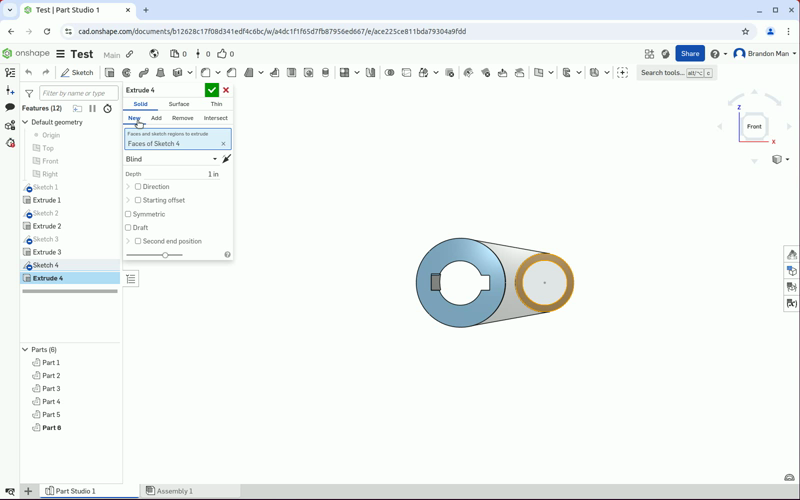
key(tab, 4)
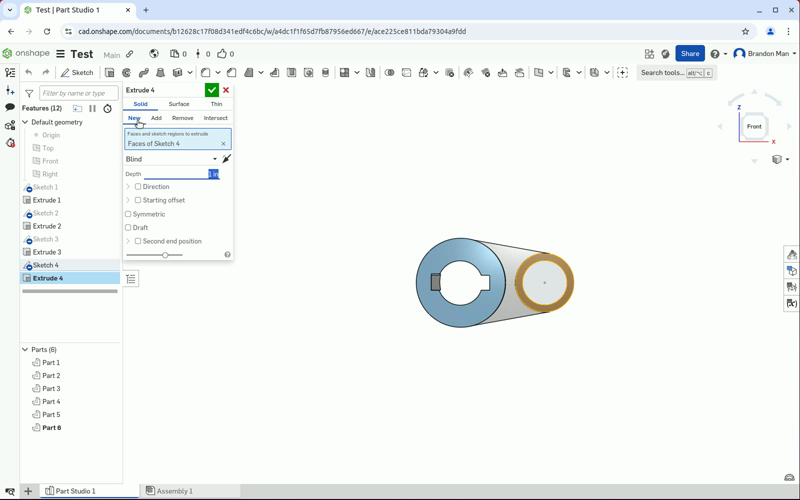
text(7.943)
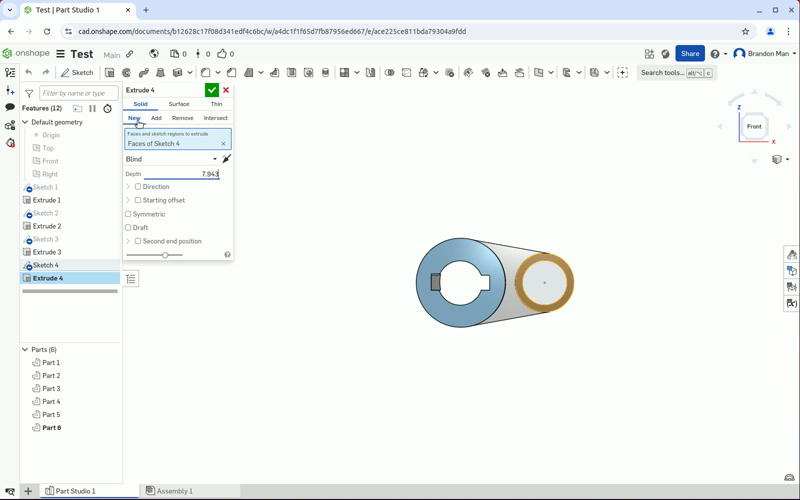
key(enter)
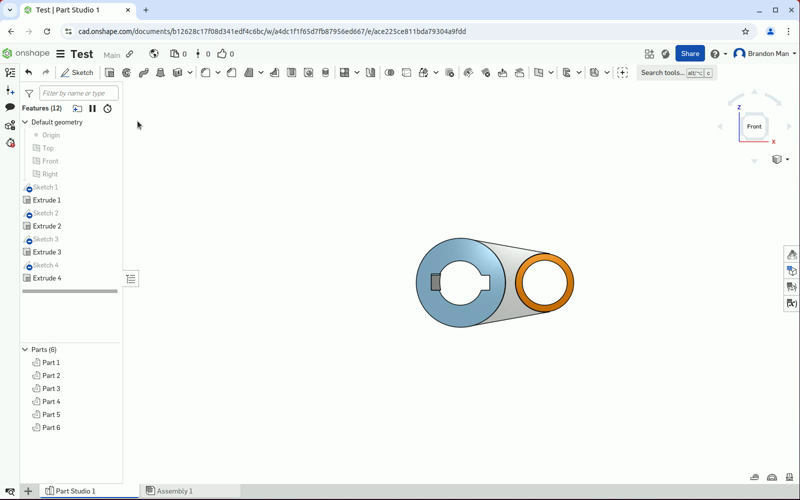
key(shift+h)
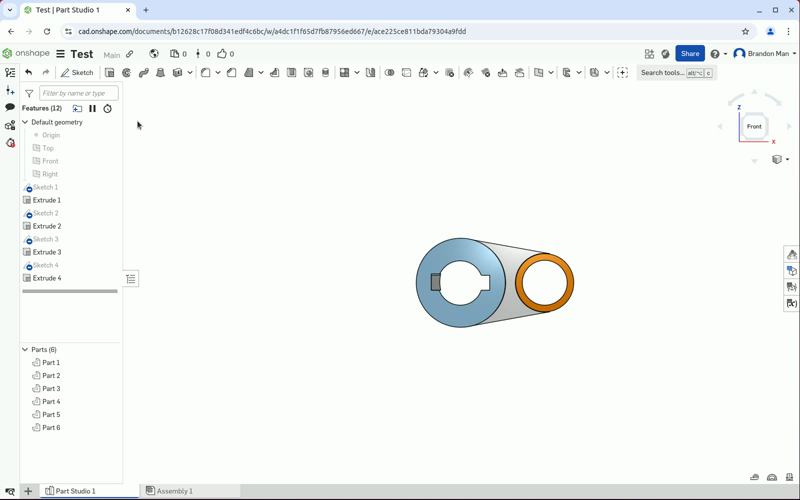
key(shift+h)
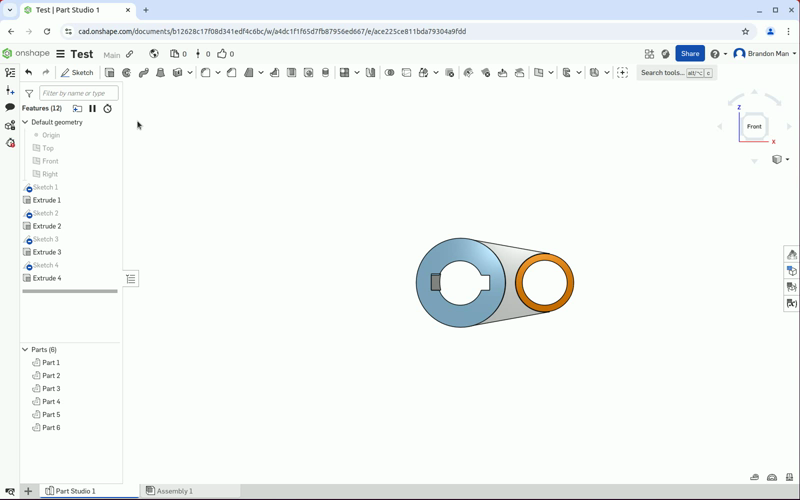
mouse_move(73, 189)
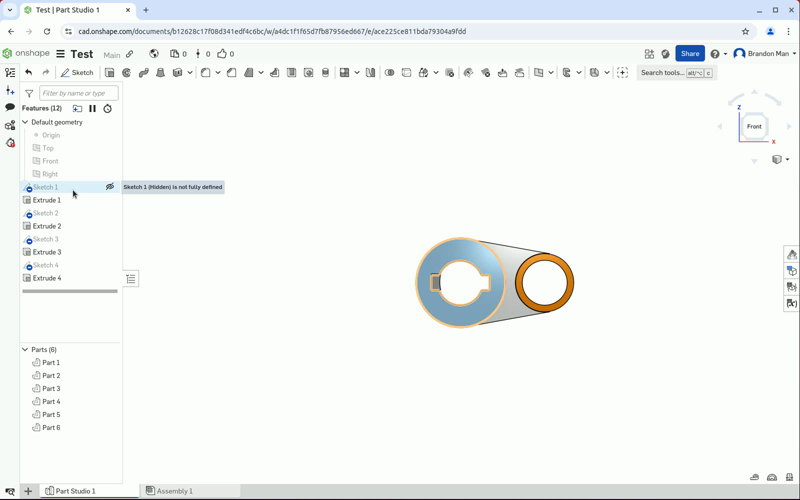
click(73, 189)
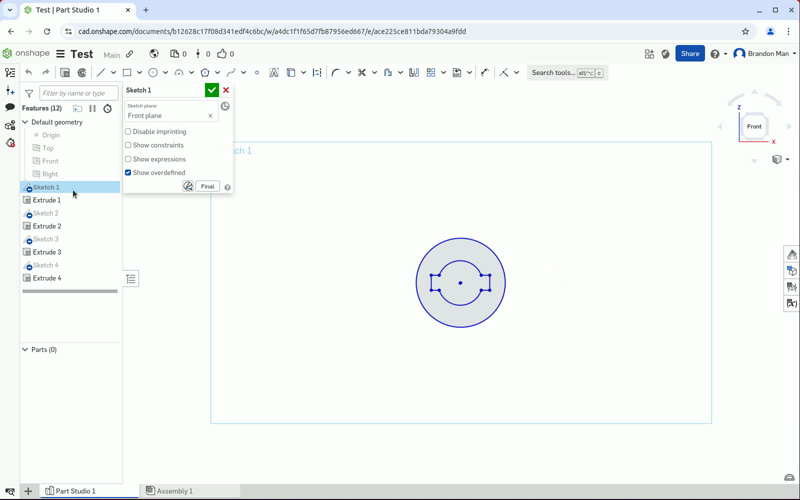
mouse_move(229, 92)
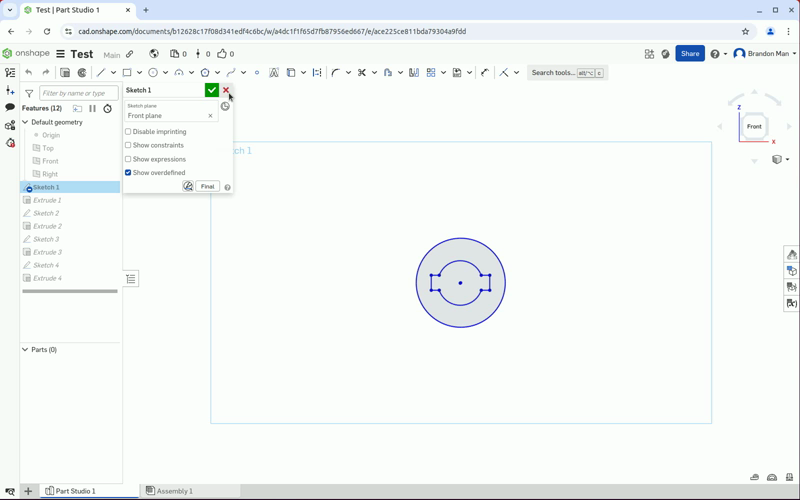
click(229, 92)
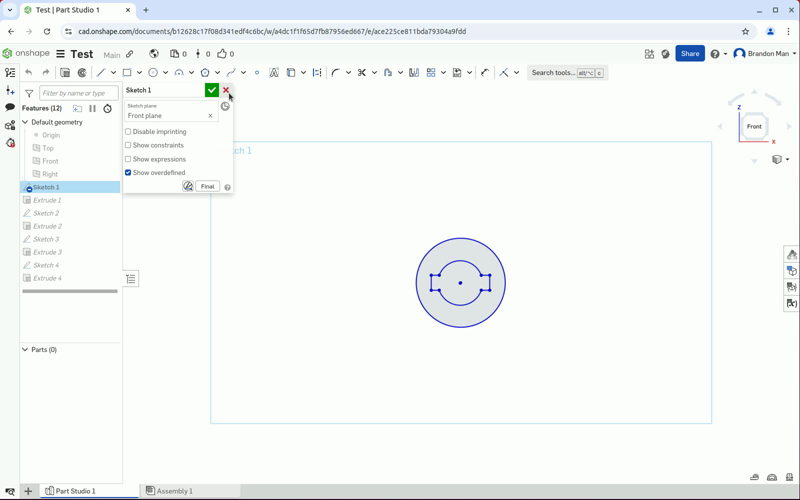
key(shift+s)
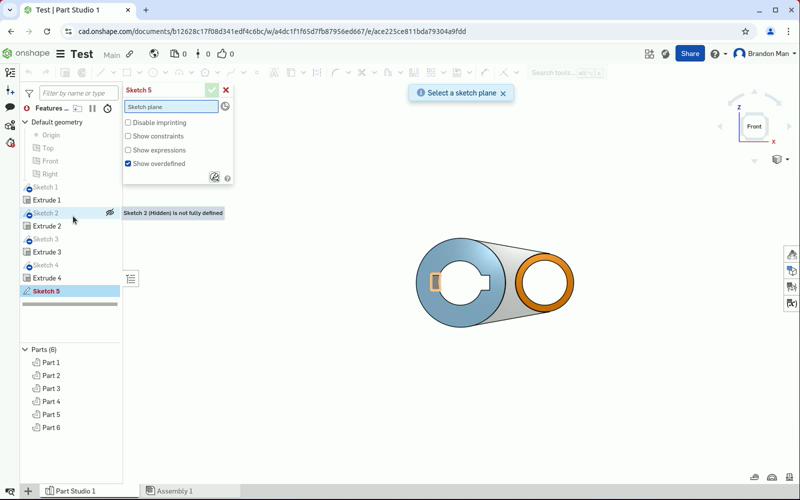
scroll(3)
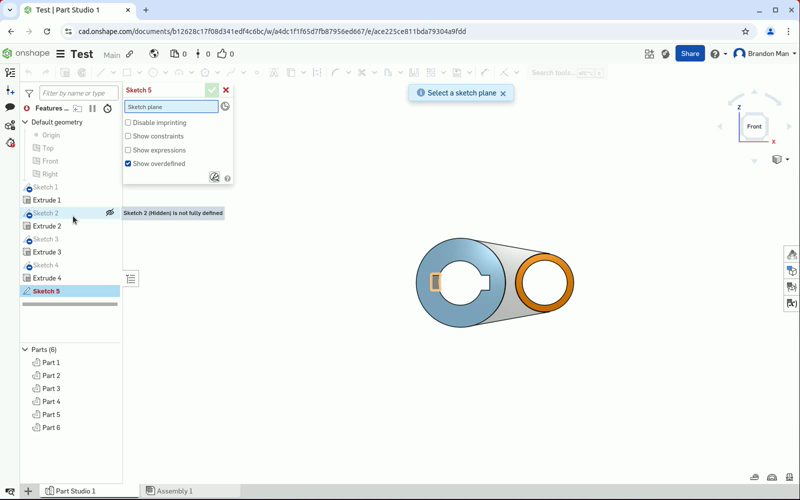
mouse_move(73, 163)
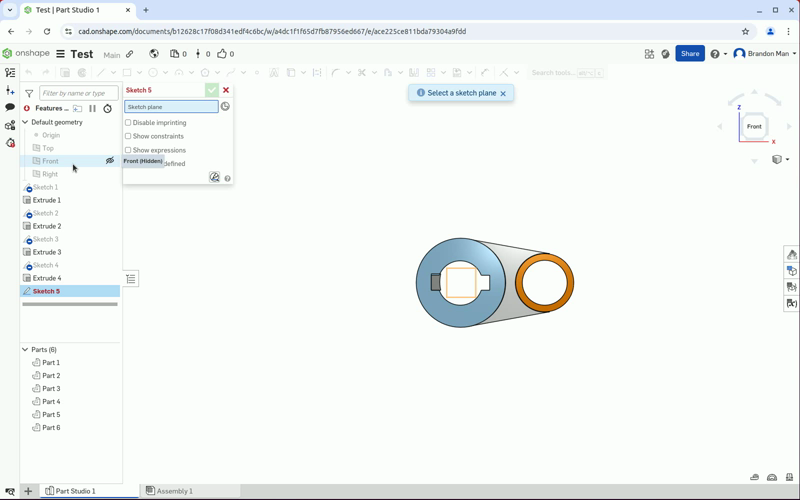
click(73, 163)
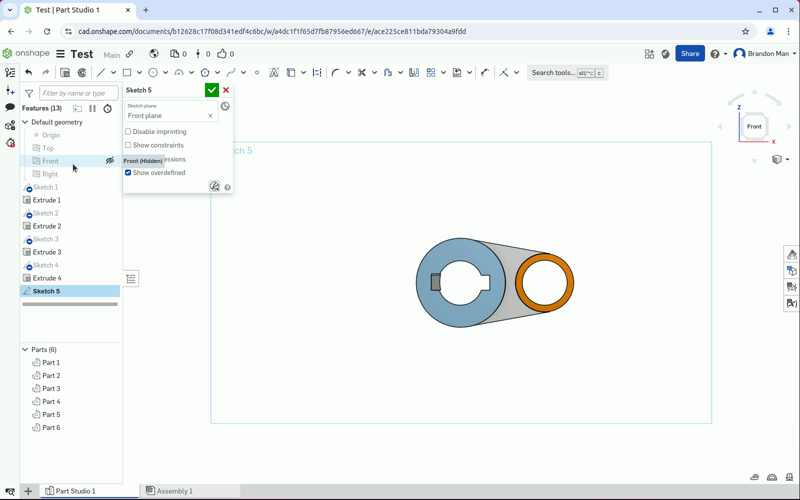
mouse_move(73, 352)
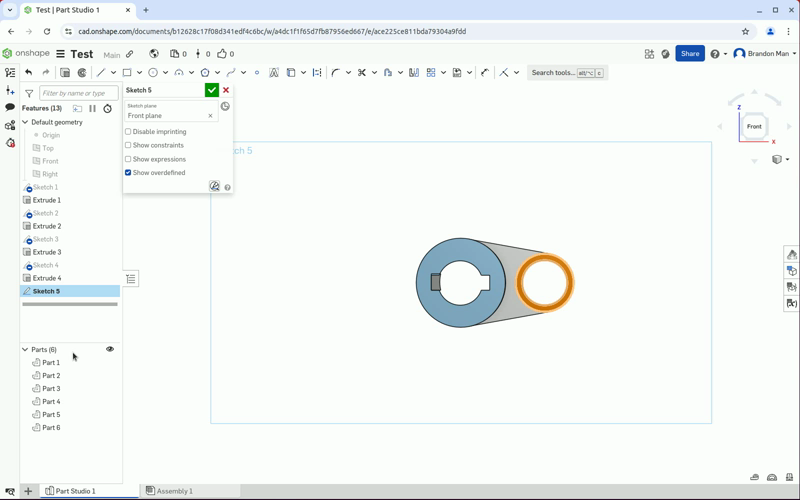
key(y)
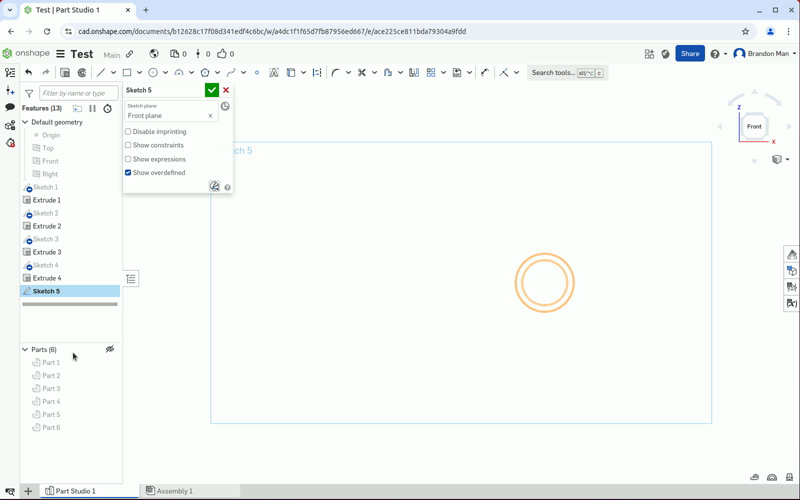
key(c)
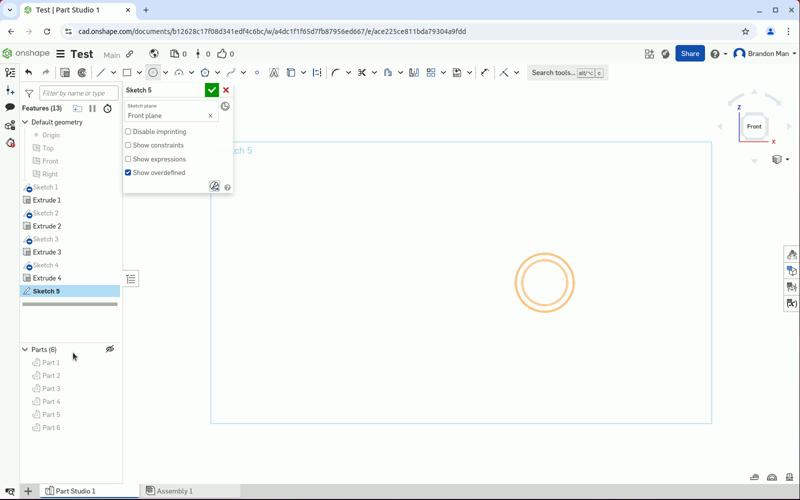
key_down(shift)
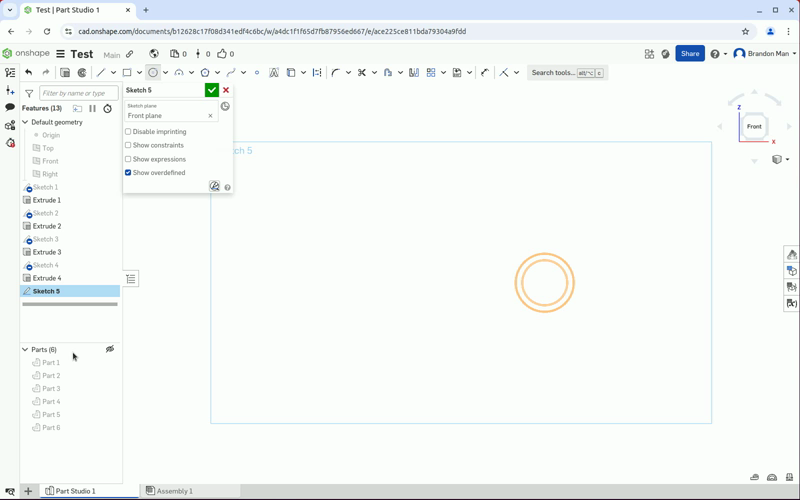
mouse_move(460, 282)
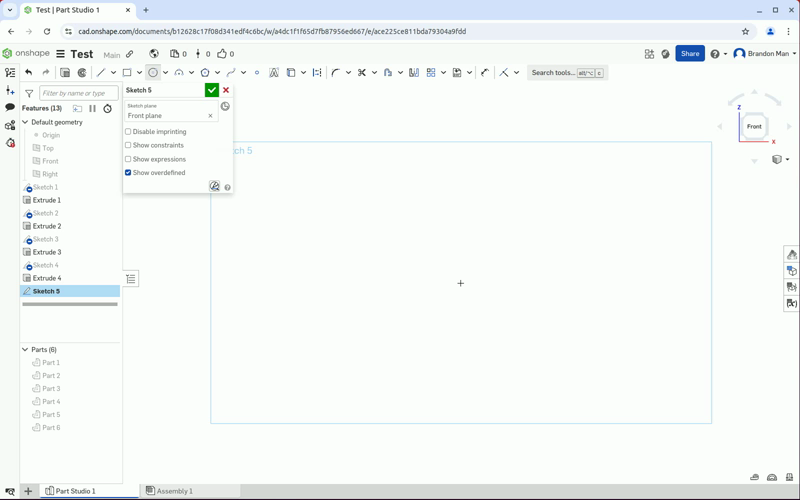
click(460, 282)
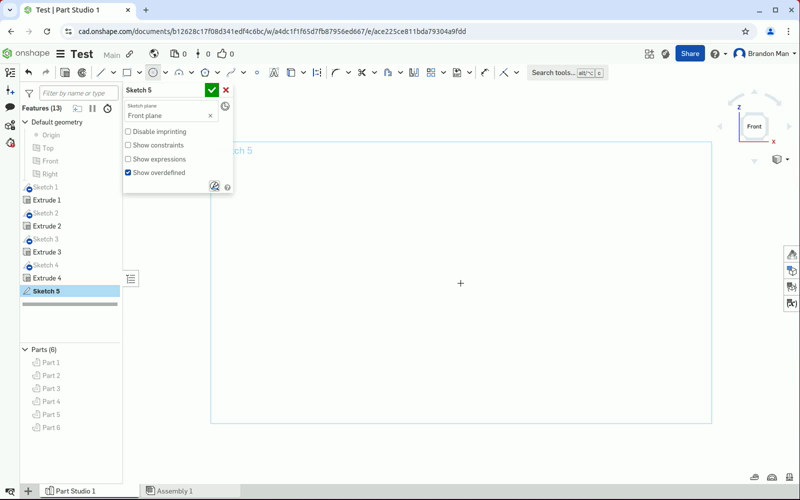
key_up(shift)
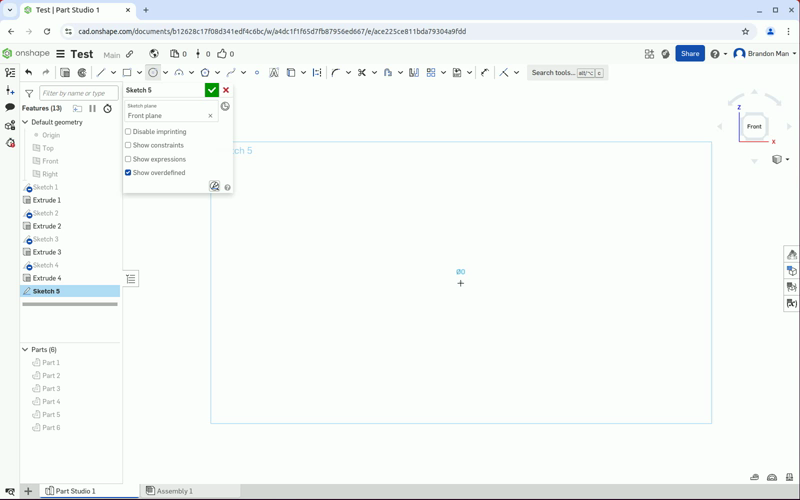
mouse_move(505, 282)
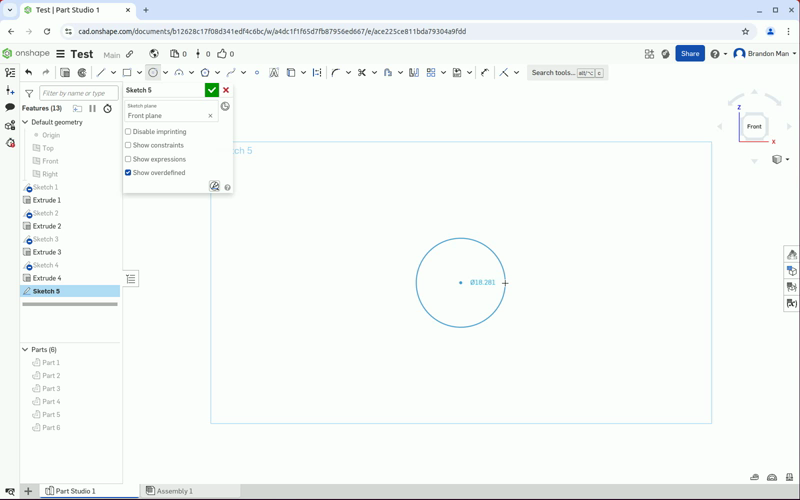
click(505, 282)
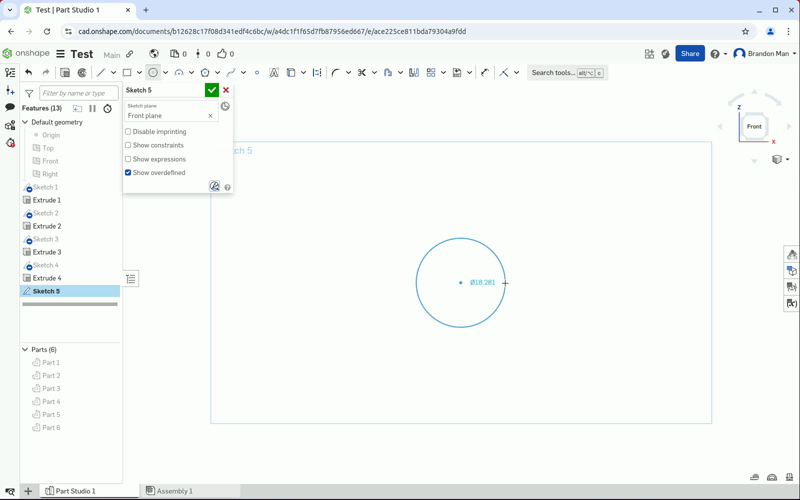
key(esc)
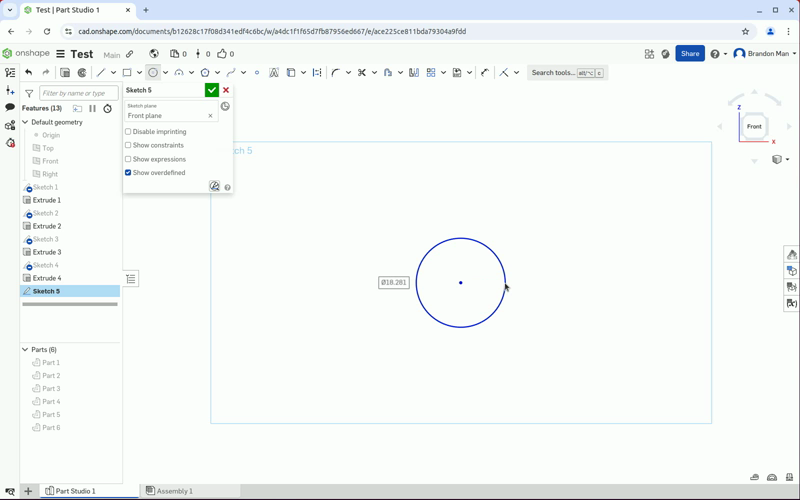
key(l)
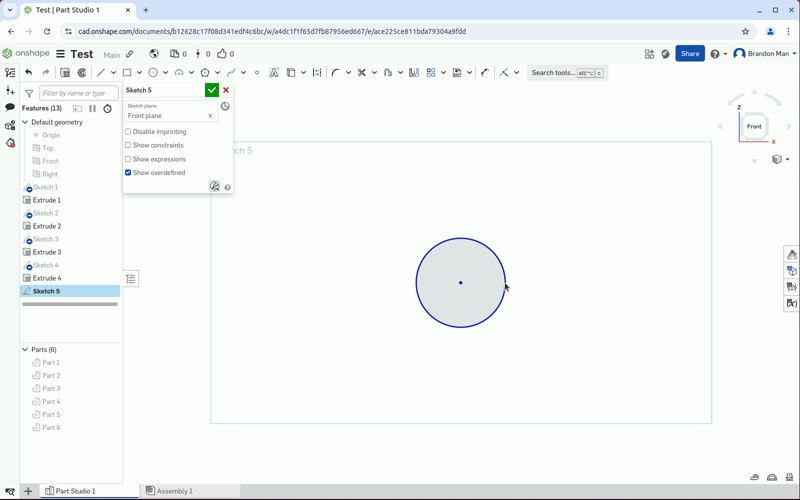
key_down(shift)
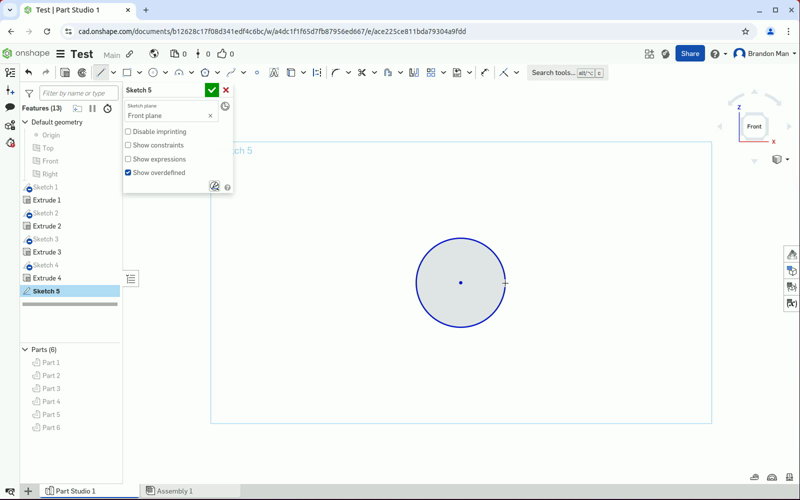
mouse_move(431, 290)
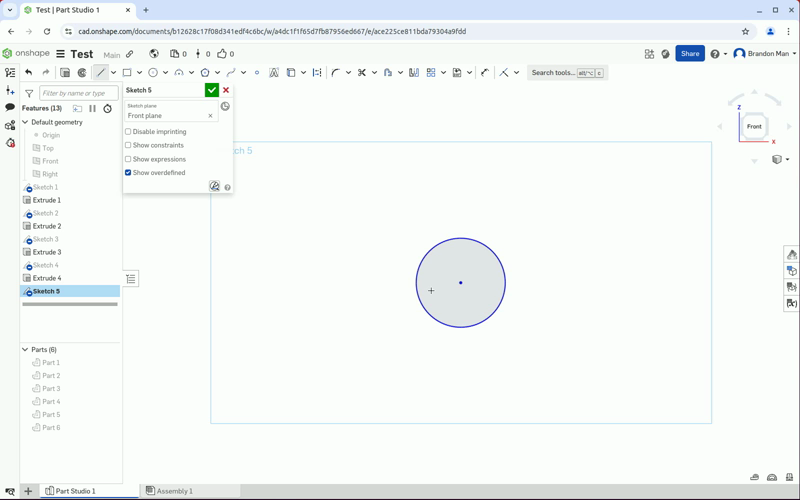
click(431, 290)
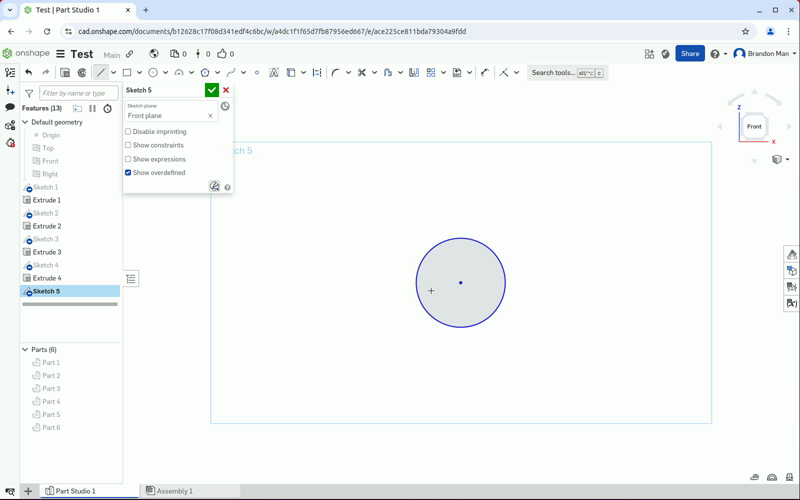
key_up(shift)
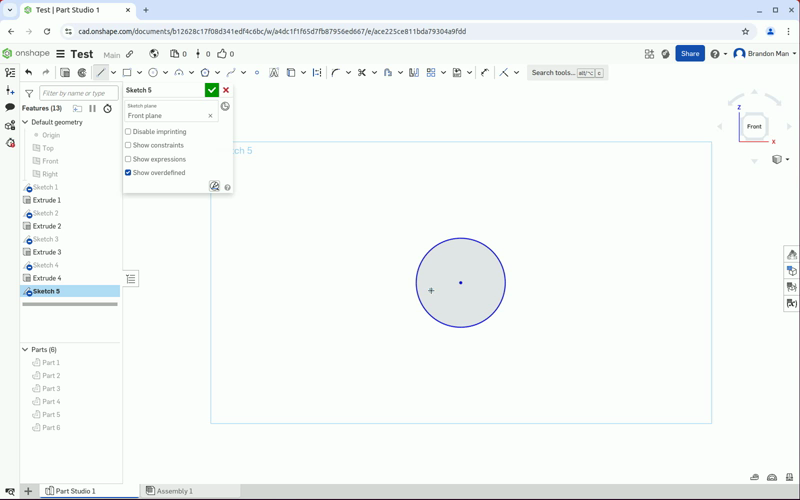
key_down(shift)
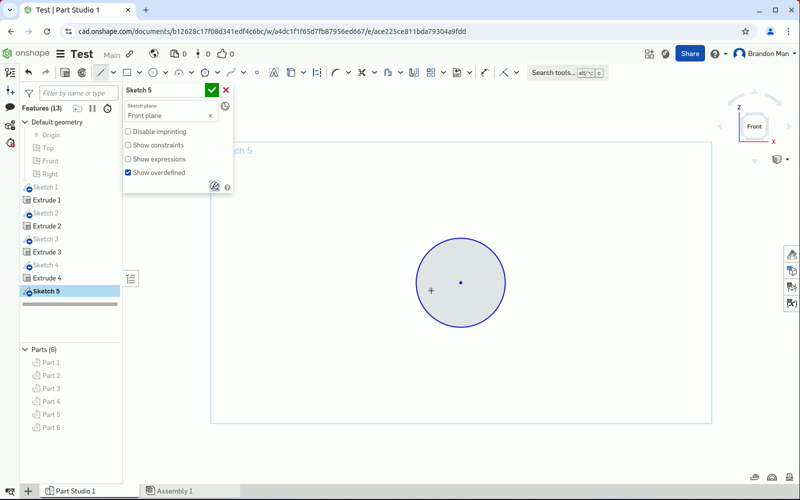
mouse_move(461, 290)
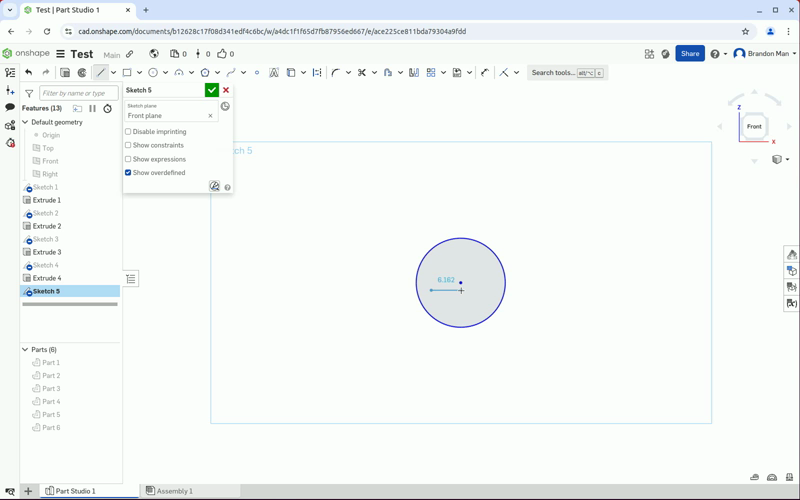
mouse_move(439, 290)
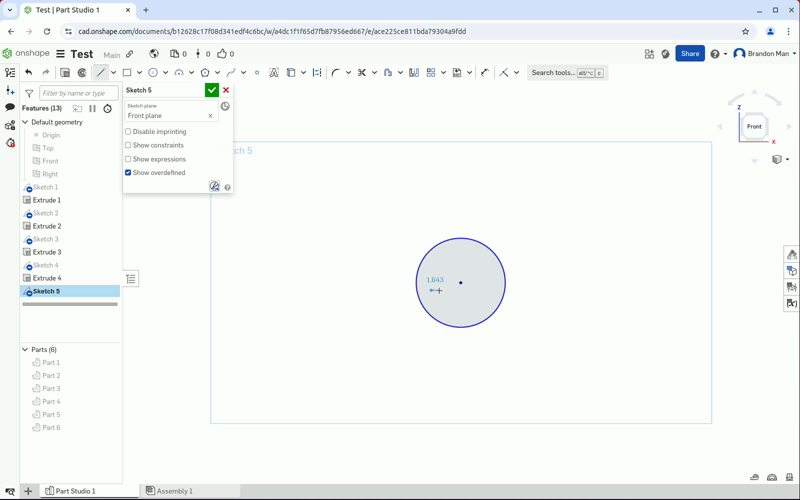
click(439, 290)
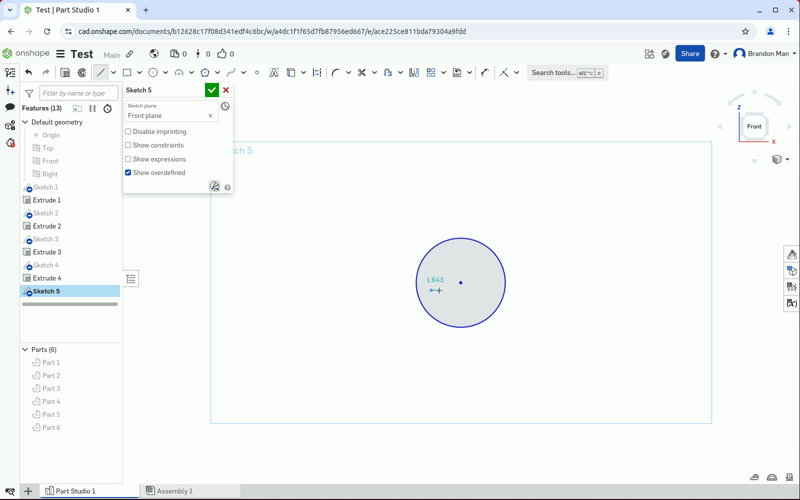
key_up(shift)
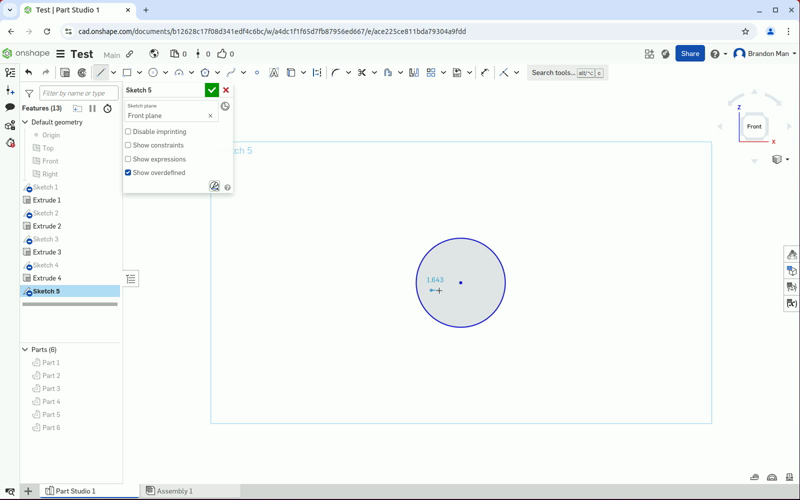
key(esc)
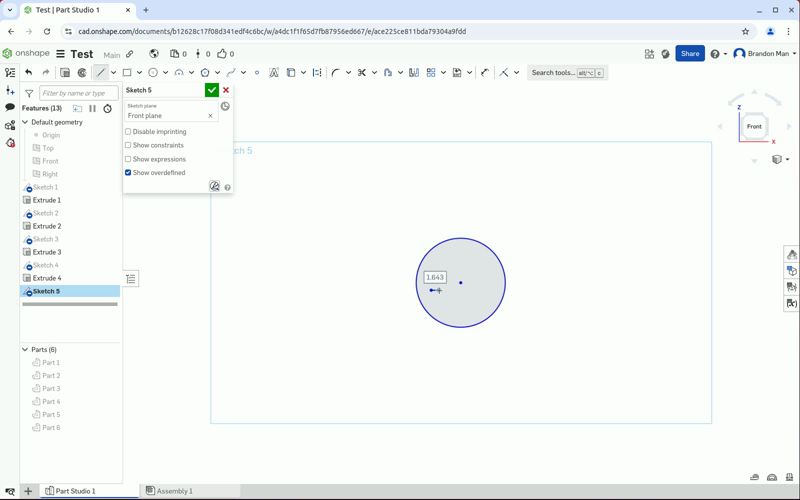
key(a)
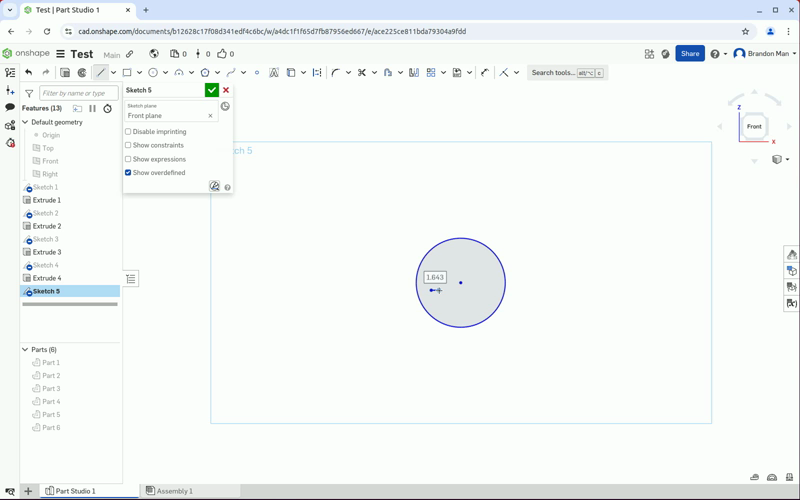
mouse_move(439, 290)
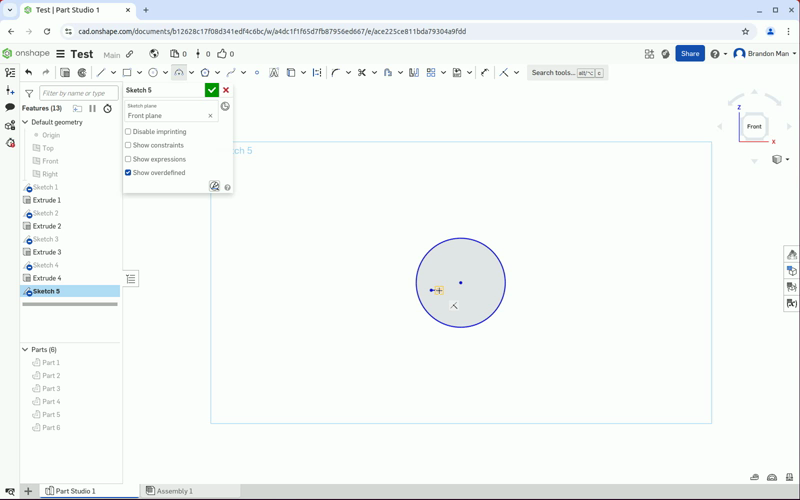
click(439, 290)
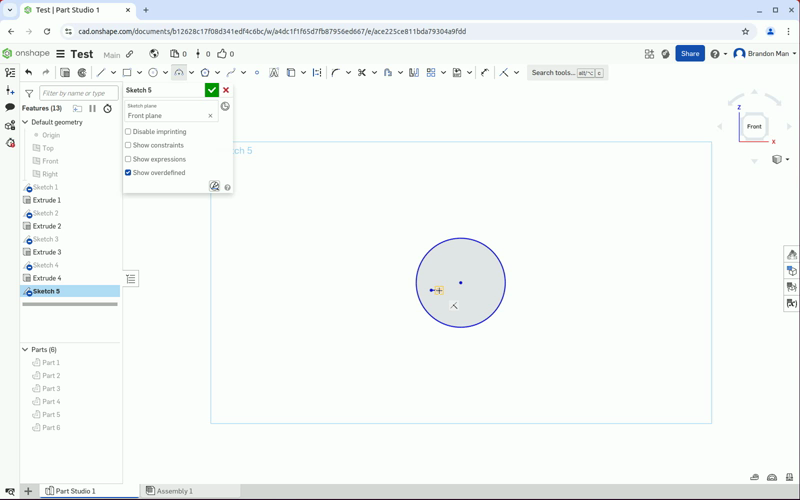
key_down(shift)
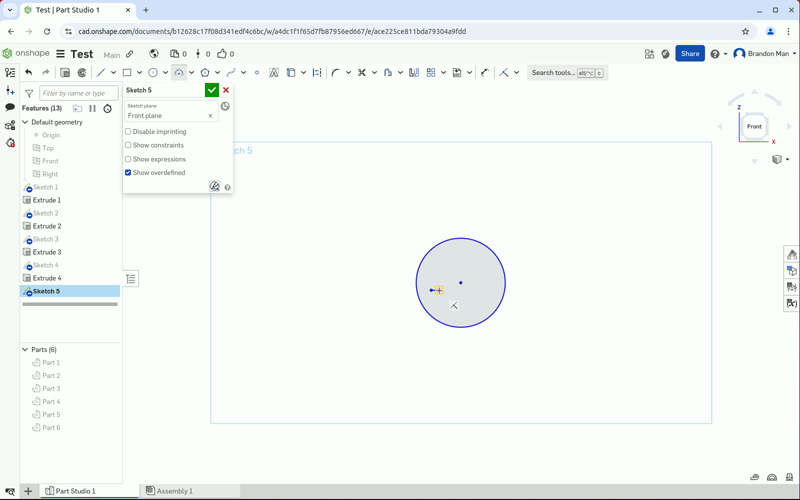
mouse_move(481, 290)
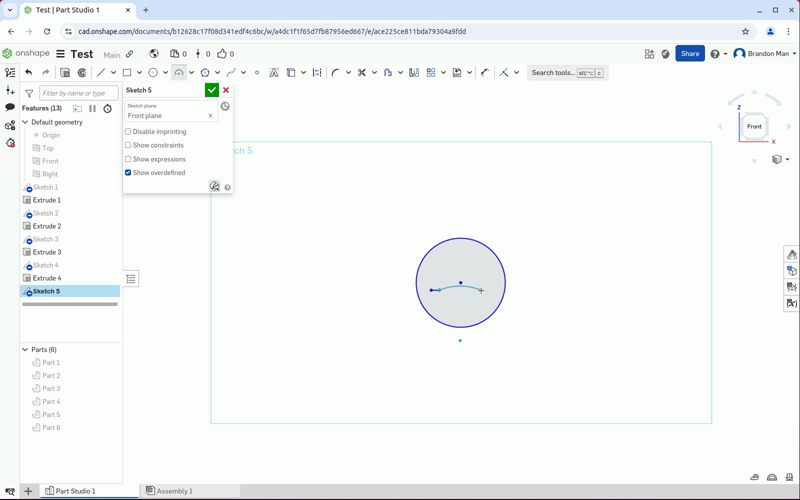
click(481, 290)
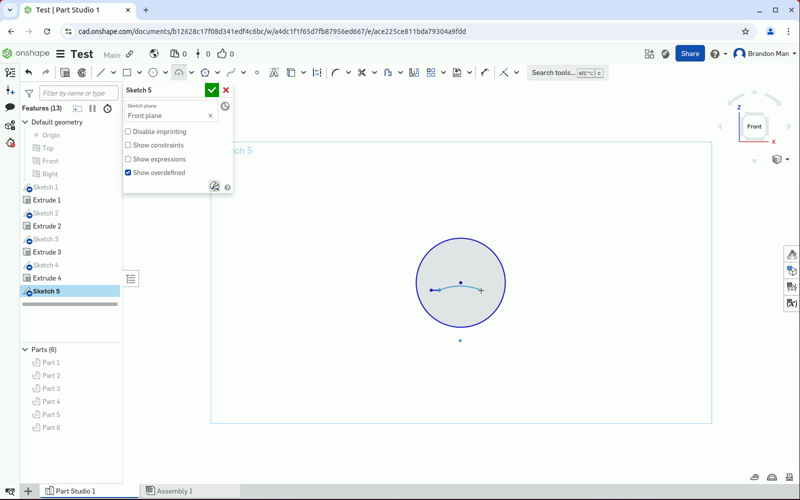
mouse_move(460, 305)
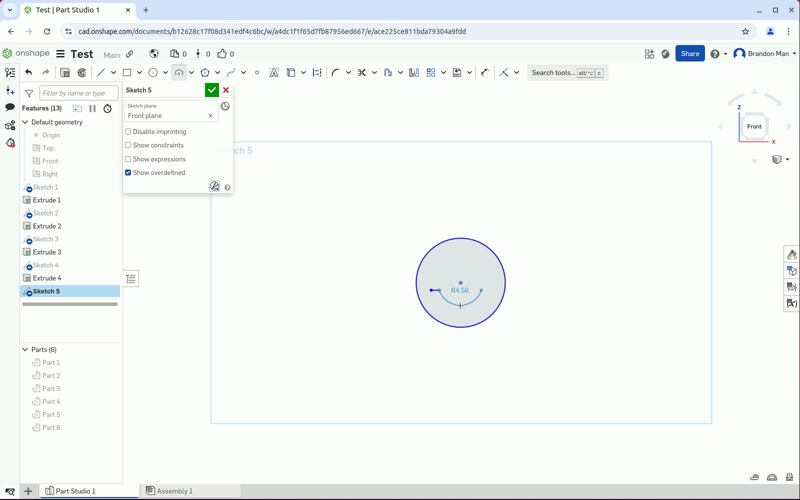
click(460, 305)
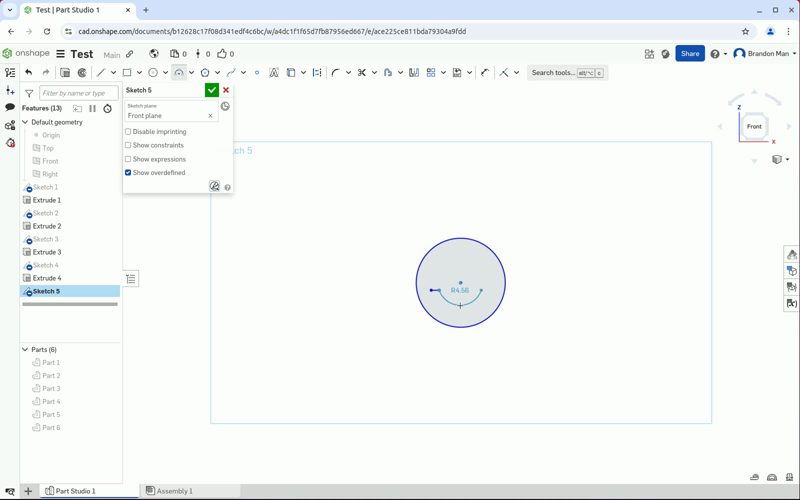
key_up(shift)
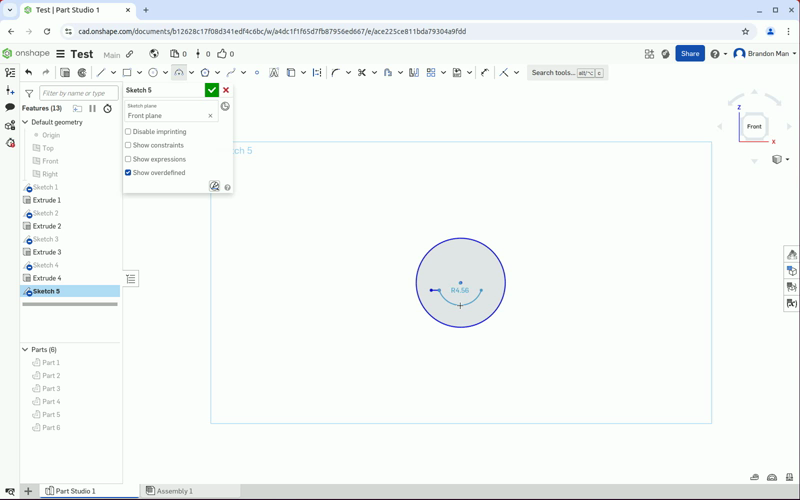
key(esc)
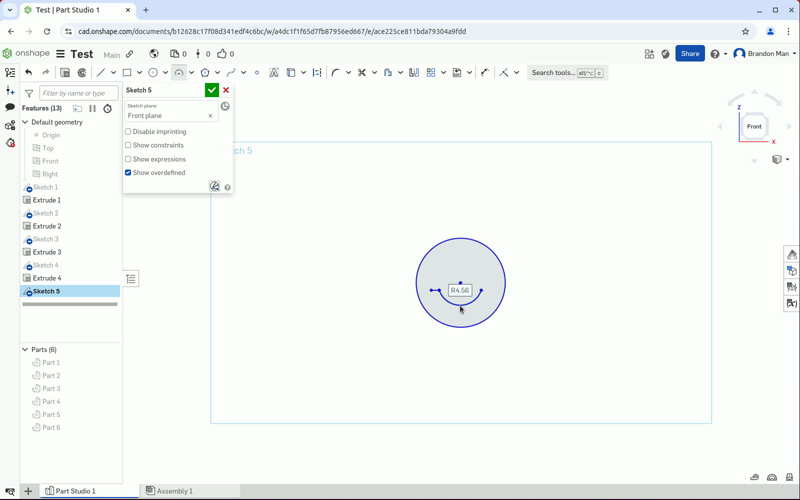
key(l)
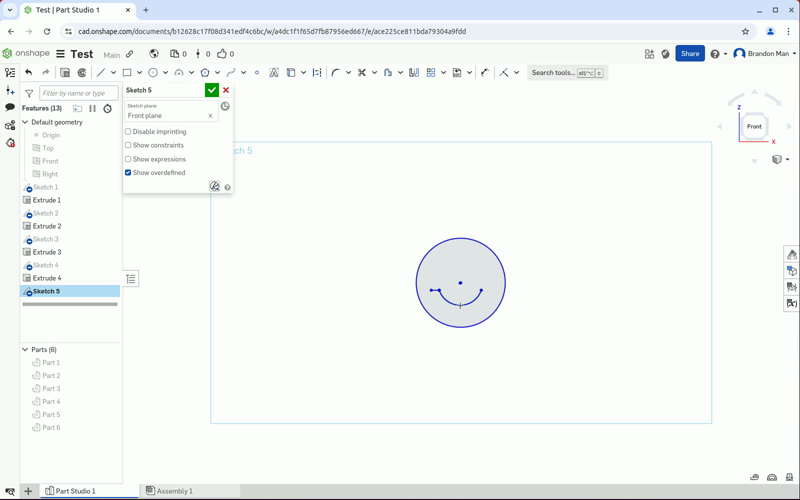
mouse_move(481, 290)
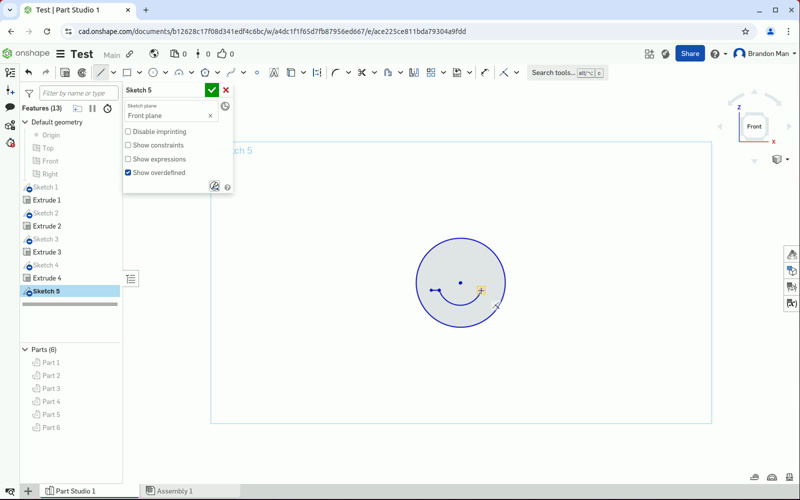
click(481, 290)
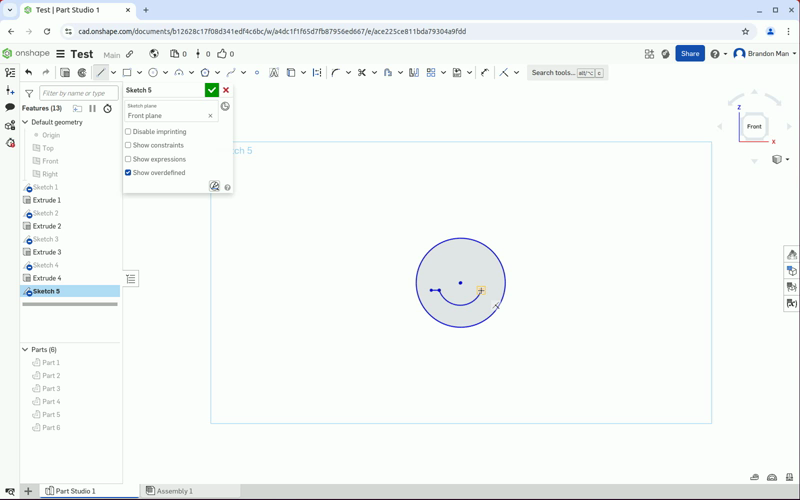
key_down(shift)
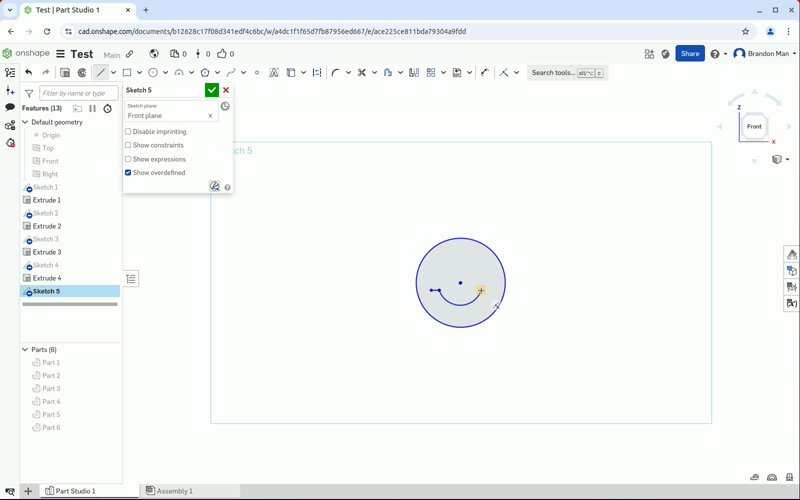
mouse_move(511, 290)
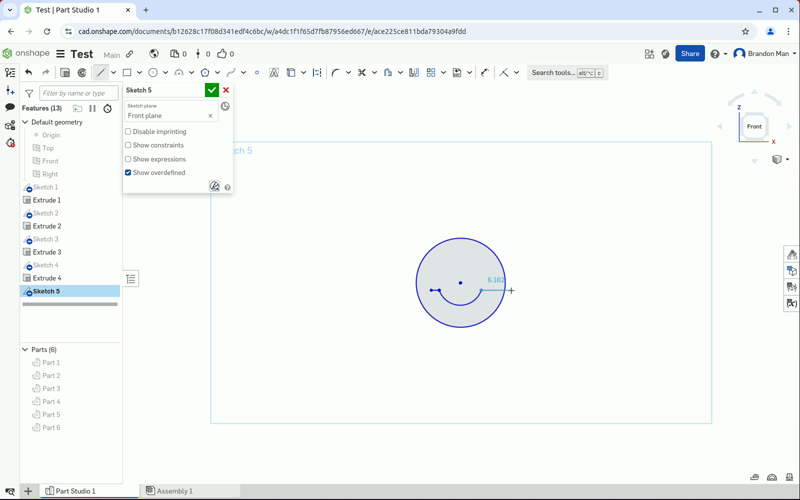
mouse_move(489, 290)
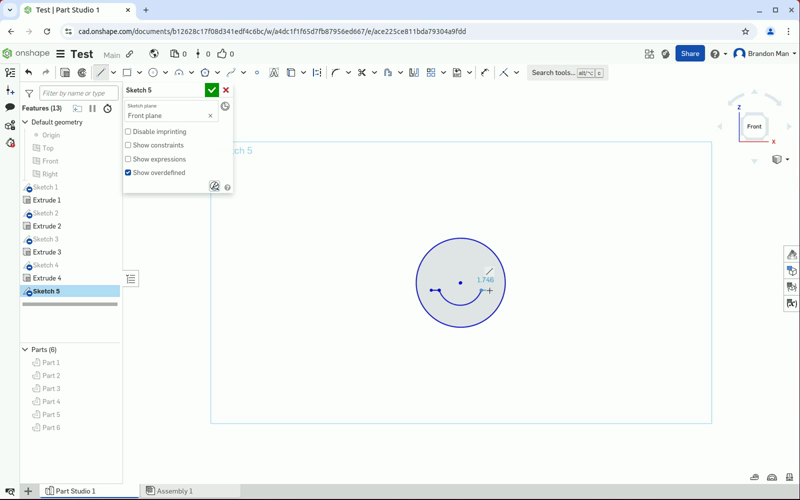
click(489, 290)
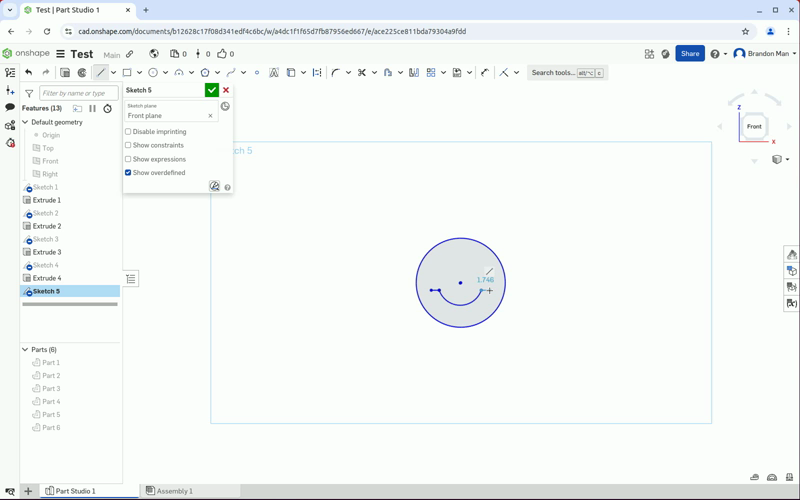
key_up(shift)
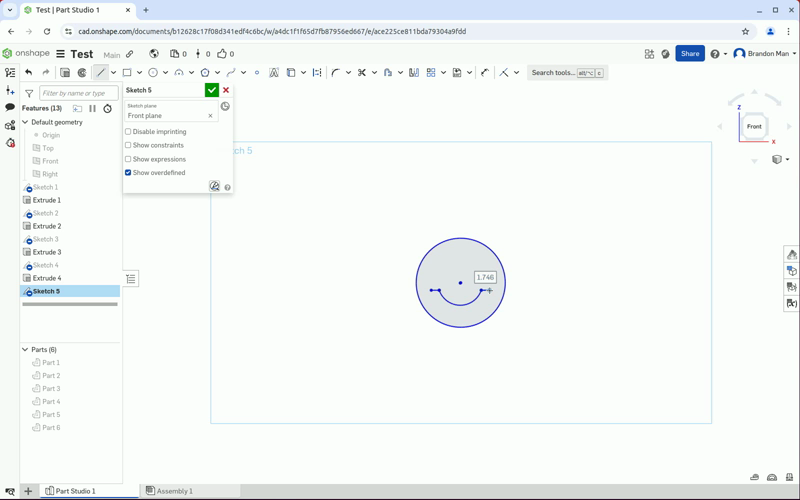
key_down(shift)
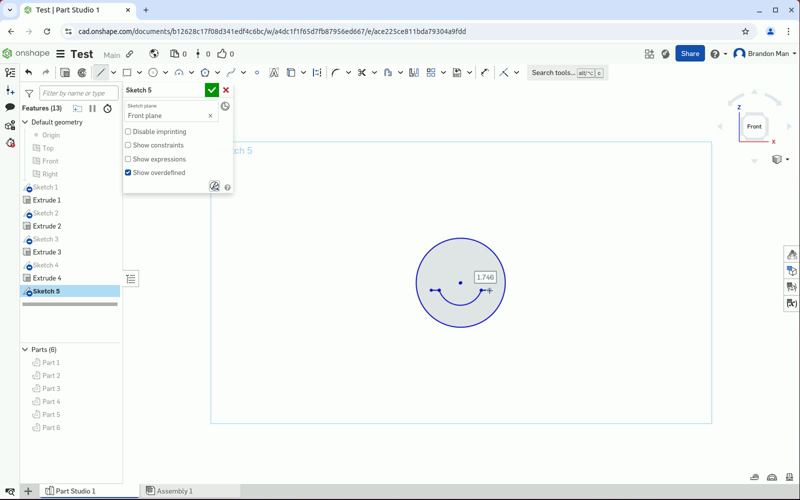
mouse_move(519, 290)
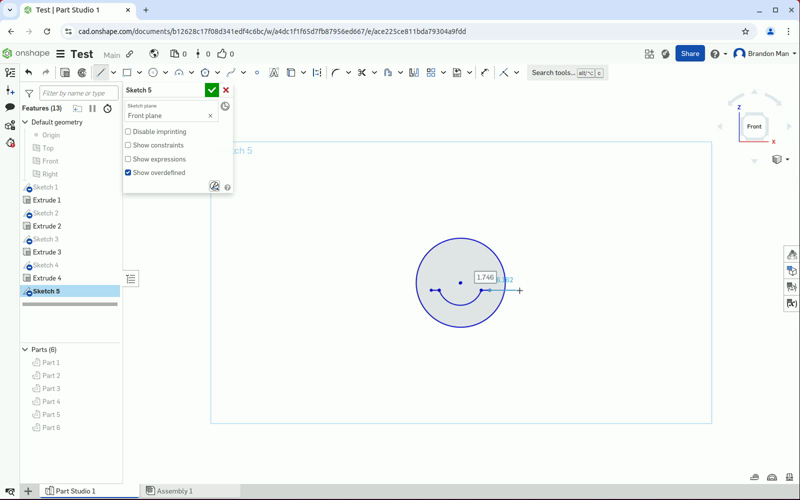
mouse_move(489, 275)
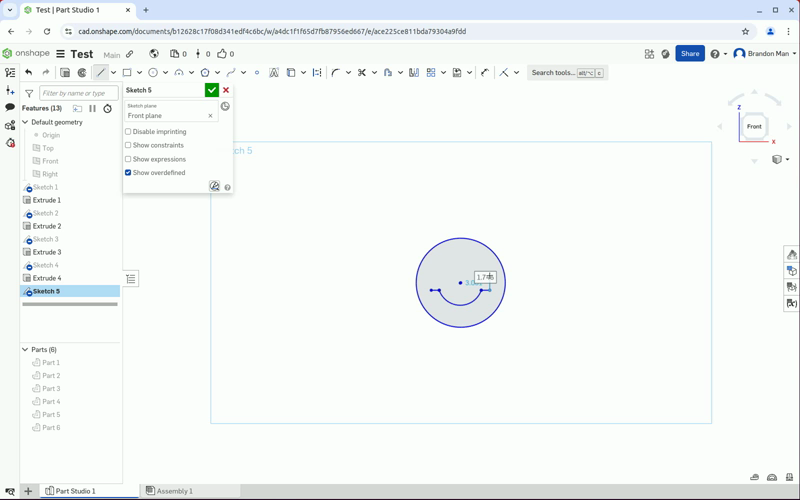
click(489, 275)
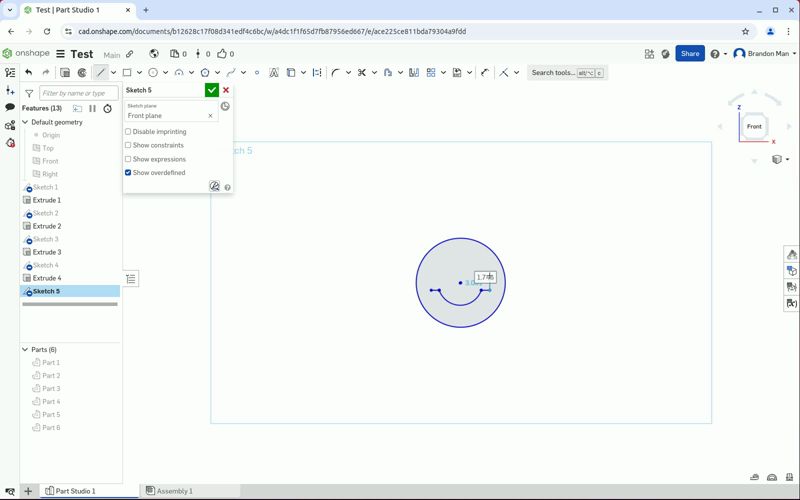
key_up(shift)
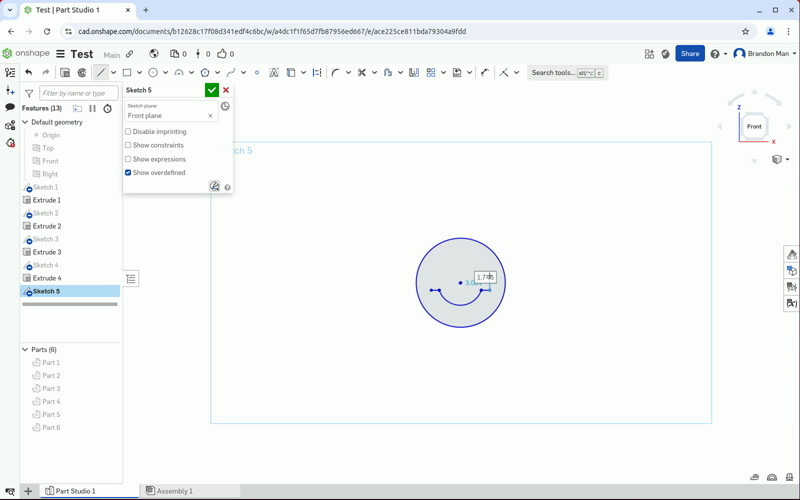
key_down(shift)
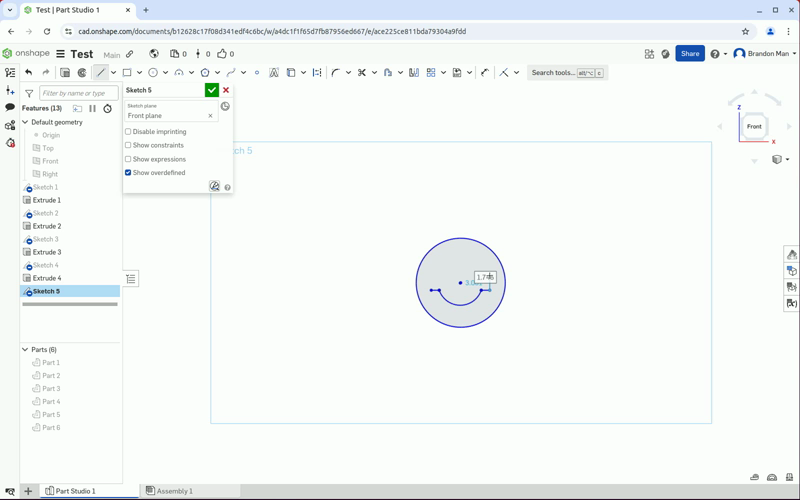
mouse_move(519, 275)
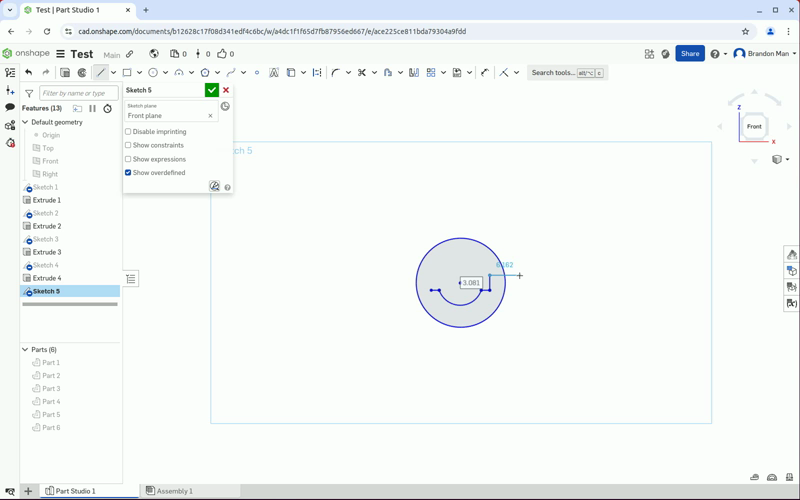
mouse_move(481, 275)
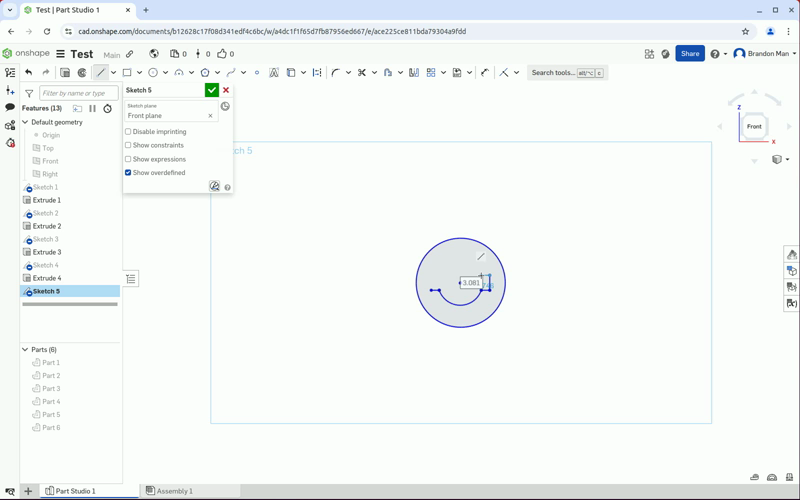
click(481, 275)
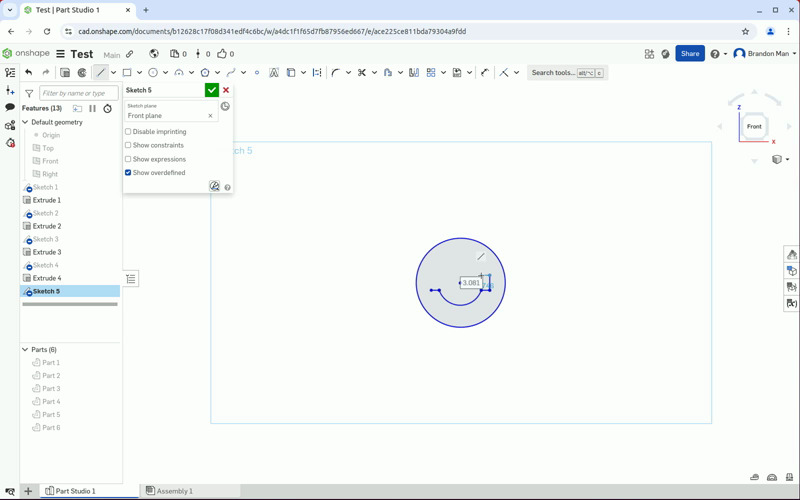
key_up(shift)
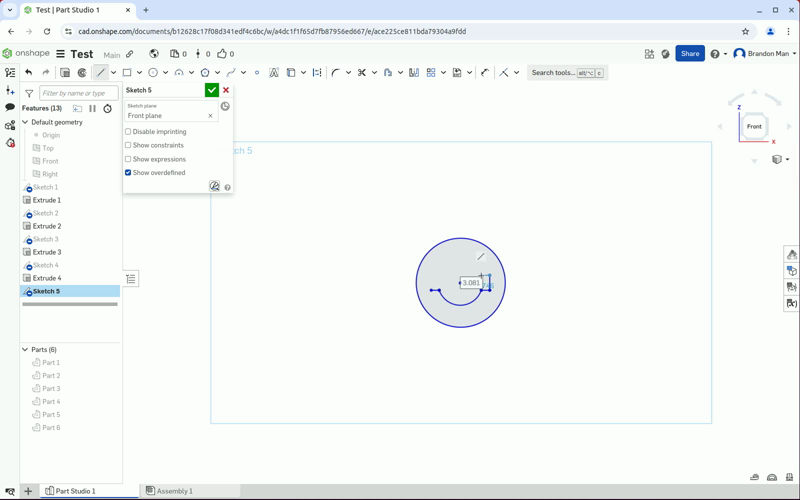
key(esc)
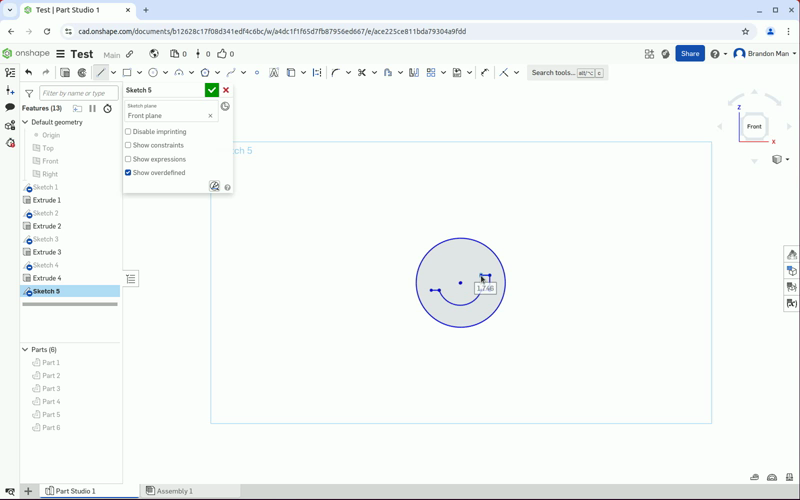
key(a)
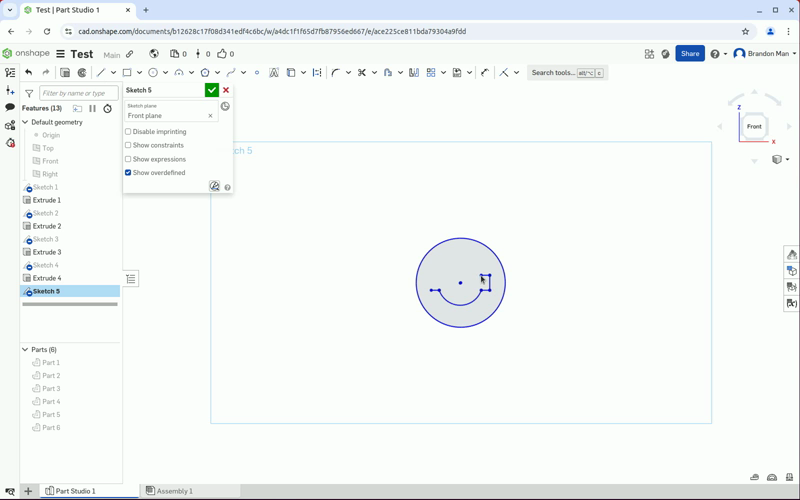
mouse_move(481, 275)
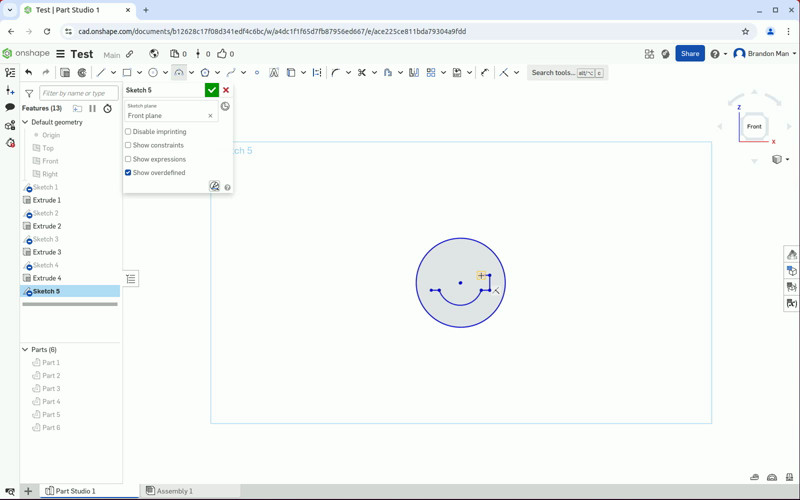
click(481, 275)
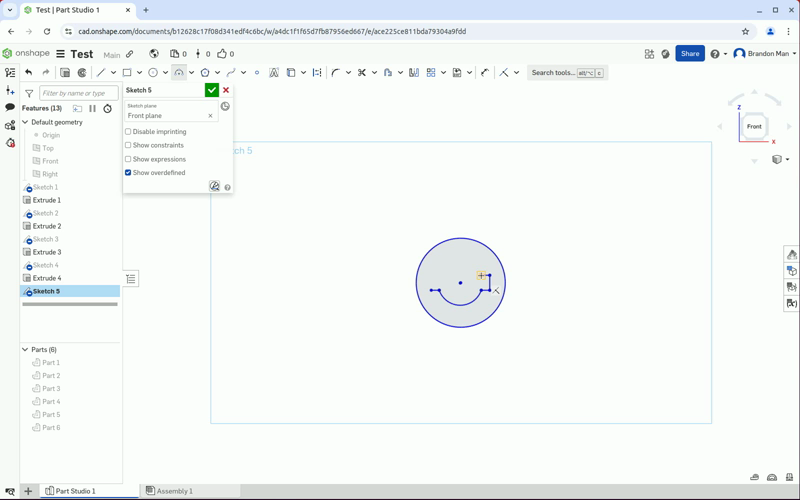
key_down(shift)
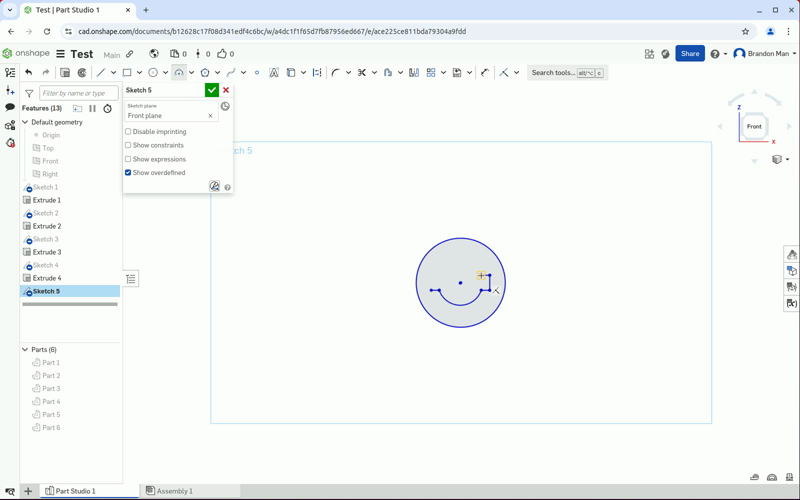
mouse_move(439, 275)
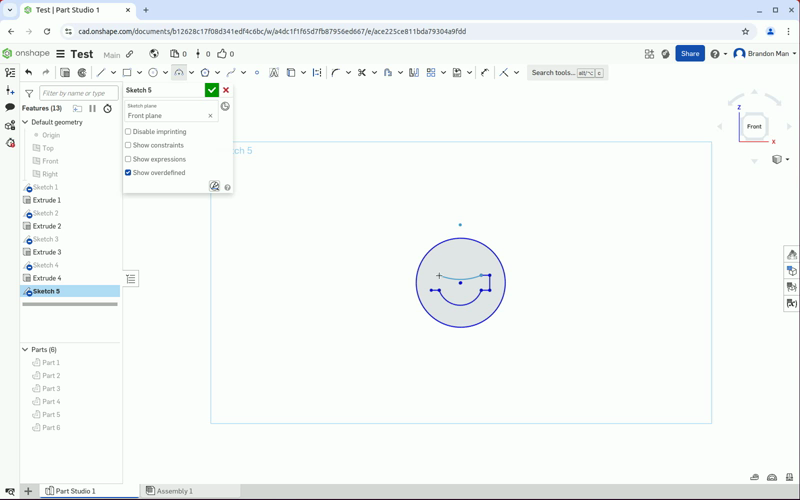
click(439, 275)
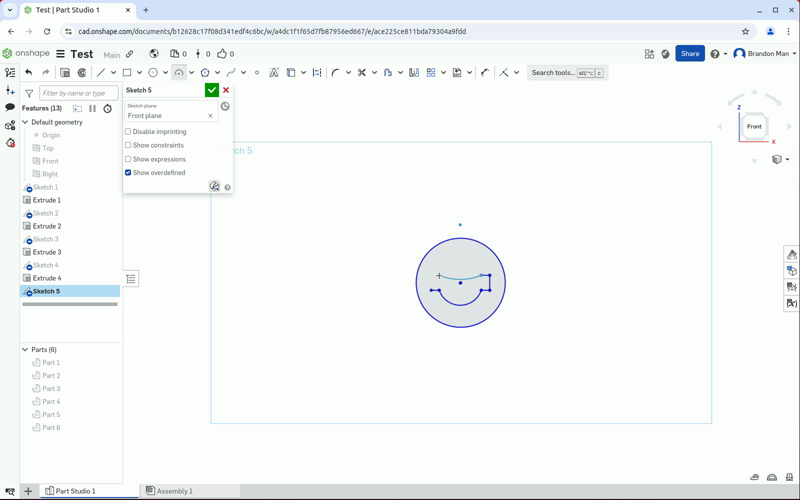
mouse_move(460, 260)
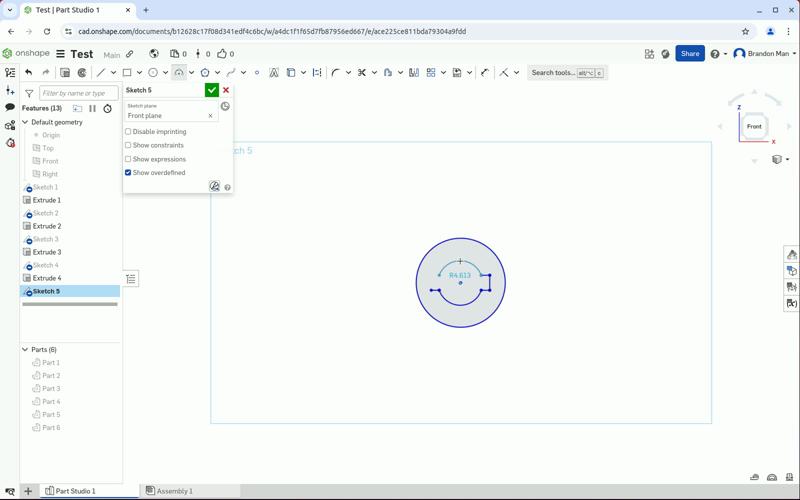
click(460, 260)
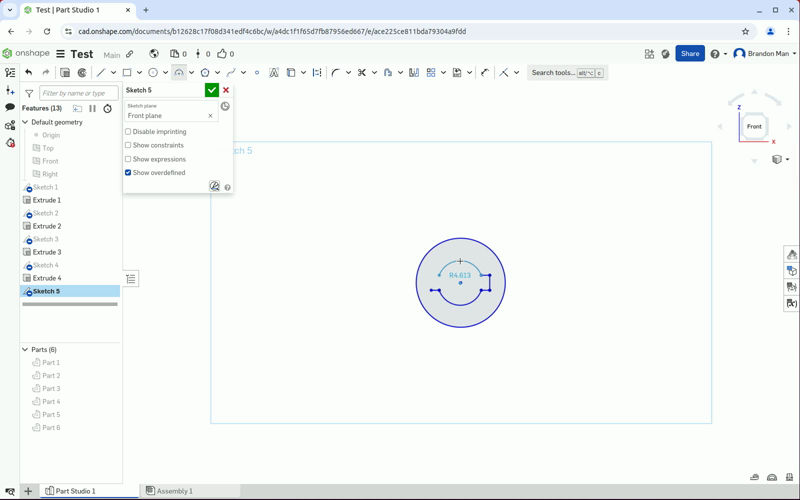
key_up(shift)
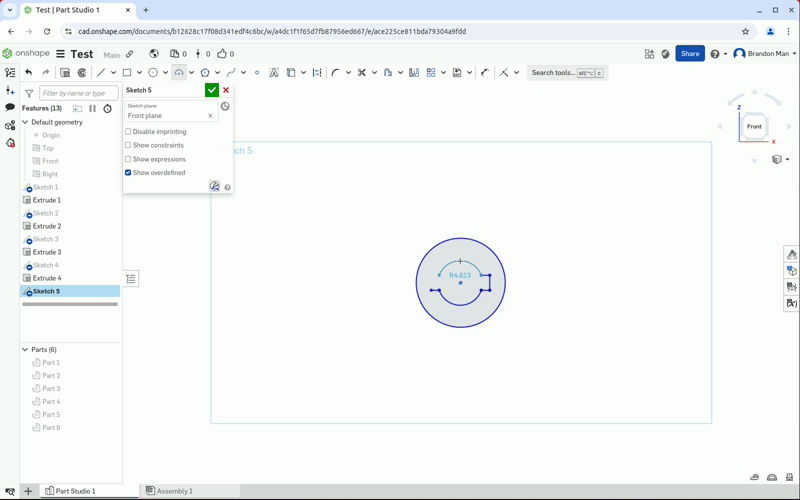
key(esc)
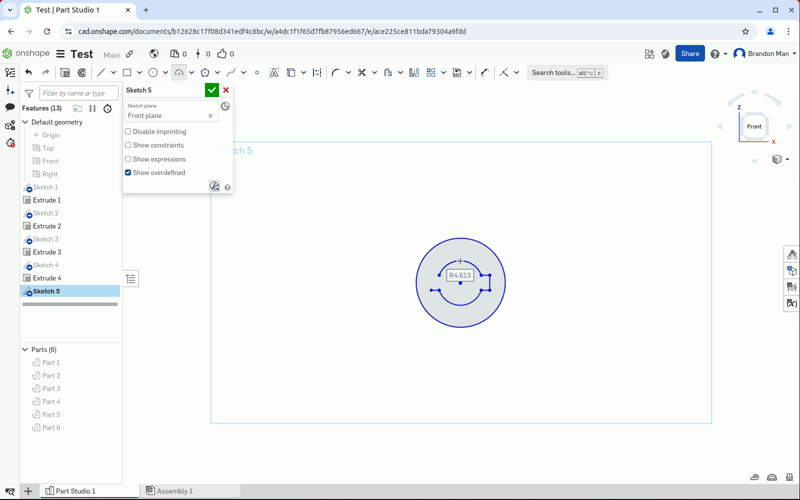
key(l)
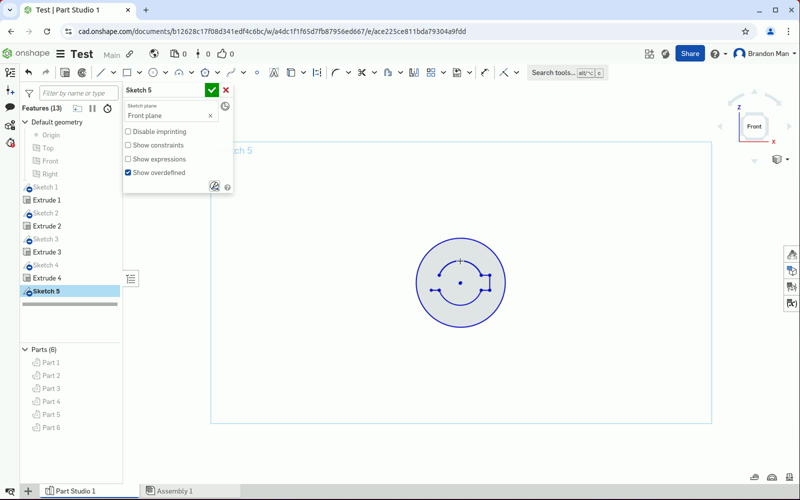
mouse_move(439, 275)
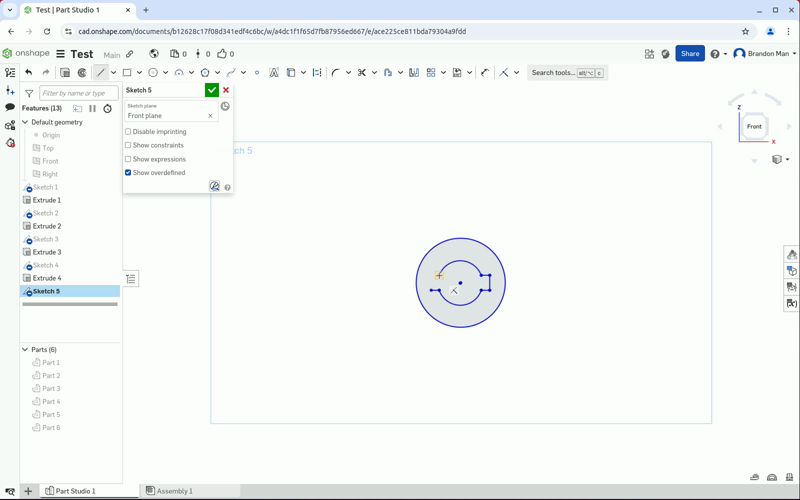
click(439, 275)
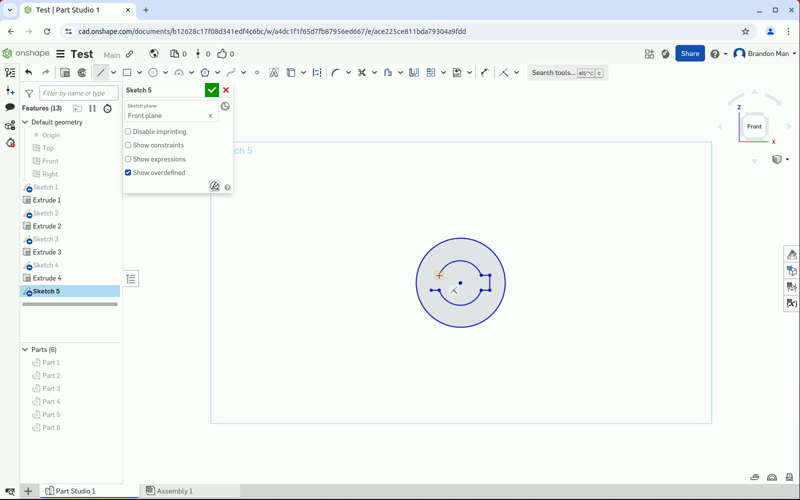
key_down(shift)
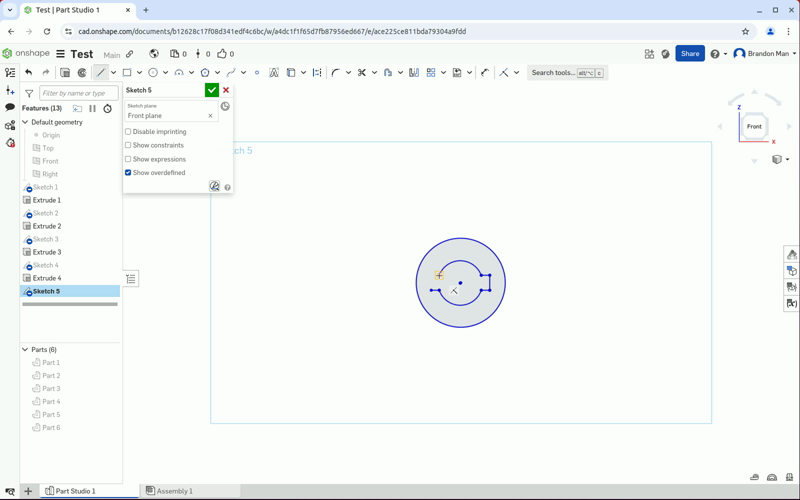
mouse_move(469, 275)
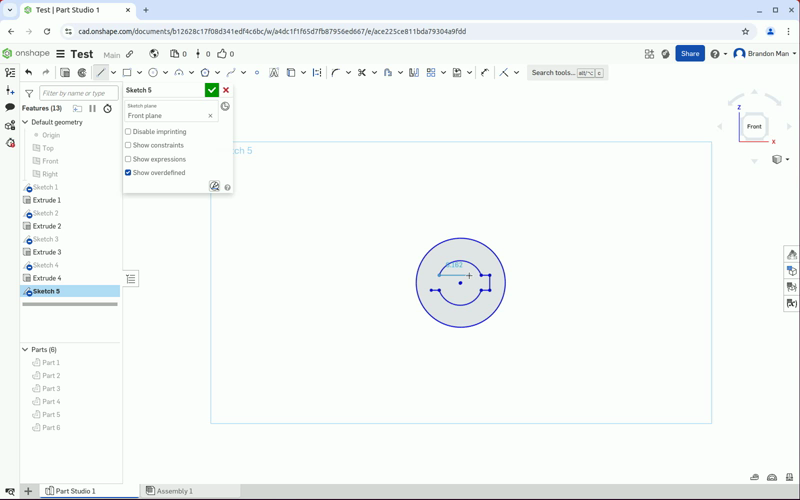
mouse_move(431, 275)
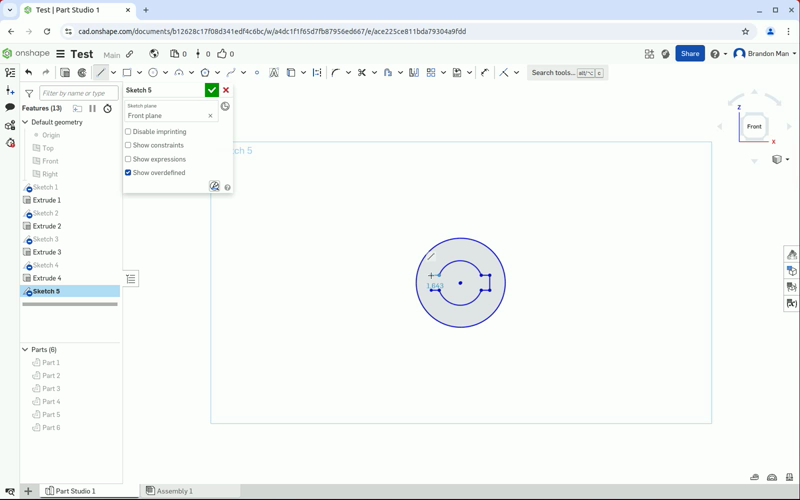
click(431, 275)
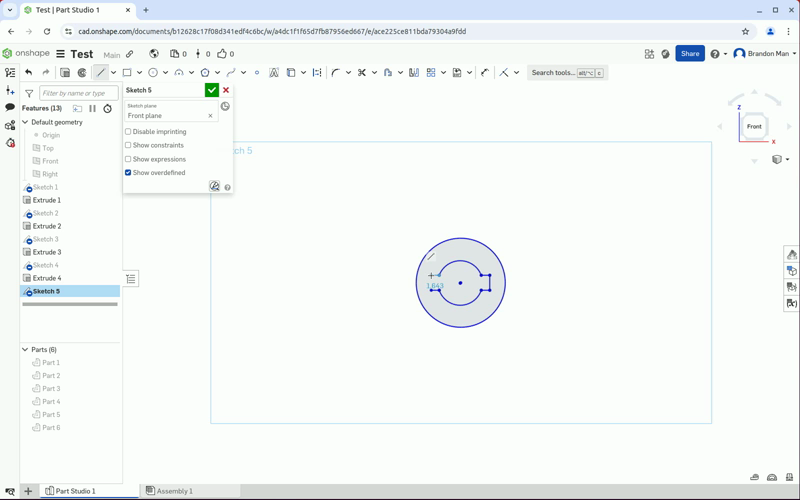
key_up(shift)
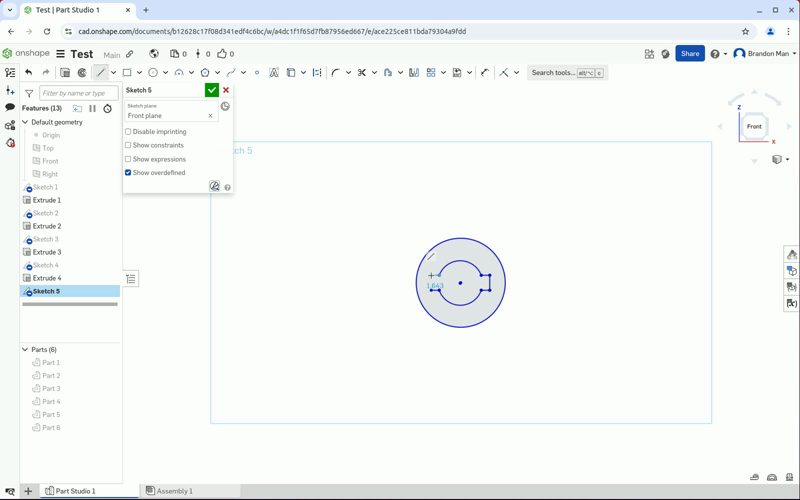
mouse_move(461, 275)
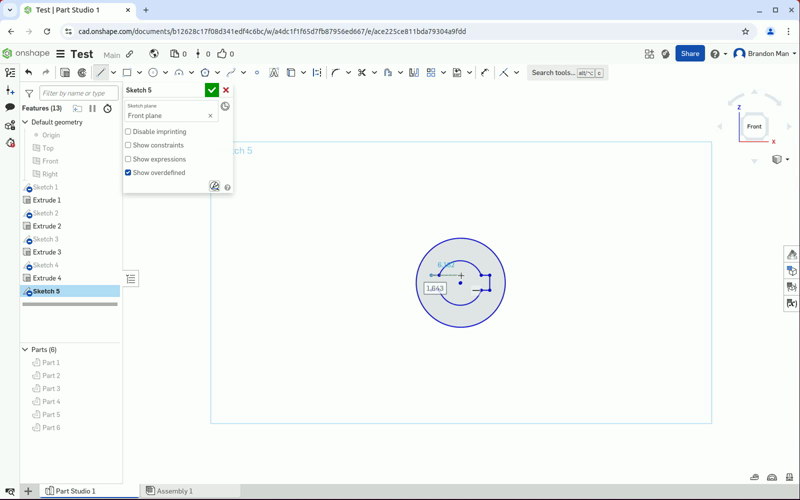
key_down(shift)
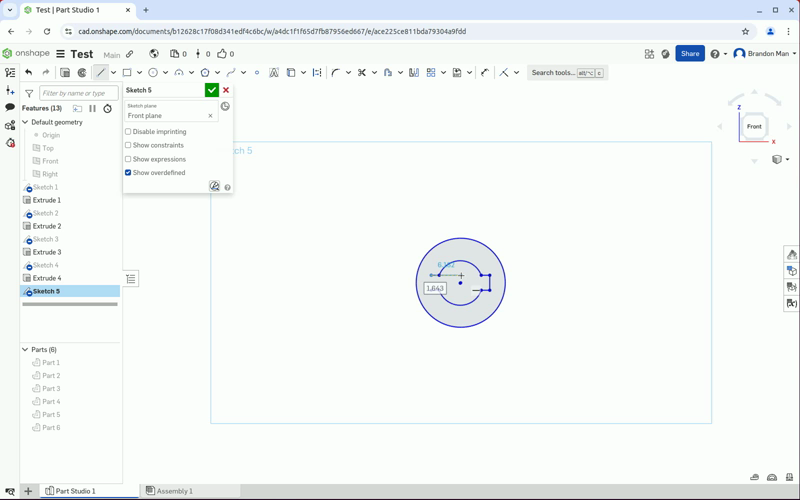
mouse_move(431, 290)
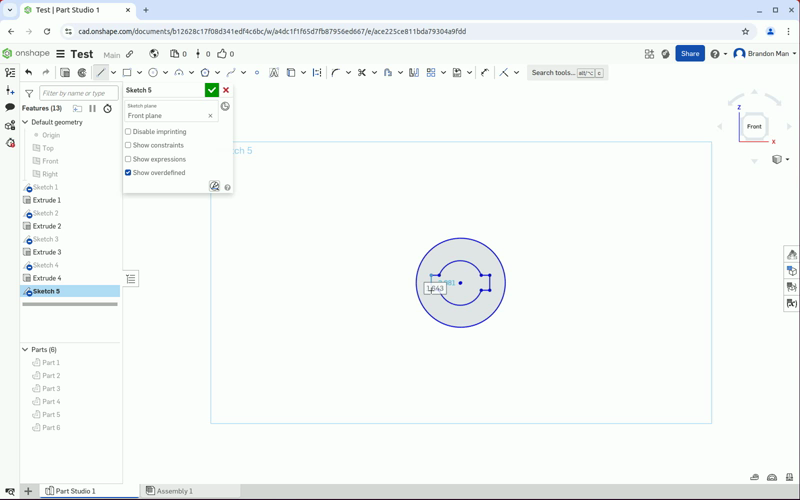
key_up(shift)
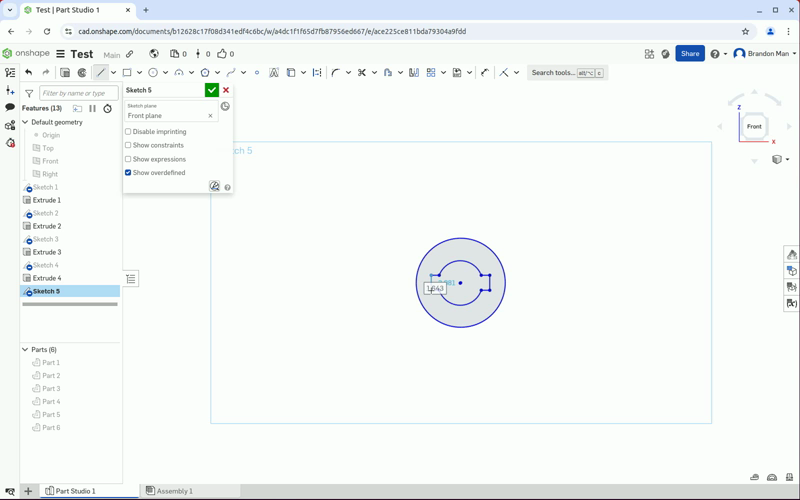
click(431, 290)
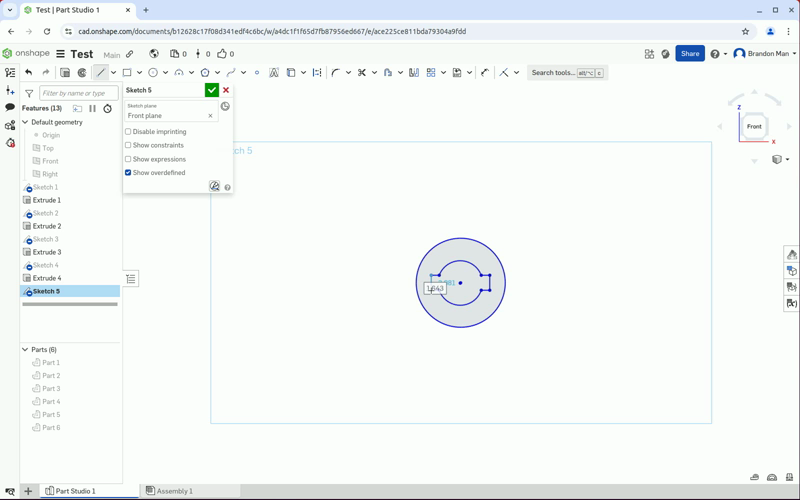
key(esc)
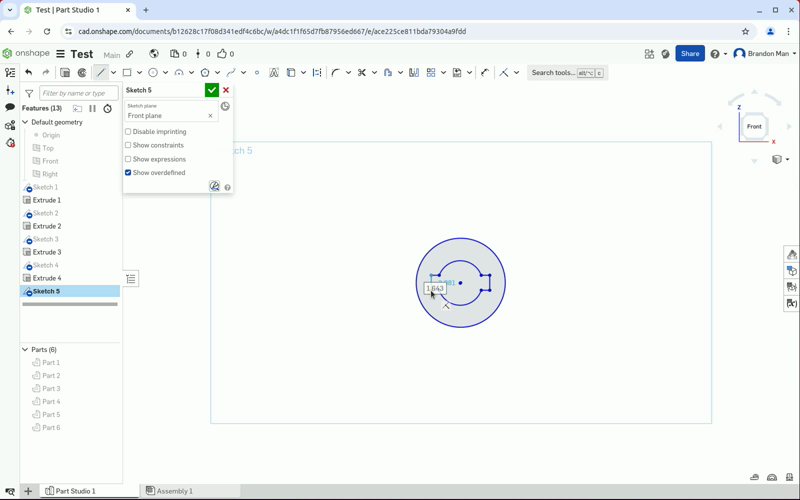
mouse_move(461, 310)
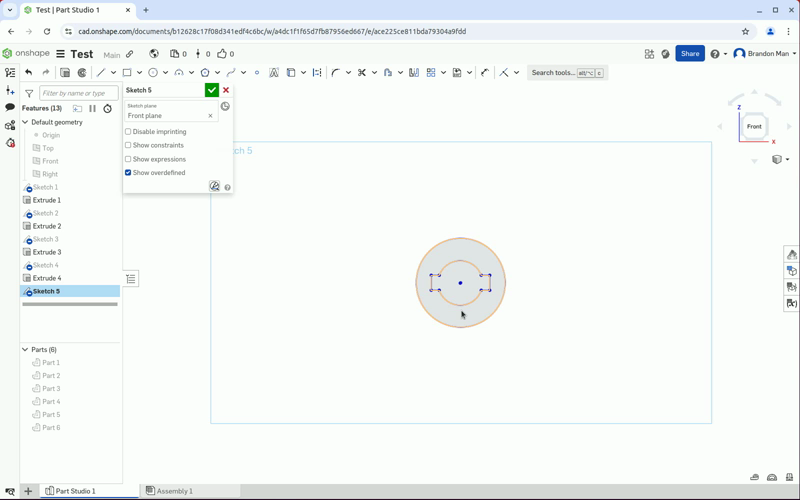
click(461, 310)
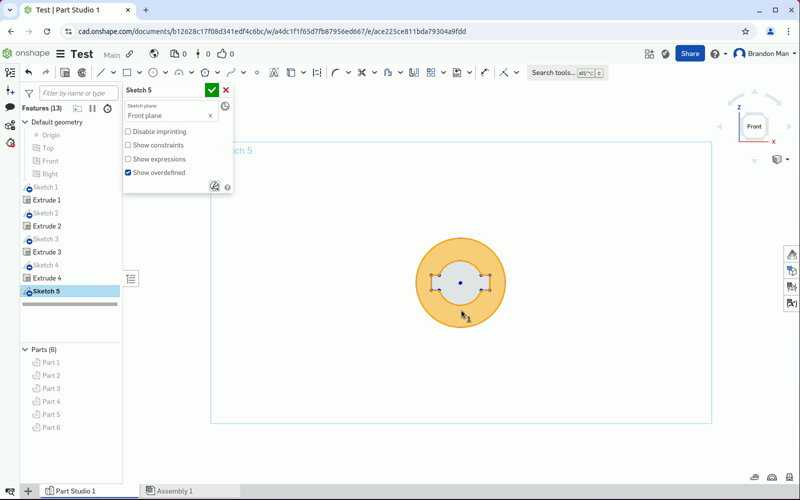
mouse_move(73, 352)
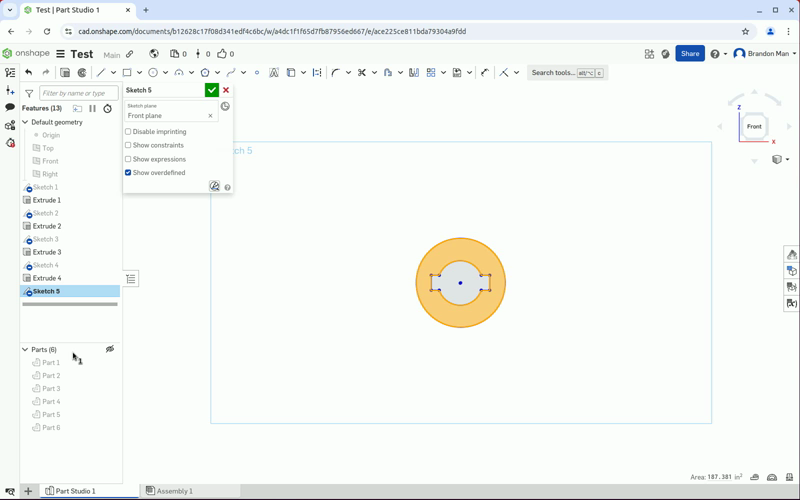
key(shift+y)
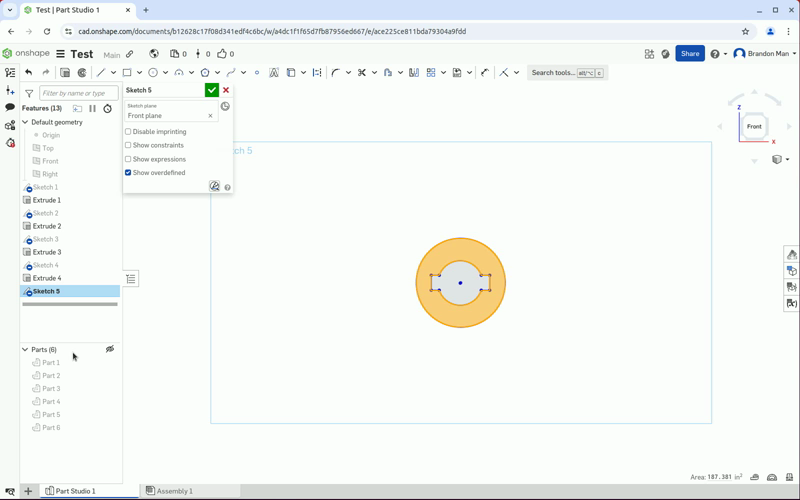
key(shift+e)
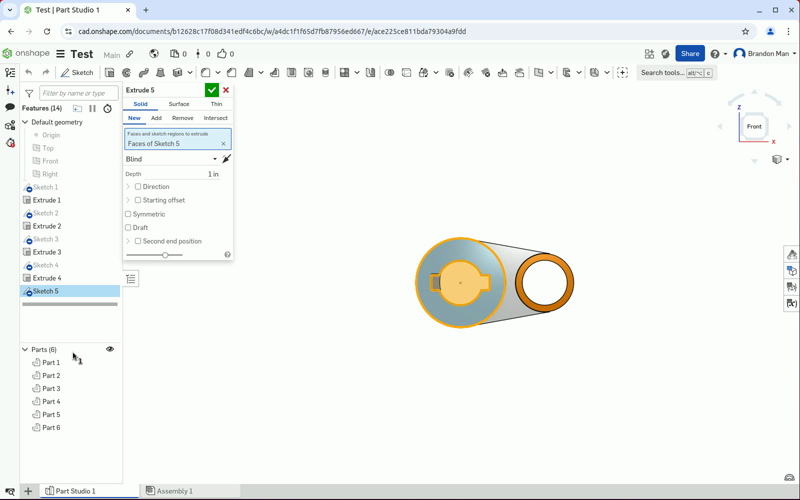
mouse_move(143, 106)
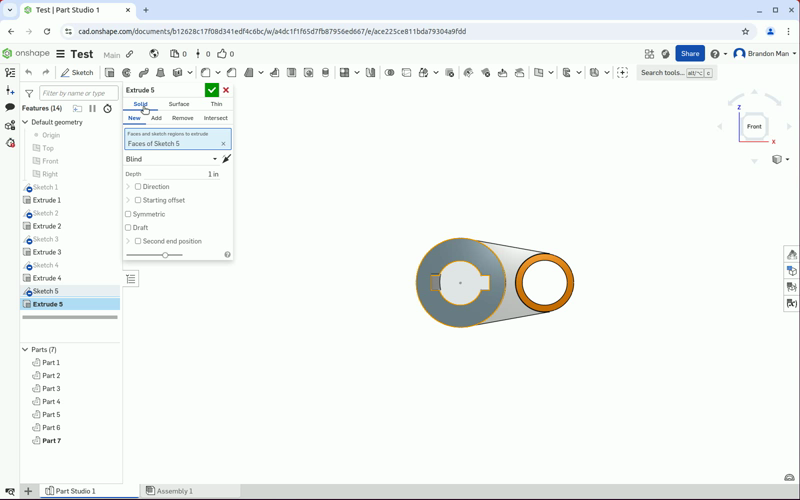
click(143, 106)
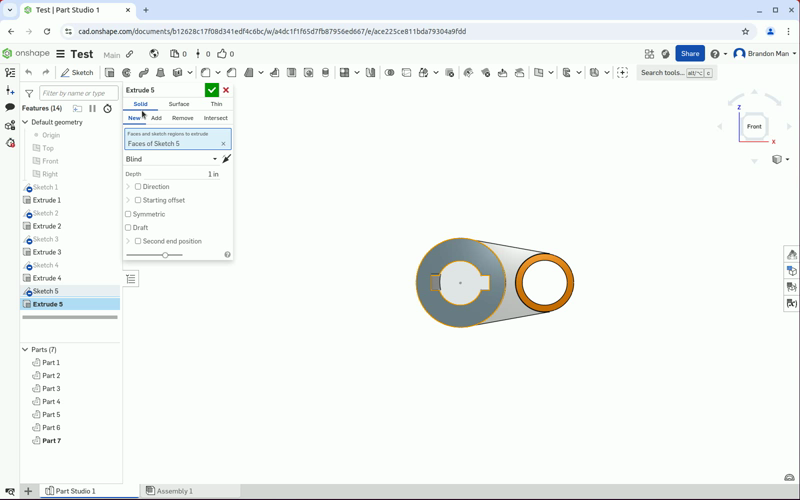
mouse_move(137, 120)
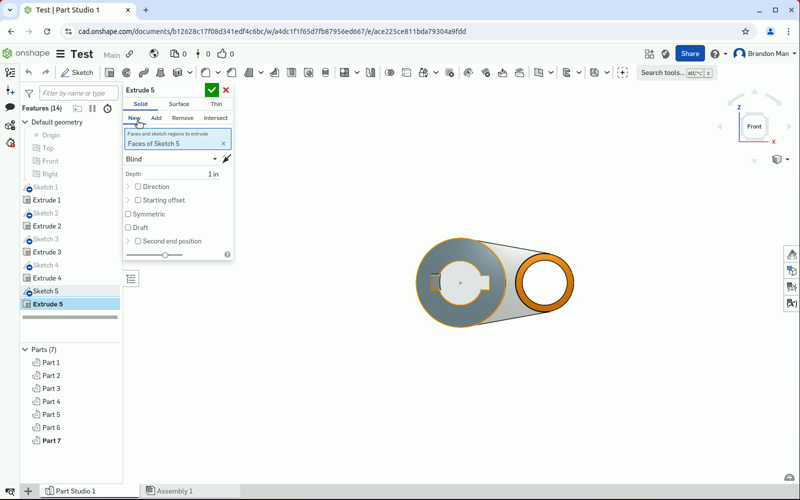
click(137, 120)
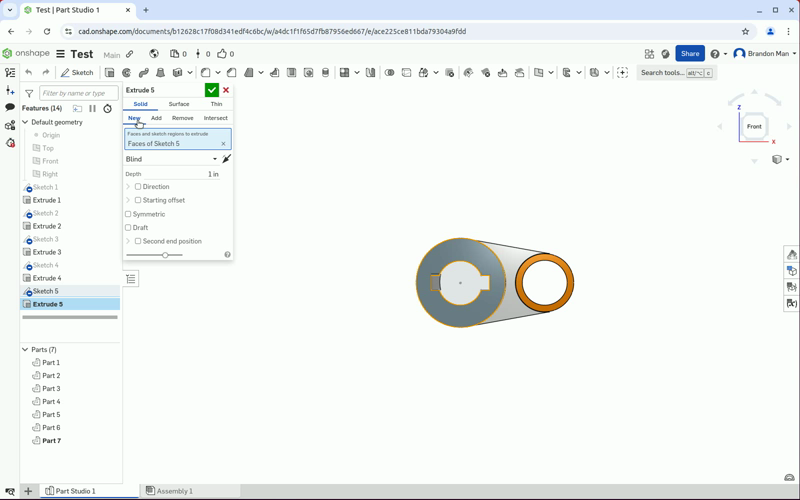
key(tab, 4)
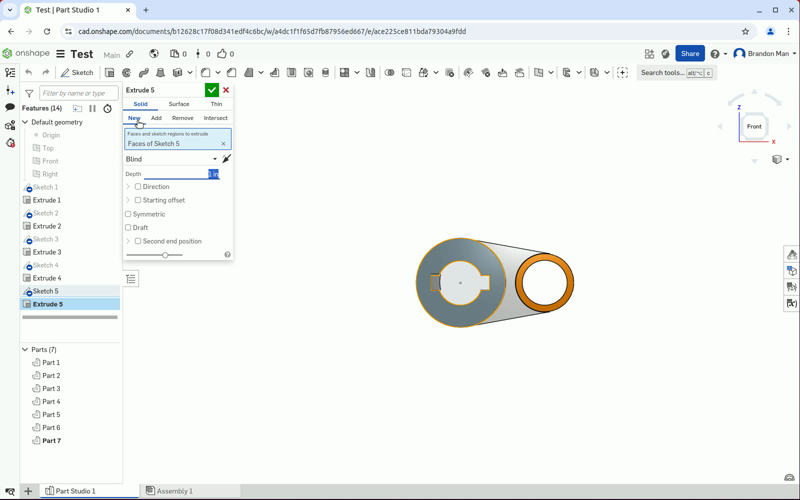
text(7.943)
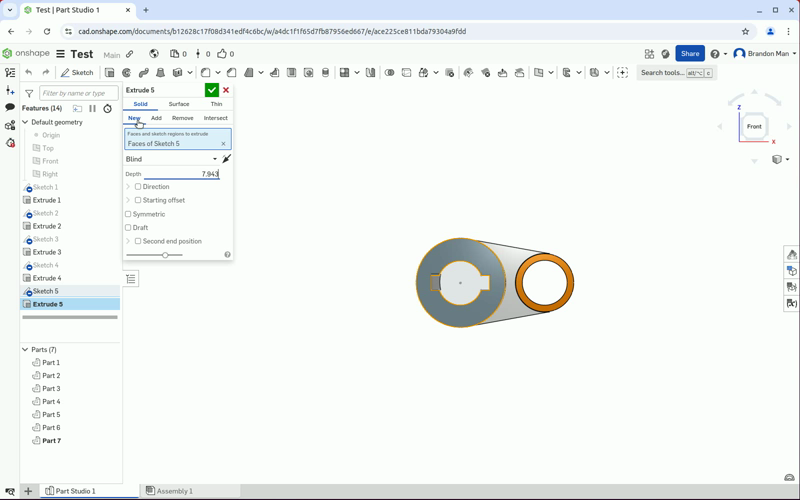
key(enter)
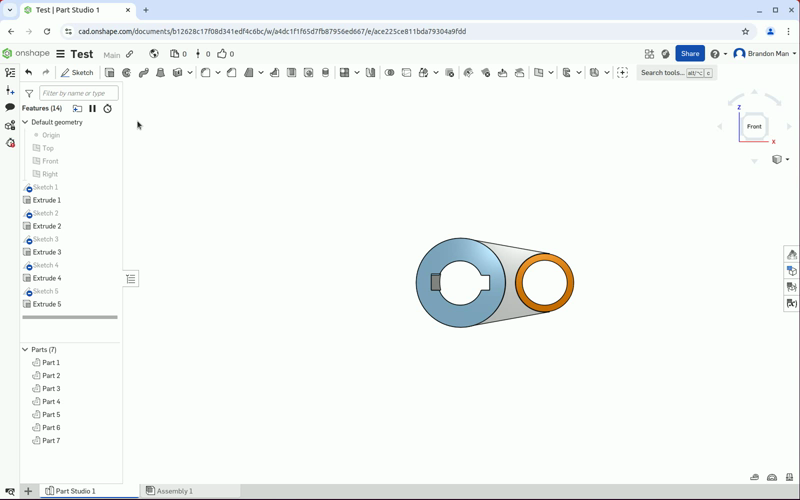
key(shift+h)
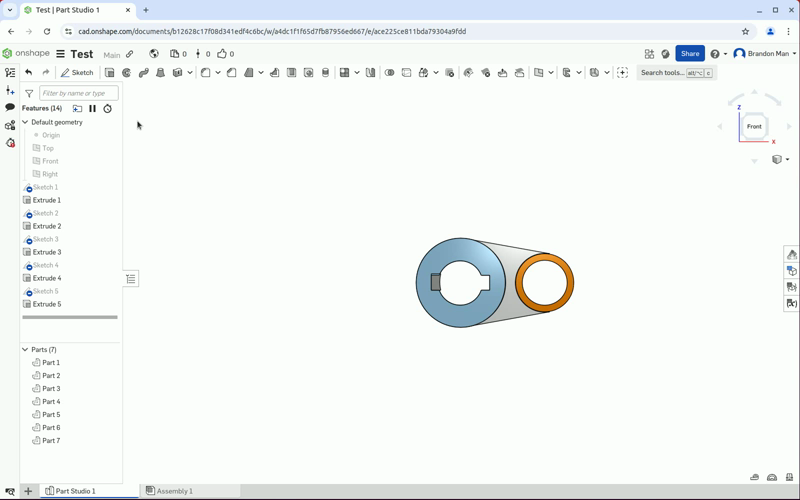
key(shift+h)
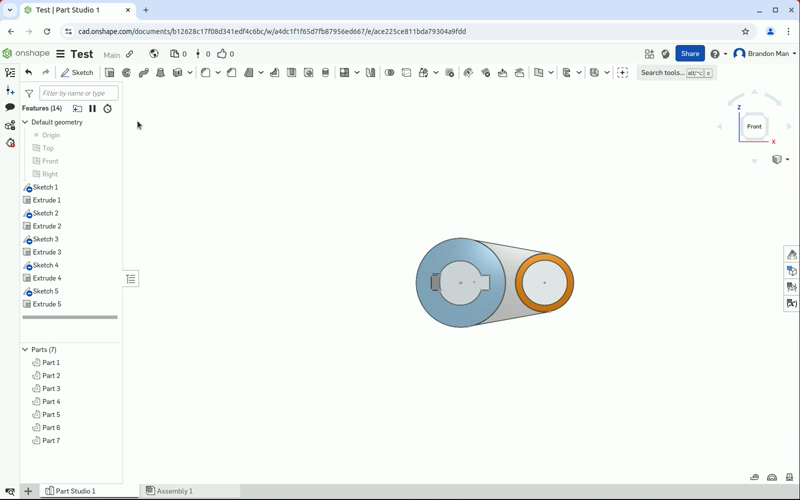
key(shift+7)
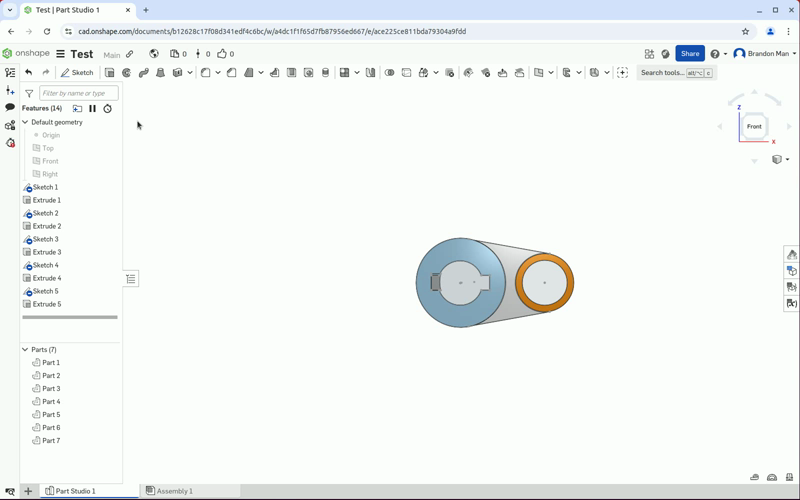
key(left, 2)
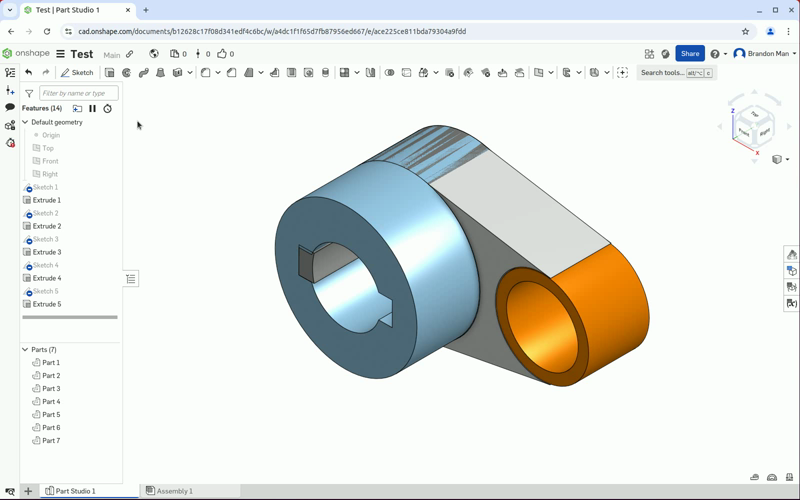
key(down, 2)
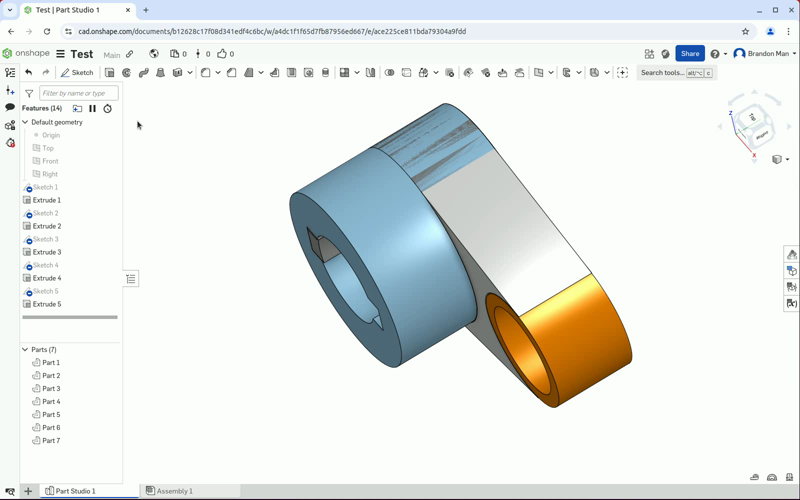
key(up, 2)
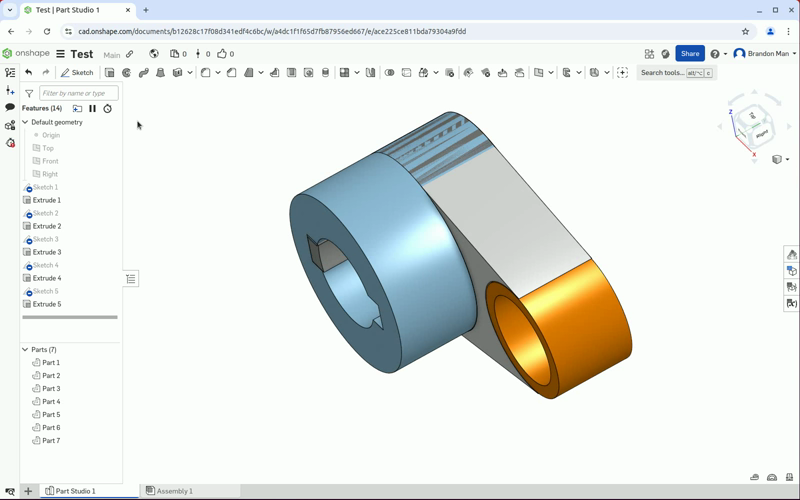
key(right, 2)
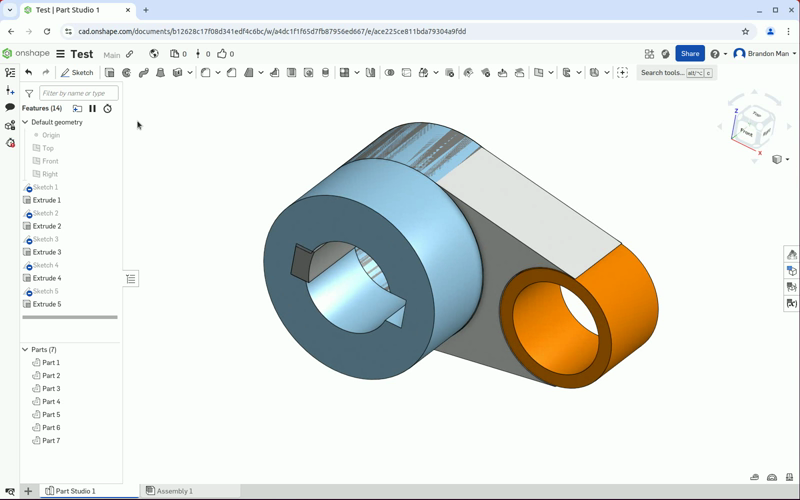
mouse_move(73, 189)
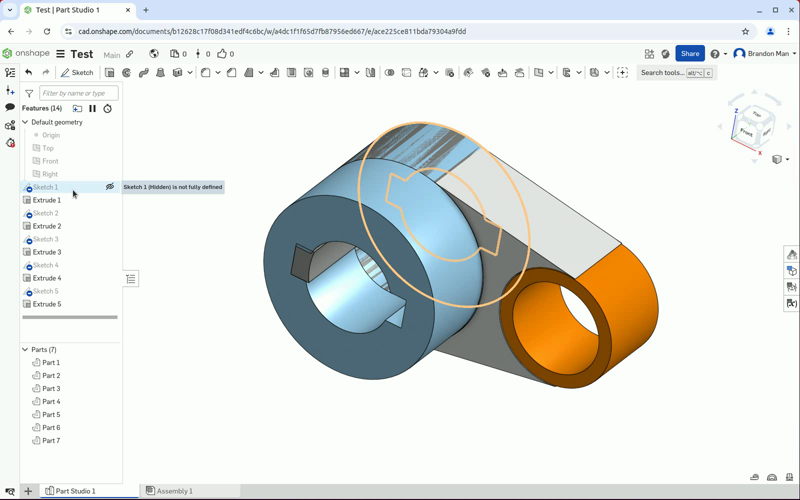
click(73, 189)